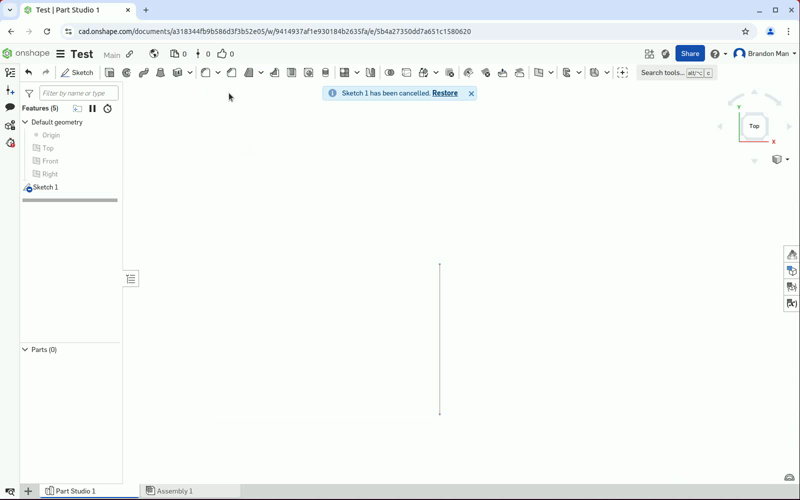
key(shift+h)
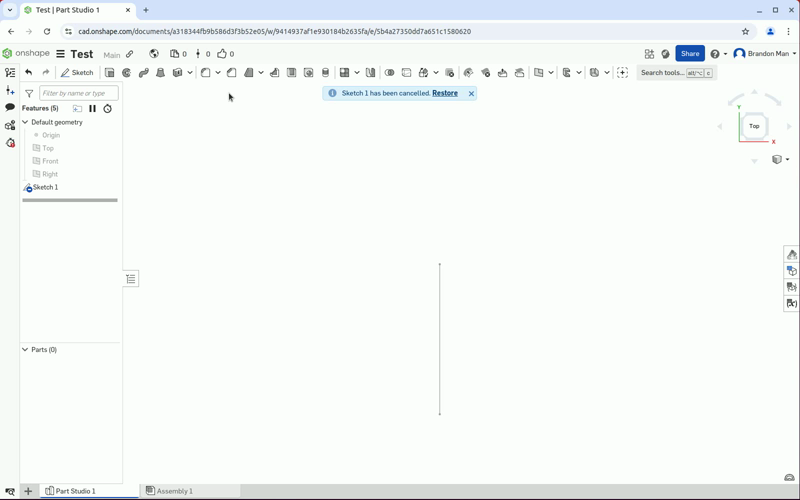
key(shift+s)
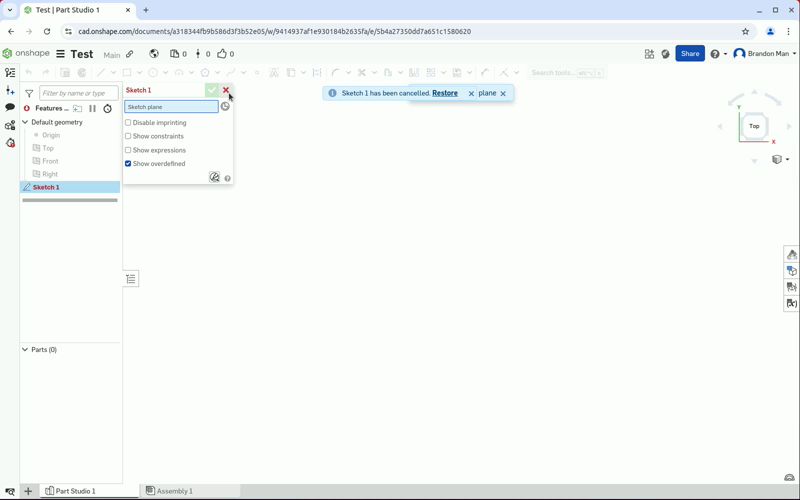
mouse_move(73, 150)
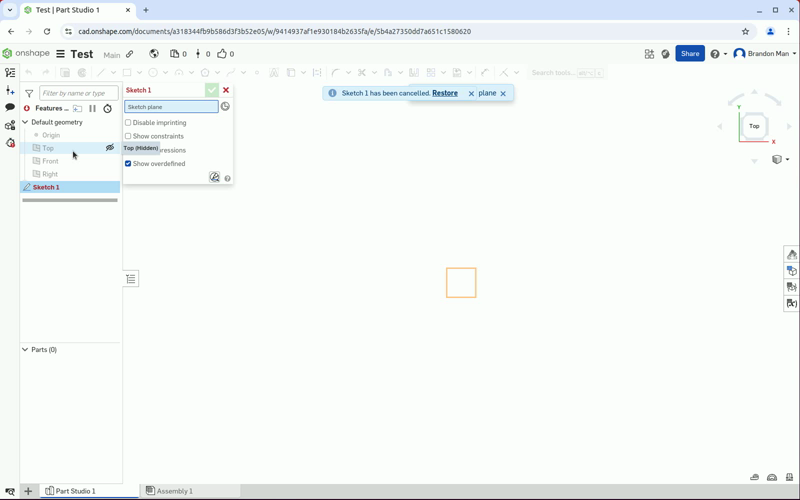
click(73, 150)
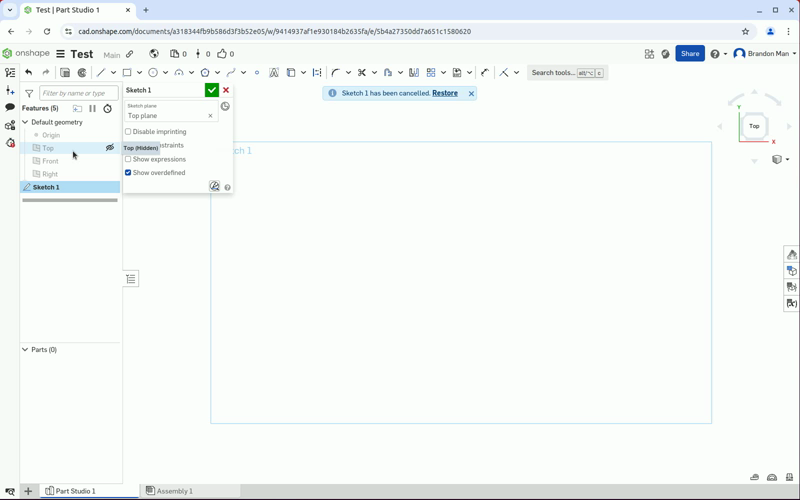
mouse_move(73, 352)
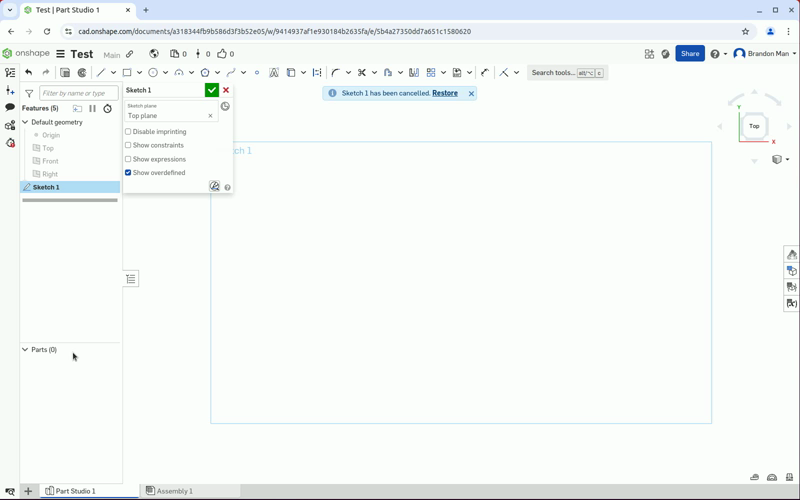
key(y)
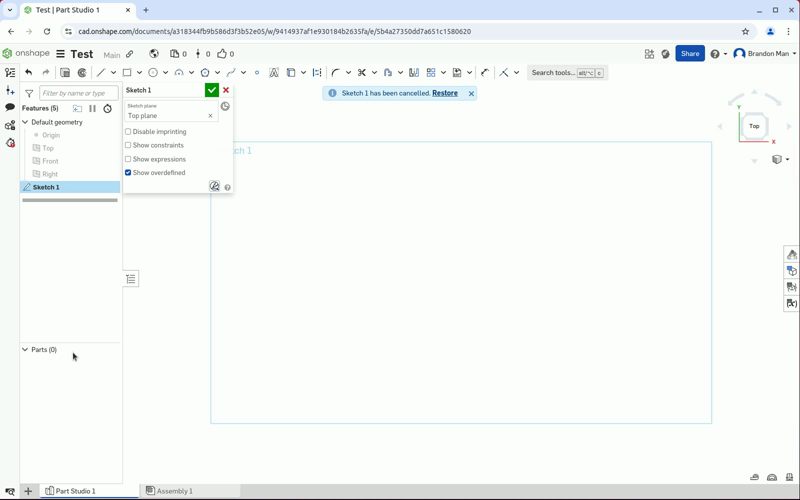
key(l)
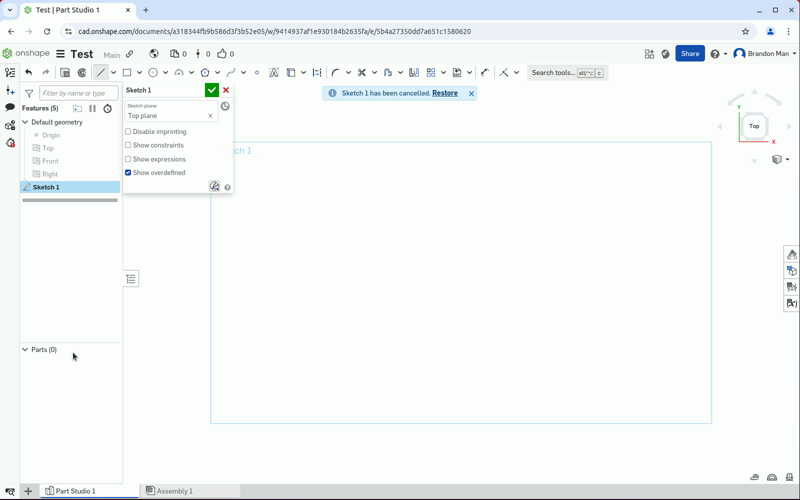
key_down(shift)
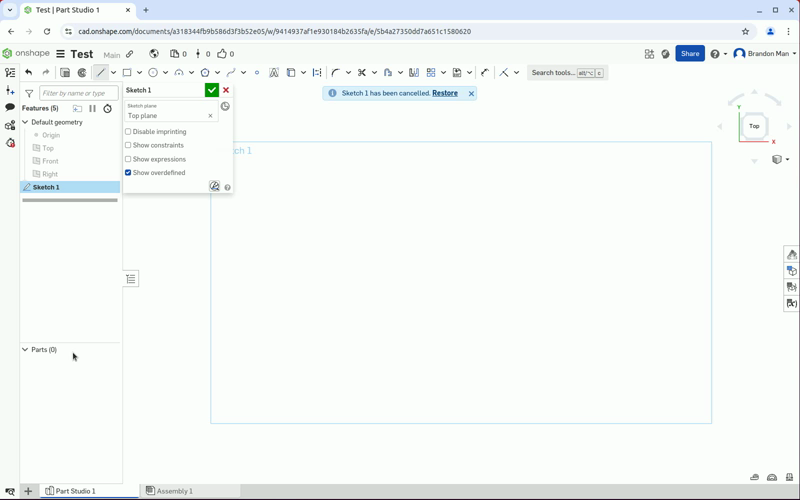
mouse_move(363, 342)
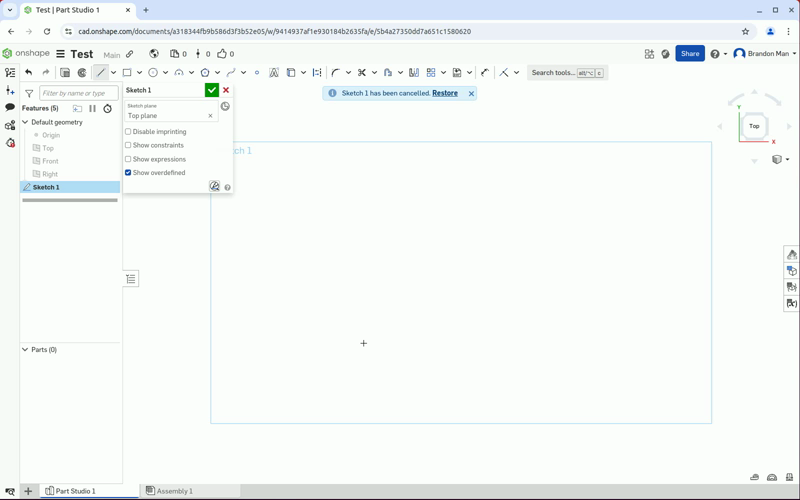
click(363, 342)
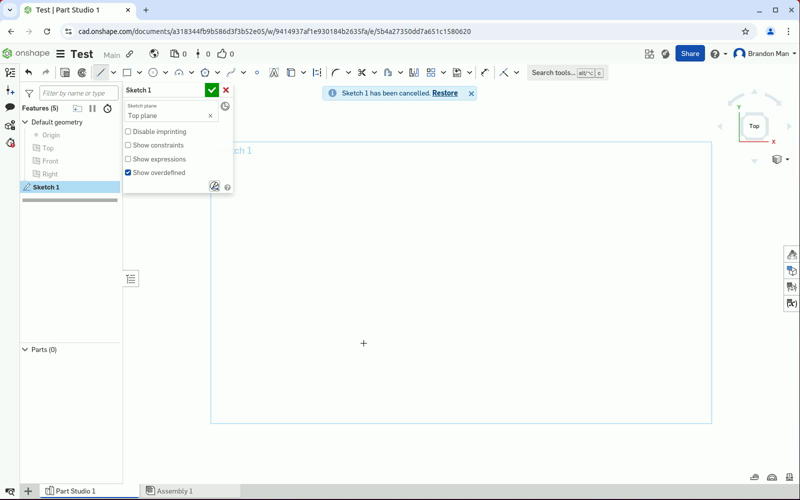
key_up(shift)
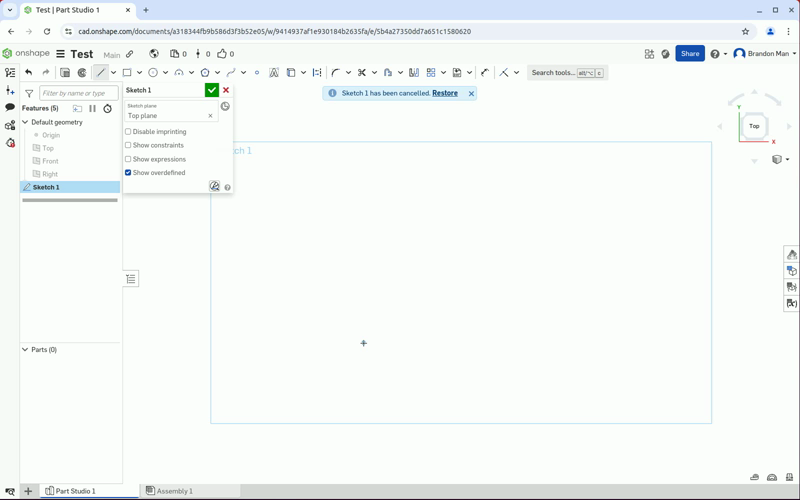
key_down(shift)
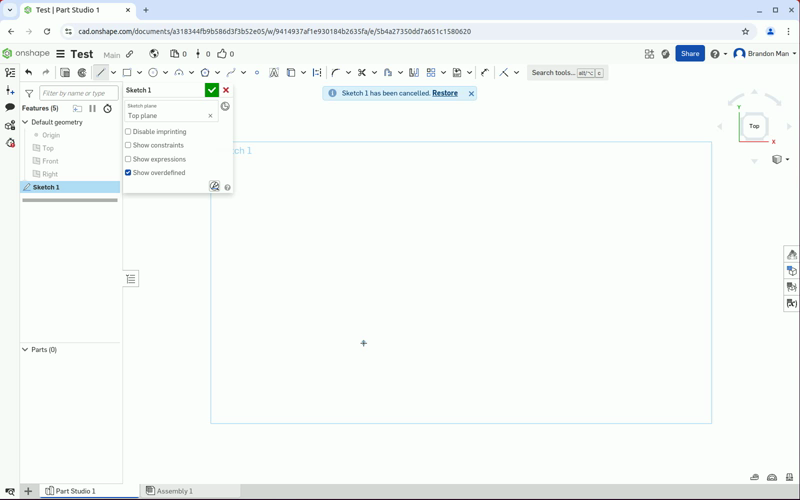
mouse_move(393, 342)
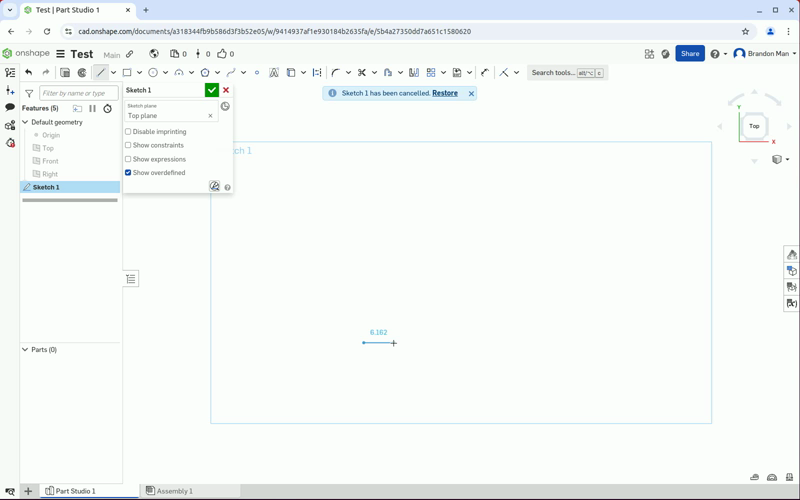
mouse_move(366, 392)
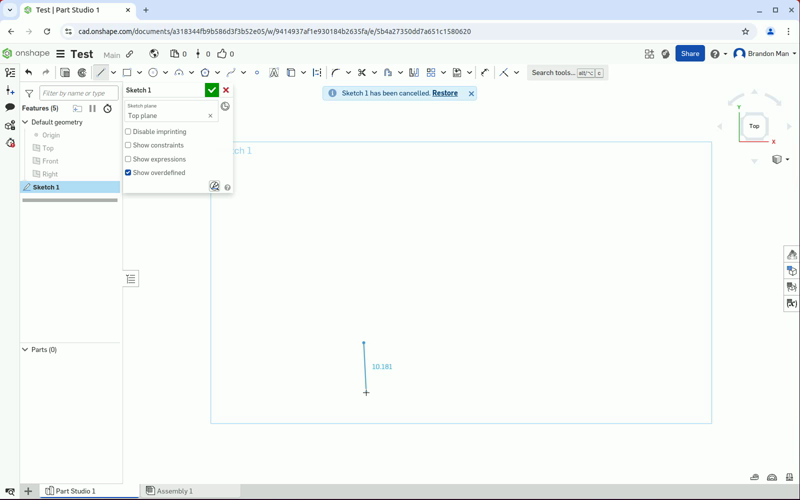
click(366, 392)
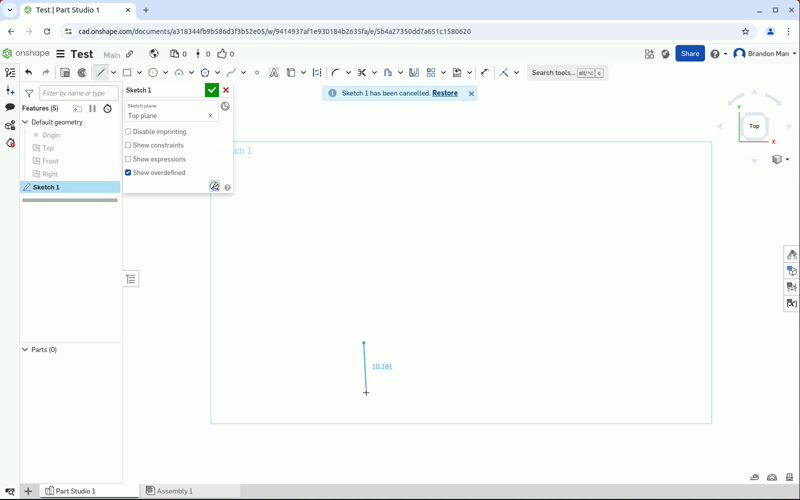
key_up(shift)
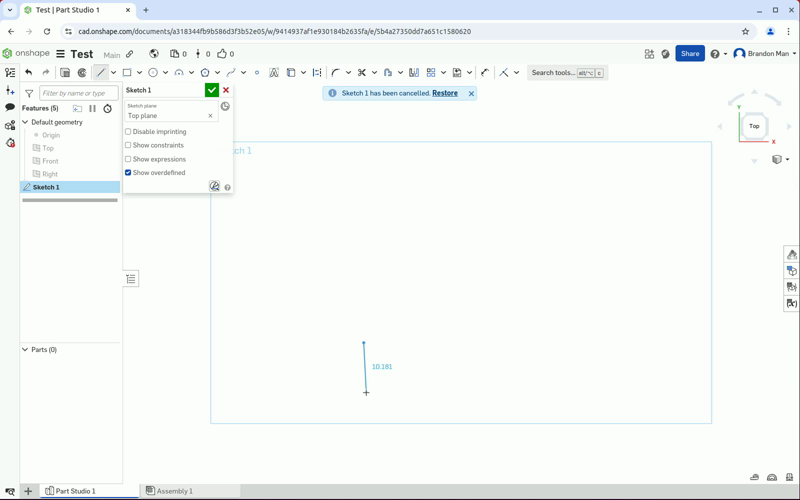
key_down(shift)
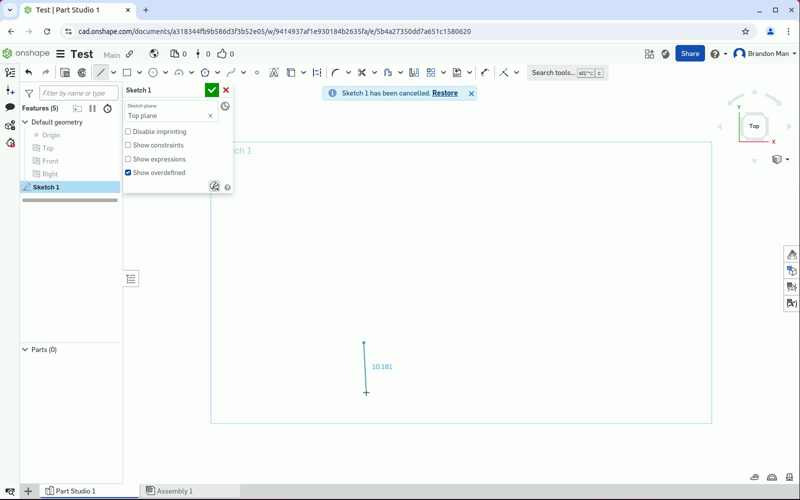
mouse_move(396, 392)
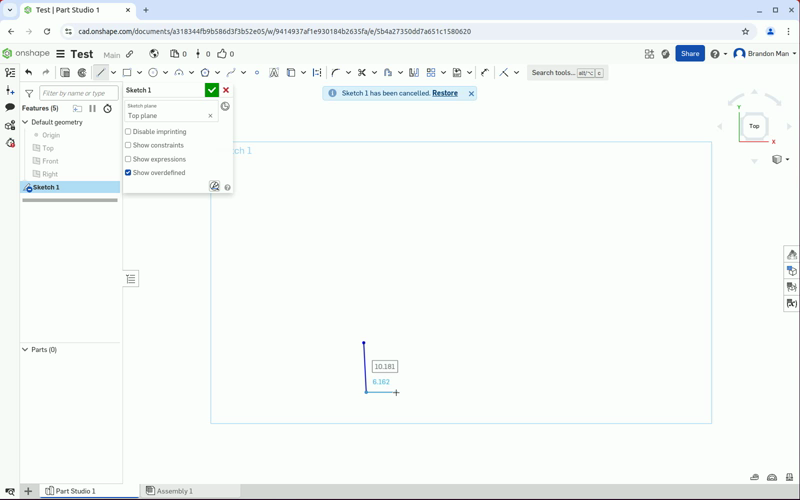
mouse_move(412, 392)
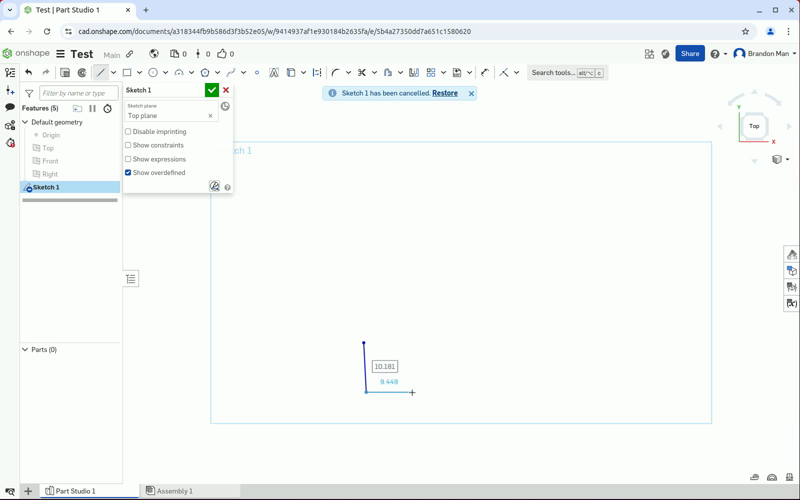
click(412, 392)
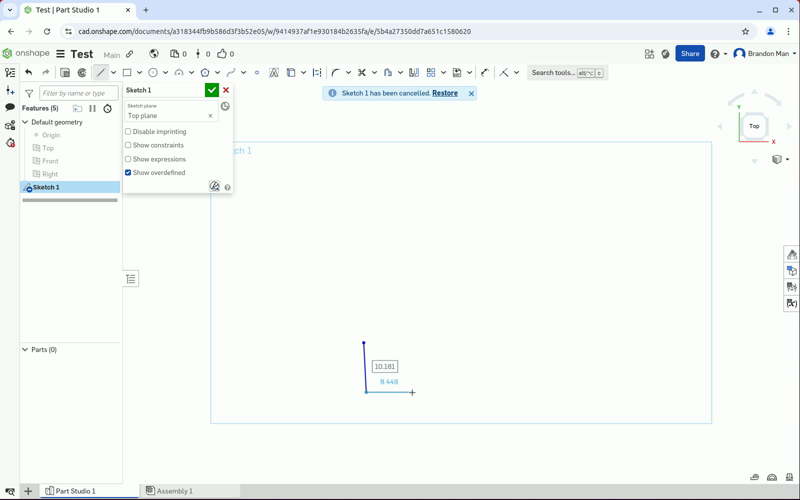
key_up(shift)
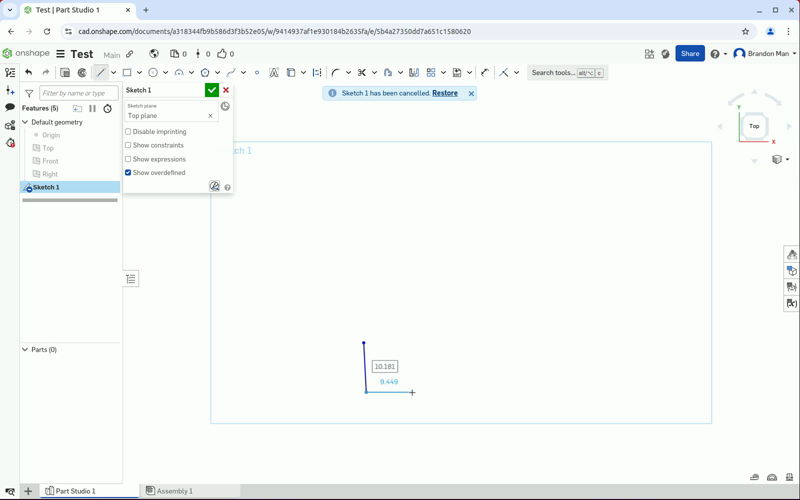
key_down(shift)
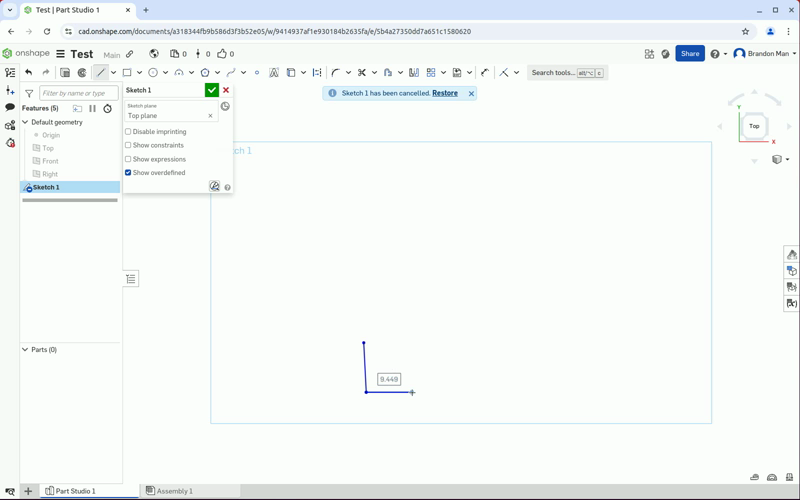
mouse_move(442, 392)
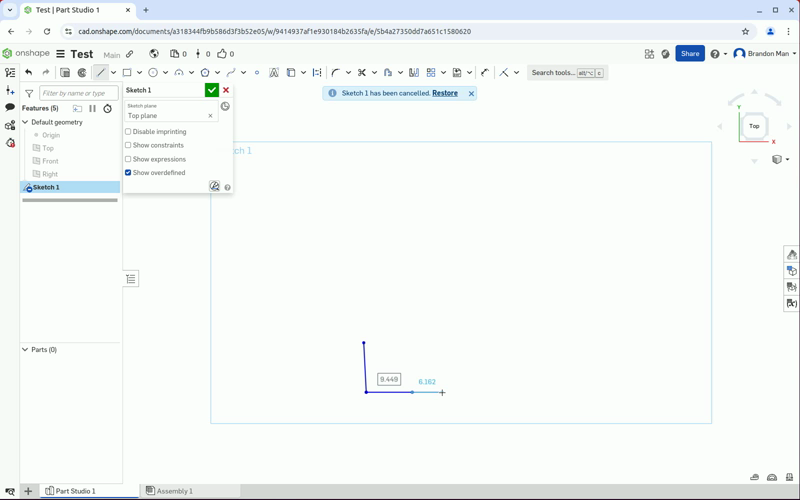
mouse_move(412, 348)
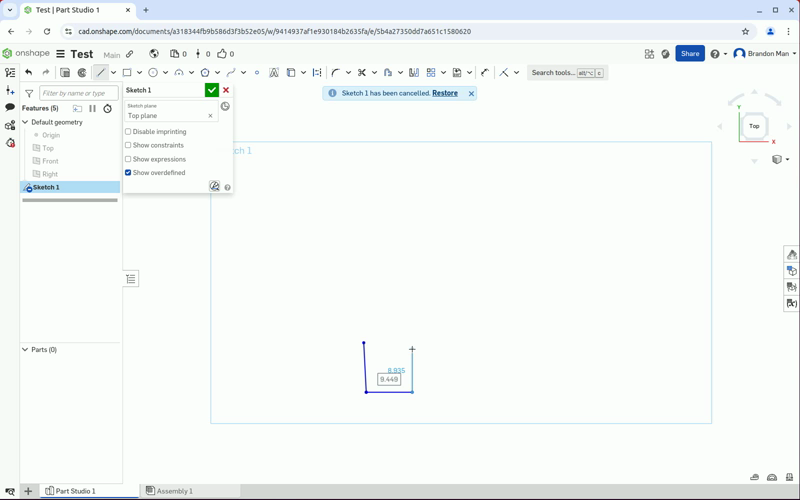
click(412, 348)
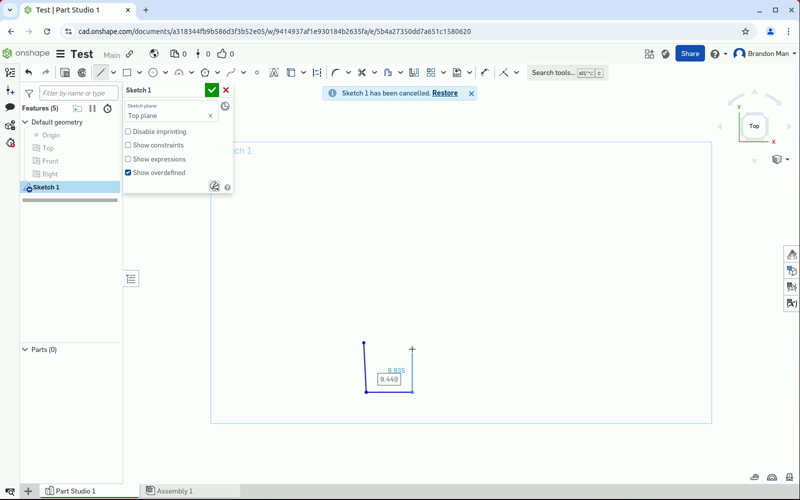
key_up(shift)
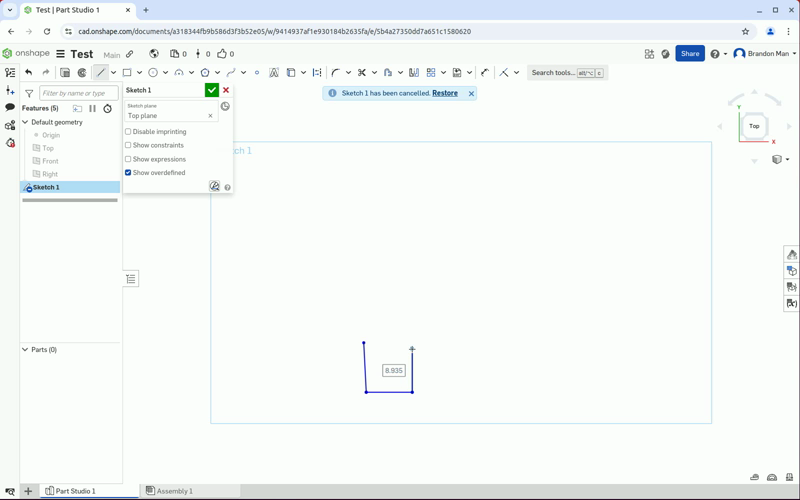
key_down(shift)
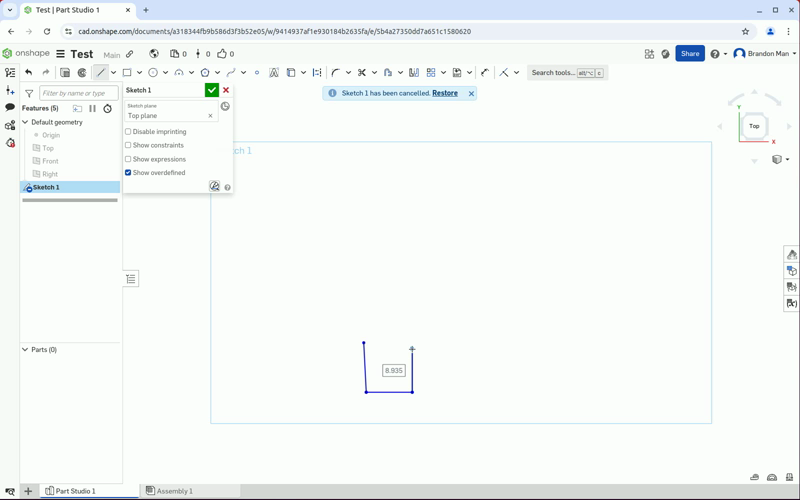
mouse_move(442, 348)
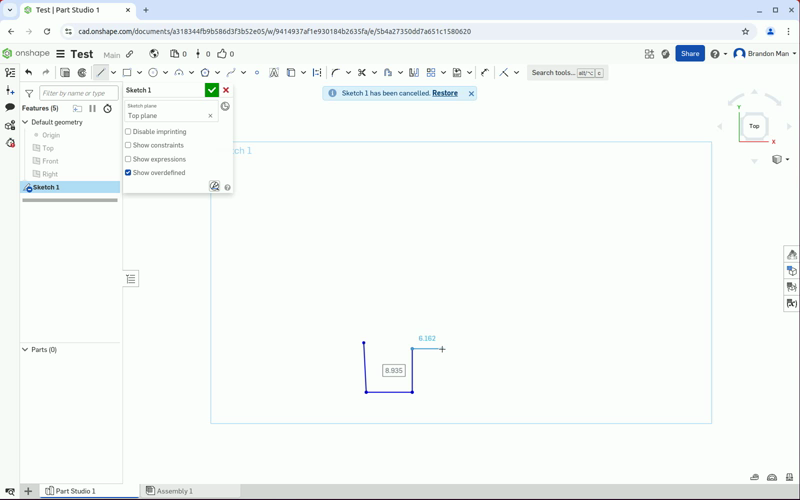
mouse_move(402, 345)
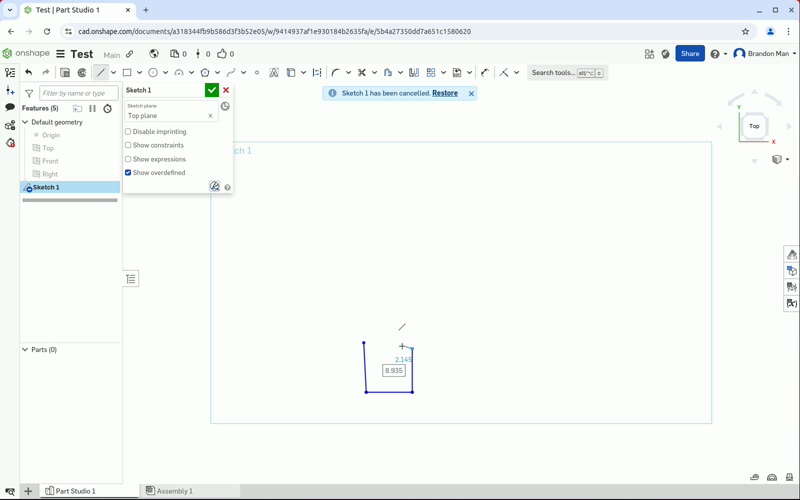
click(402, 345)
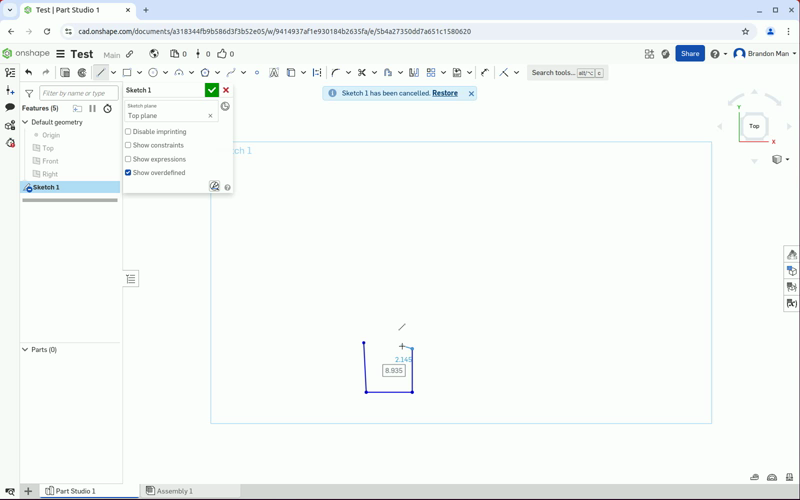
key_up(shift)
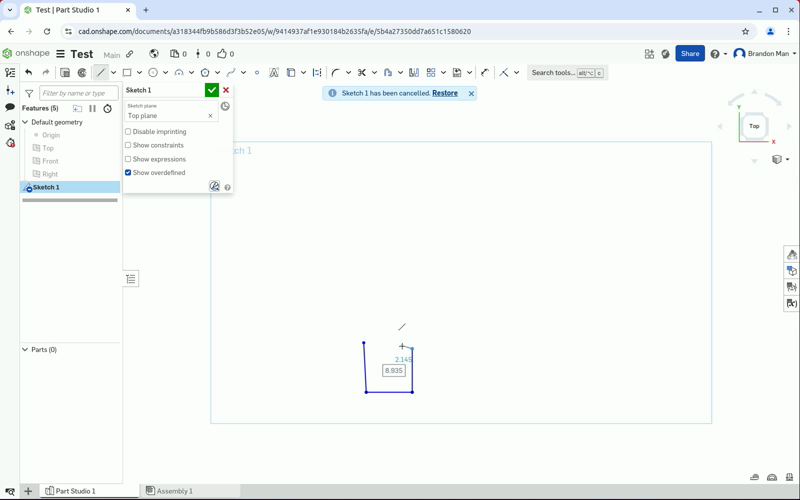
key_down(shift)
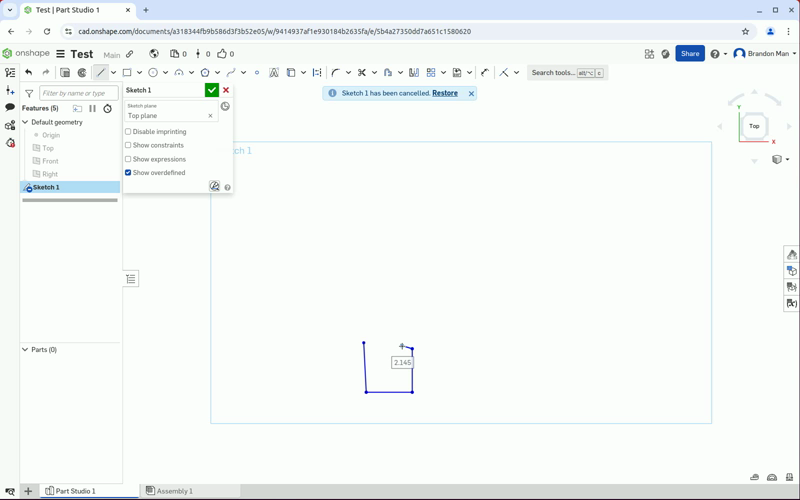
mouse_move(432, 345)
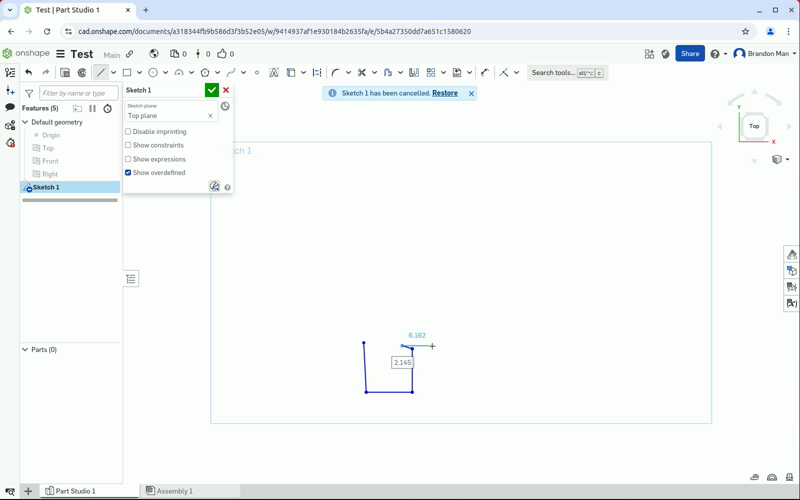
mouse_move(402, 384)
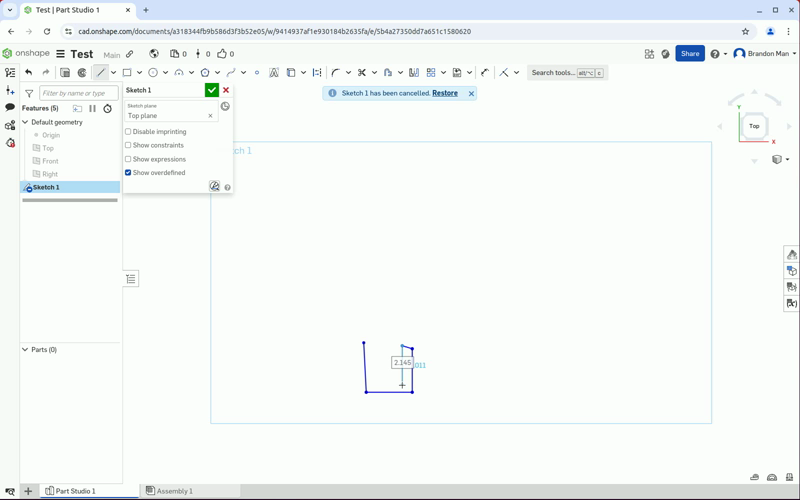
click(402, 384)
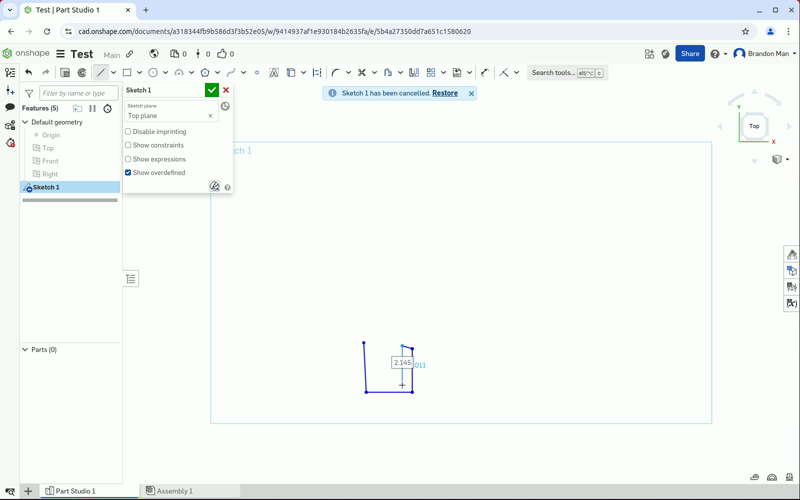
key_up(shift)
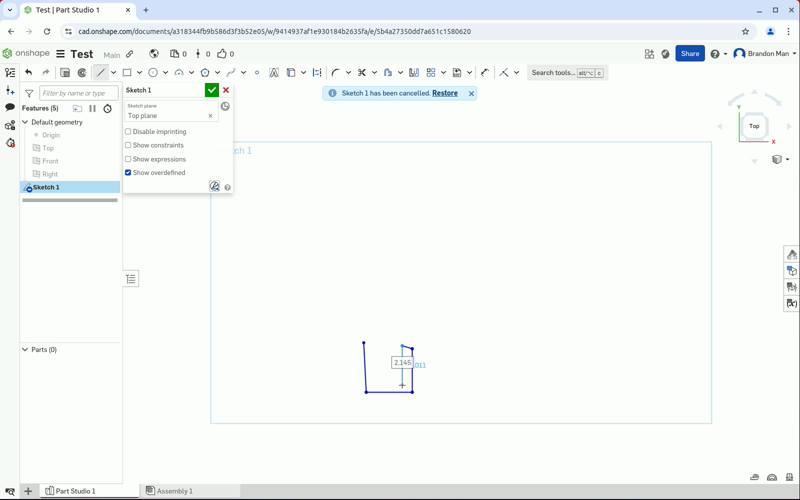
key_down(shift)
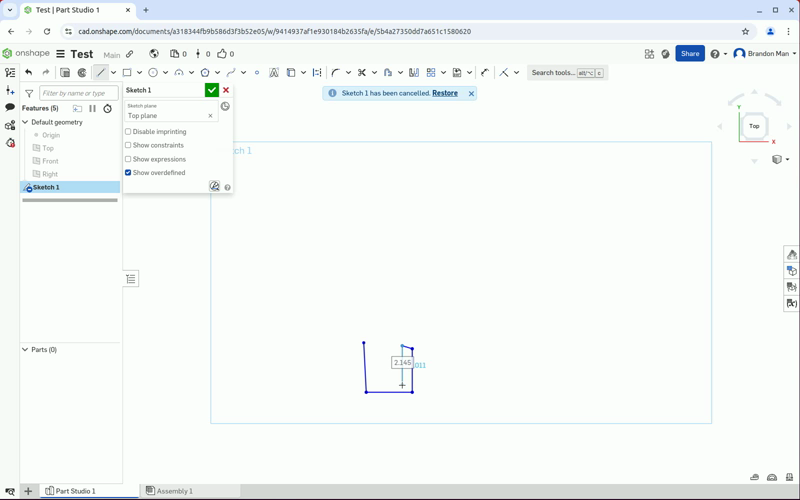
mouse_move(432, 384)
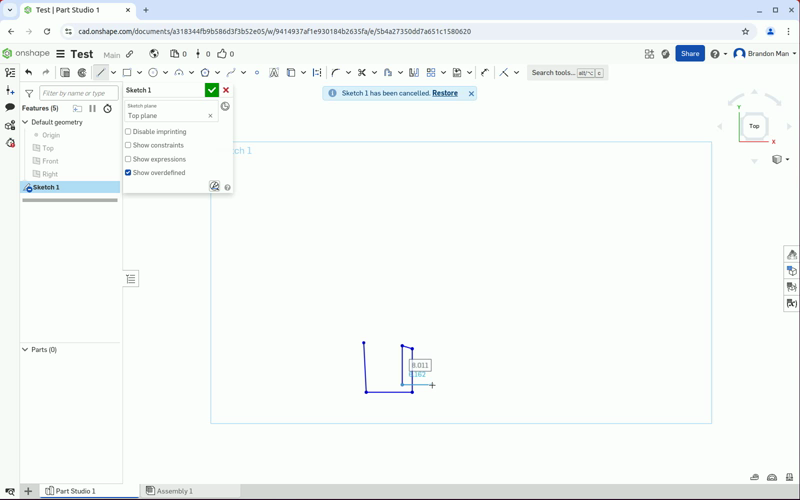
mouse_move(374, 384)
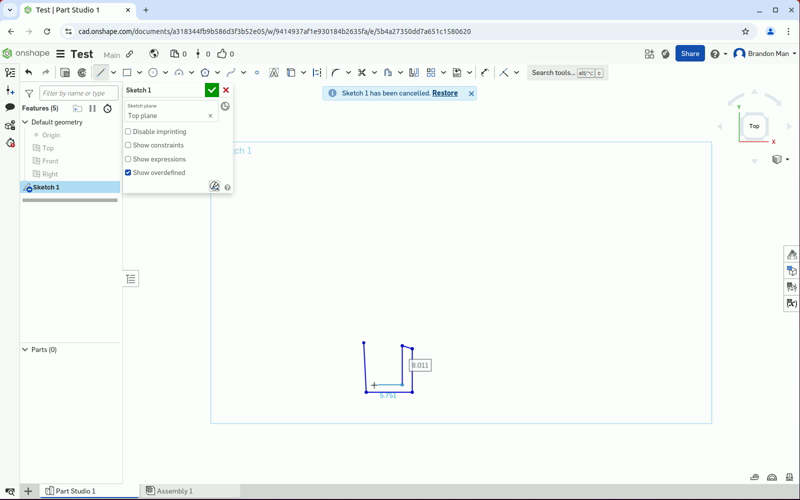
click(374, 384)
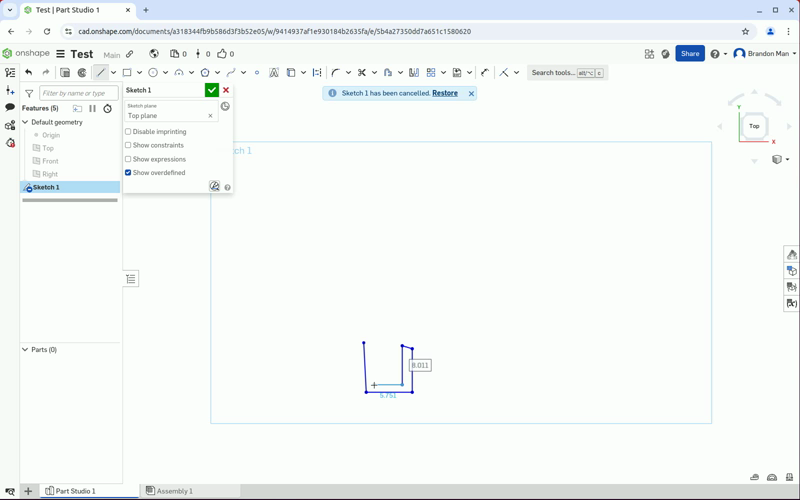
key_up(shift)
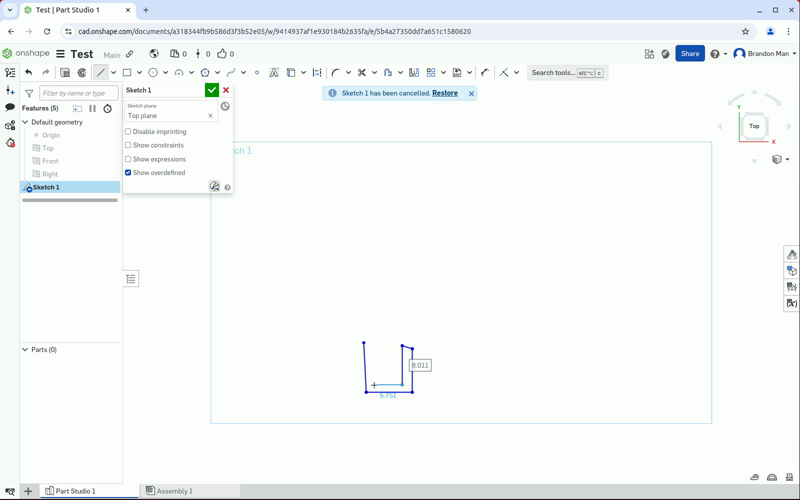
key_down(shift)
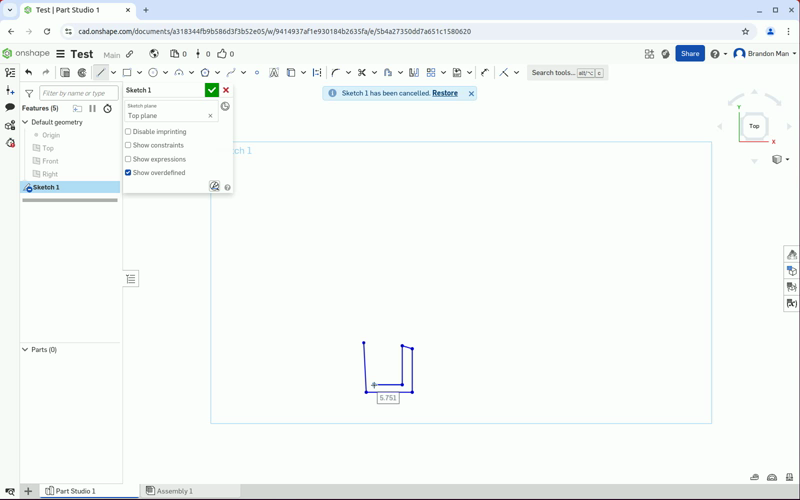
mouse_move(404, 384)
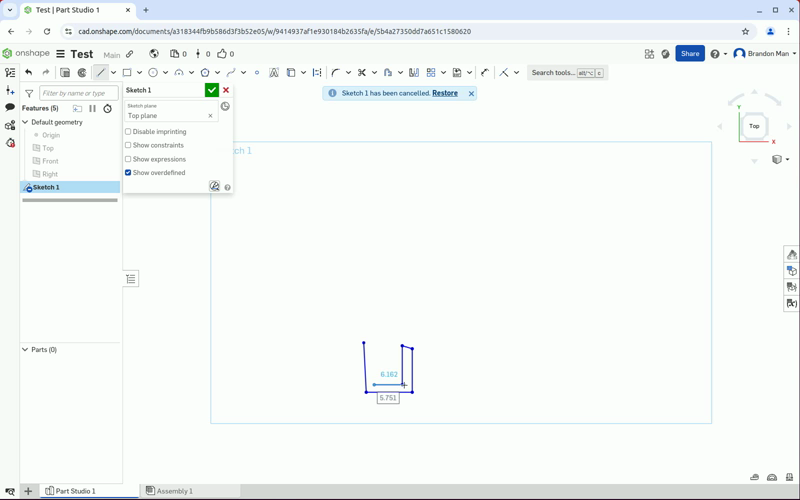
mouse_move(374, 342)
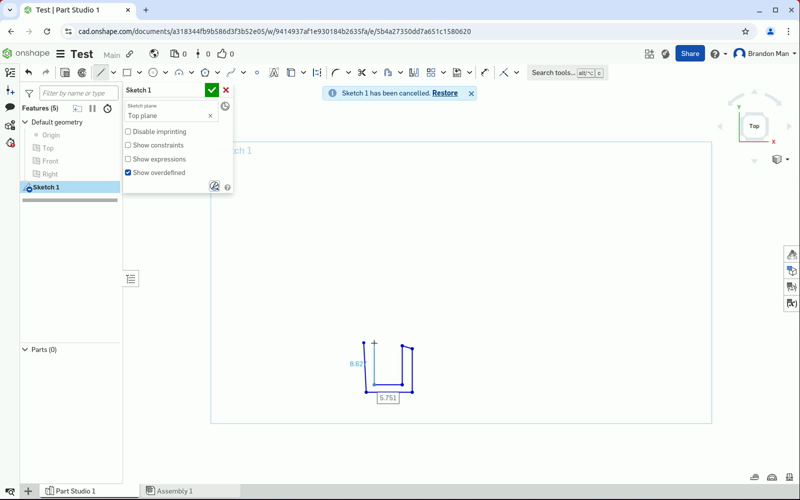
click(374, 342)
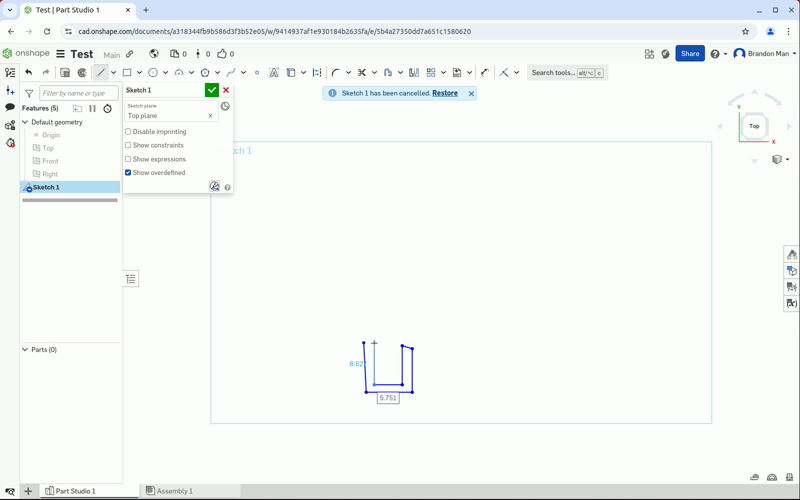
key_up(shift)
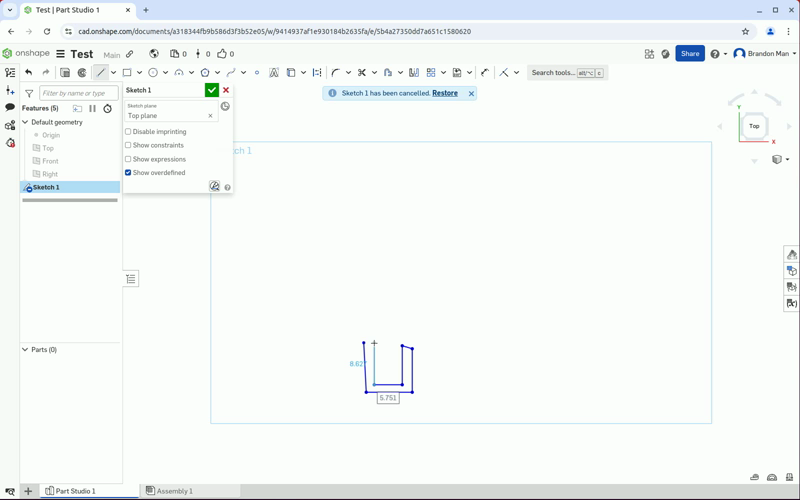
mouse_move(404, 342)
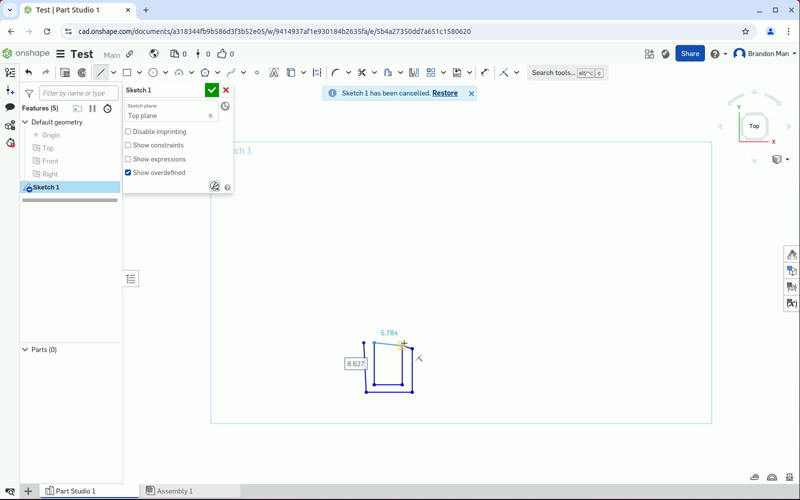
key_down(shift)
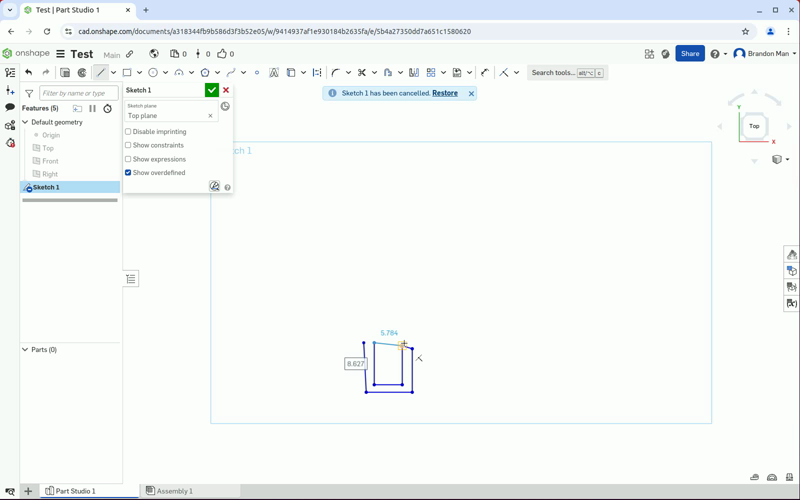
mouse_move(363, 342)
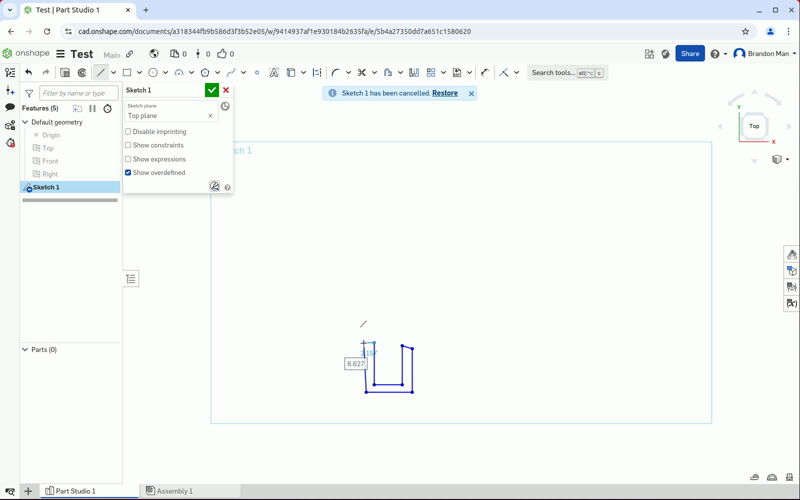
key_up(shift)
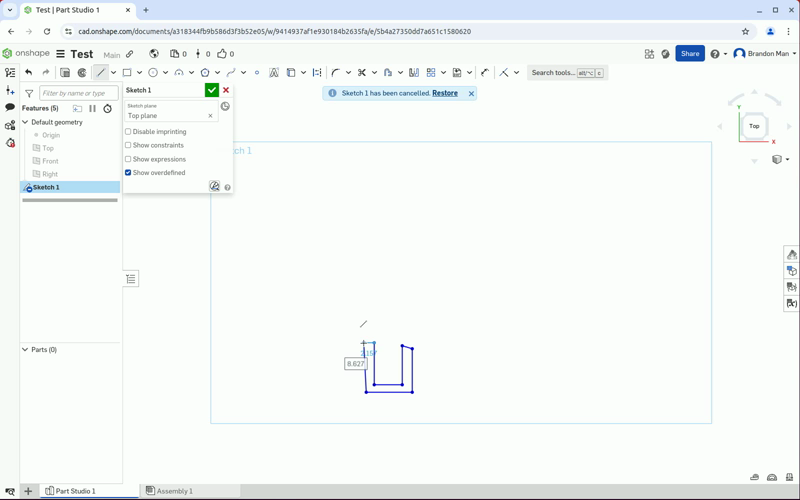
click(363, 342)
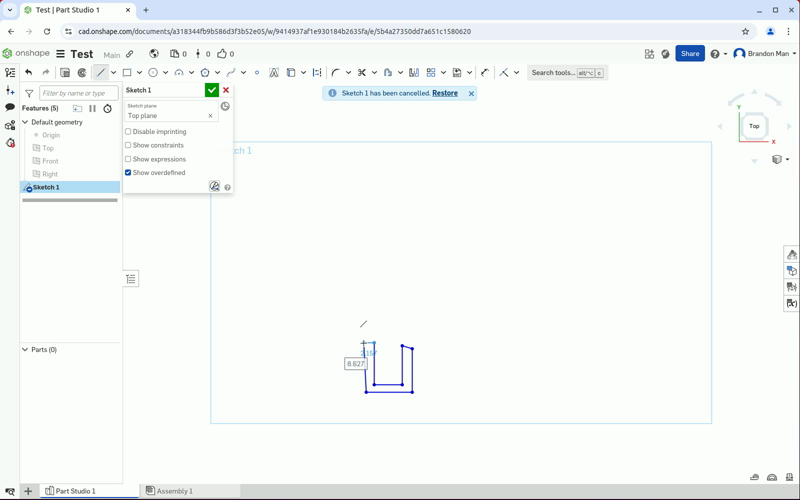
key(esc)
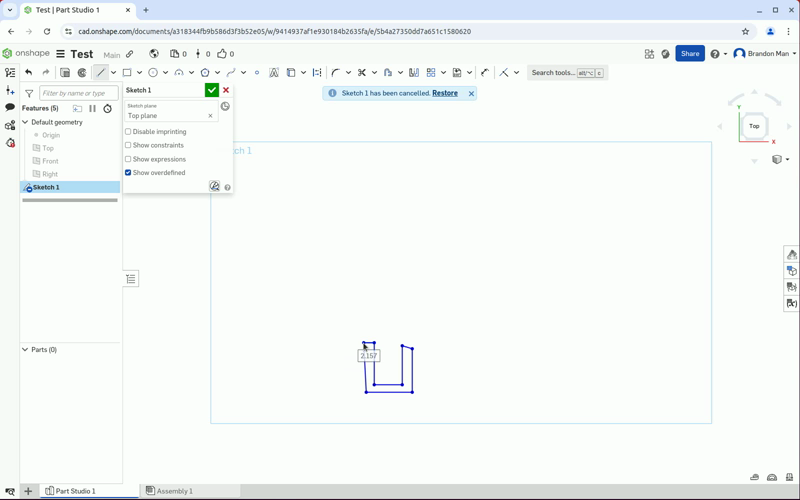
mouse_move(405, 354)
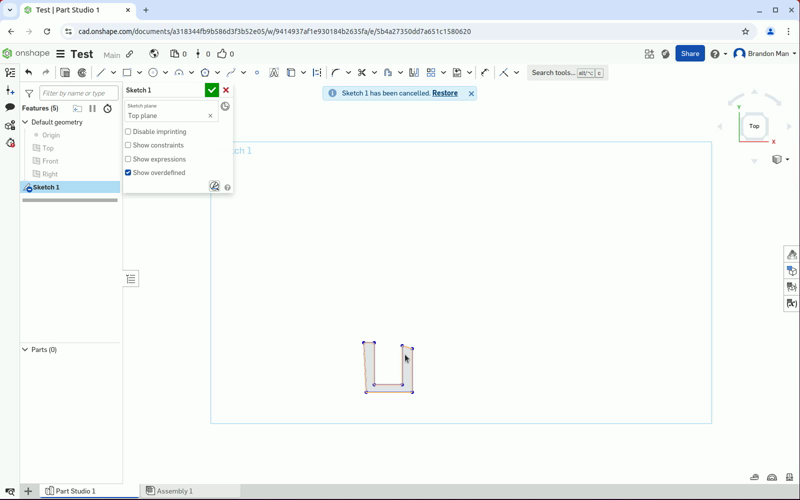
scroll(6)
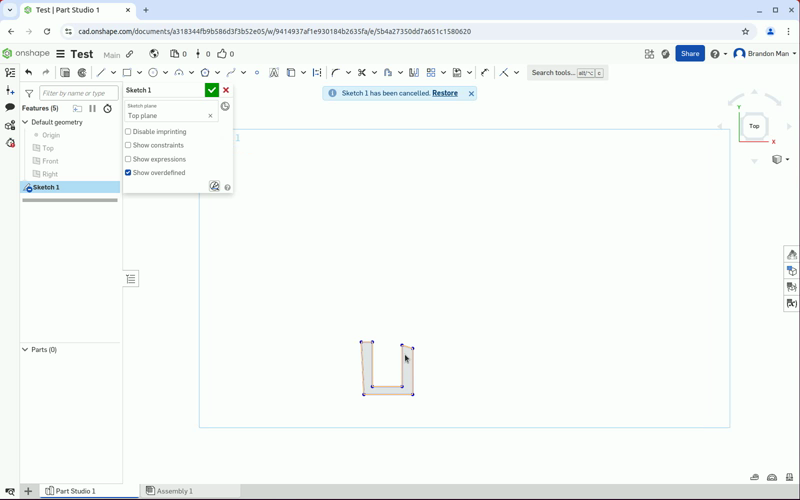
scroll(6)
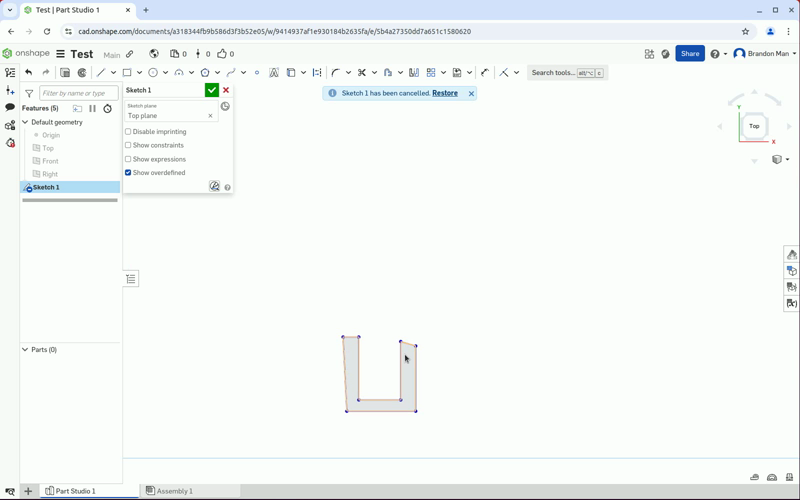
scroll(6)
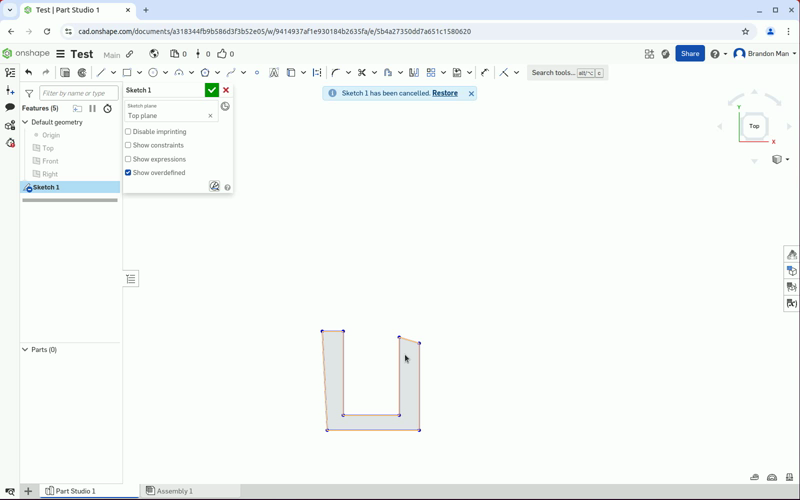
scroll(6)
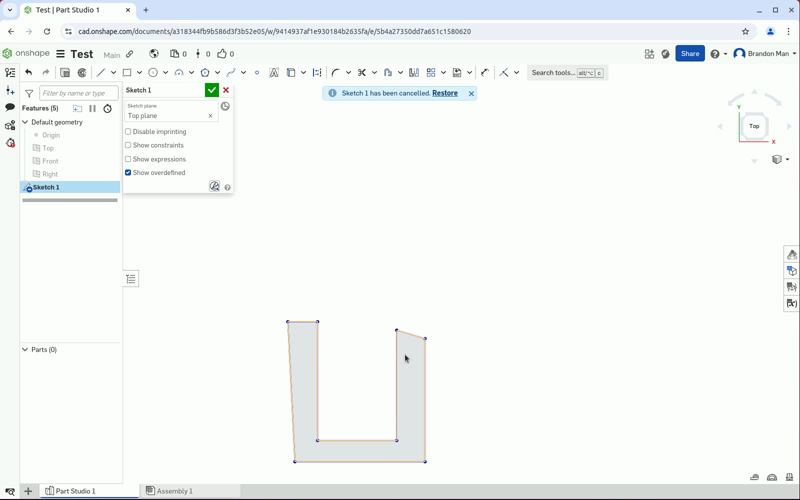
scroll(6)
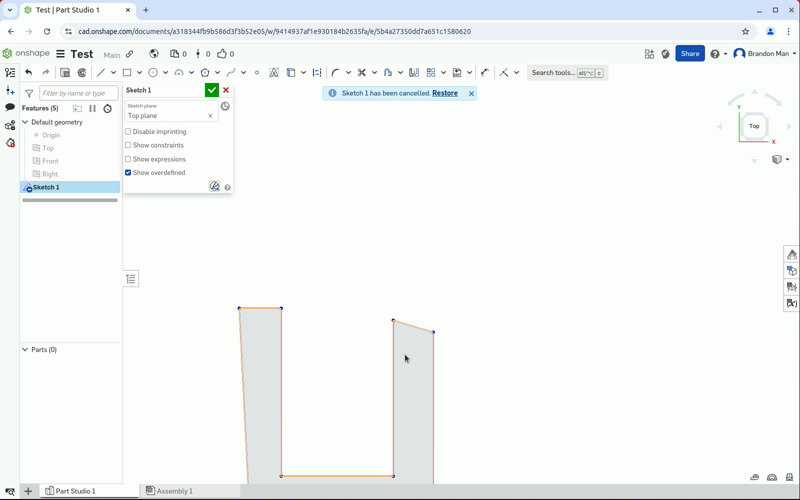
scroll(6)
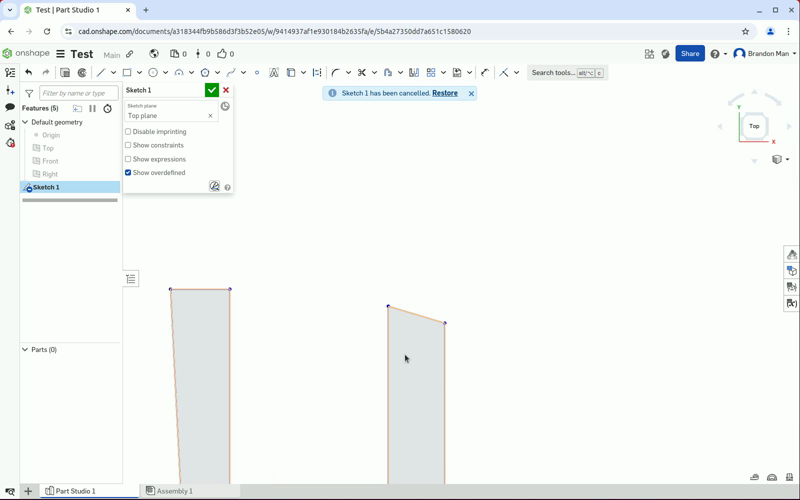
scroll(6)
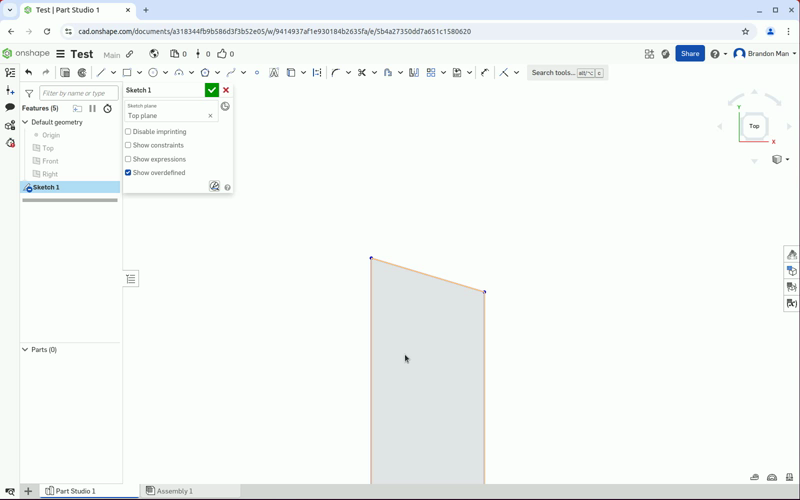
click(405, 354)
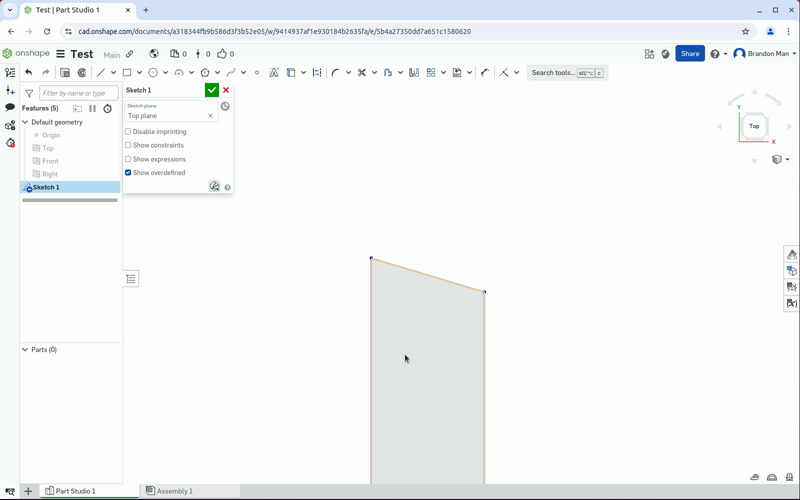
scroll(-6)
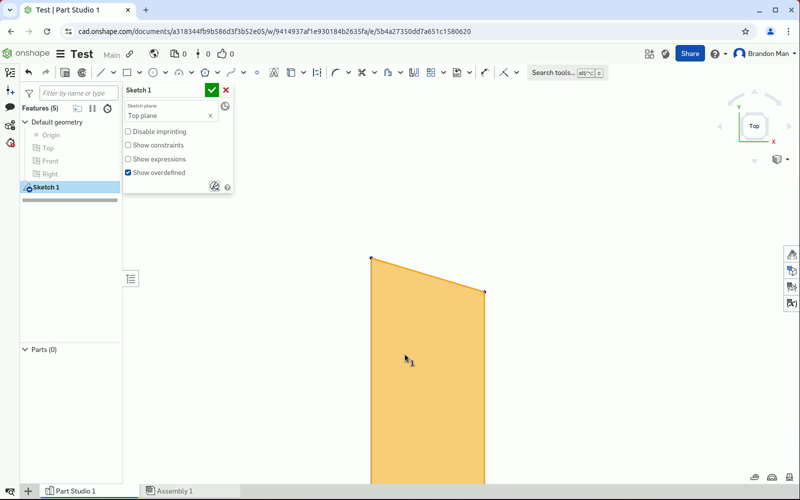
scroll(-6)
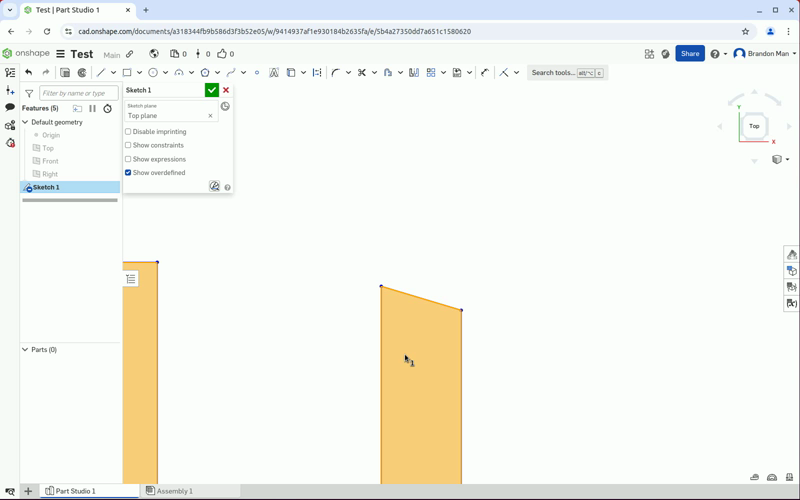
scroll(-6)
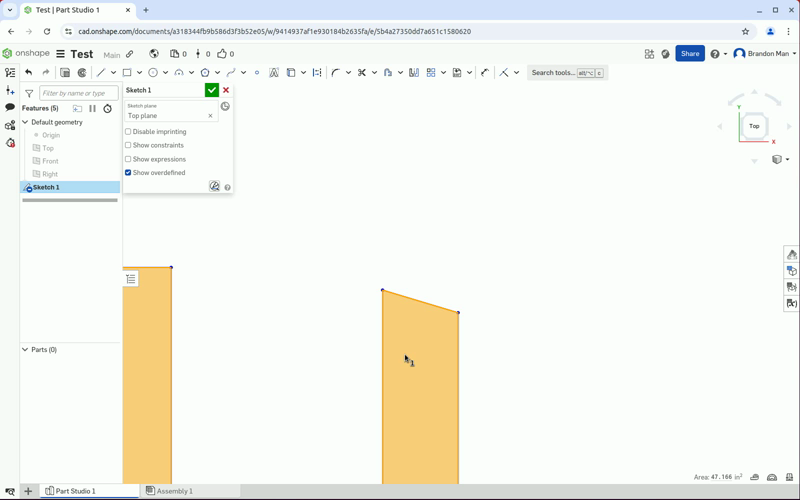
scroll(-6)
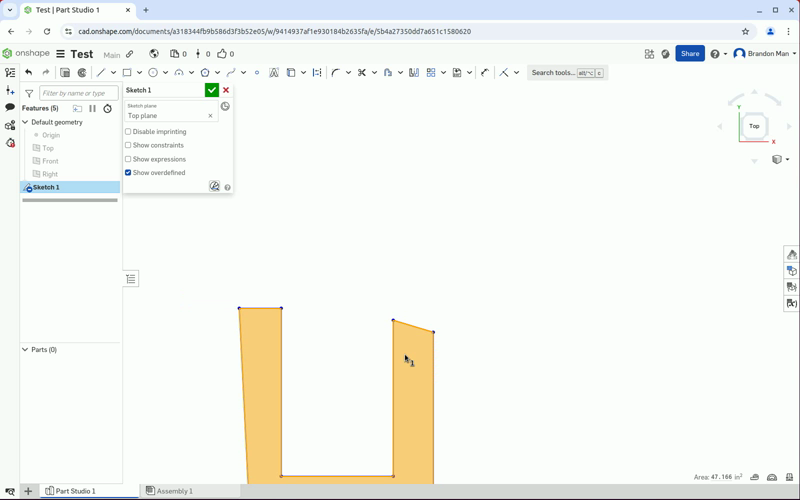
scroll(-6)
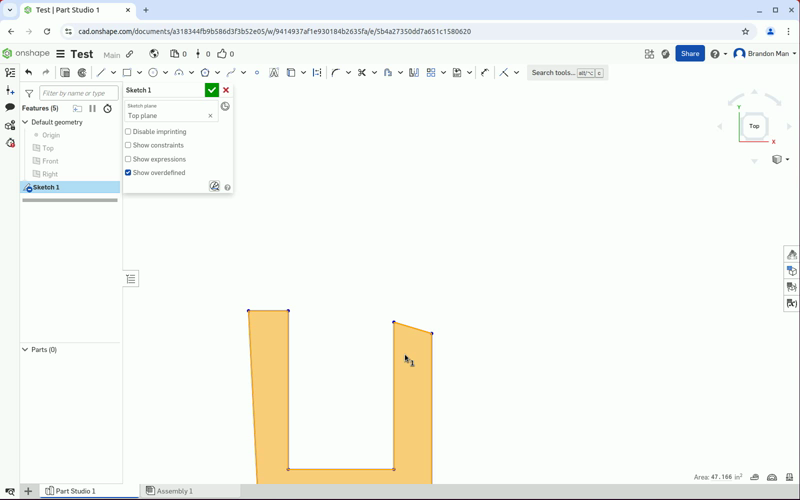
scroll(-6)
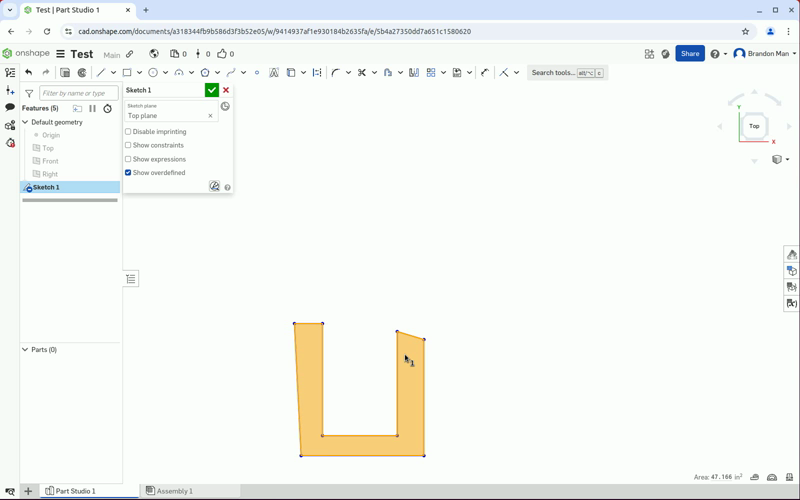
scroll(-6)
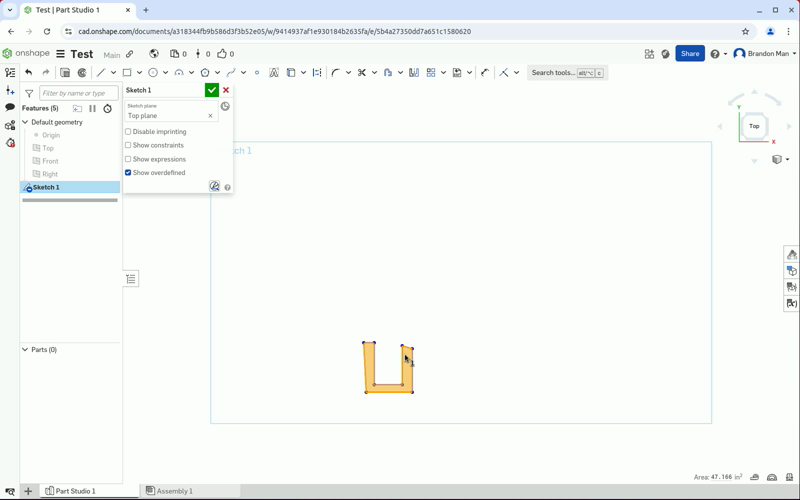
mouse_move(73, 352)
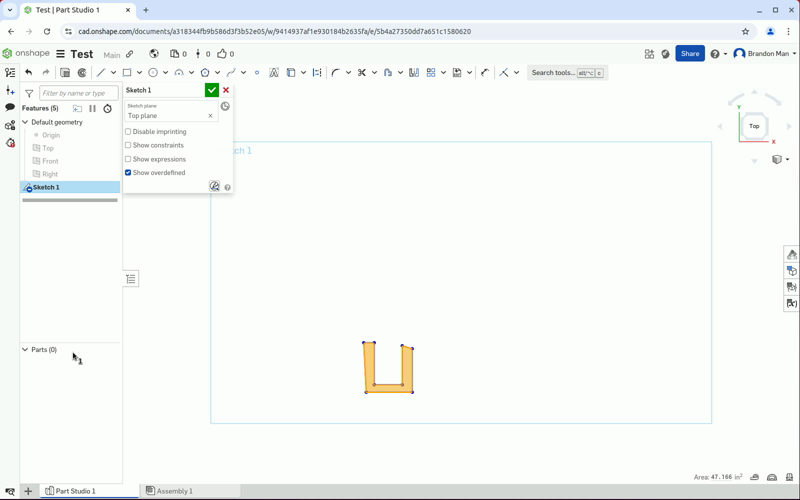
key(shift+y)
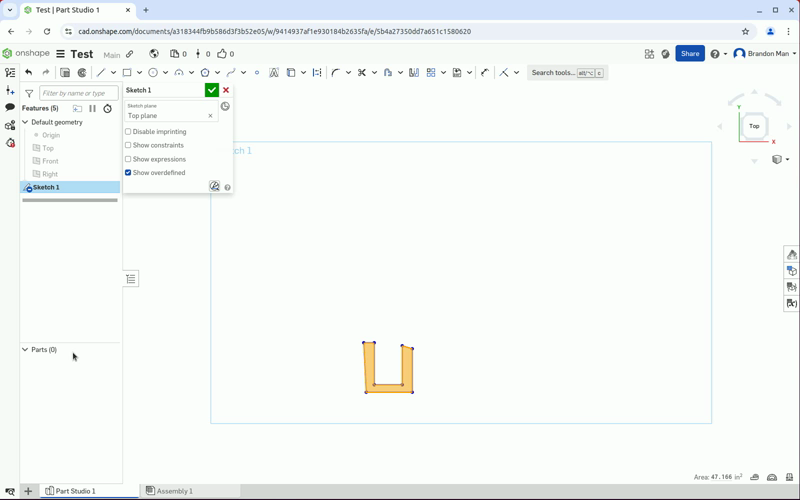
key(shift+e)
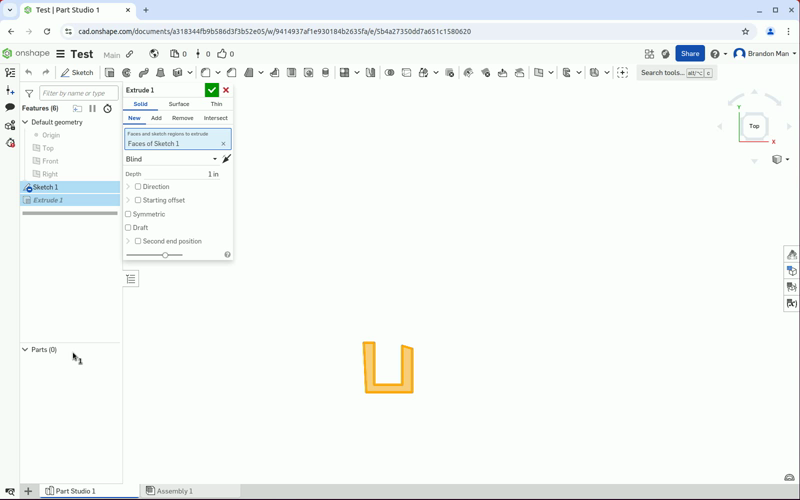
mouse_move(143, 106)
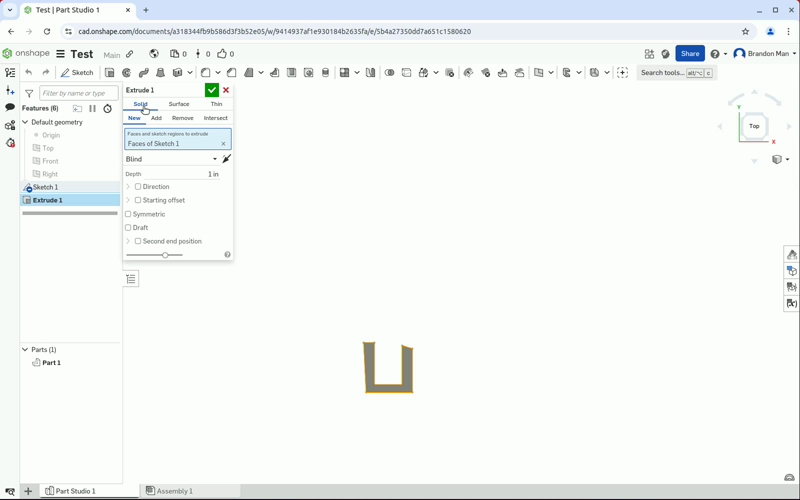
click(143, 106)
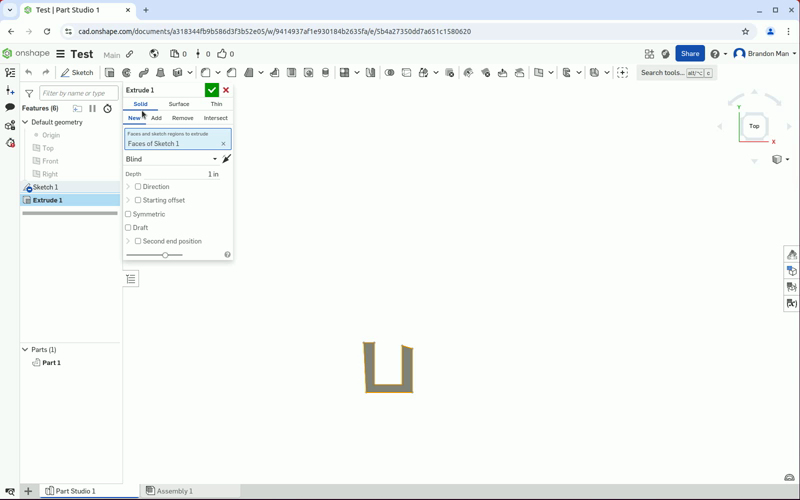
mouse_move(137, 120)
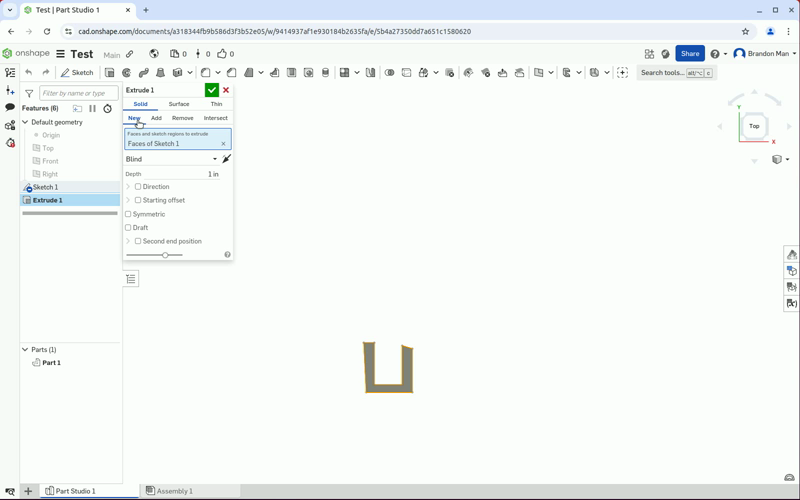
click(137, 120)
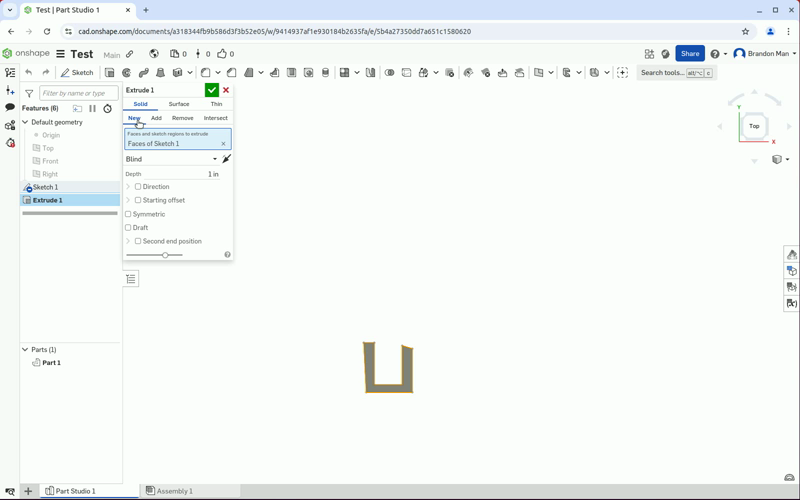
key(tab, 4)
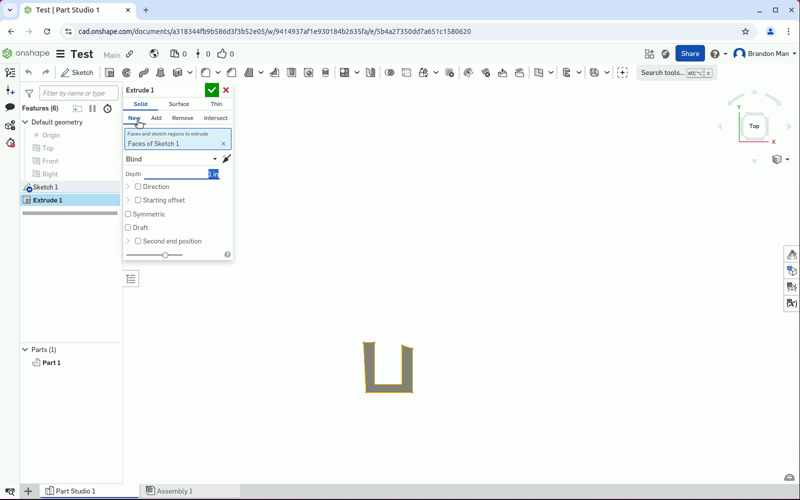
text(7.703)
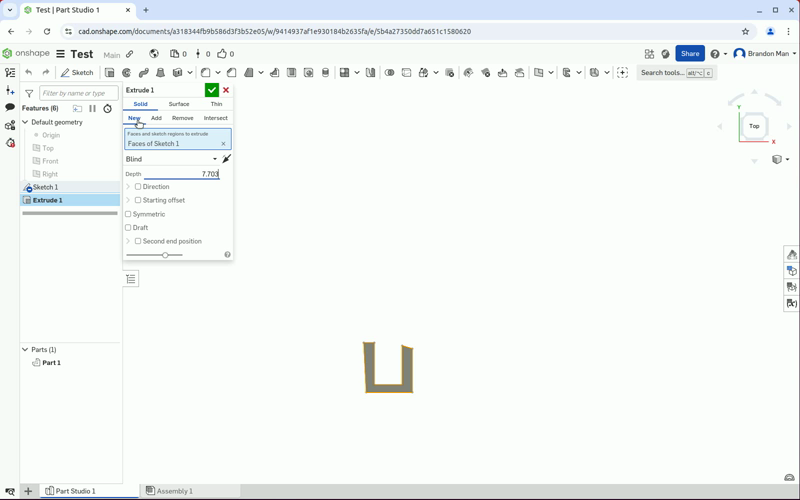
key(enter)
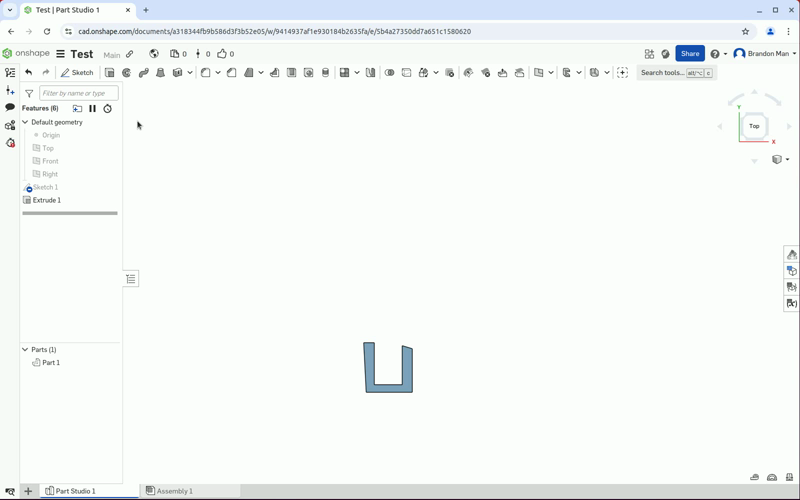
key(shift+h)
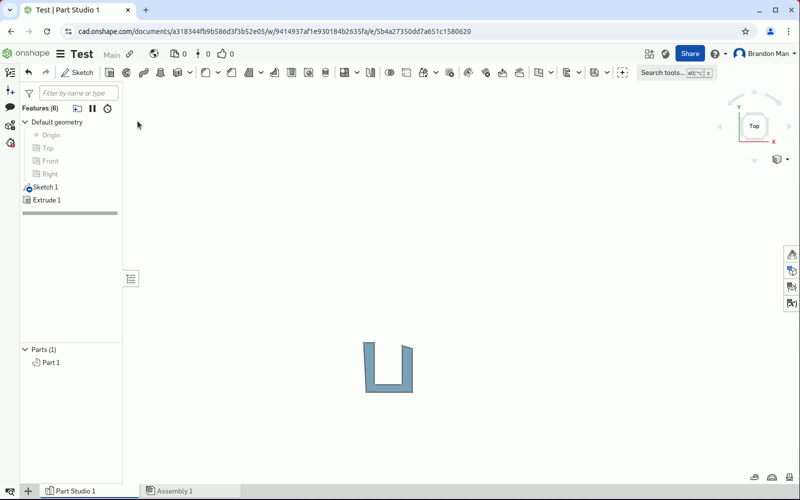
key(shift+h)
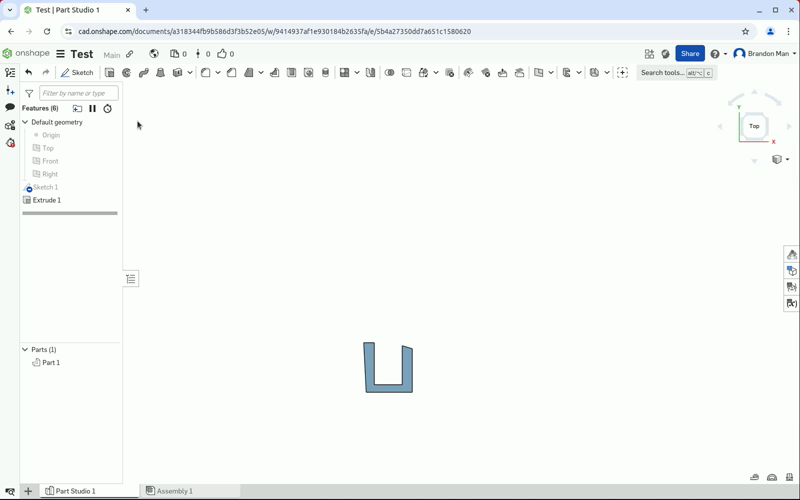
mouse_move(73, 189)
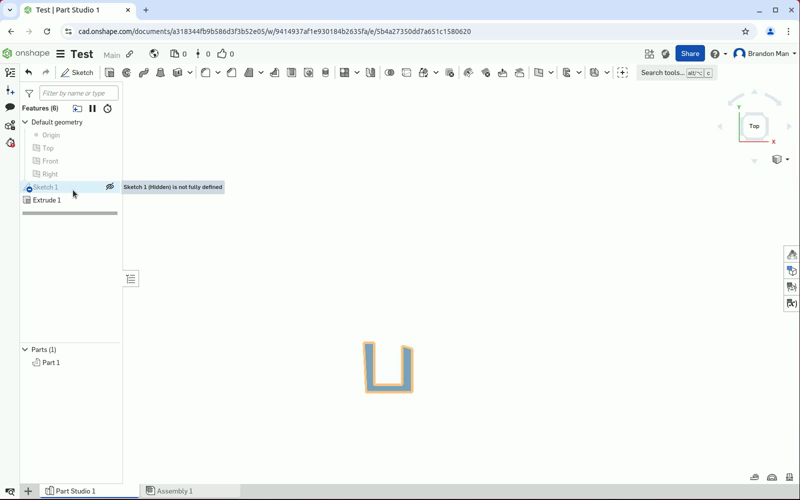
click(73, 189)
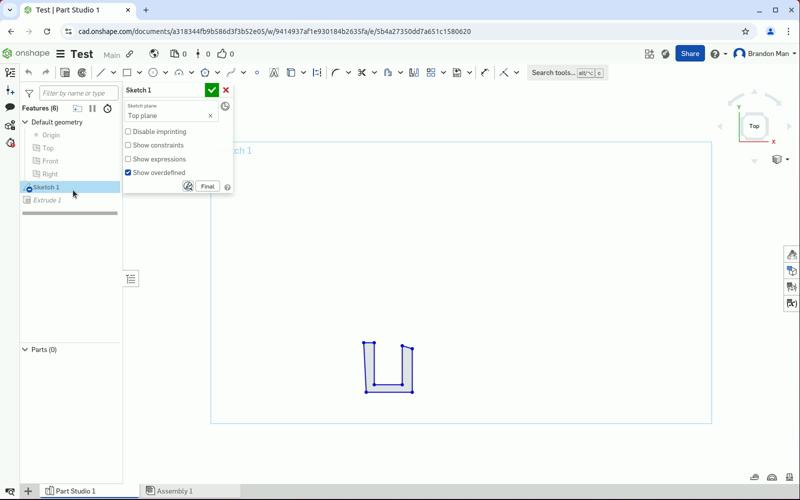
mouse_move(229, 92)
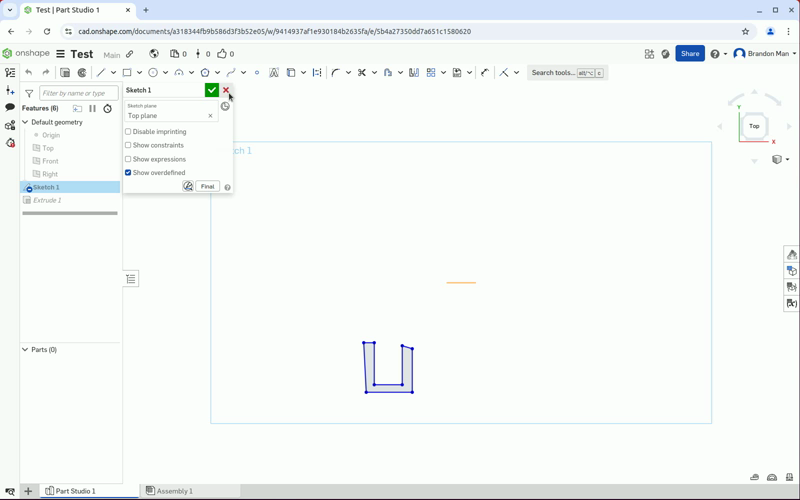
click(229, 92)
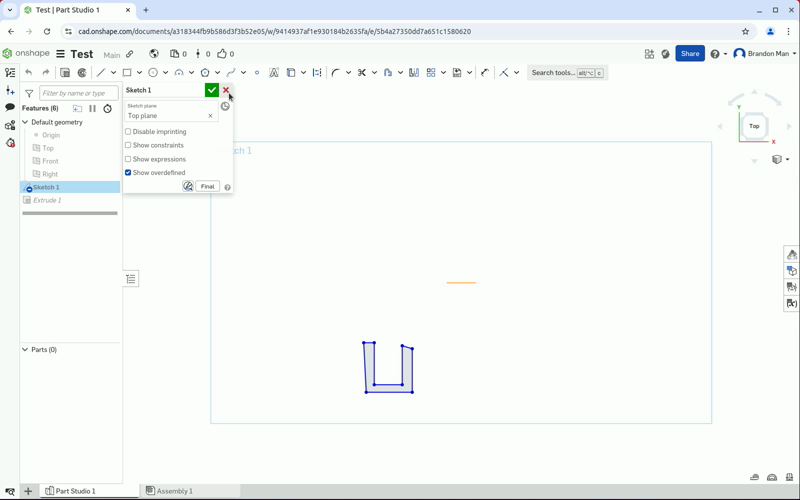
key(shift+s)
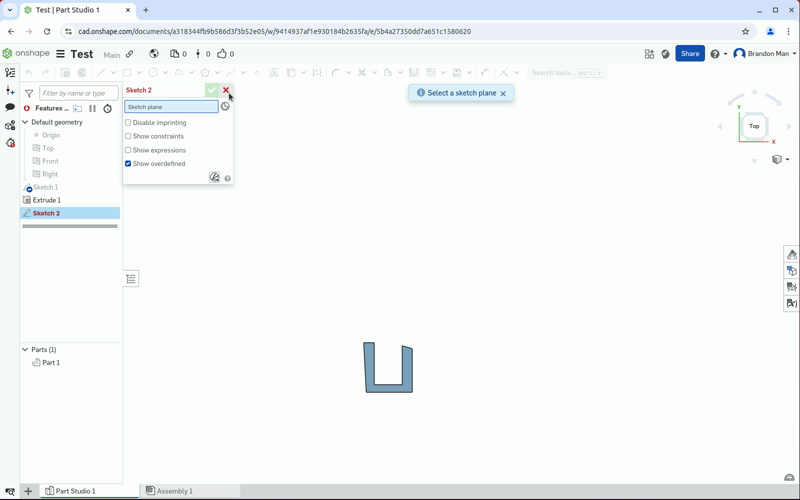
mouse_move(73, 150)
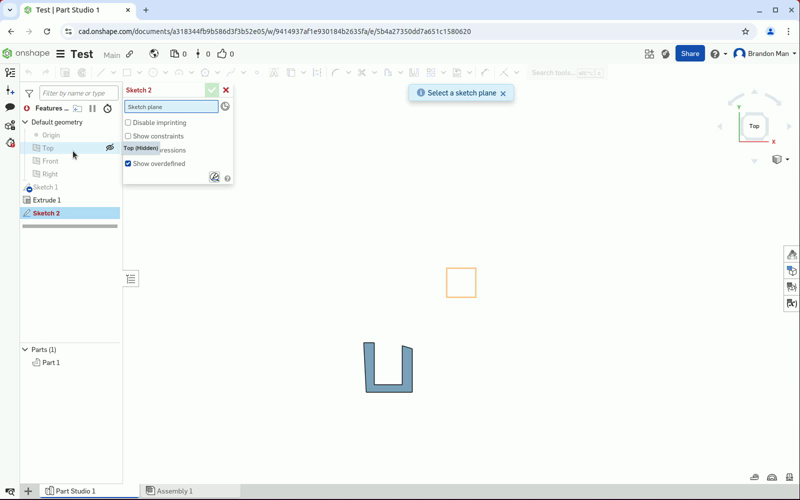
click(73, 150)
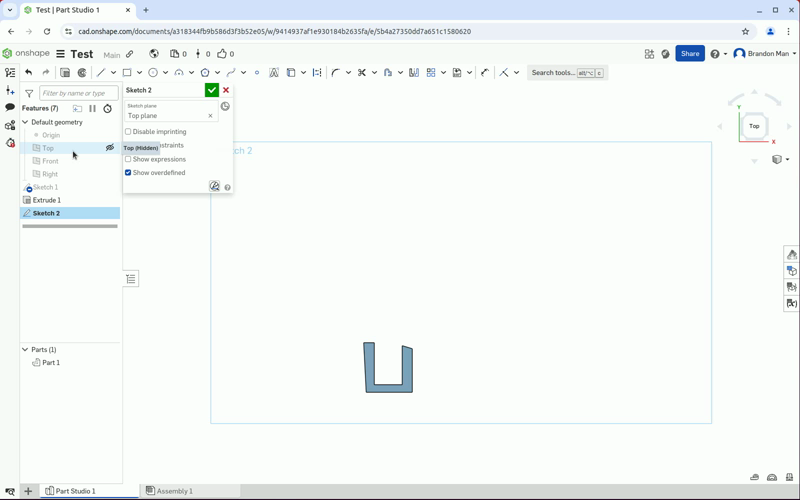
mouse_move(73, 352)
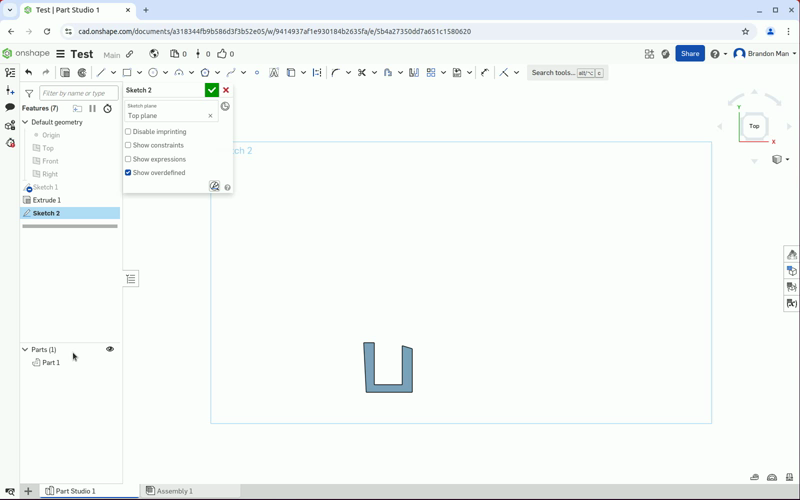
key(y)
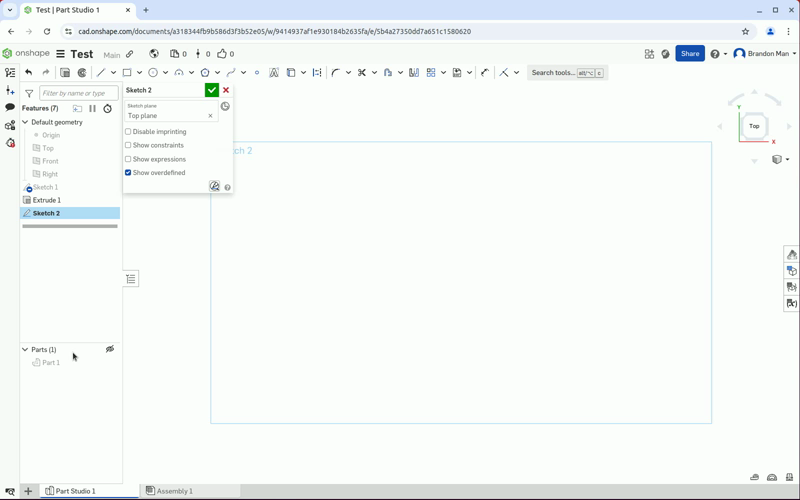
key(l)
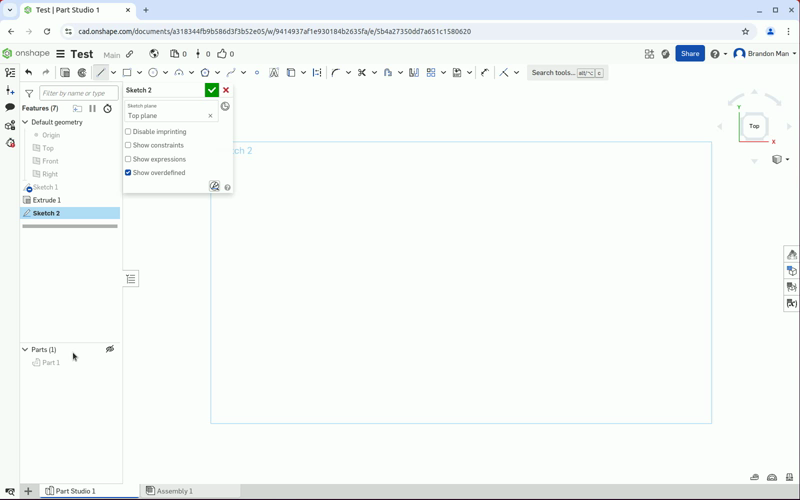
key_down(shift)
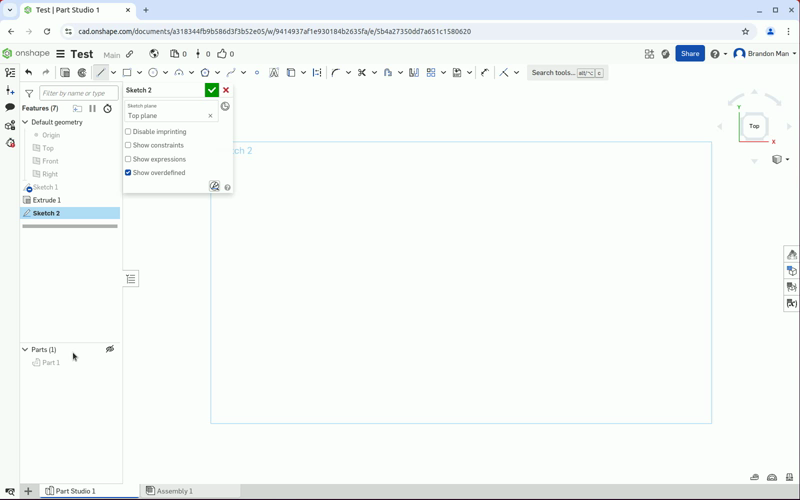
mouse_move(440, 351)
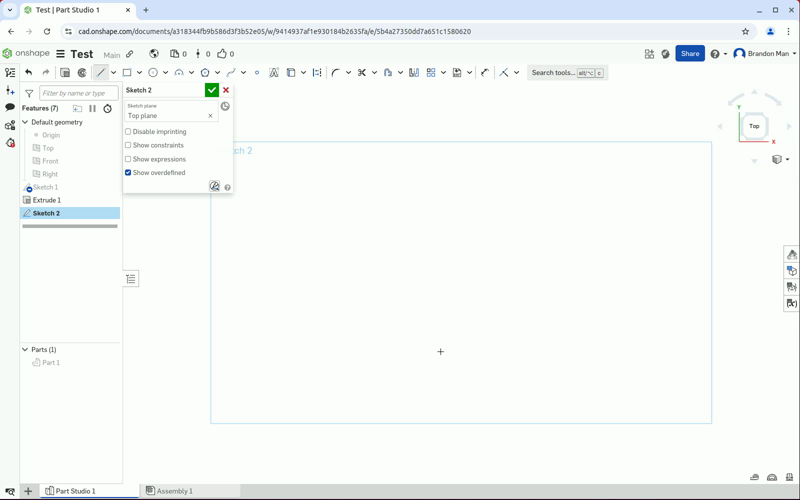
click(440, 351)
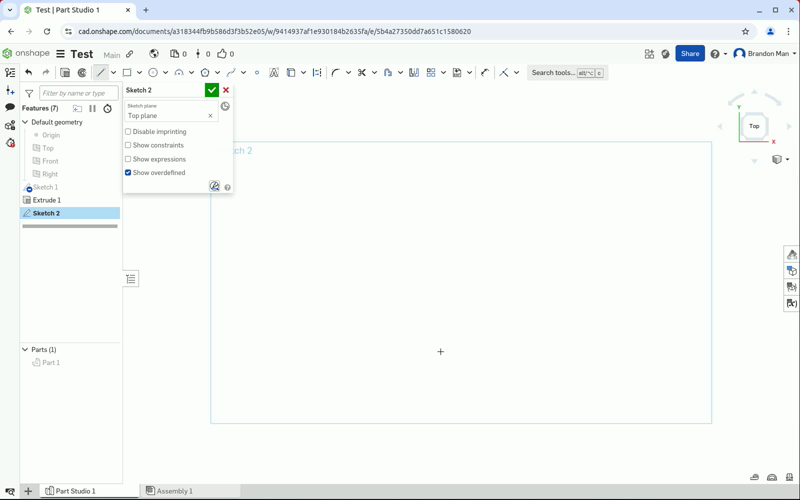
key_up(shift)
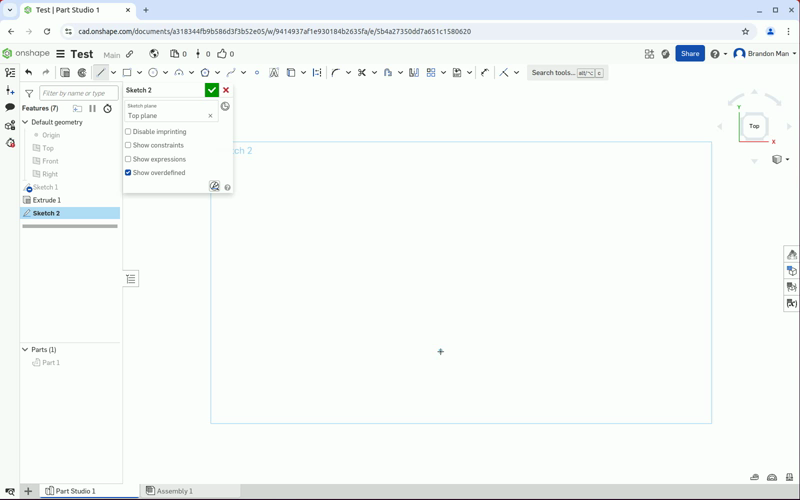
key_down(shift)
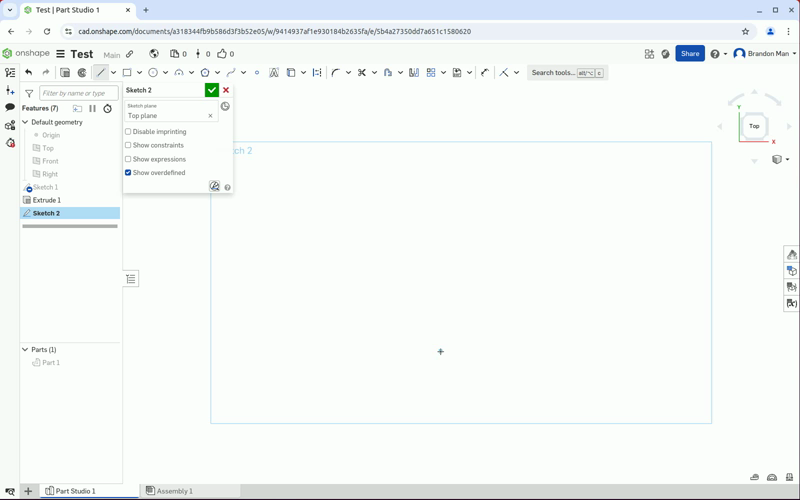
mouse_move(470, 351)
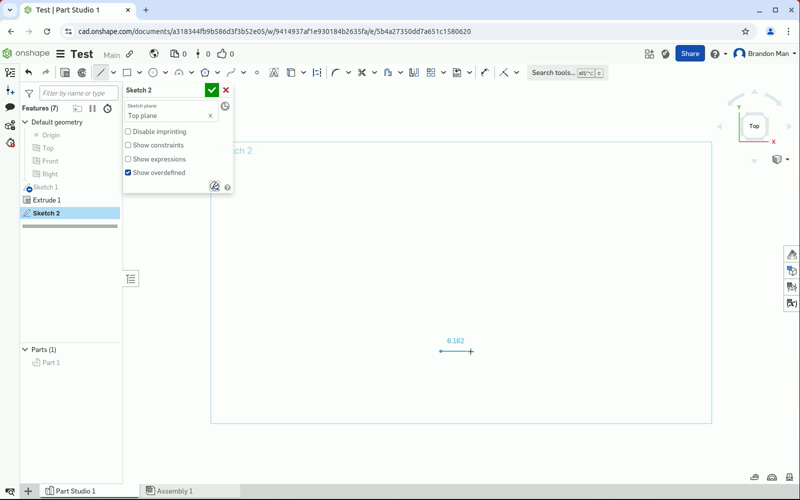
mouse_move(443, 396)
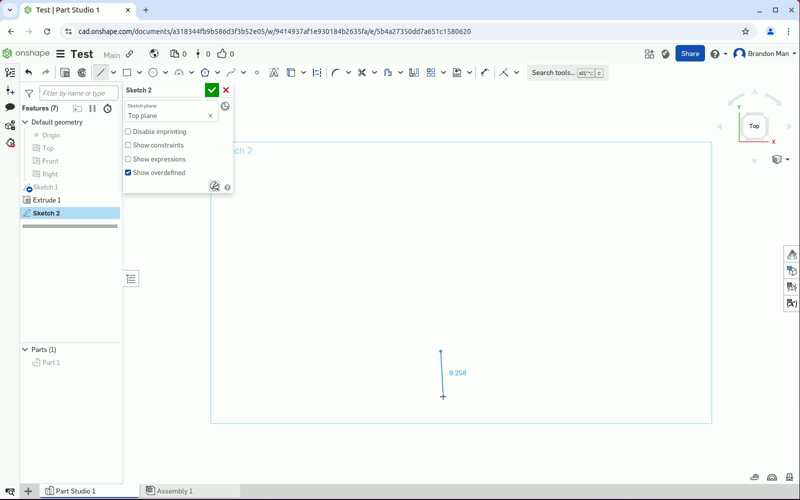
click(443, 396)
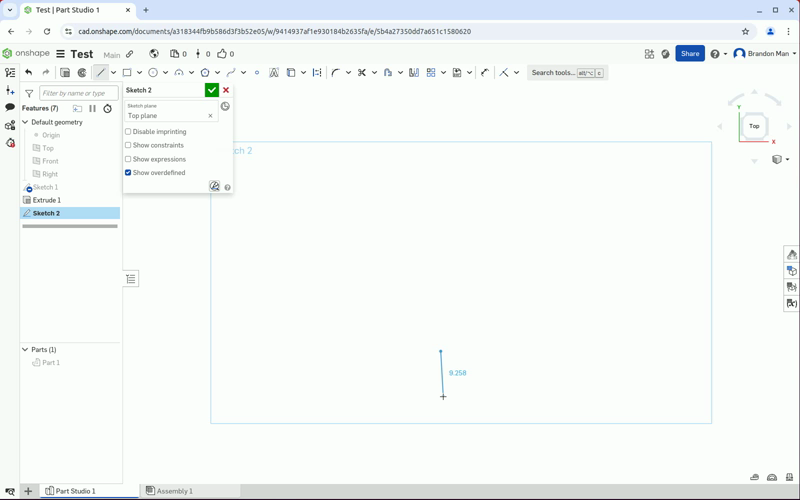
key_up(shift)
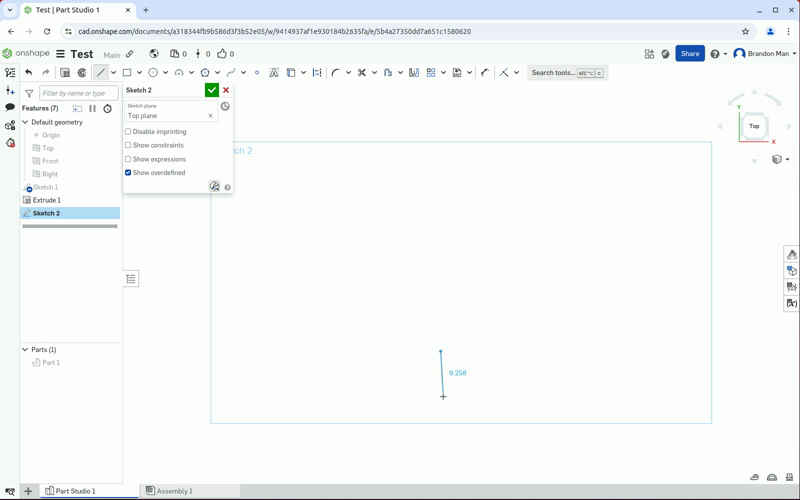
key_down(shift)
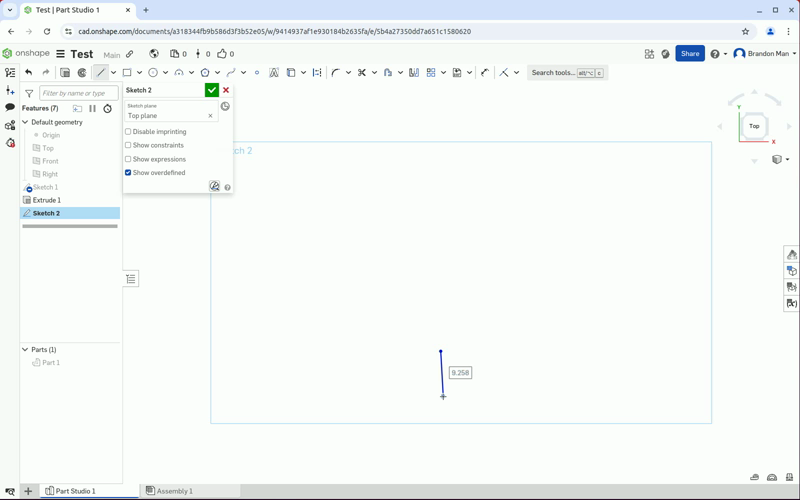
mouse_move(473, 396)
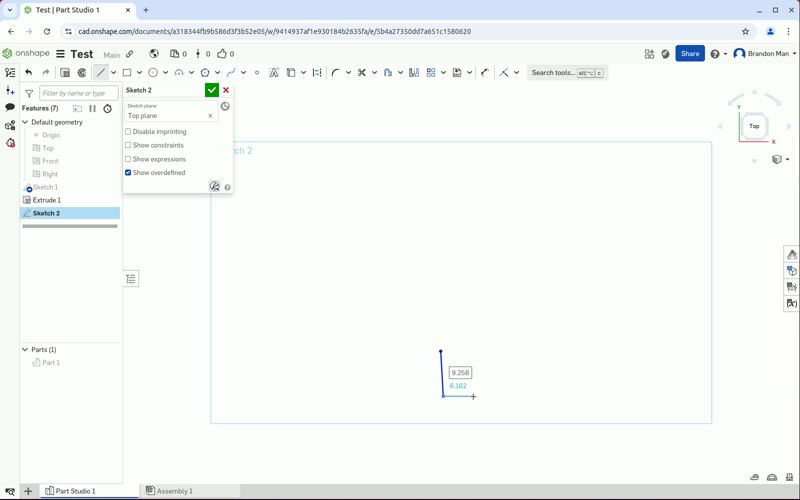
mouse_move(485, 396)
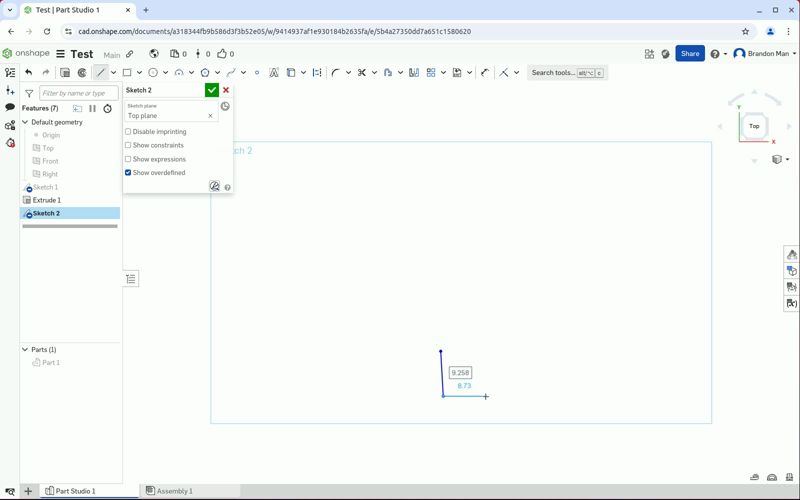
click(485, 396)
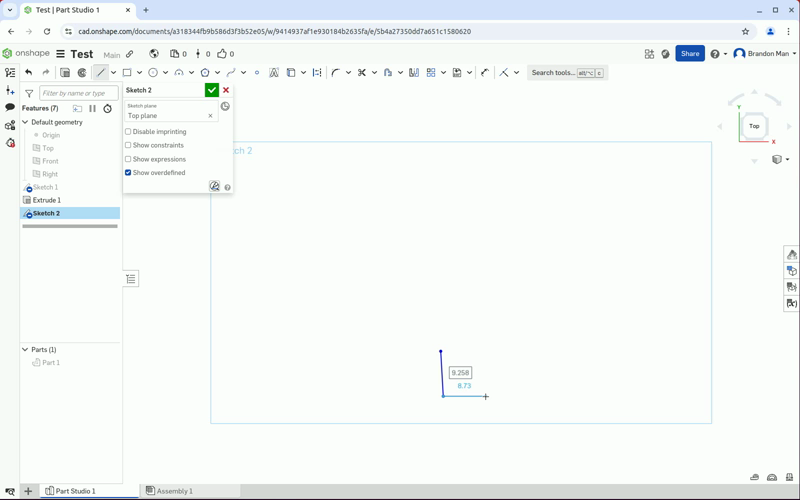
key_up(shift)
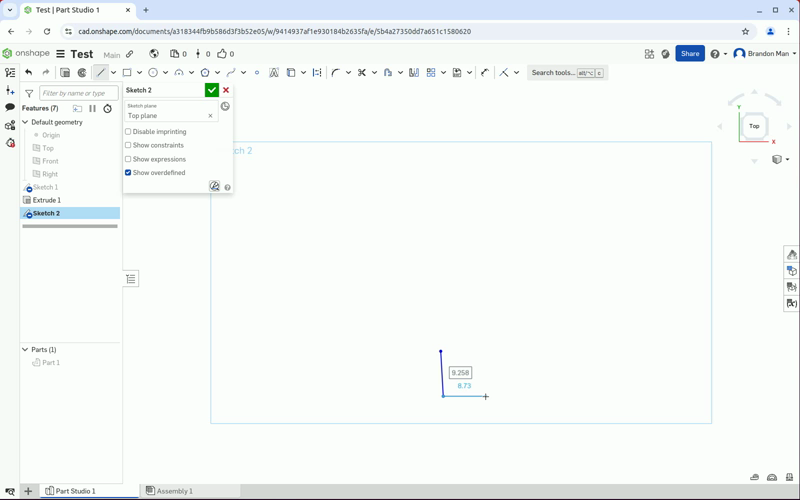
key_down(shift)
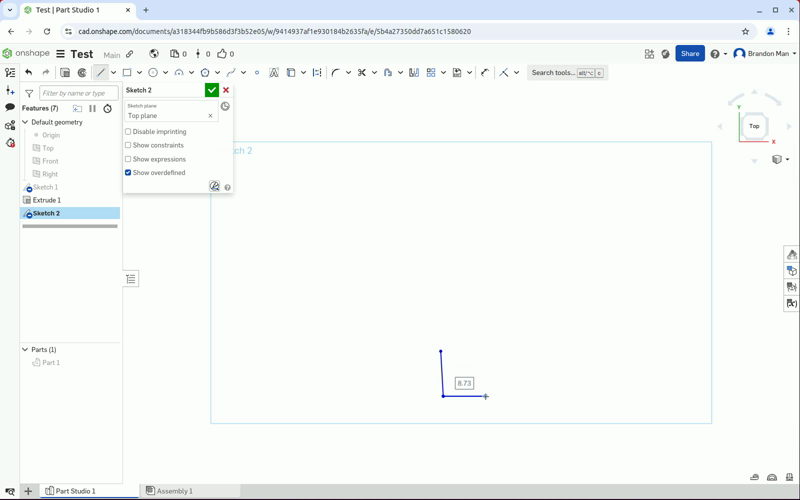
mouse_move(515, 396)
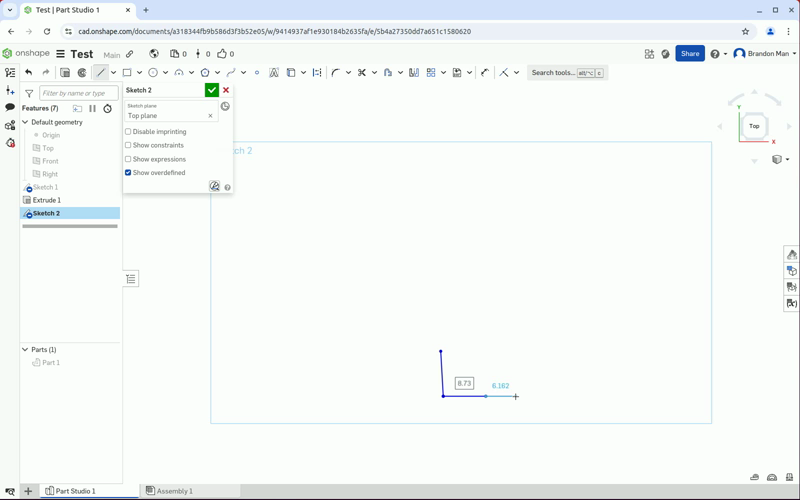
mouse_move(485, 387)
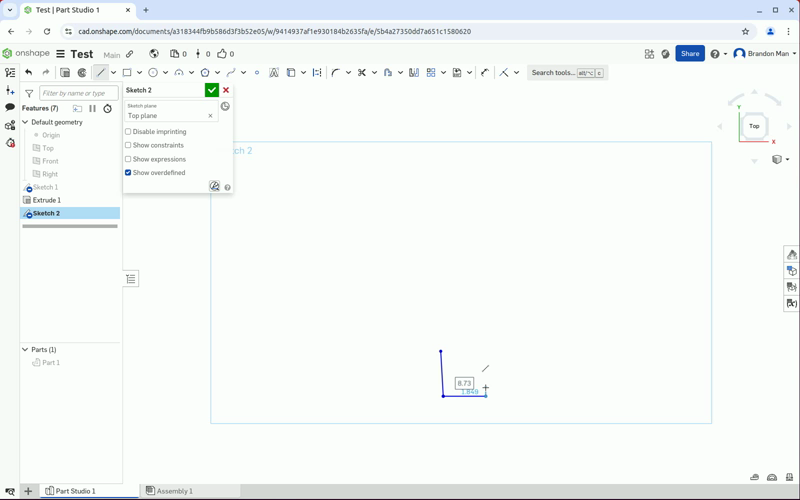
click(485, 387)
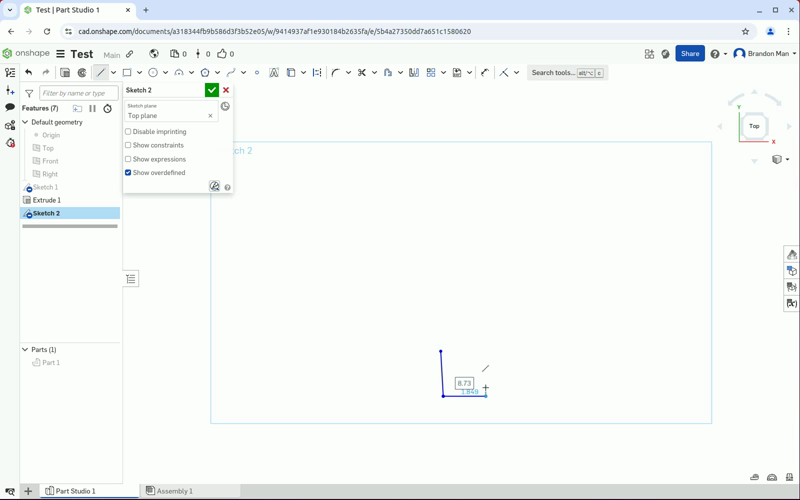
key_up(shift)
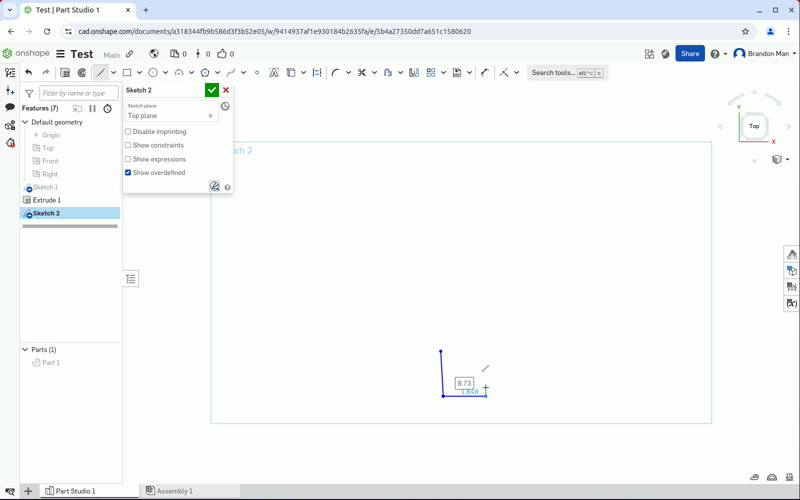
key_down(shift)
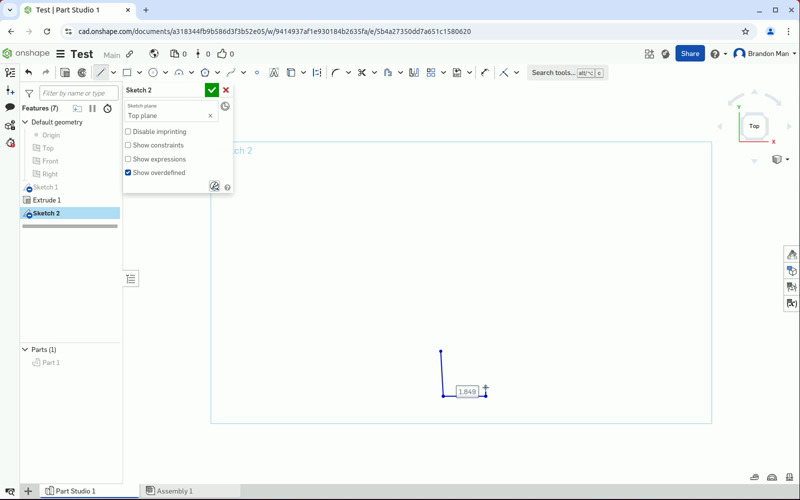
mouse_move(515, 387)
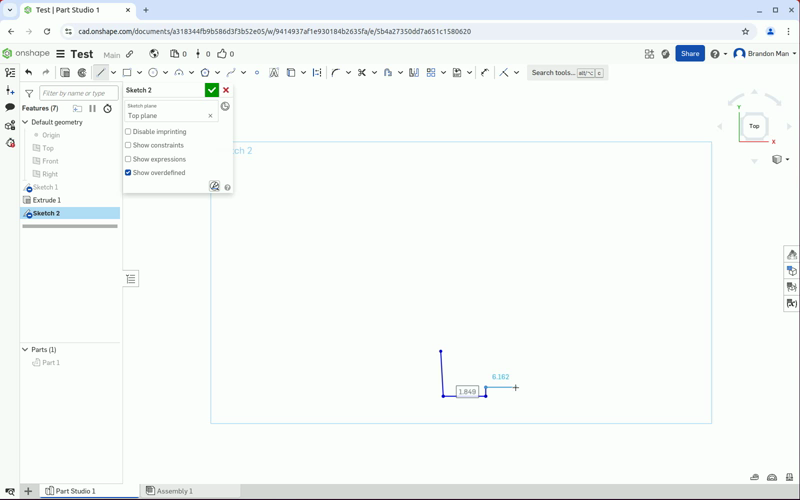
mouse_move(453, 387)
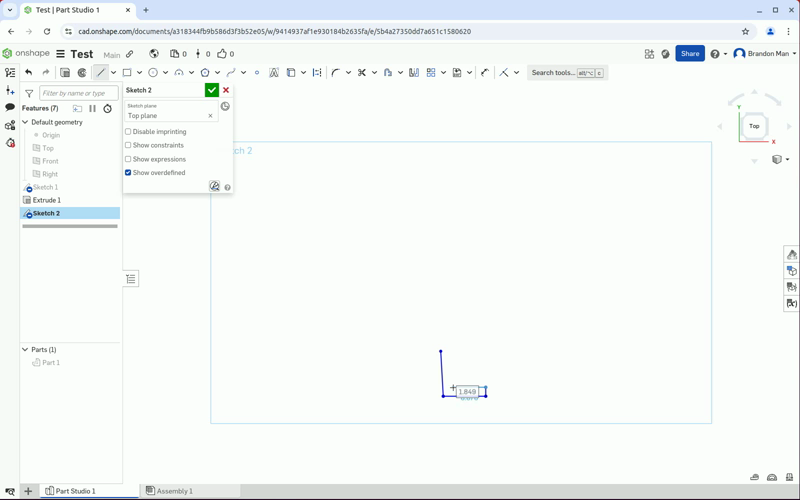
click(453, 387)
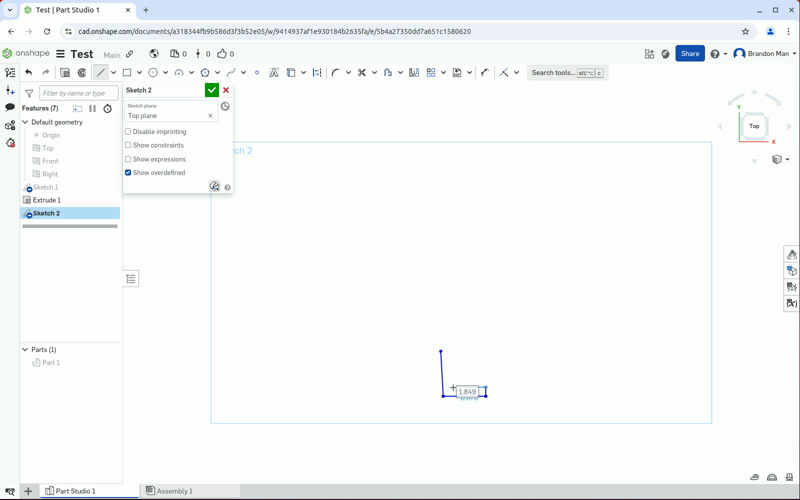
key_up(shift)
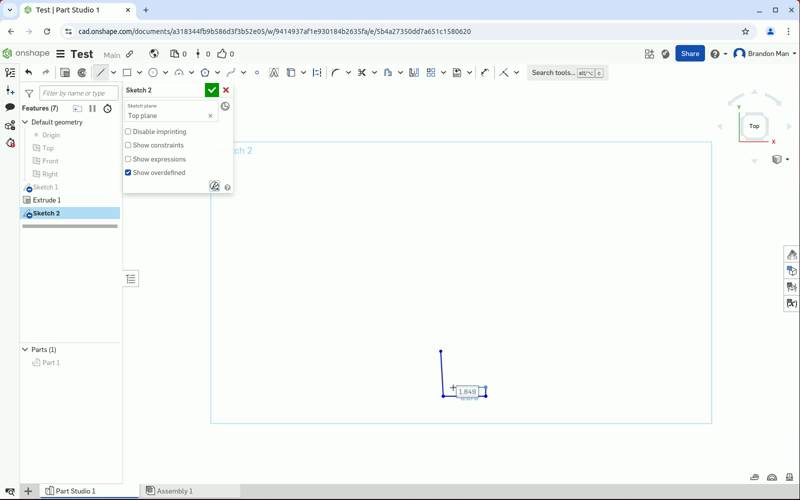
key_down(shift)
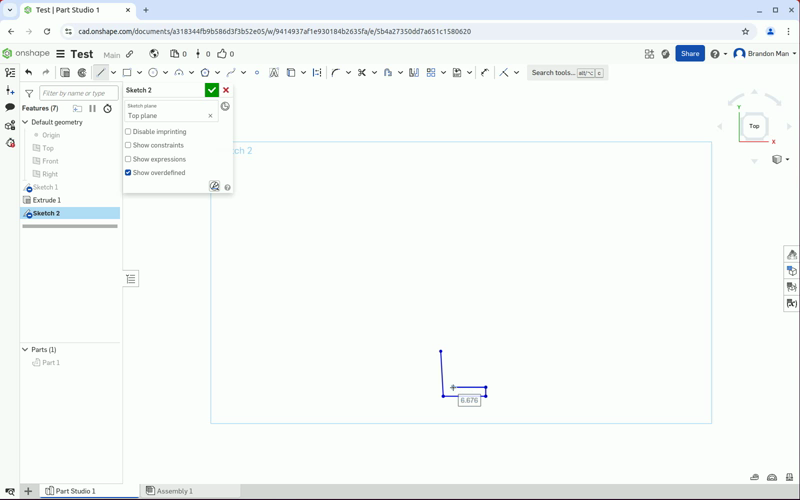
mouse_move(483, 387)
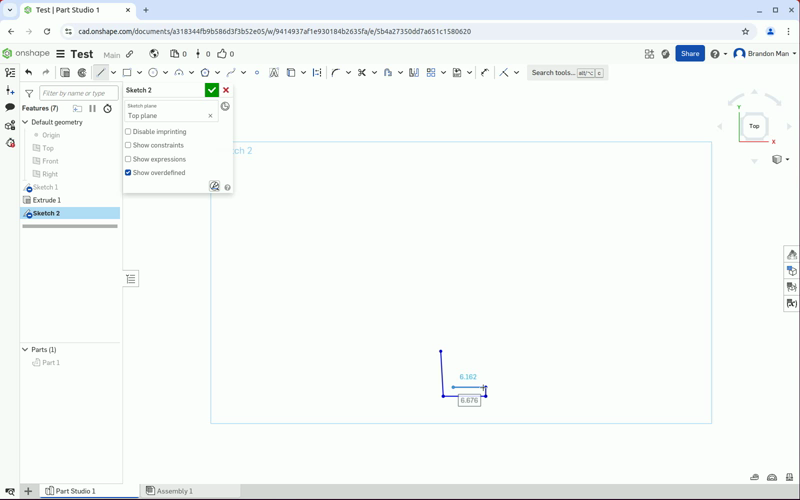
mouse_move(453, 349)
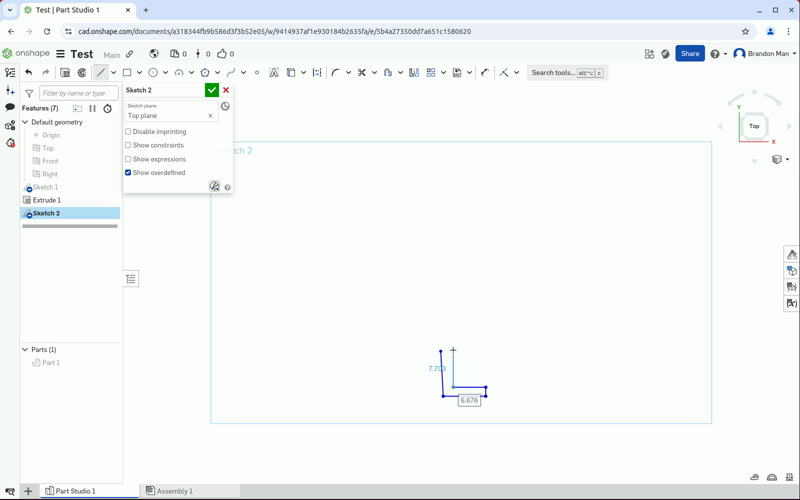
click(453, 349)
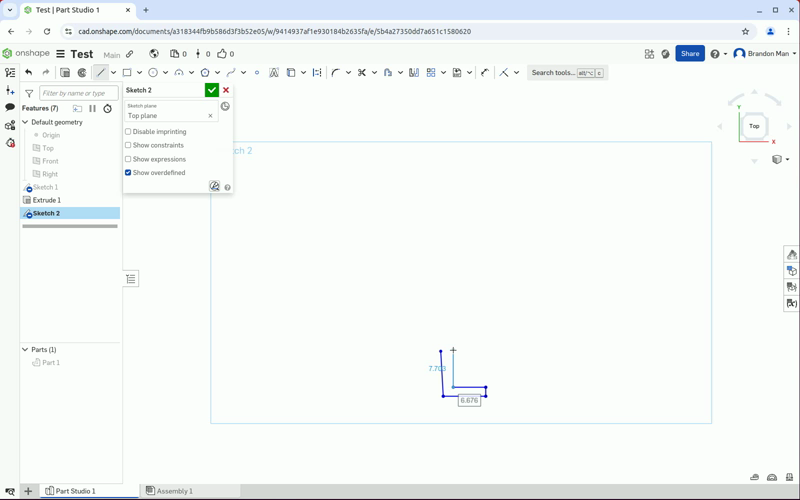
key_up(shift)
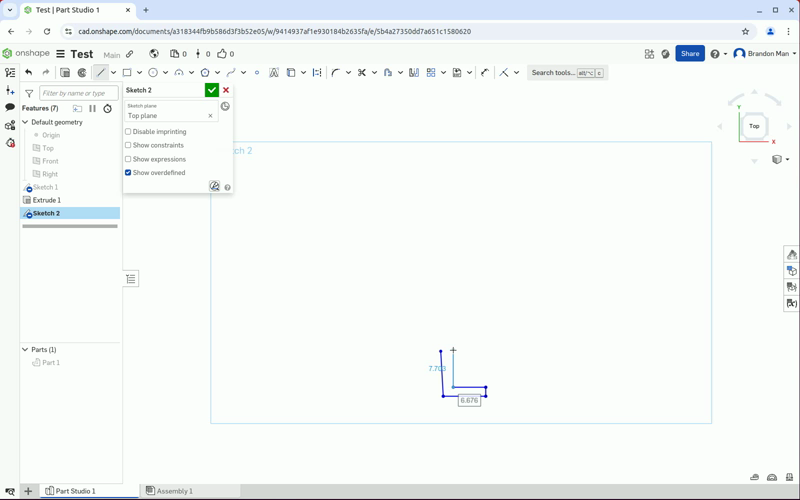
mouse_move(483, 349)
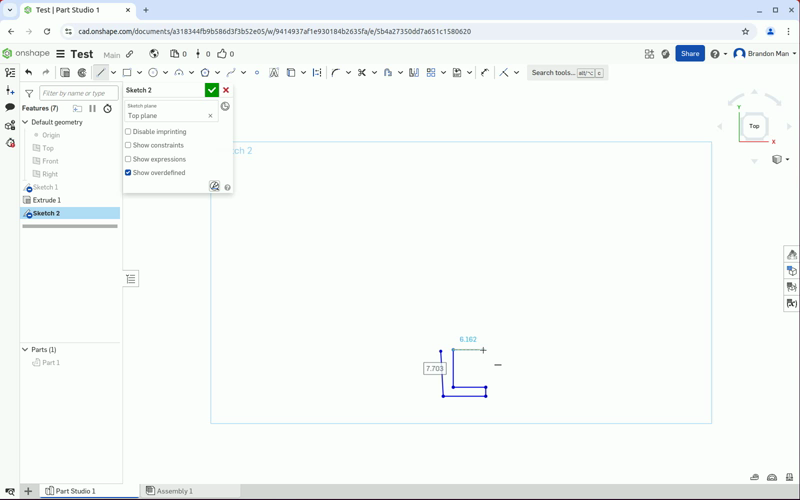
key_down(shift)
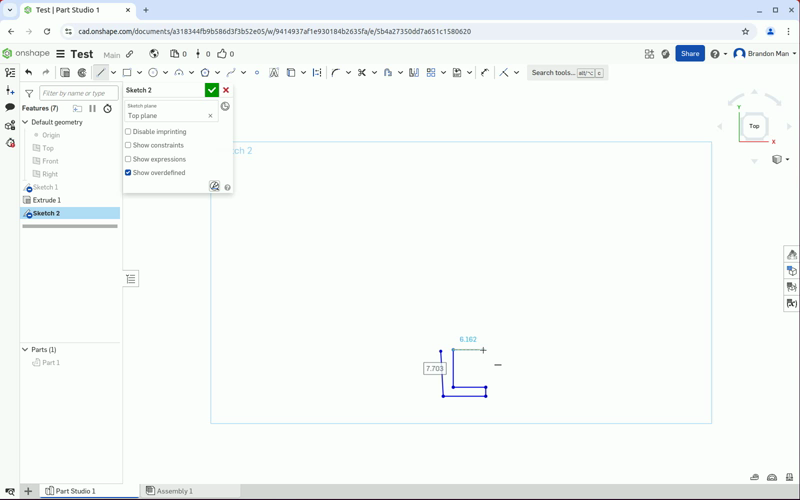
mouse_move(440, 351)
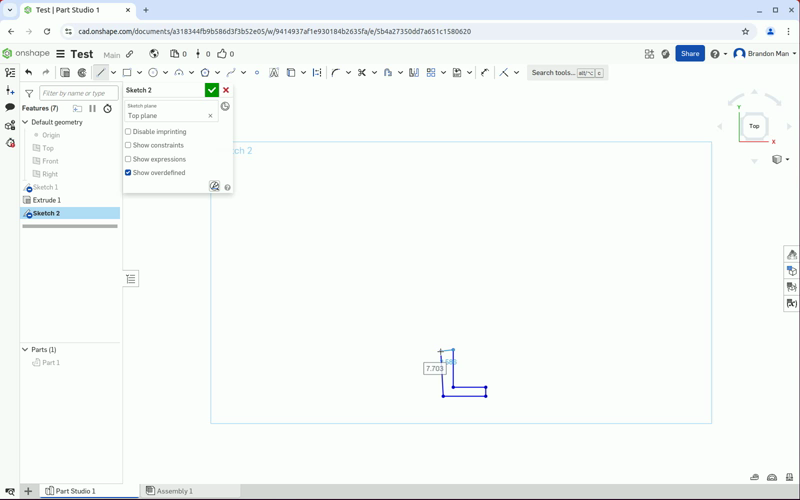
key_up(shift)
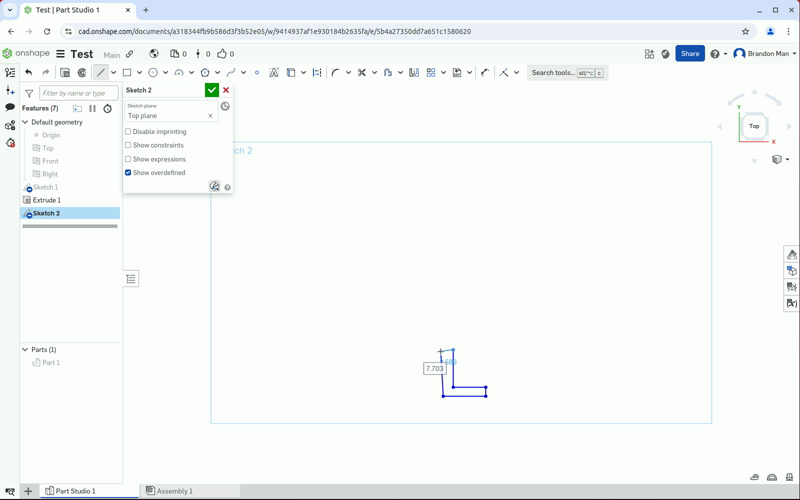
click(440, 351)
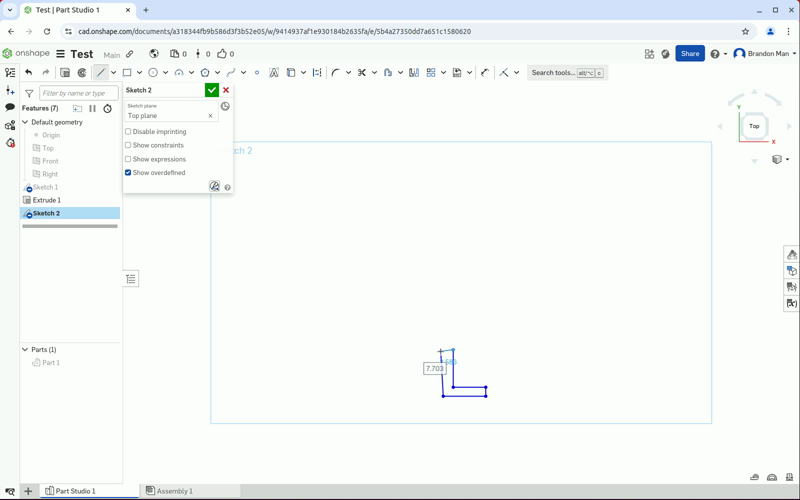
key(esc)
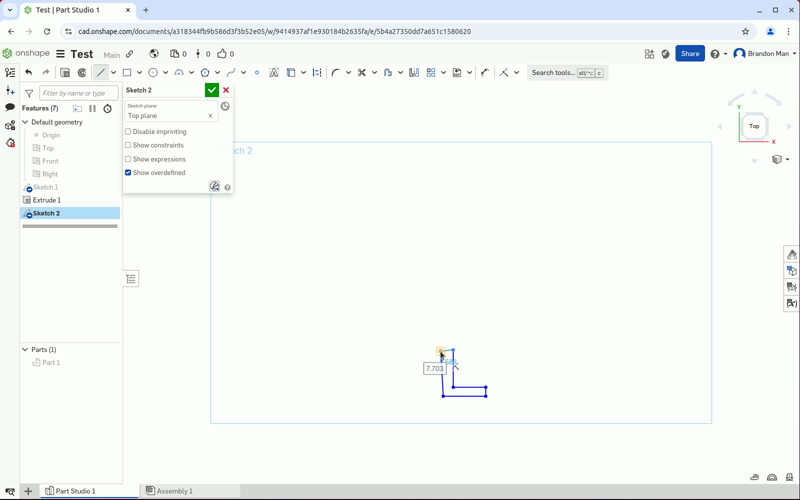
mouse_move(455, 387)
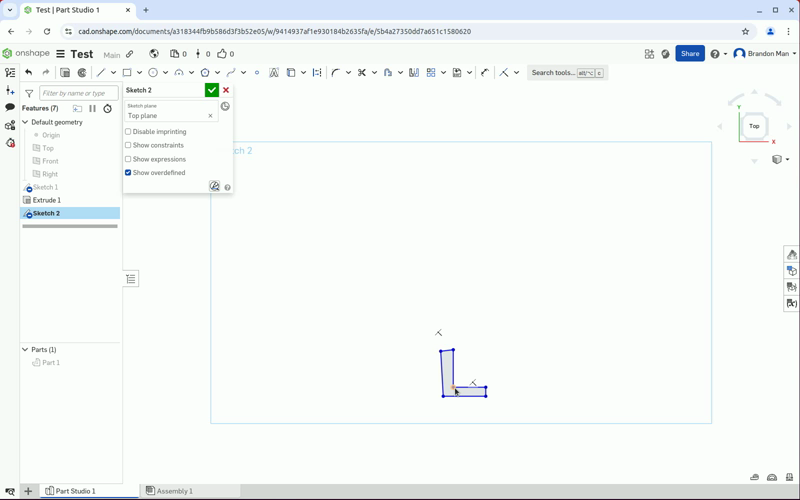
scroll(6)
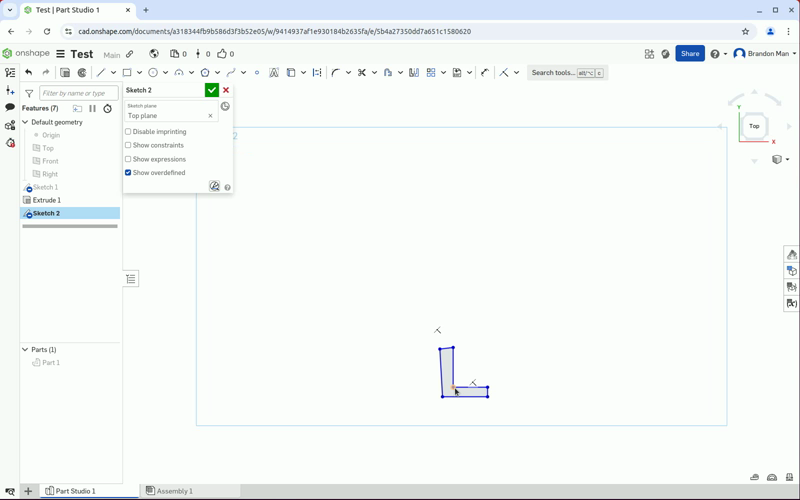
scroll(6)
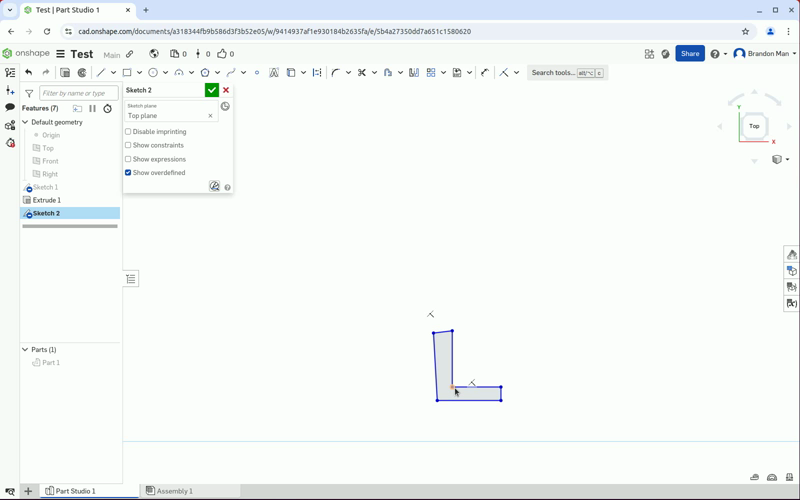
scroll(6)
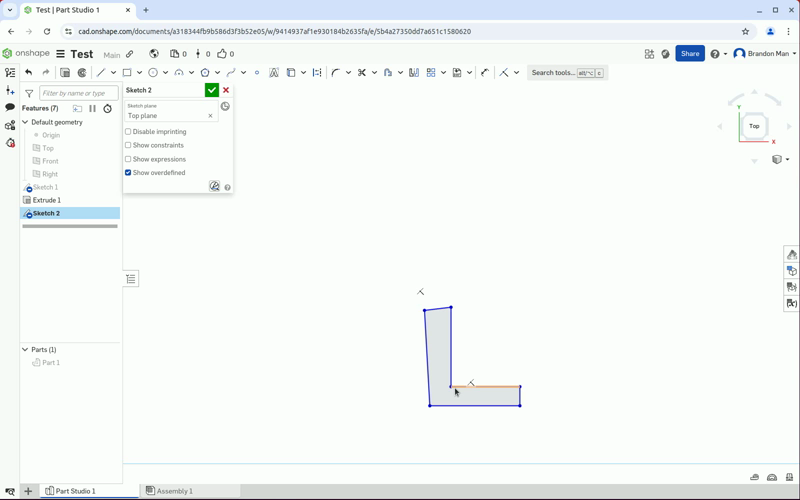
scroll(6)
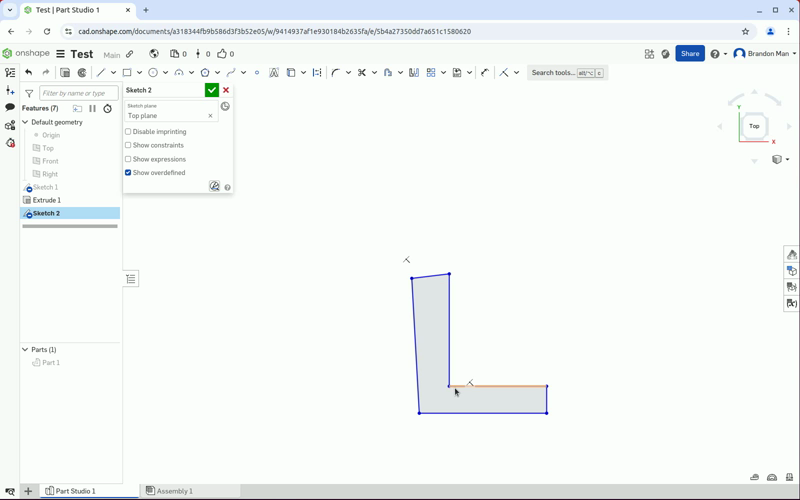
scroll(6)
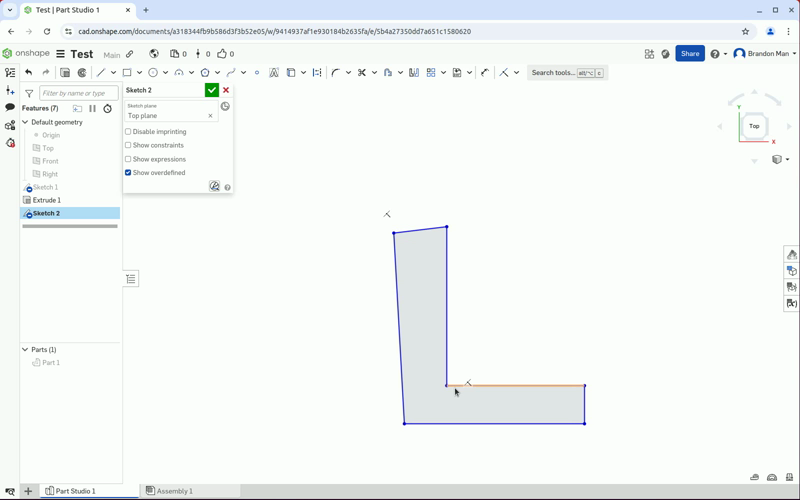
scroll(6)
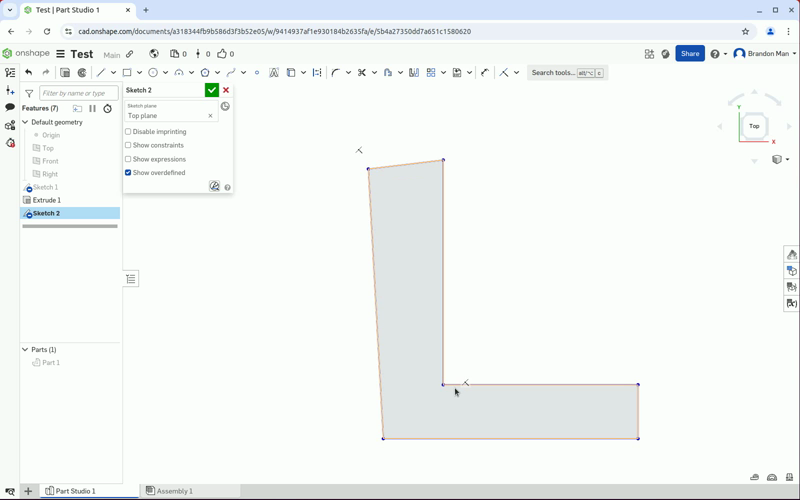
scroll(6)
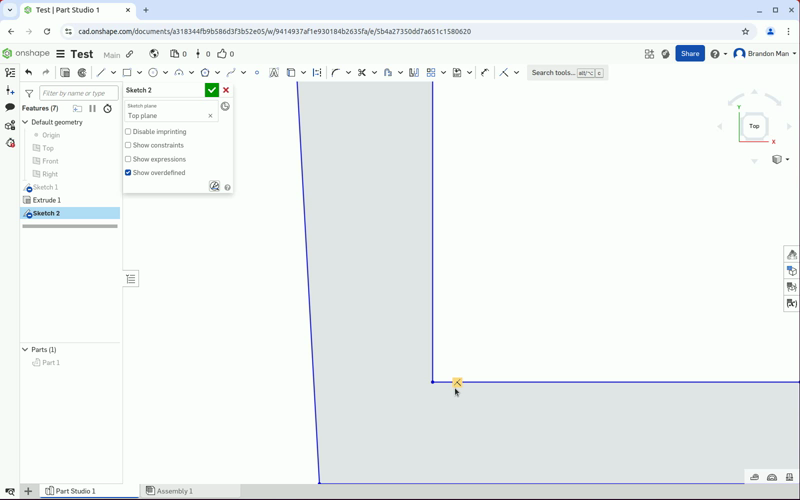
click(455, 387)
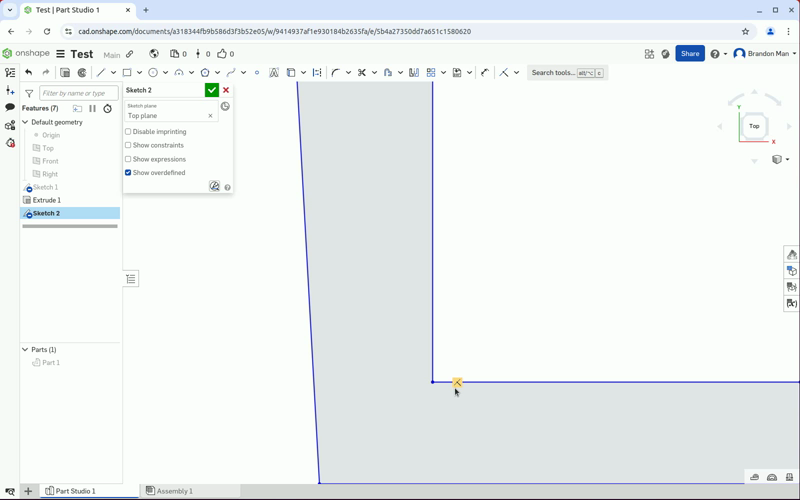
scroll(-6)
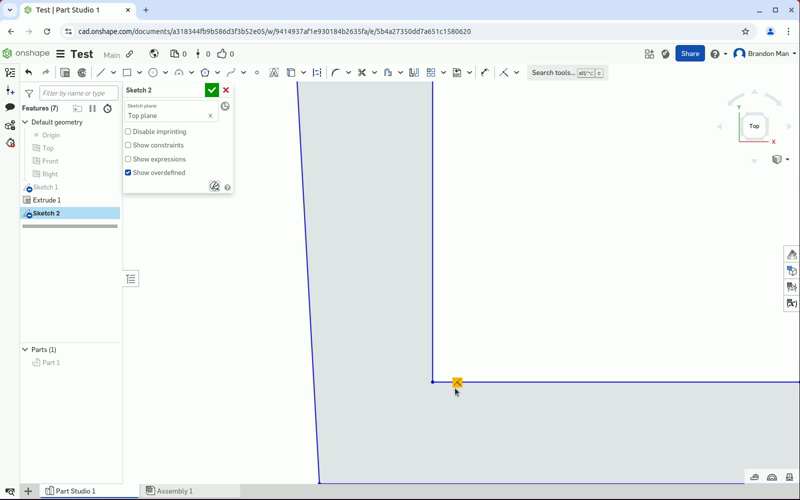
scroll(-6)
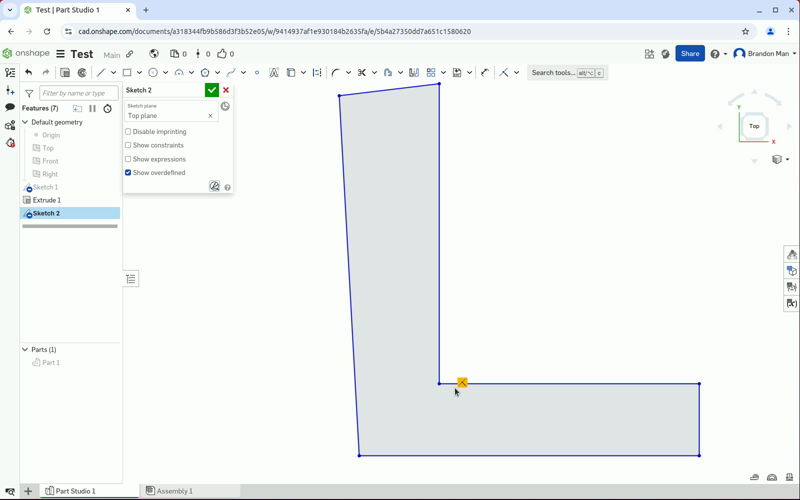
scroll(-6)
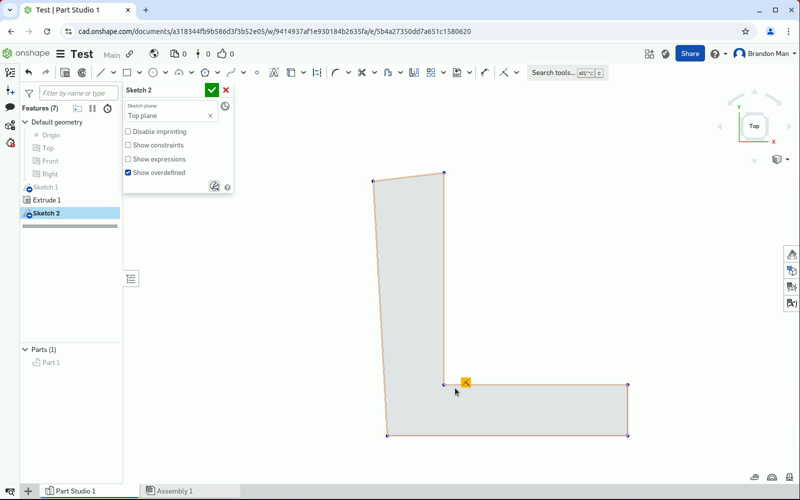
scroll(-6)
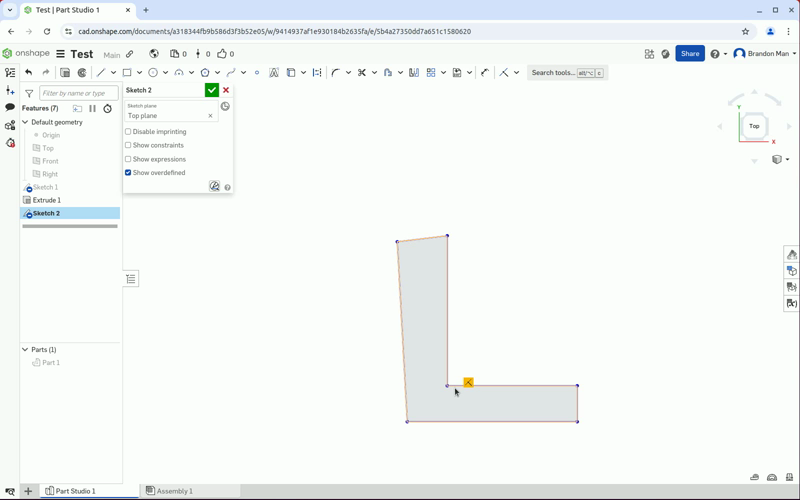
scroll(-6)
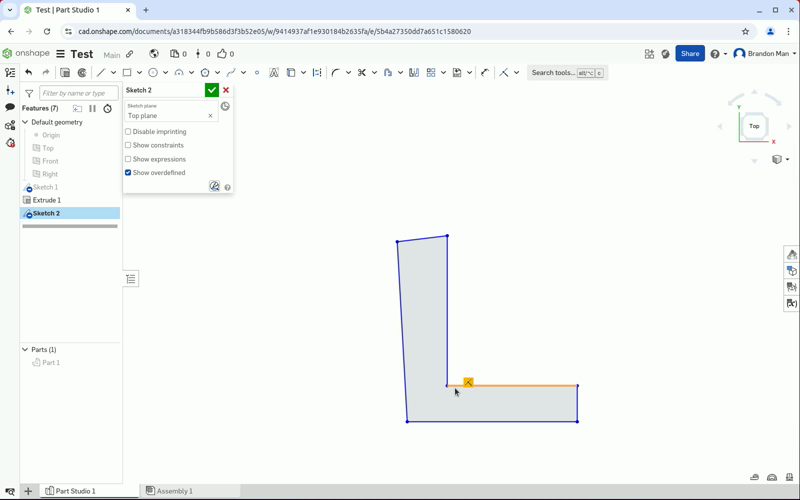
scroll(-6)
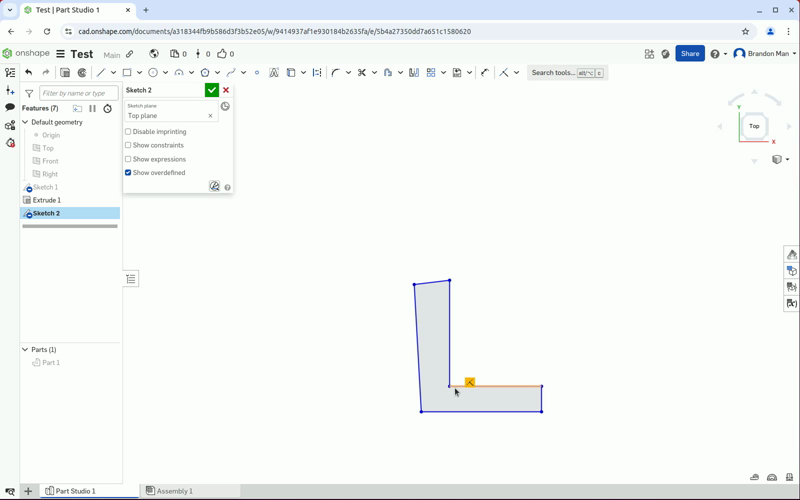
scroll(-6)
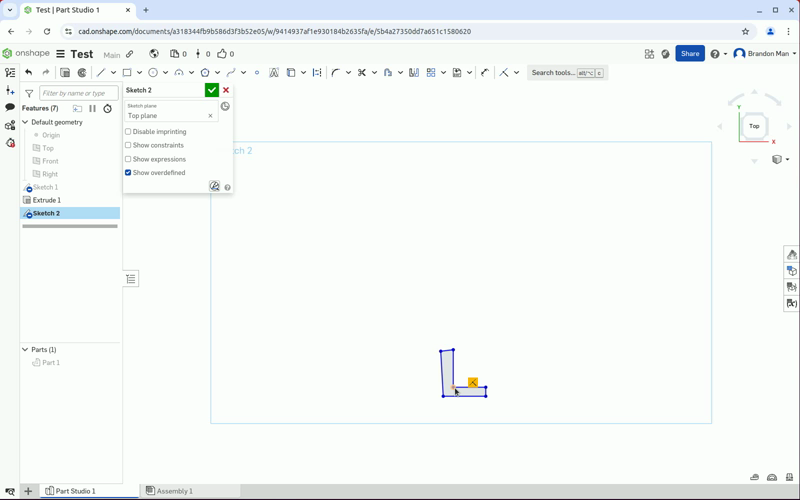
mouse_move(73, 352)
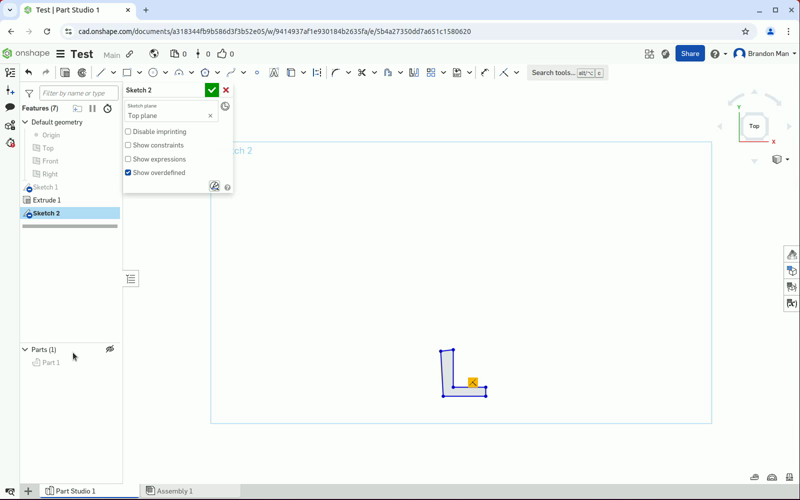
key(shift+y)
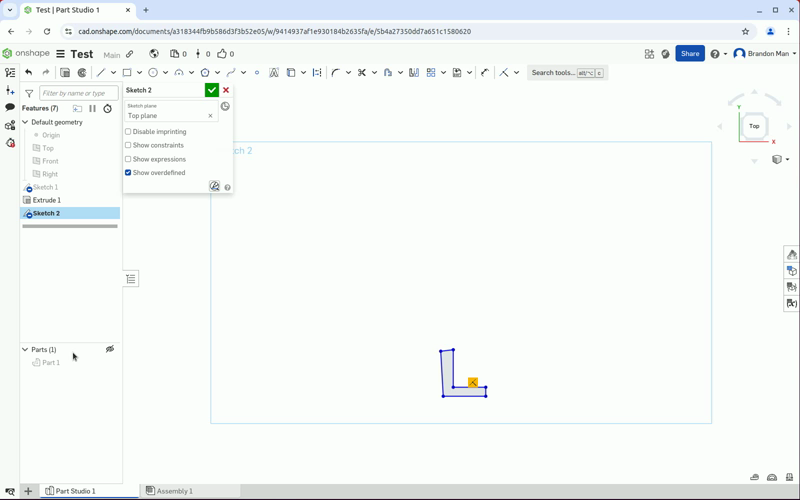
key(shift+e)
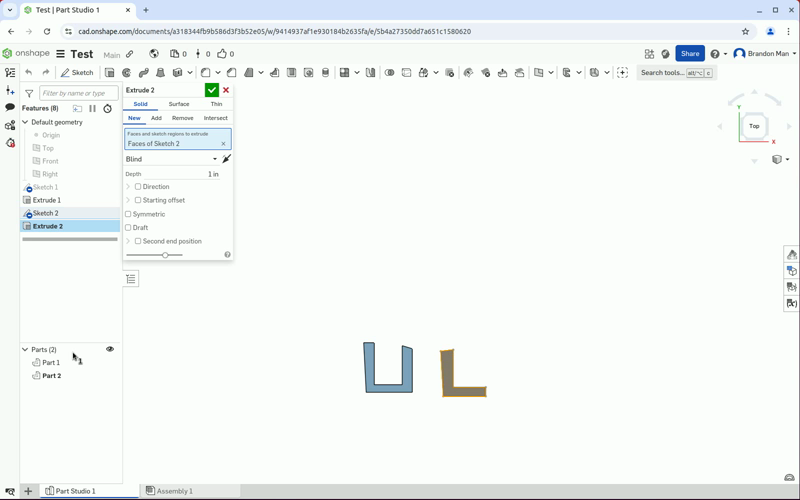
mouse_move(143, 106)
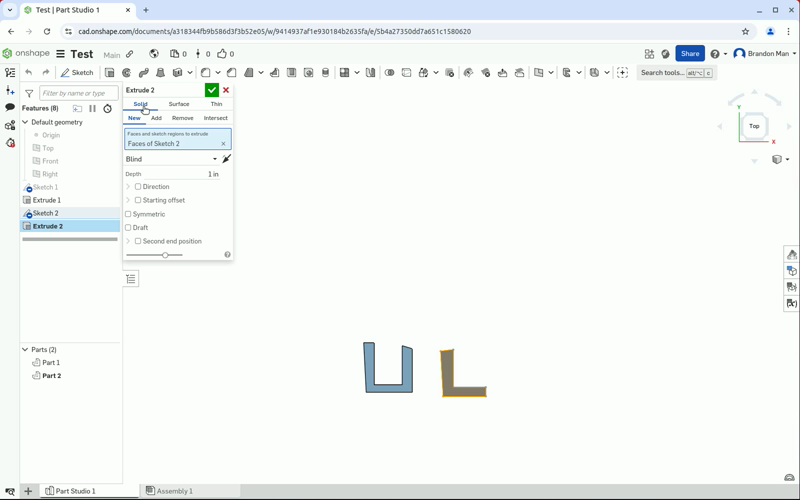
click(143, 106)
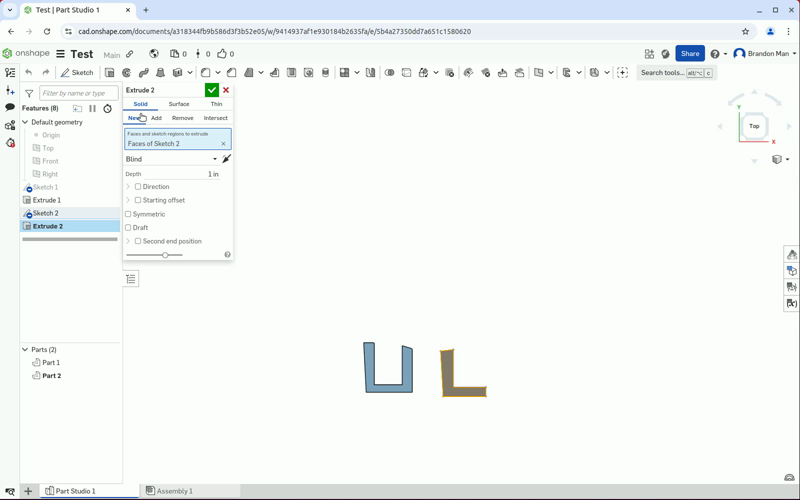
mouse_move(137, 120)
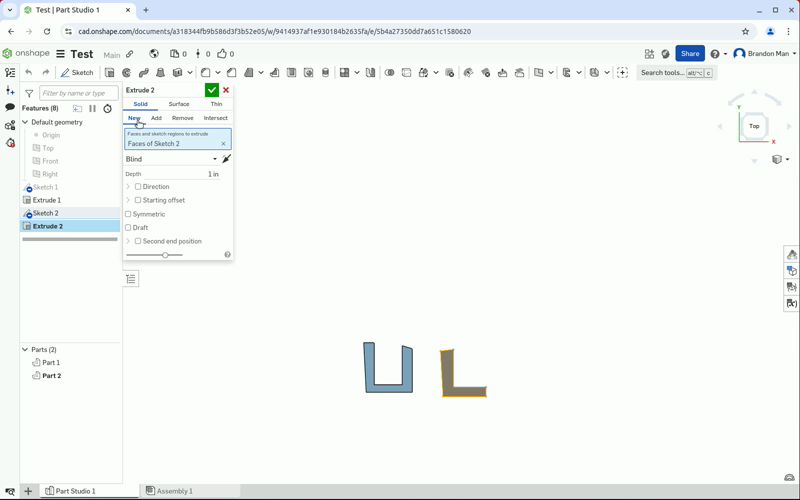
click(137, 120)
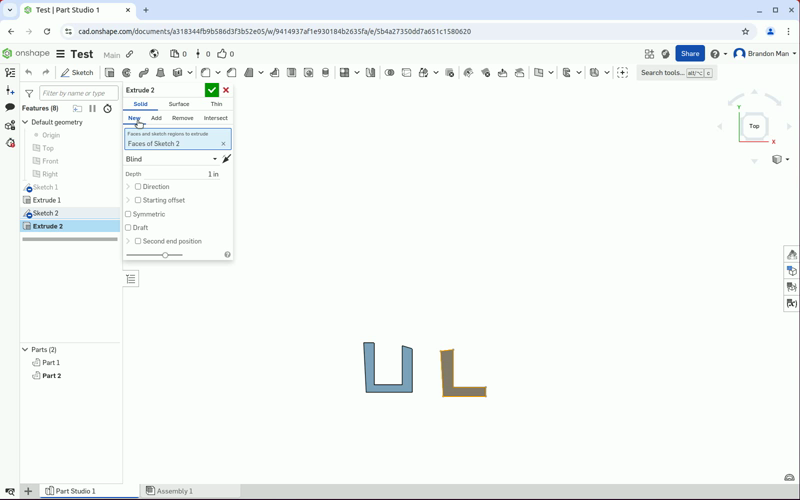
key(tab, 4)
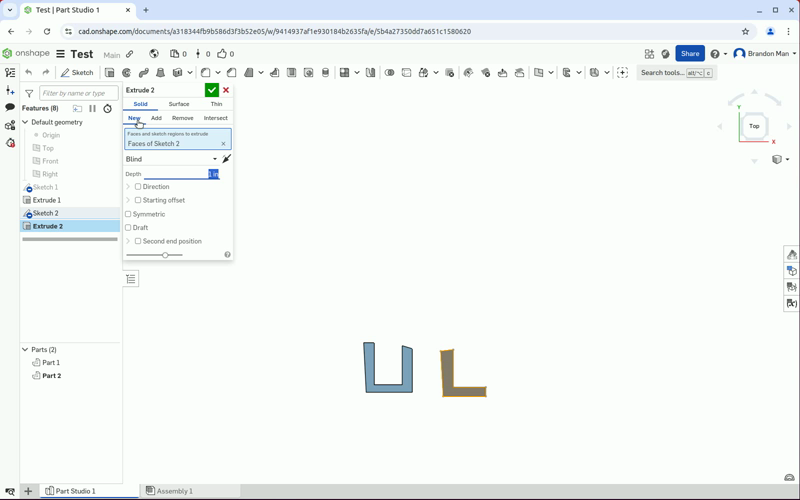
text(7.703)
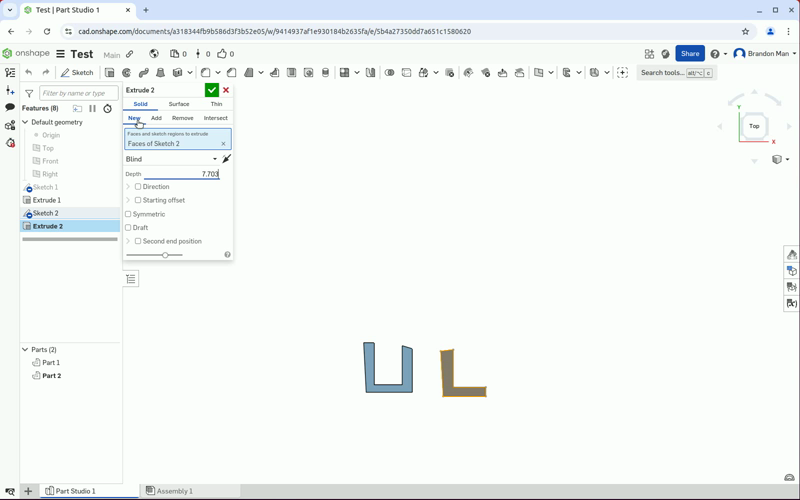
key(enter)
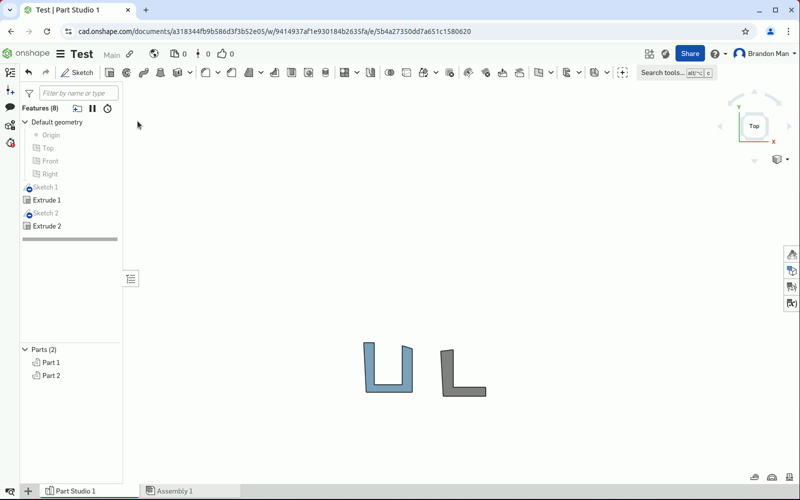
key(shift+h)
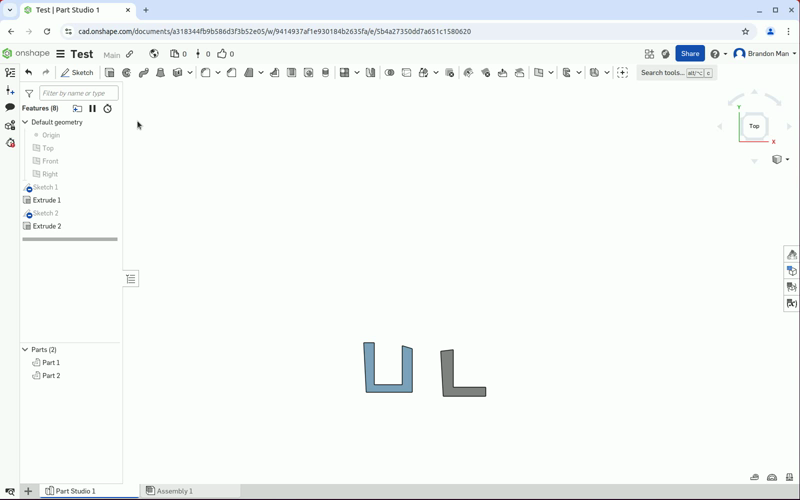
key(shift+h)
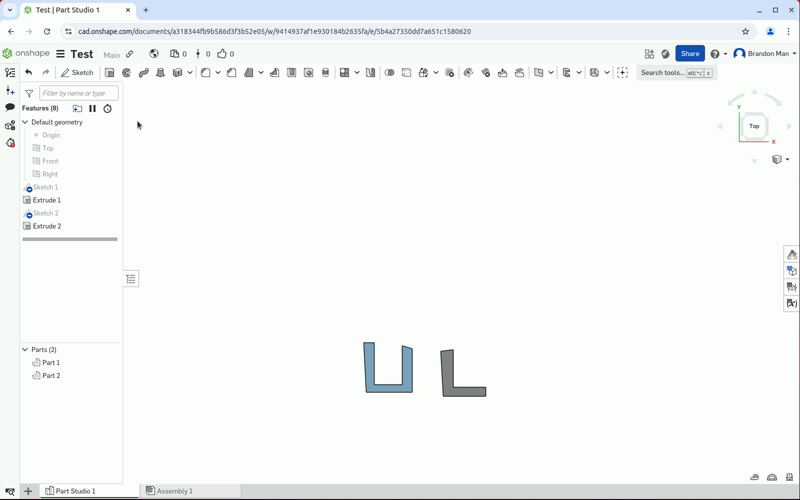
mouse_move(73, 189)
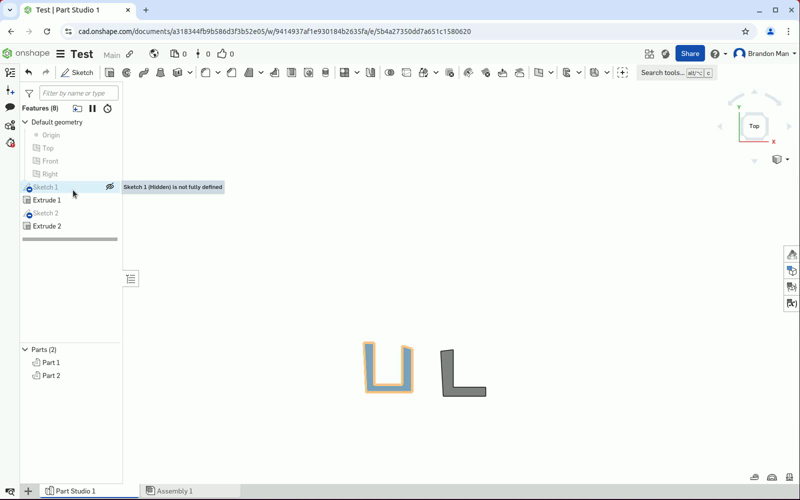
click(73, 189)
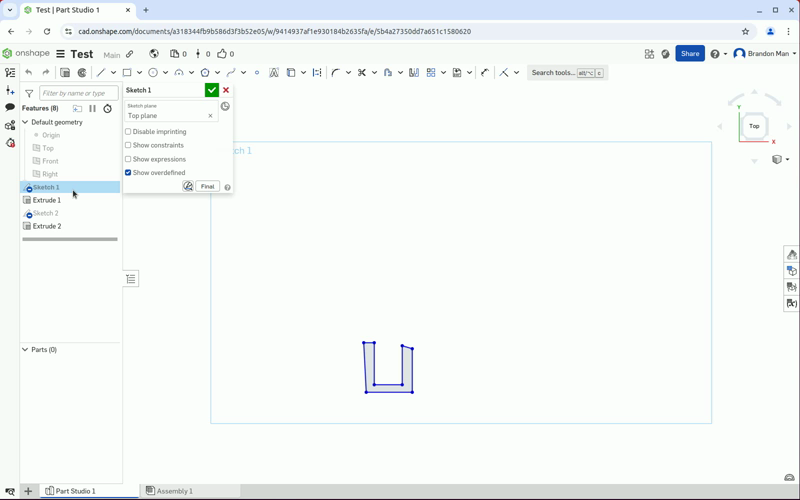
mouse_move(229, 92)
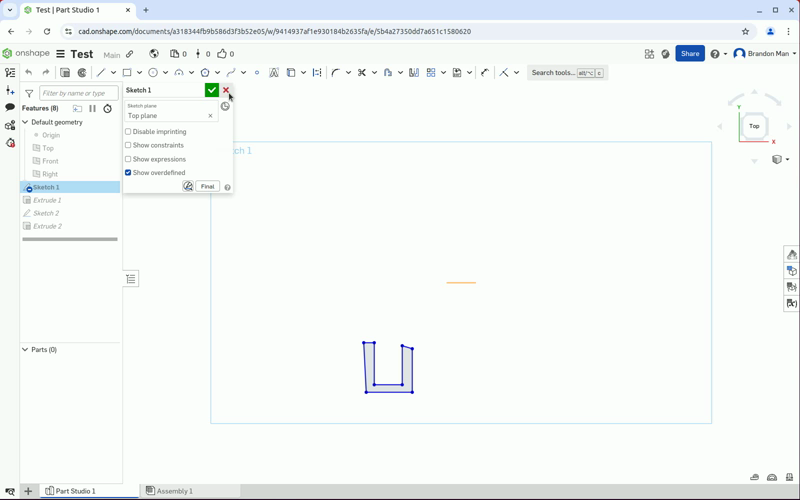
click(229, 92)
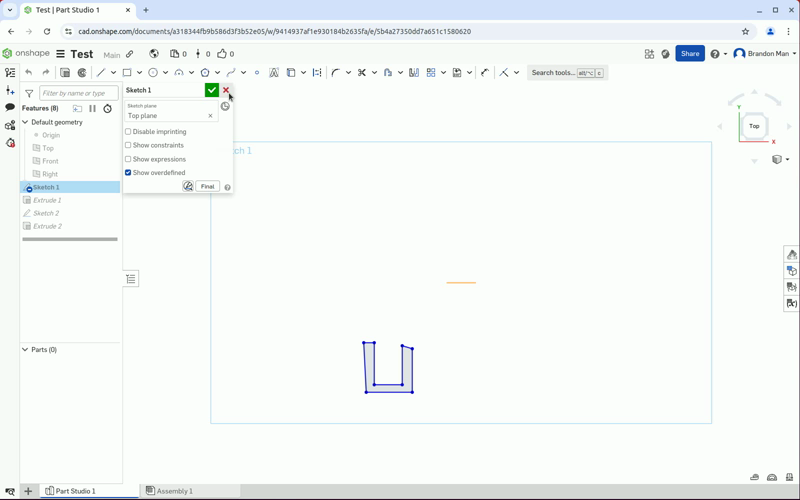
key(shift+s)
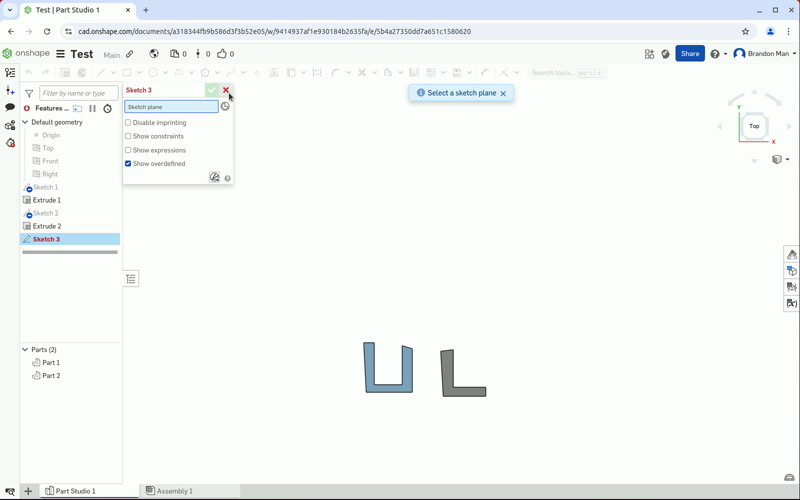
mouse_move(73, 150)
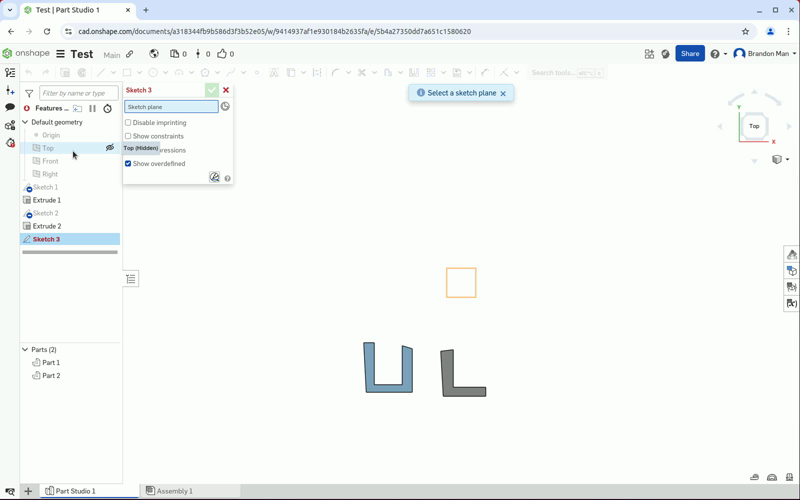
click(73, 150)
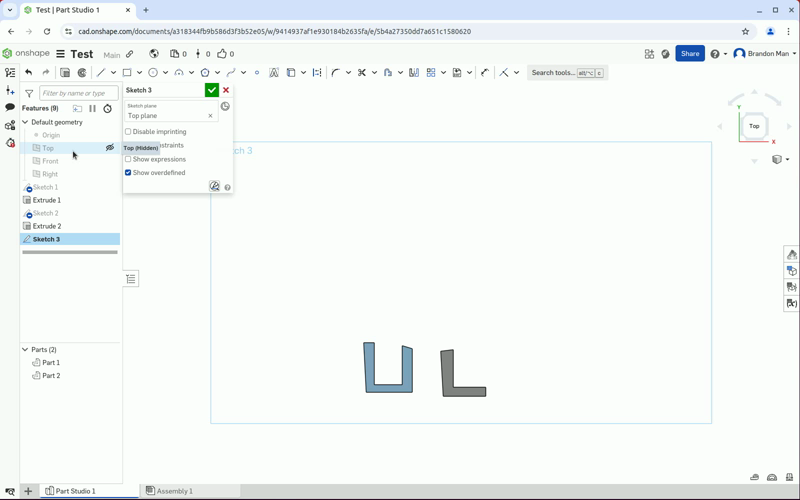
mouse_move(73, 352)
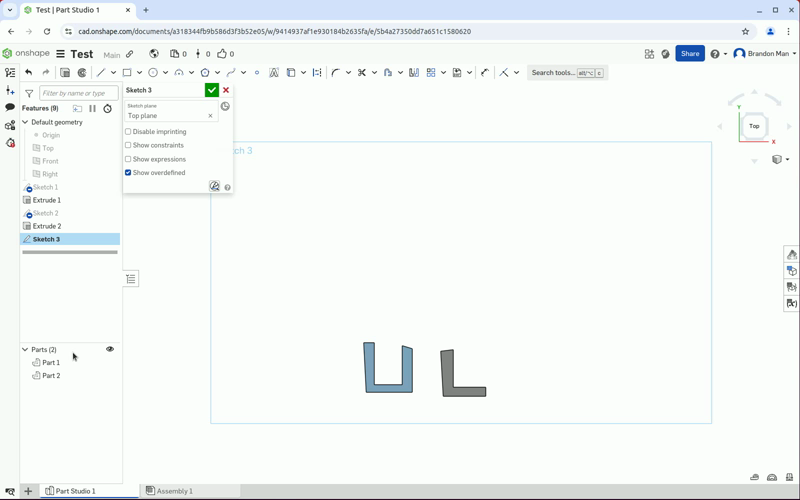
key(y)
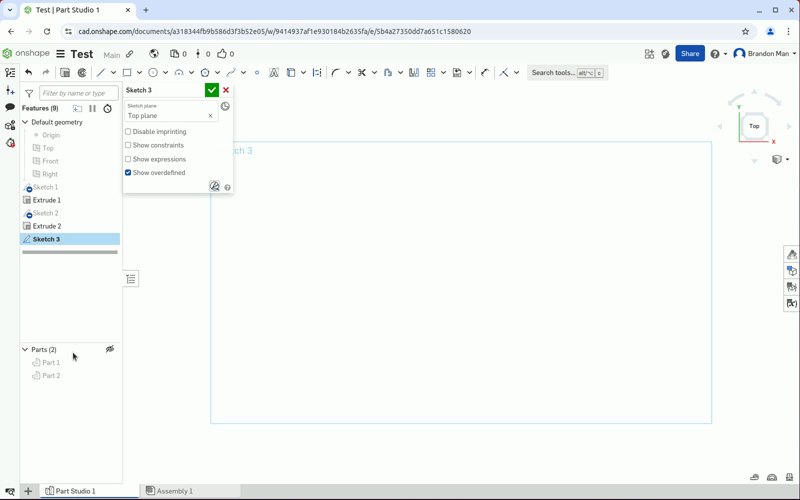
key(l)
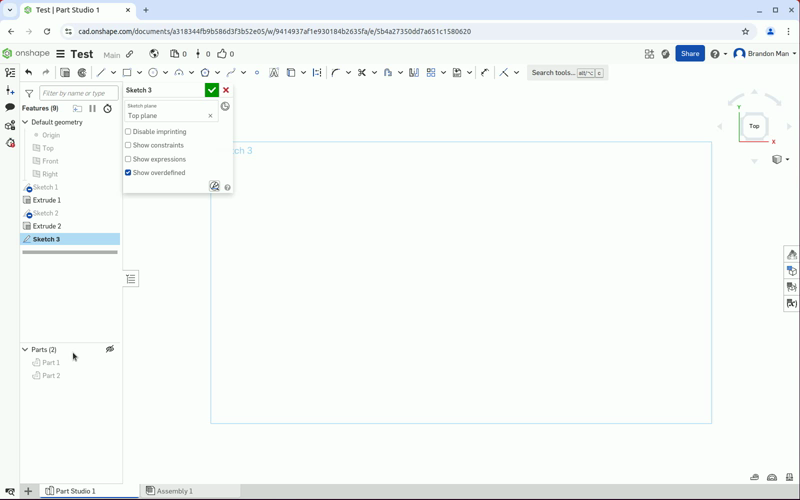
key_down(shift)
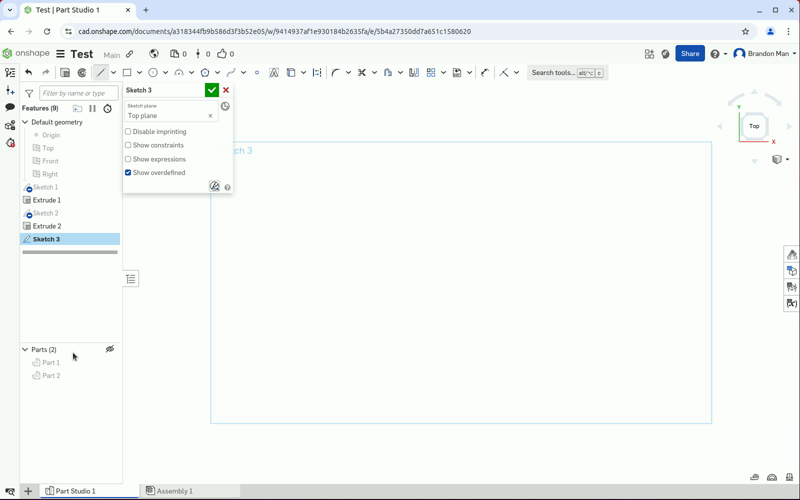
mouse_move(355, 320)
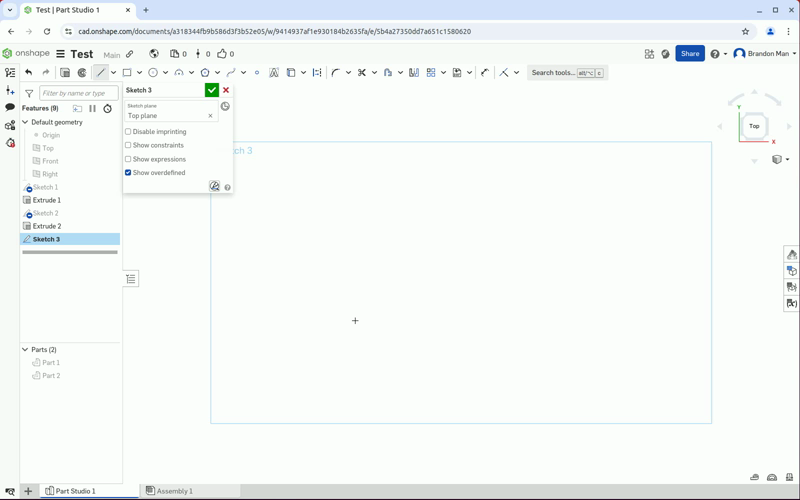
click(355, 320)
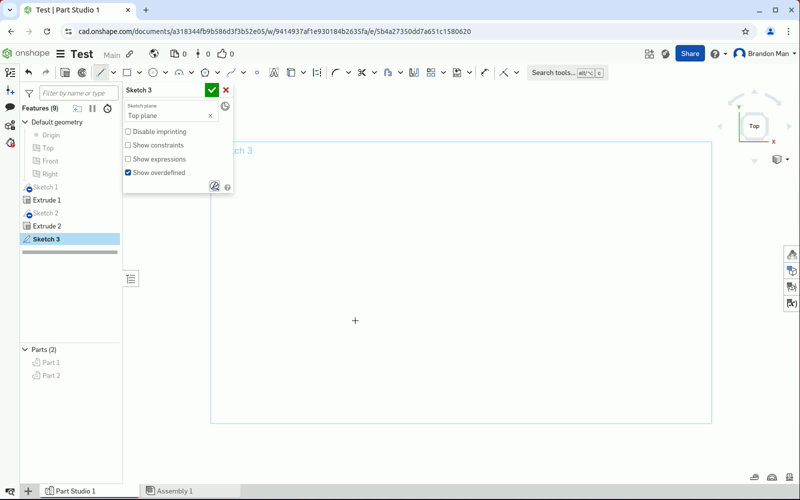
key_up(shift)
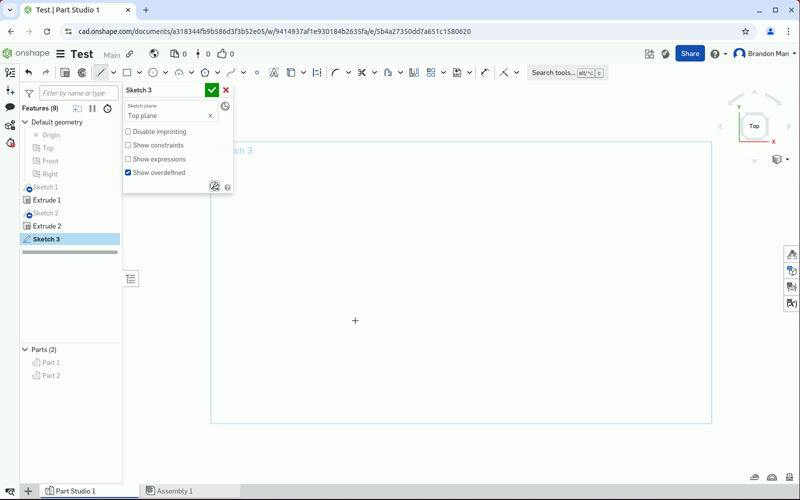
key_down(shift)
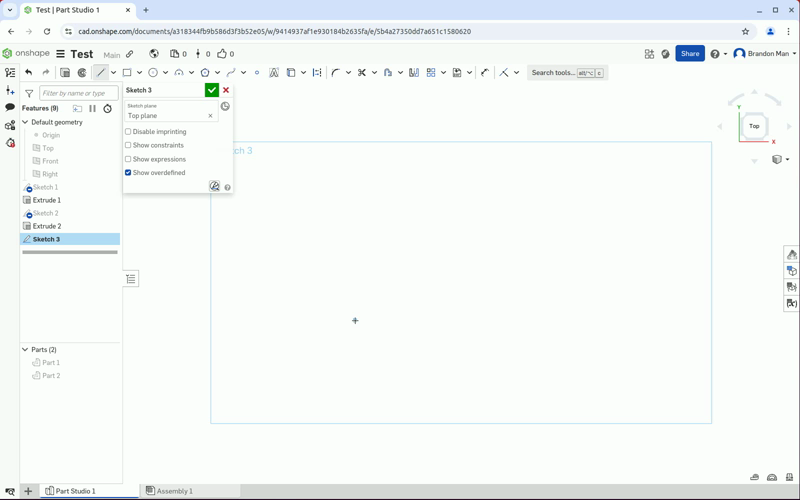
mouse_move(385, 320)
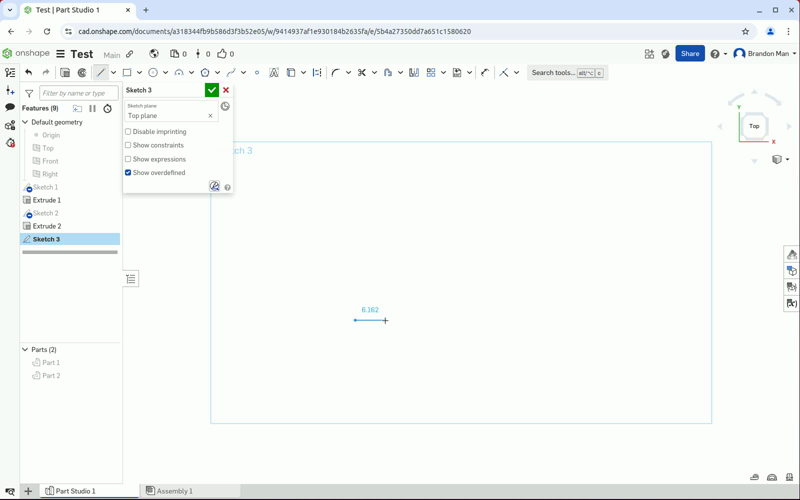
mouse_move(366, 320)
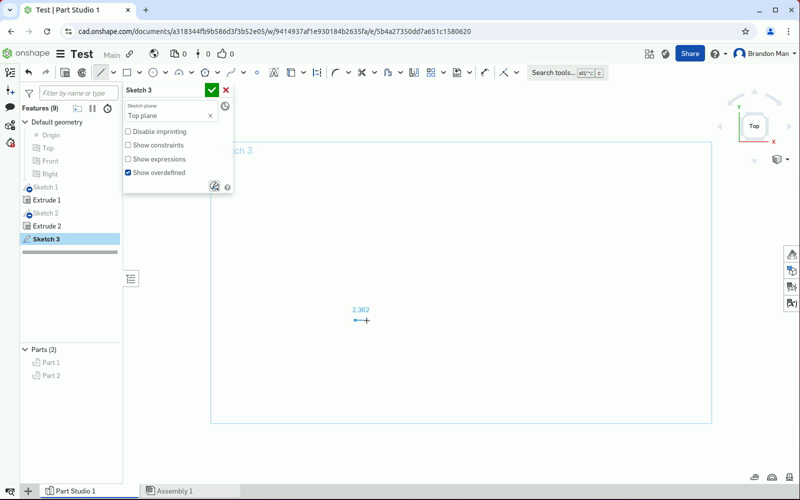
click(366, 320)
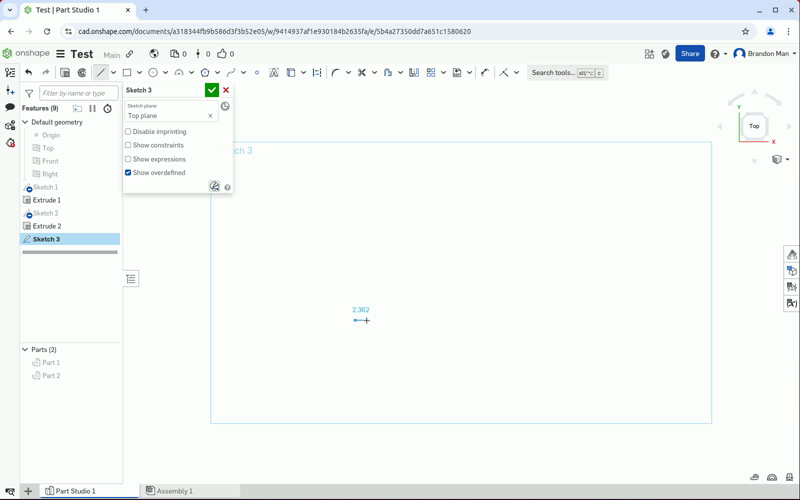
key_up(shift)
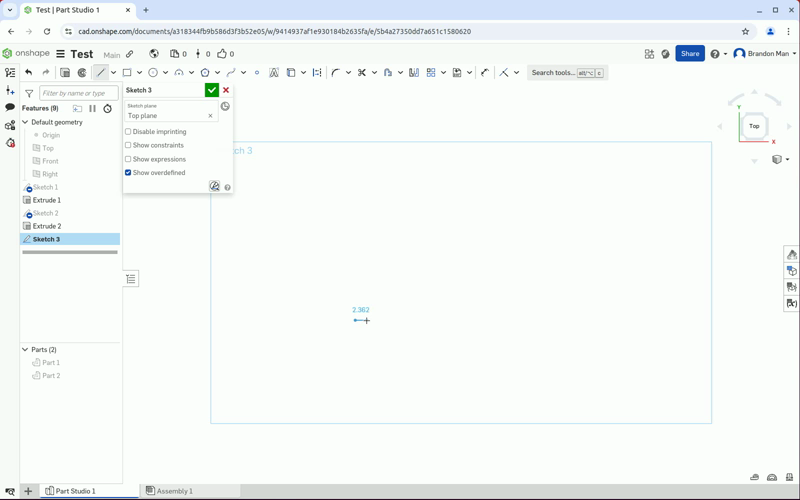
key_down(shift)
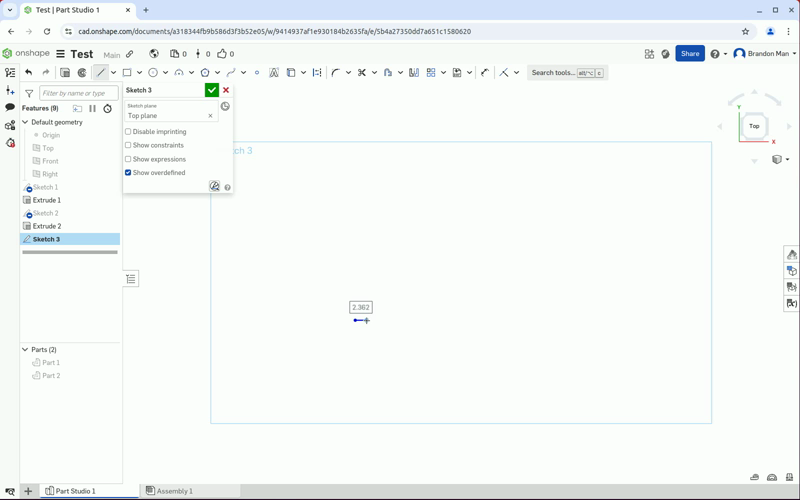
mouse_move(396, 320)
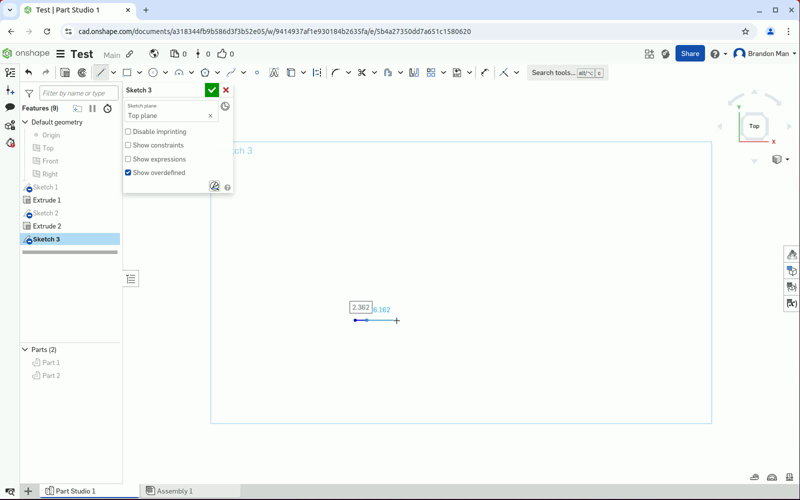
mouse_move(366, 266)
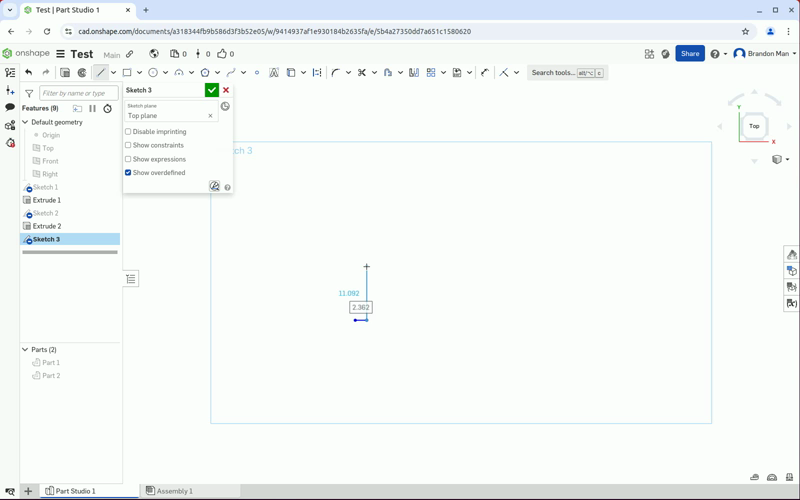
click(366, 266)
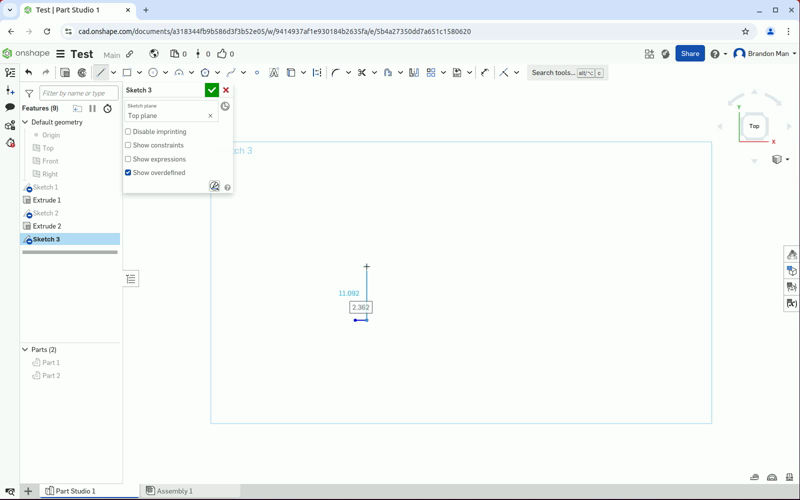
key_up(shift)
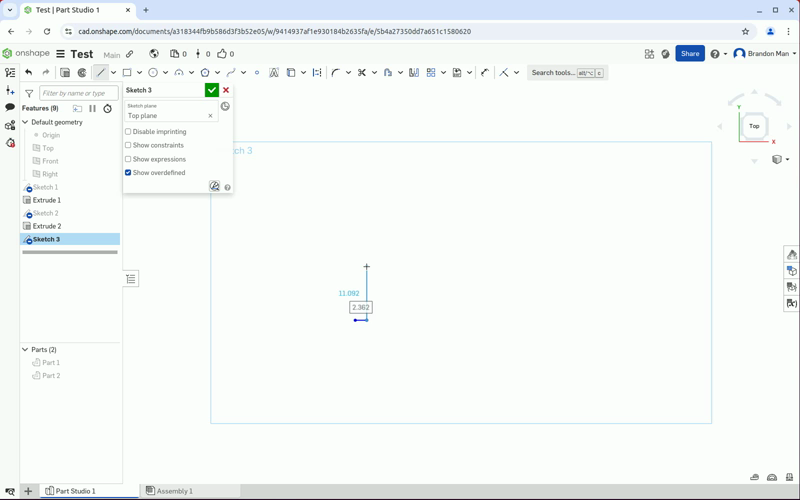
key_down(shift)
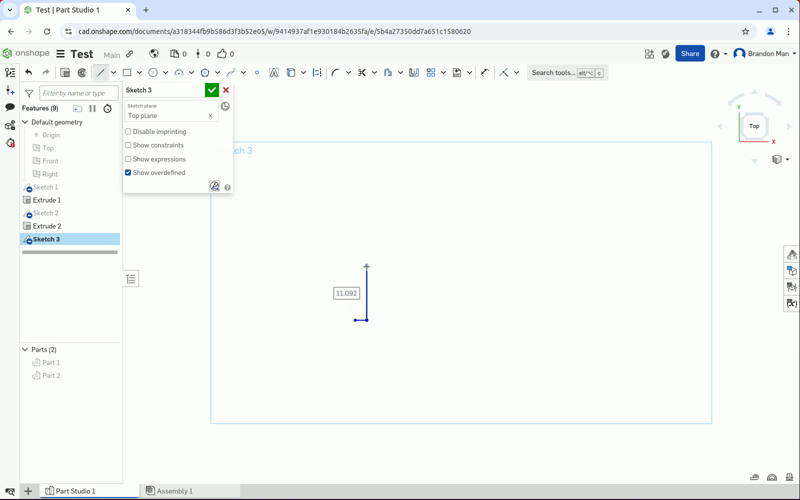
mouse_move(396, 266)
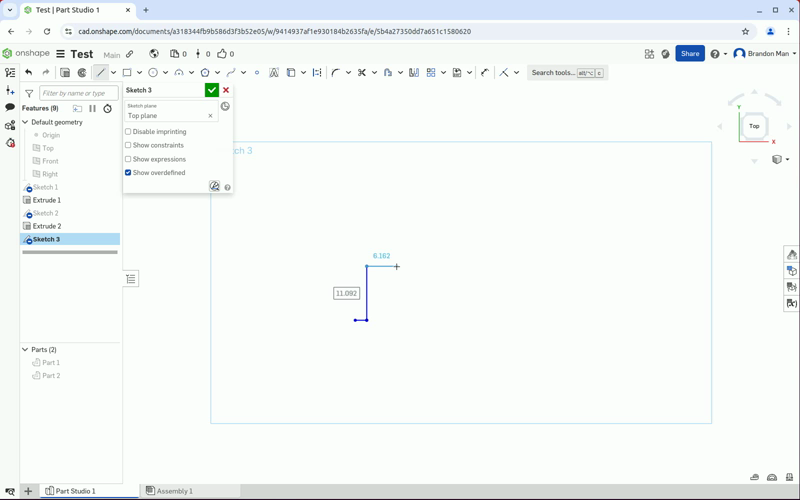
mouse_move(411, 263)
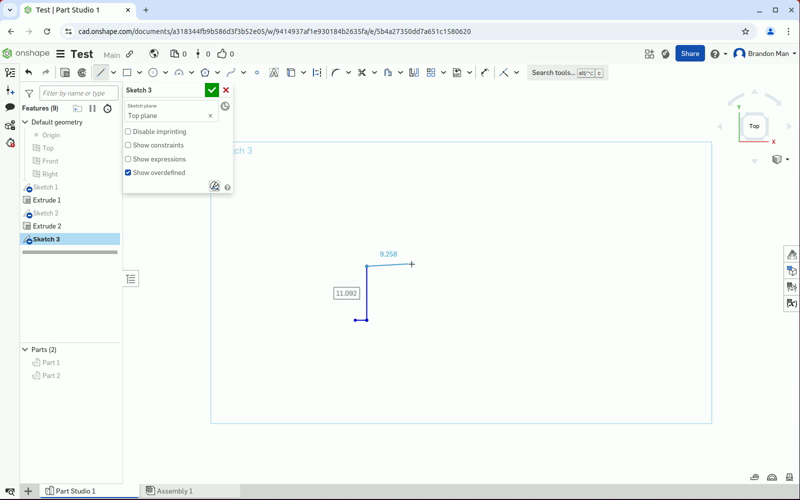
click(411, 263)
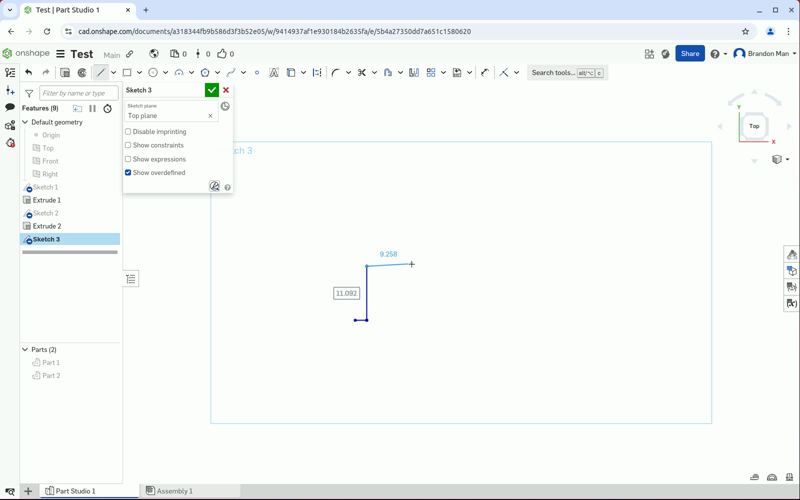
key_up(shift)
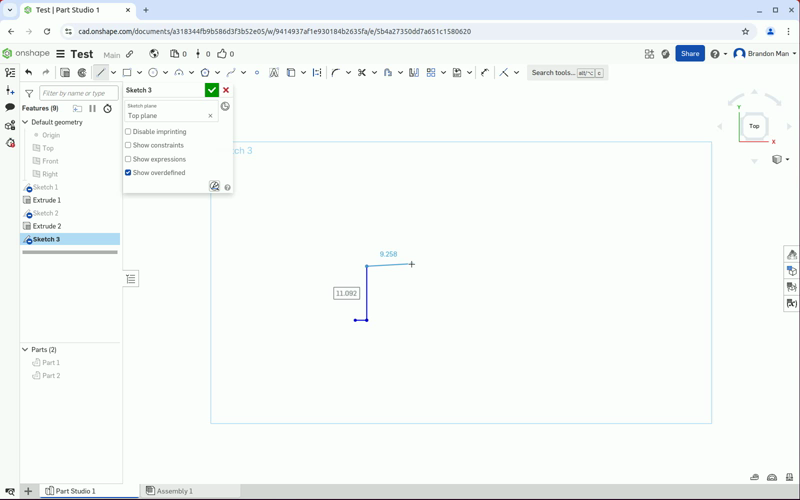
key(esc)
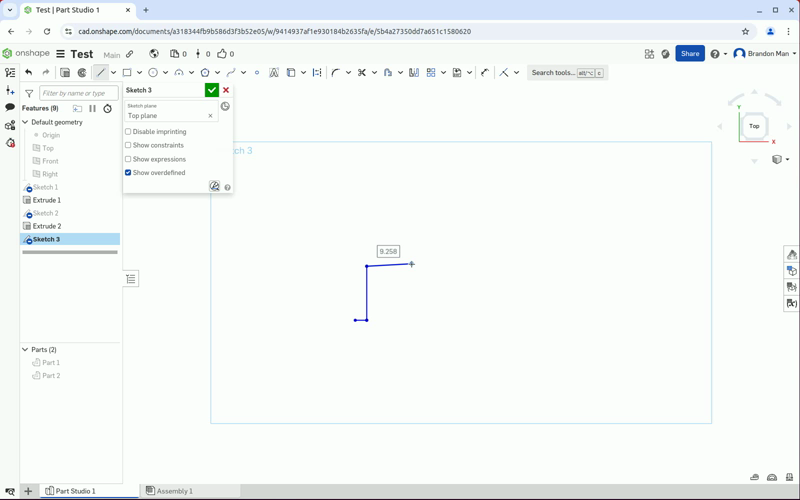
key(a)
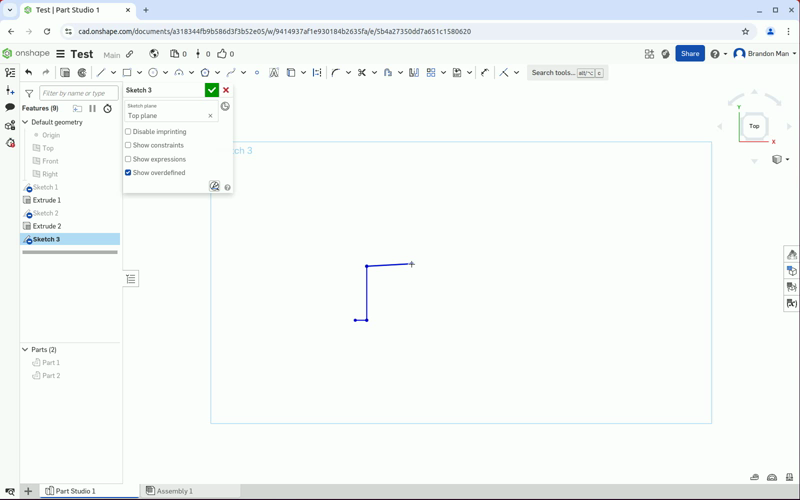
mouse_move(411, 263)
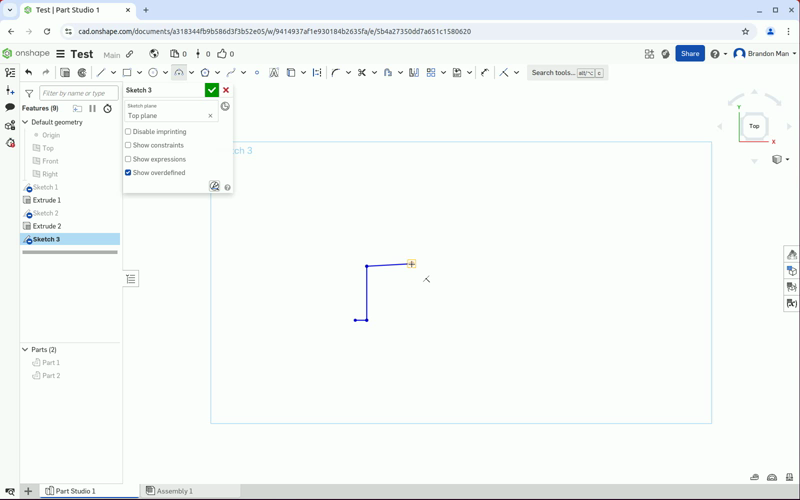
click(411, 263)
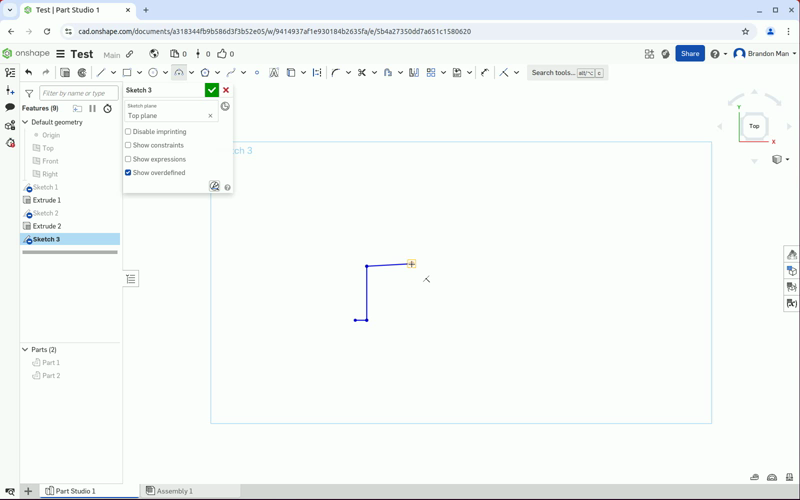
key_down(shift)
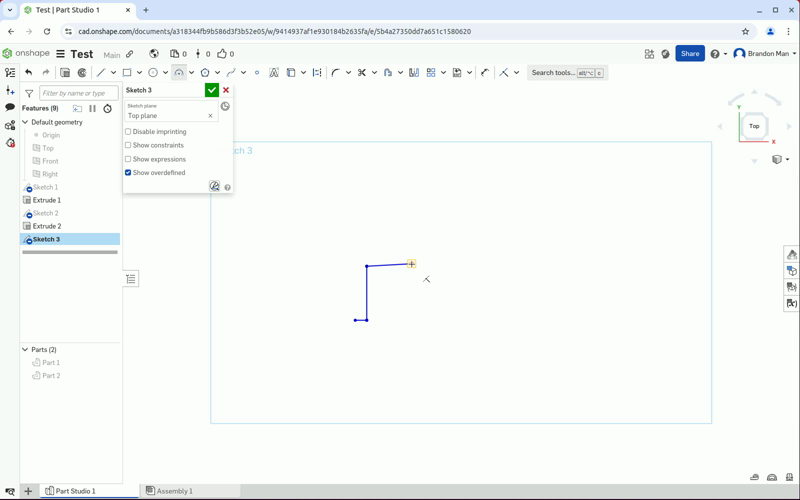
mouse_move(431, 241)
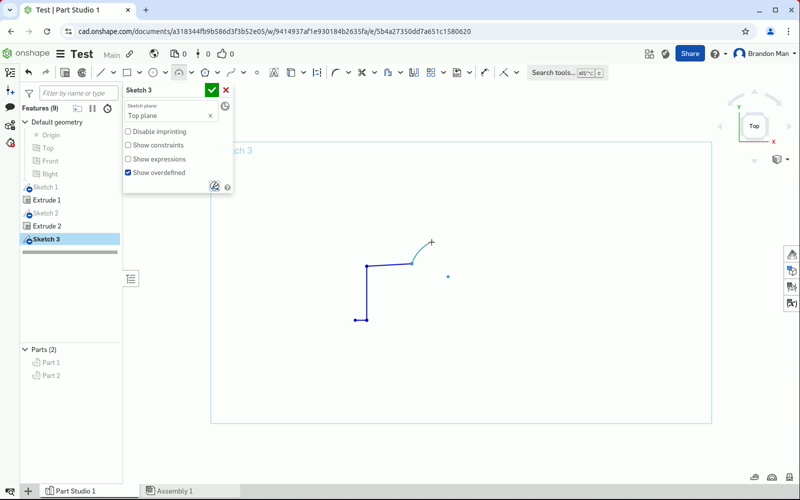
click(431, 241)
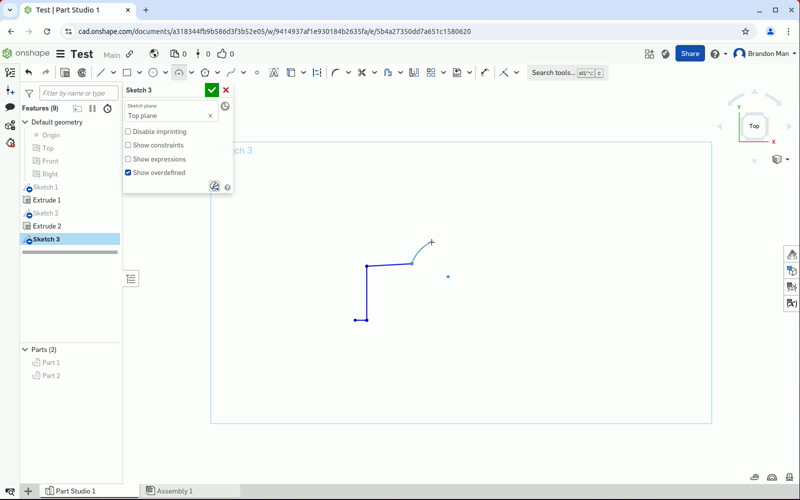
mouse_move(424, 254)
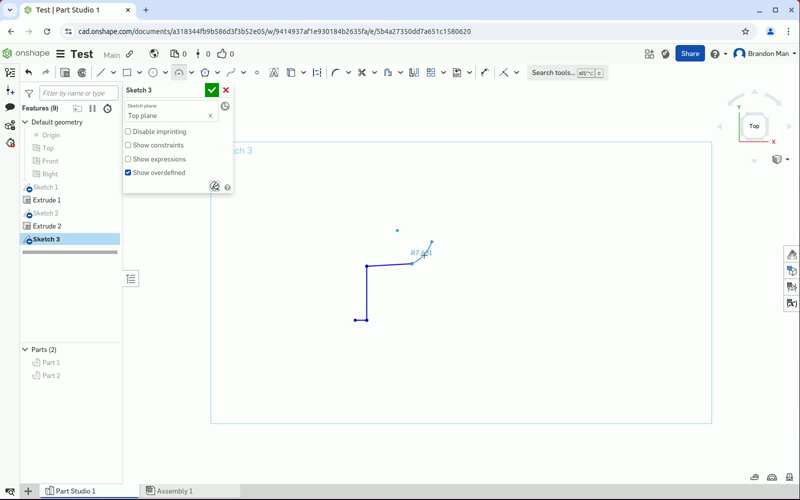
click(424, 254)
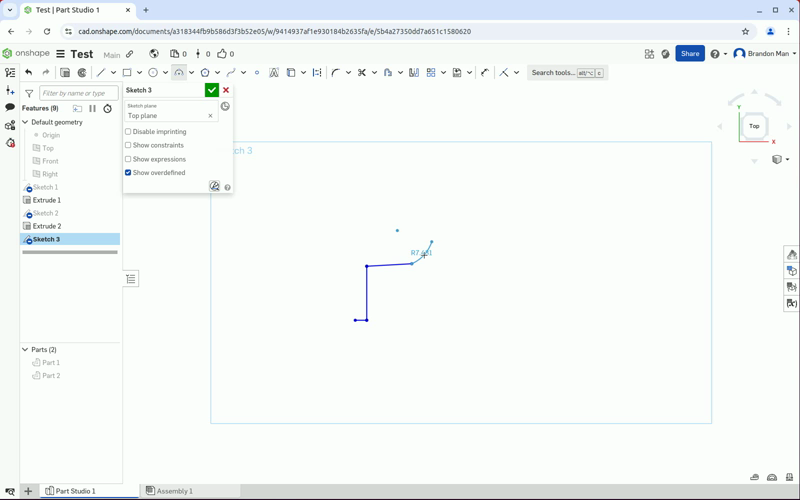
key_up(shift)
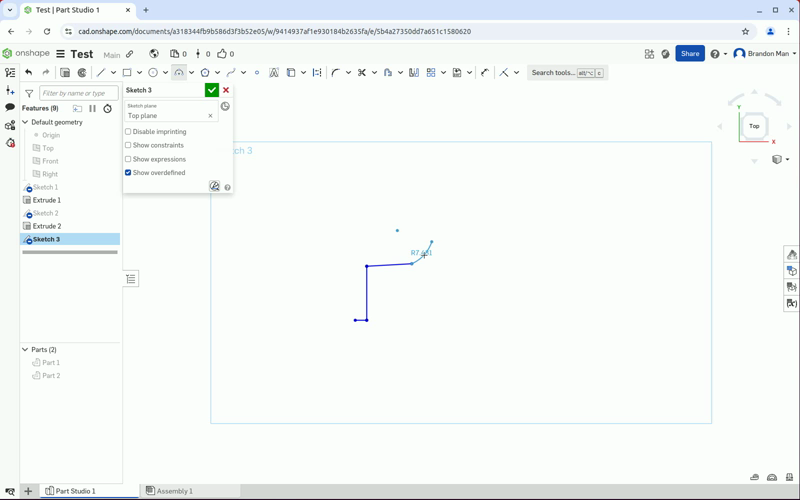
mouse_move(431, 241)
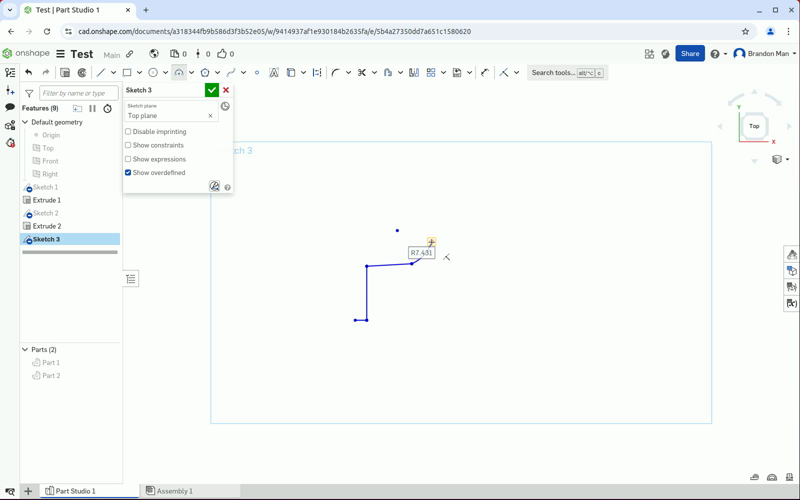
click(431, 241)
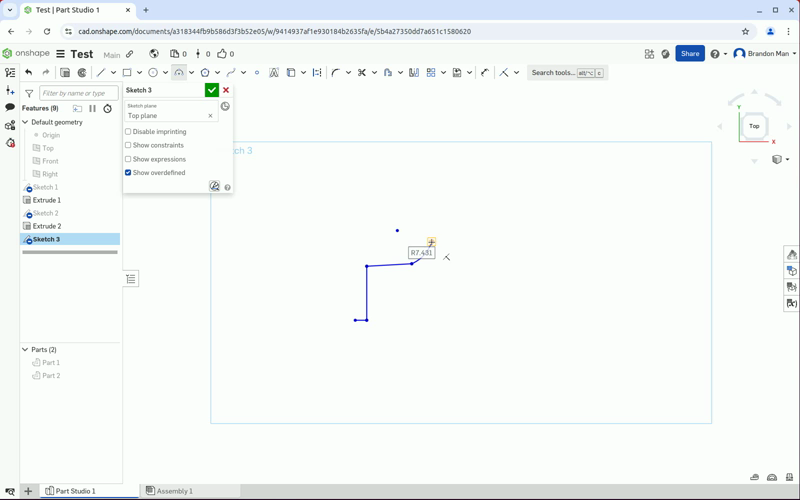
key_down(shift)
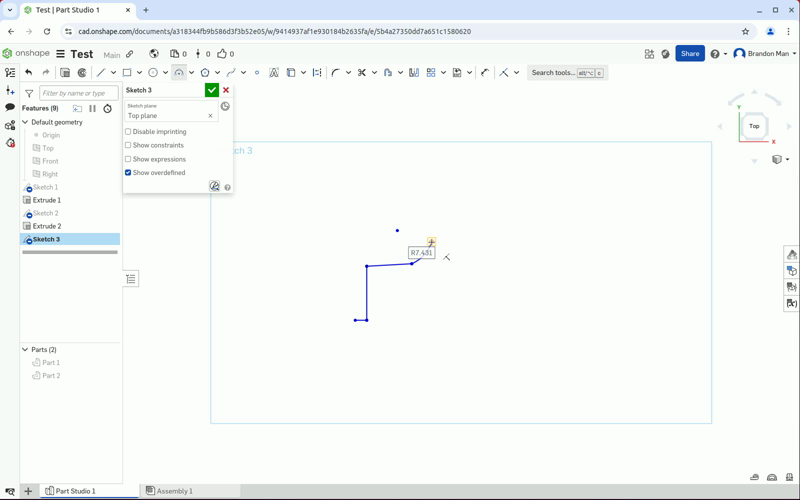
mouse_move(411, 214)
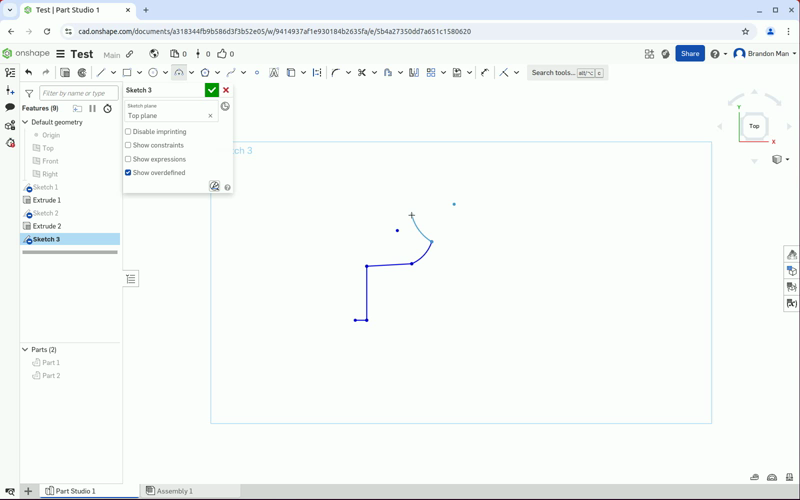
click(411, 214)
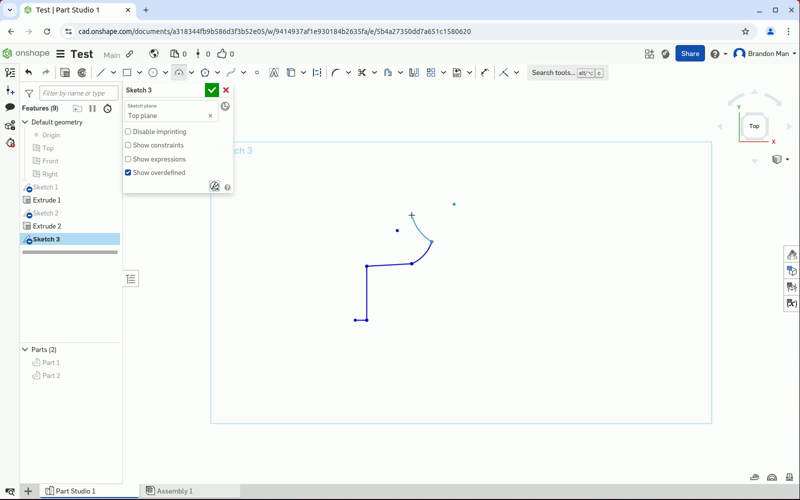
mouse_move(428, 223)
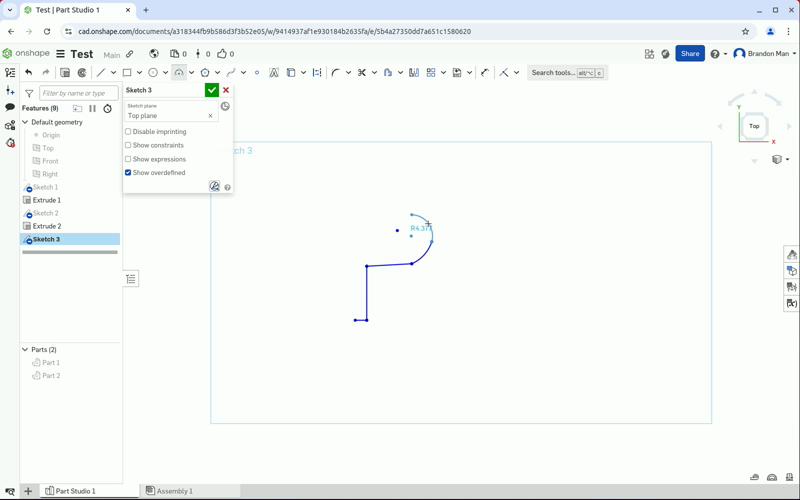
click(428, 223)
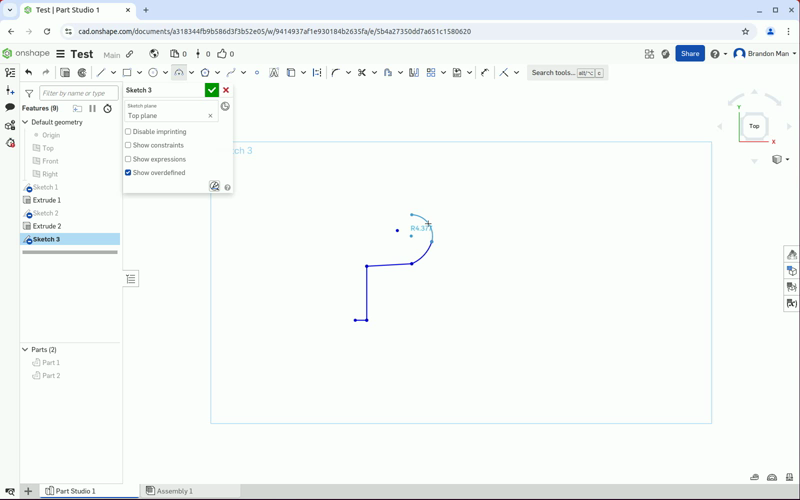
key_up(shift)
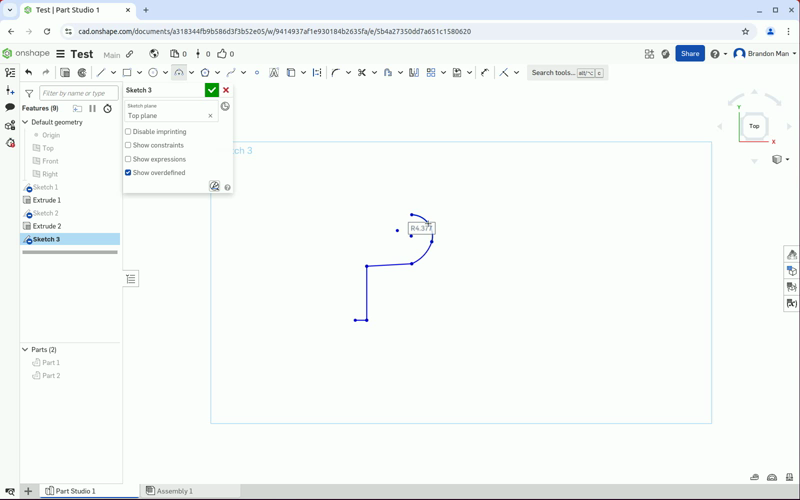
key(esc)
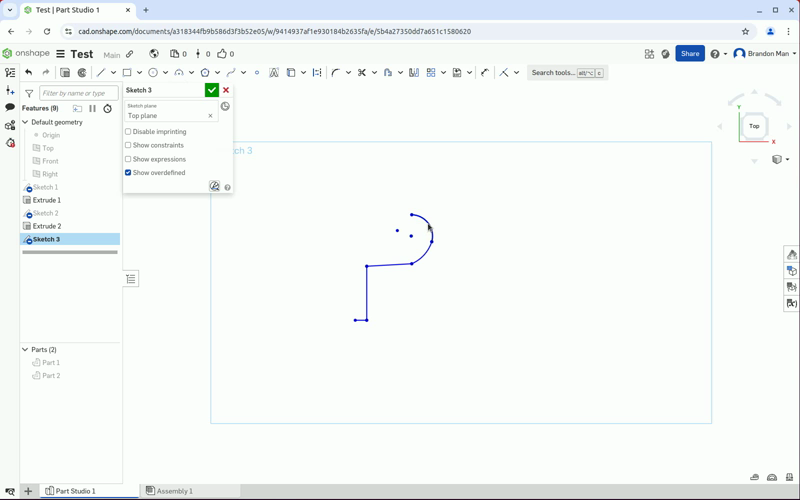
key(l)
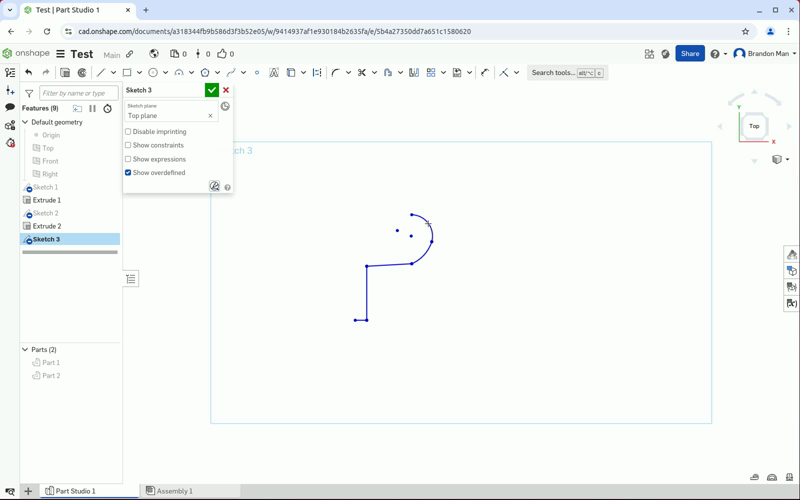
mouse_move(411, 214)
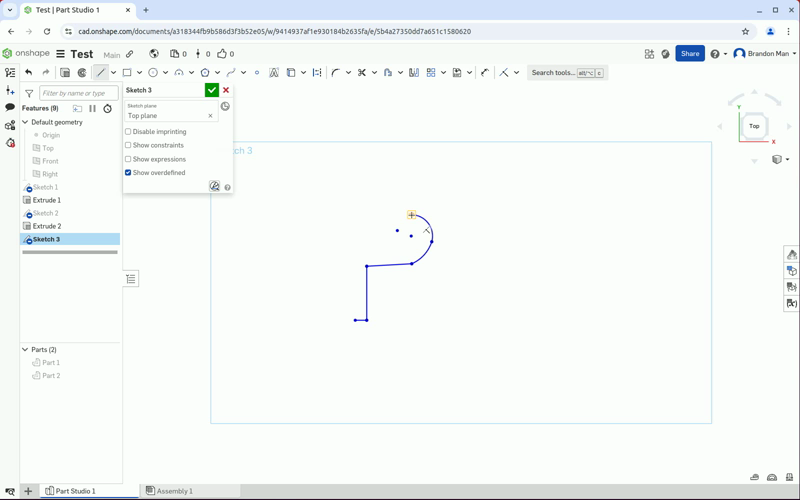
click(411, 214)
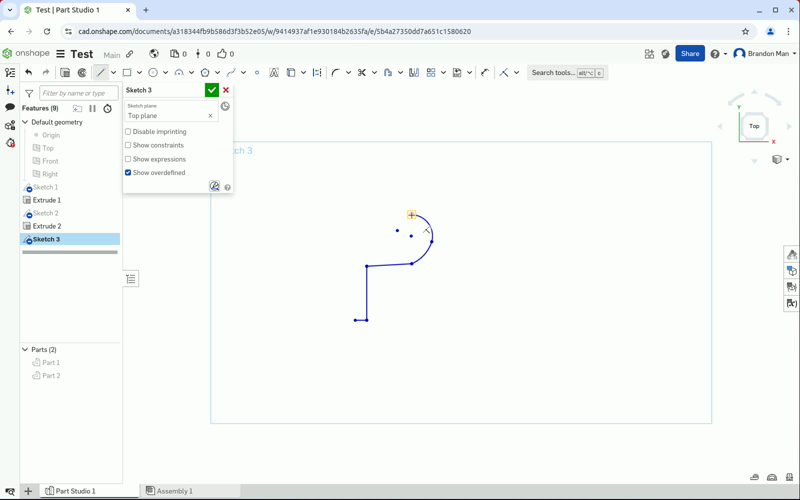
key_down(shift)
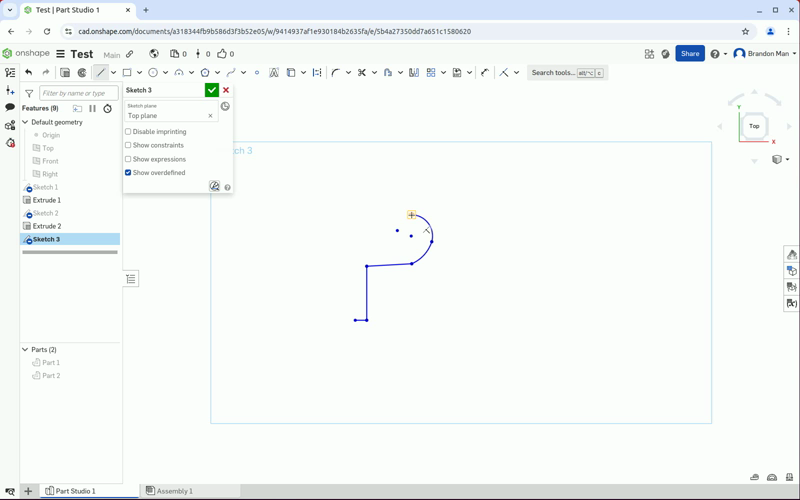
mouse_move(441, 214)
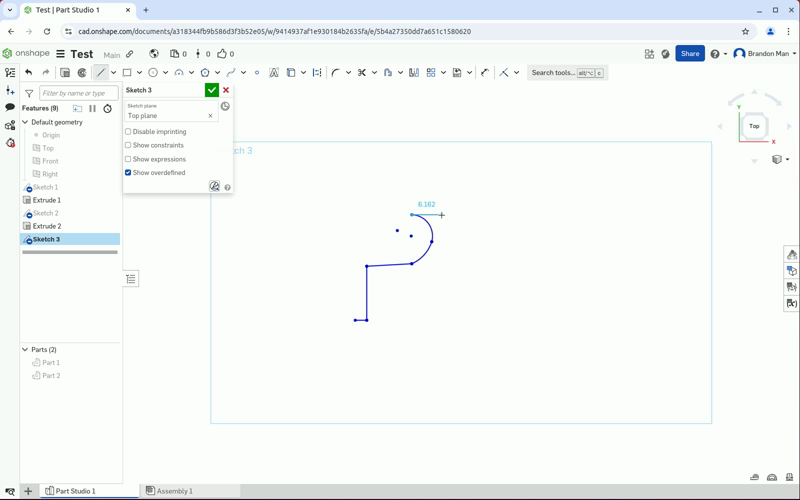
mouse_move(355, 214)
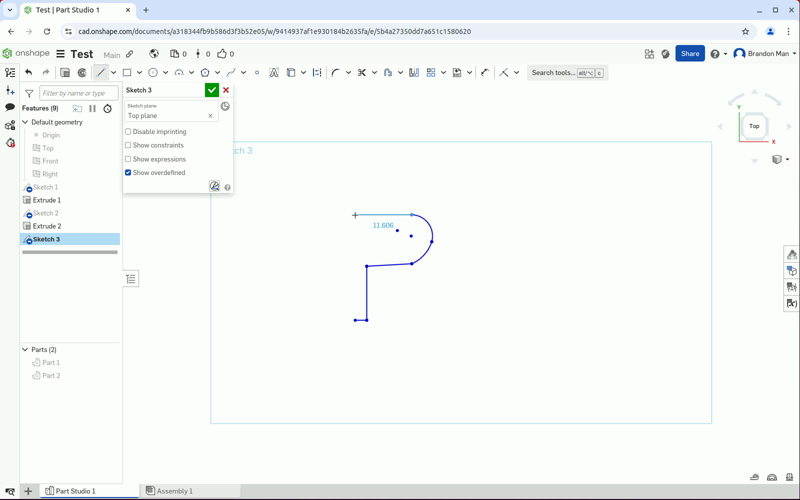
click(355, 214)
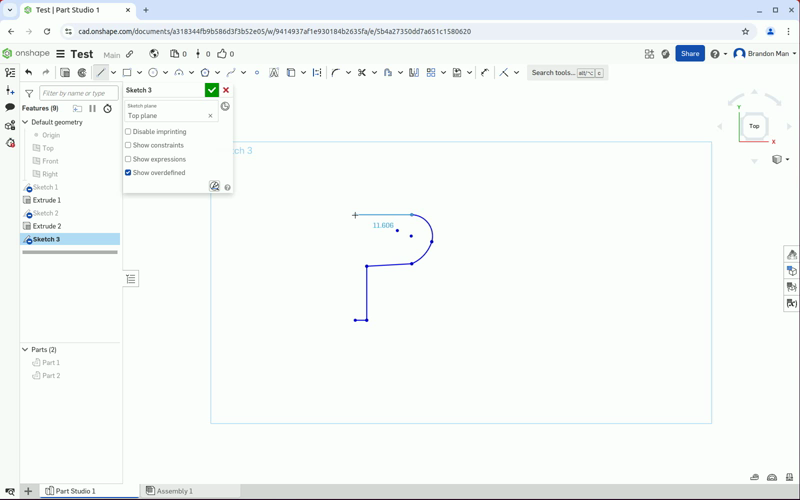
key_up(shift)
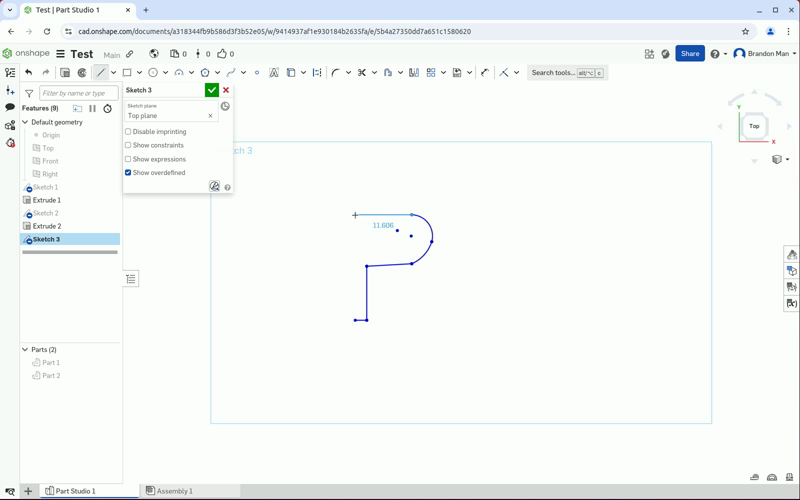
key_down(shift)
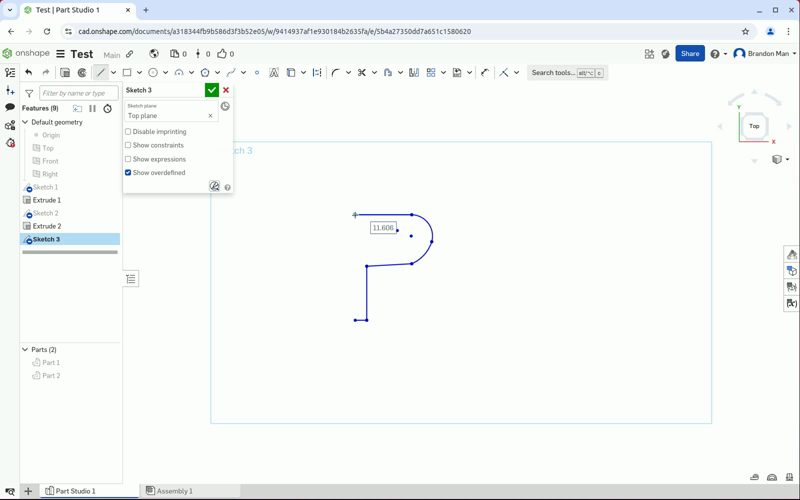
mouse_move(355, 320)
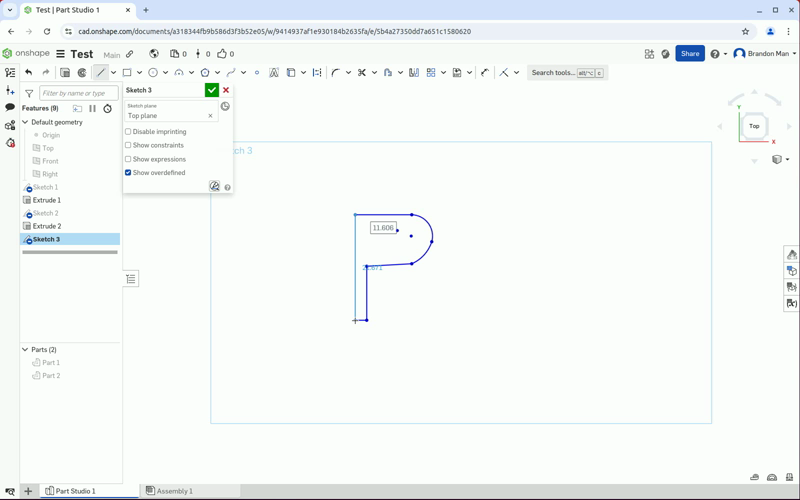
key_up(shift)
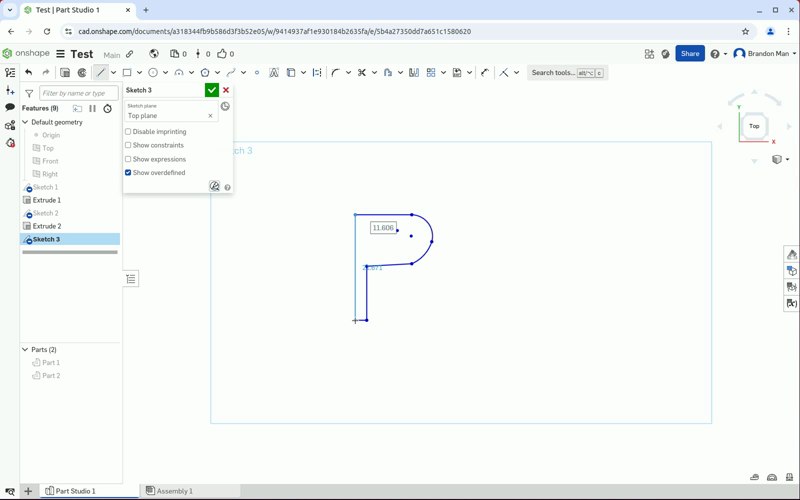
click(355, 320)
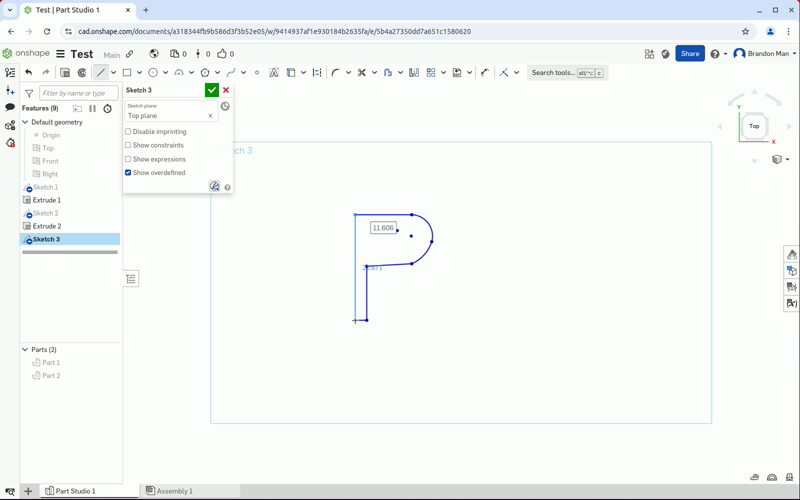
key(esc)
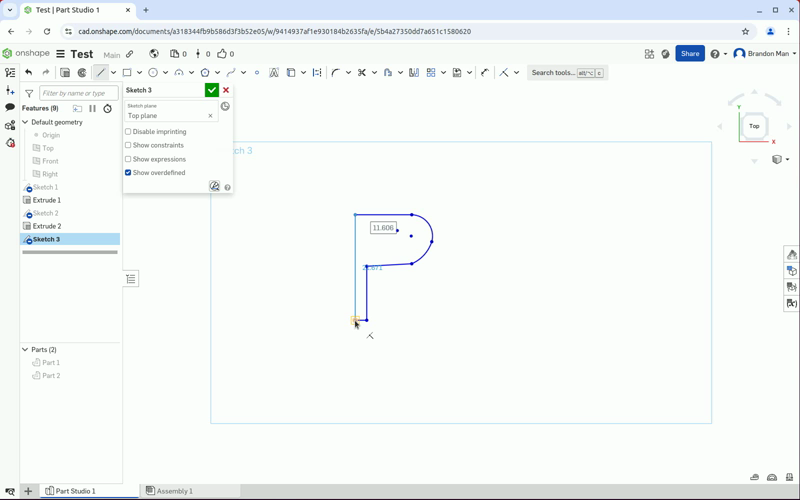
key(a)
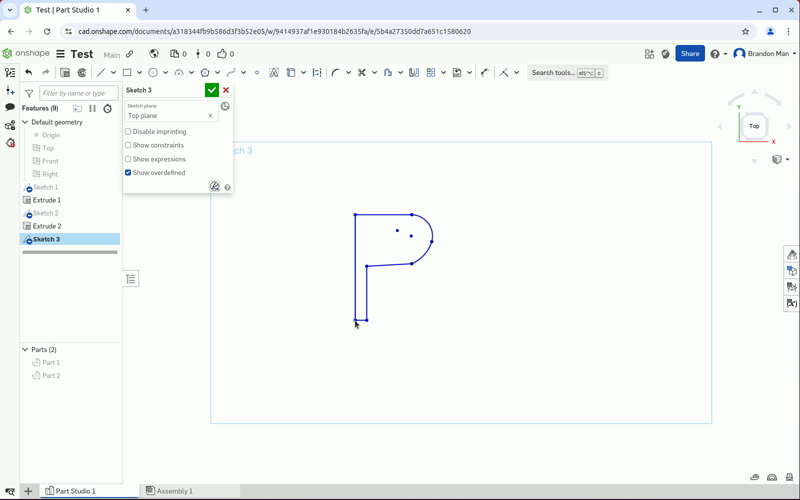
key_down(shift)
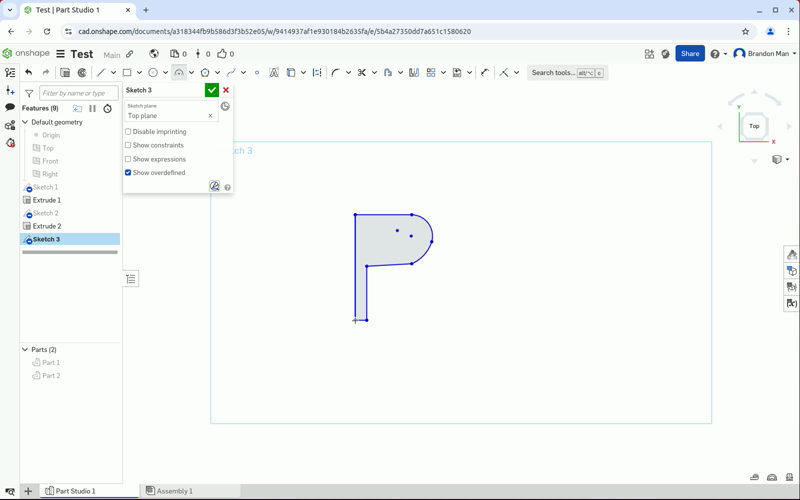
mouse_move(374, 255)
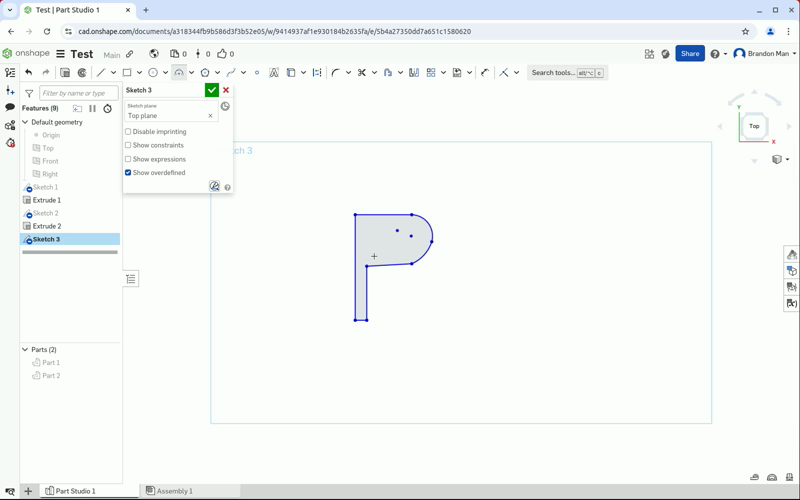
click(374, 255)
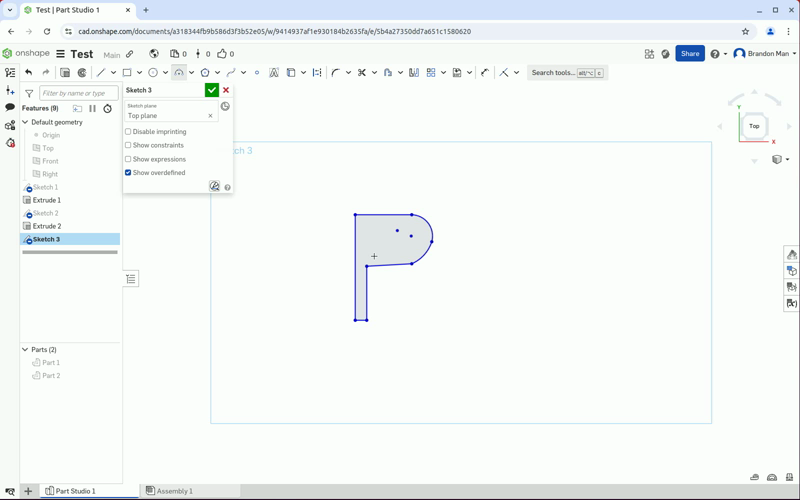
key_up(shift)
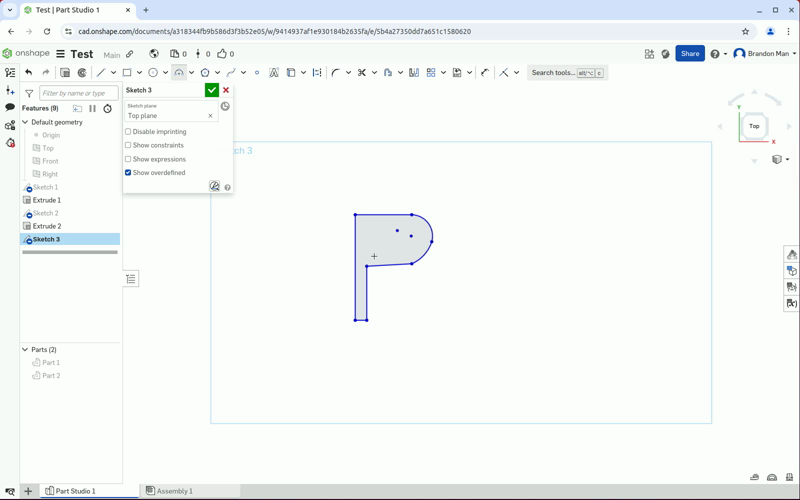
key_down(shift)
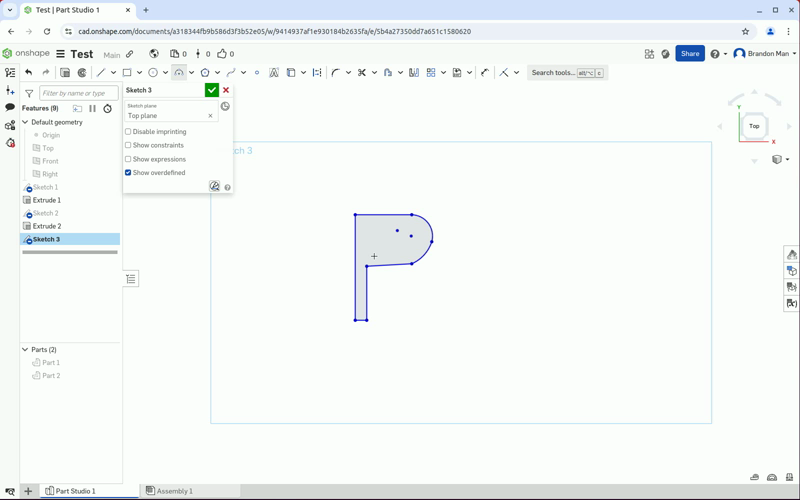
mouse_move(399, 234)
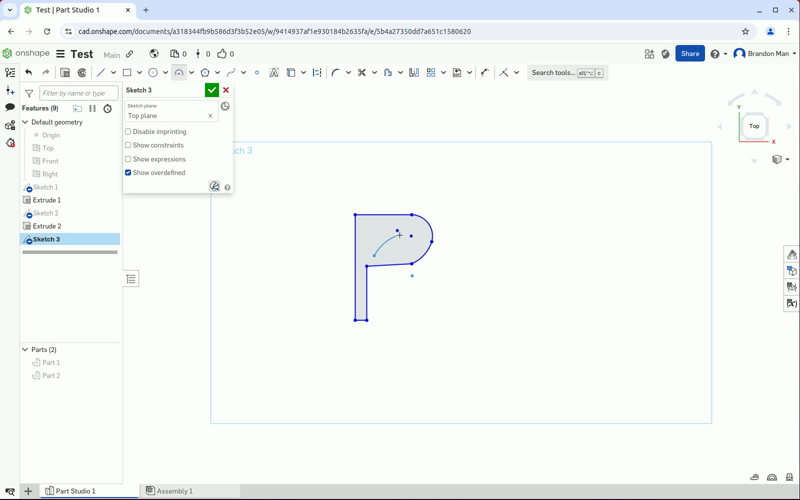
click(399, 234)
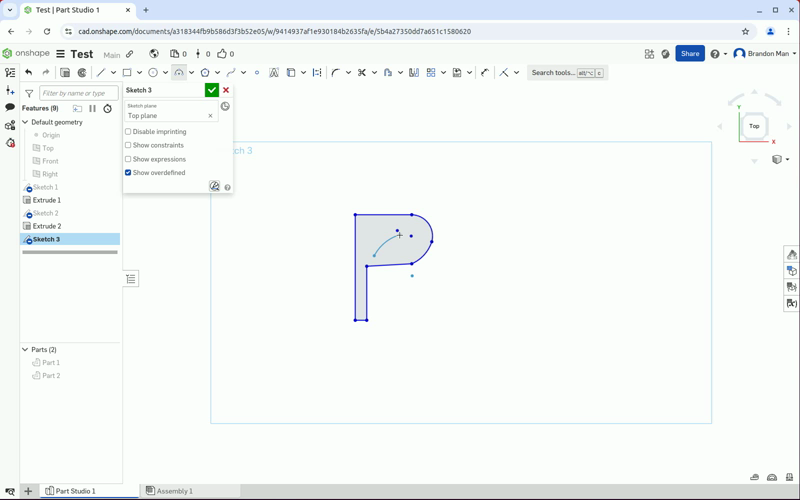
mouse_move(389, 248)
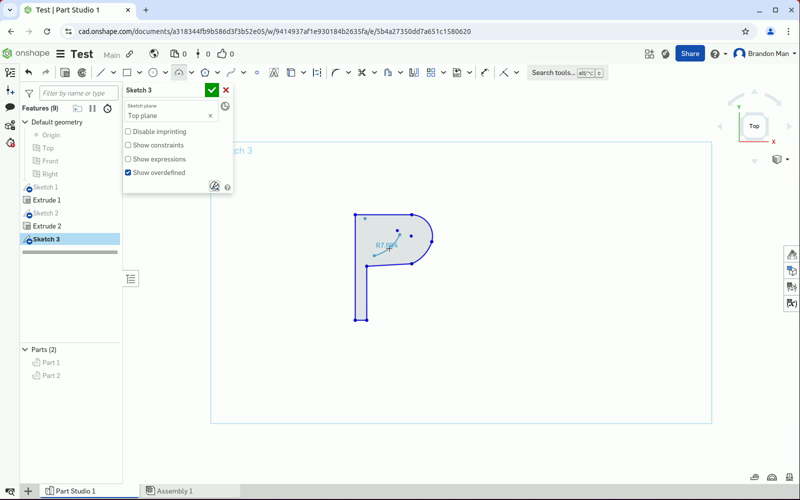
click(389, 248)
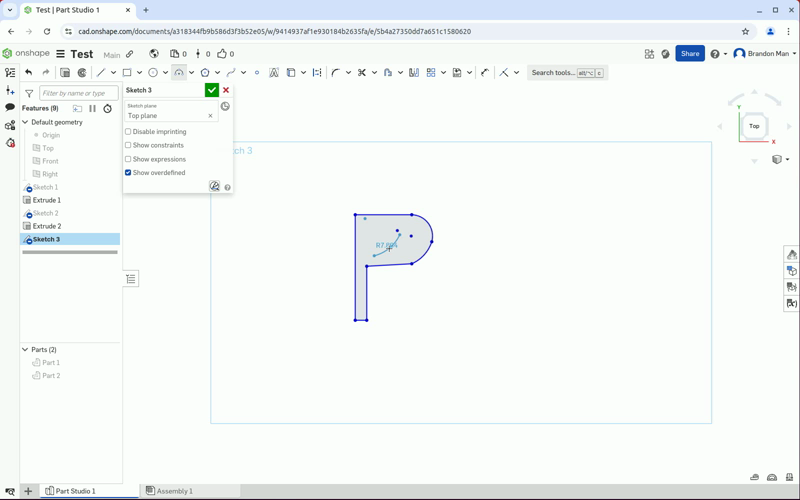
key_up(shift)
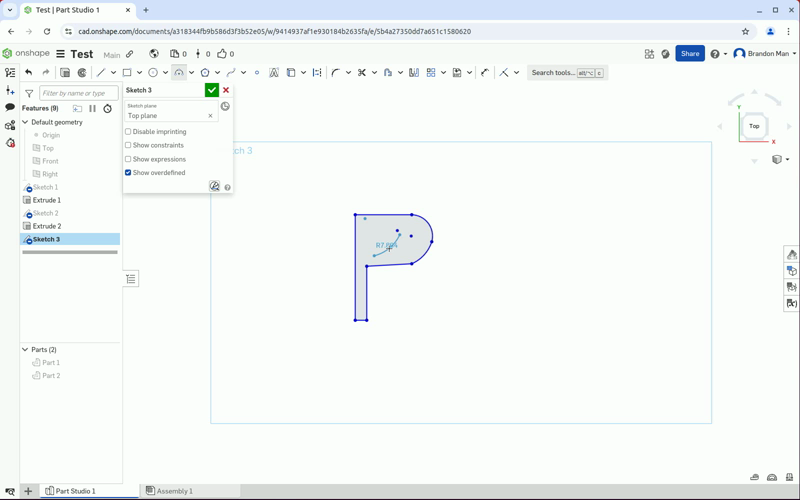
mouse_move(399, 234)
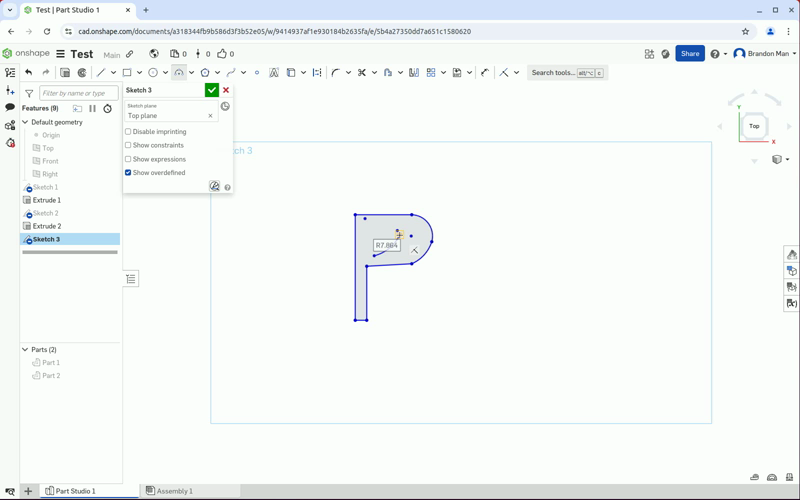
click(399, 234)
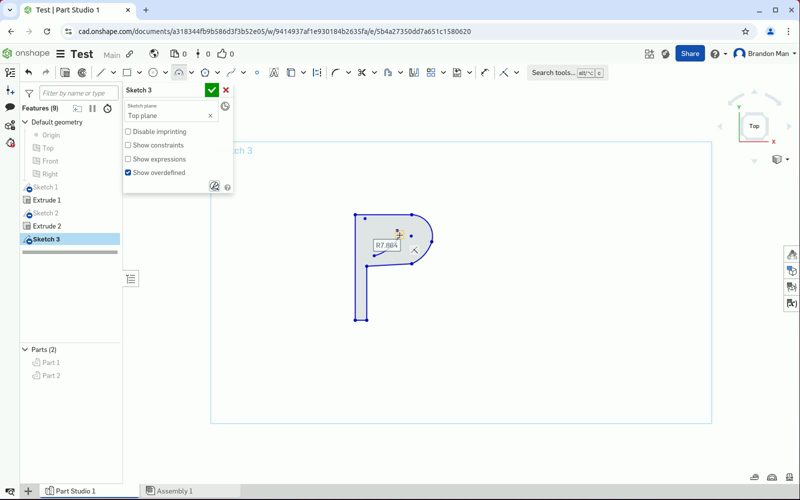
key_down(shift)
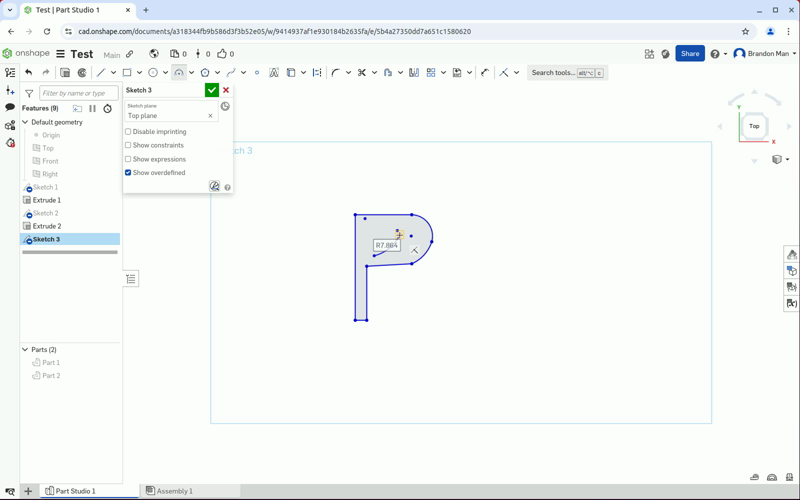
mouse_move(374, 225)
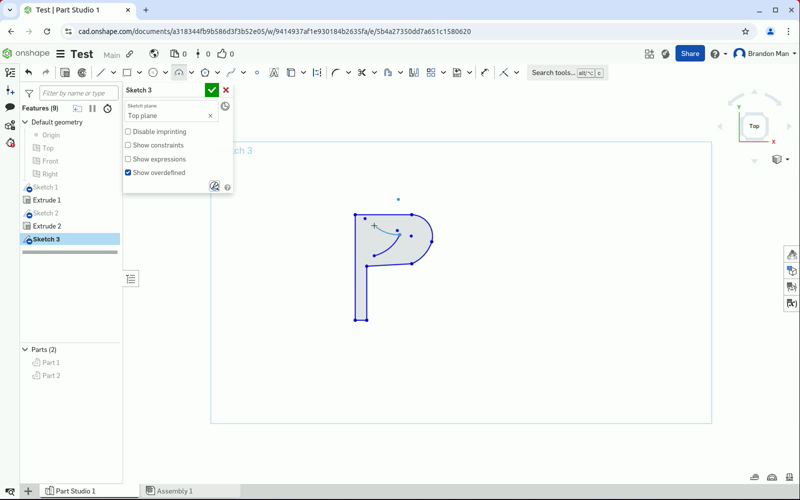
click(374, 225)
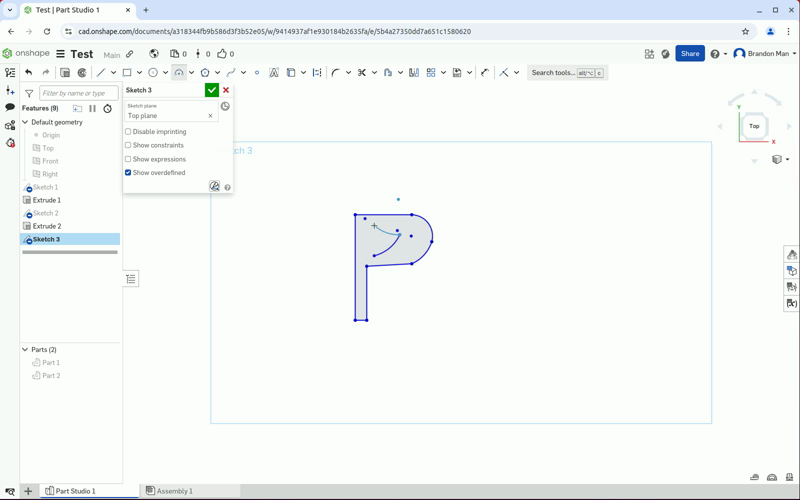
mouse_move(388, 226)
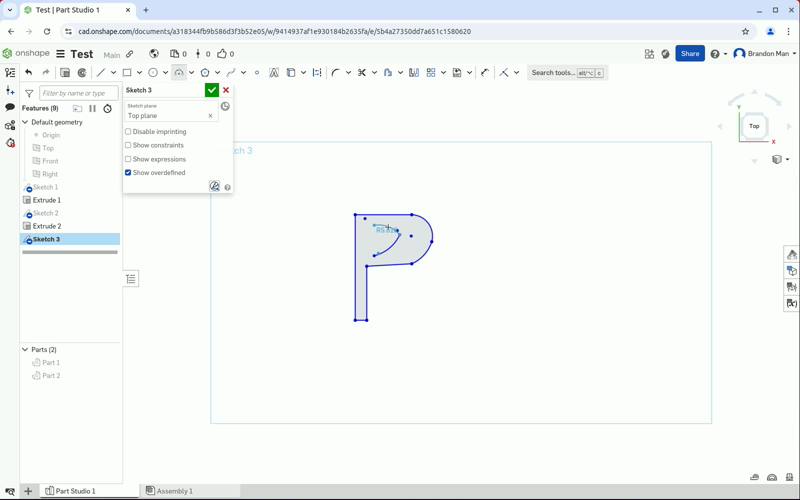
click(388, 226)
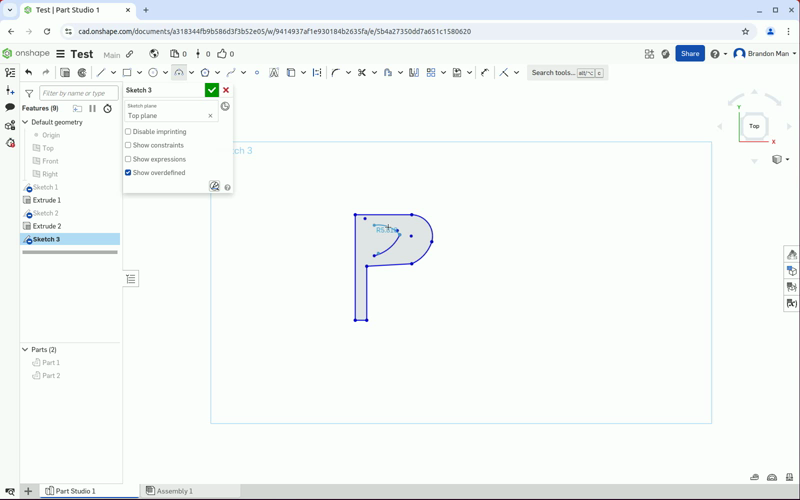
key_up(shift)
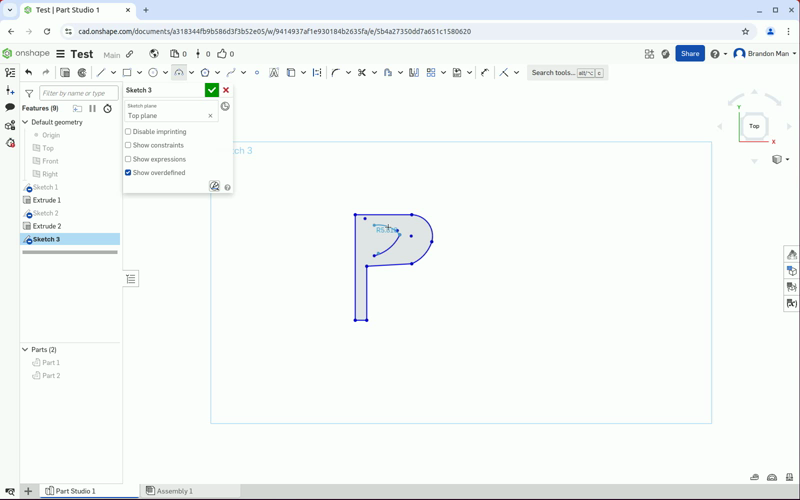
key(esc)
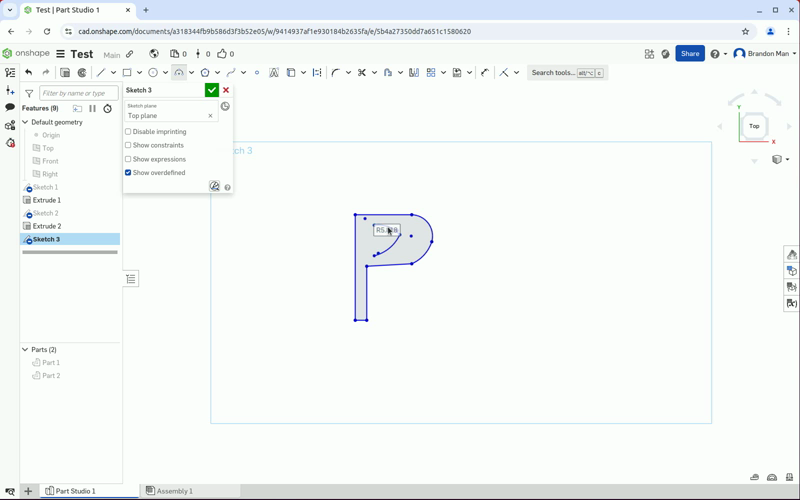
key(l)
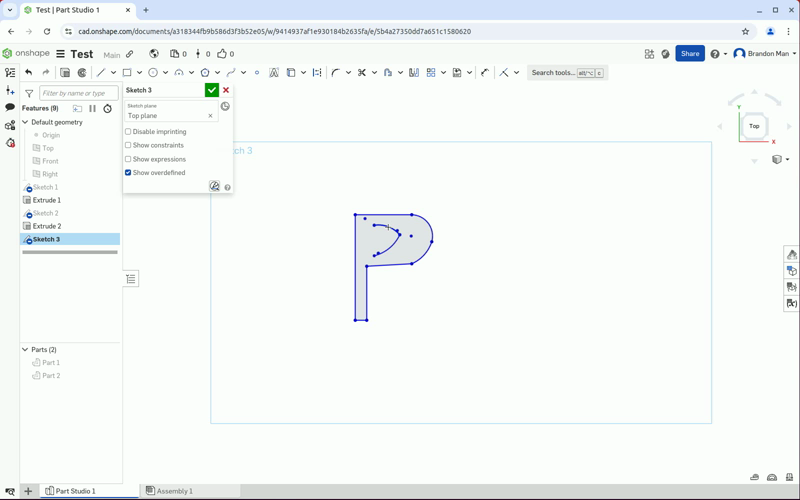
mouse_move(374, 225)
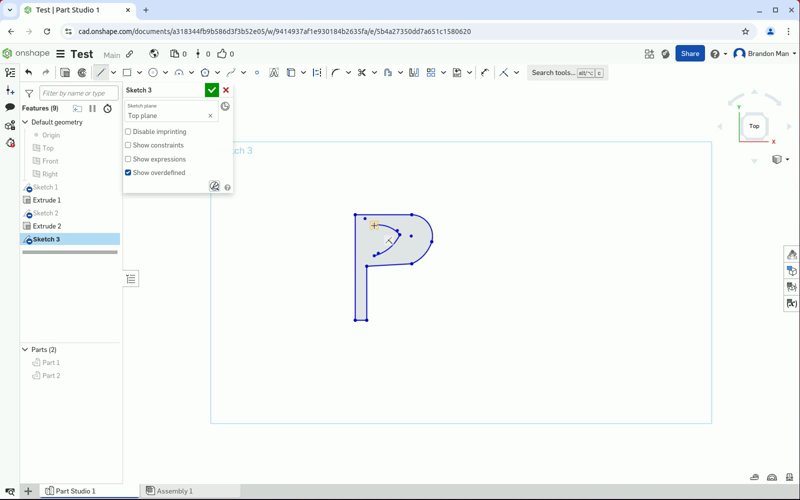
click(374, 225)
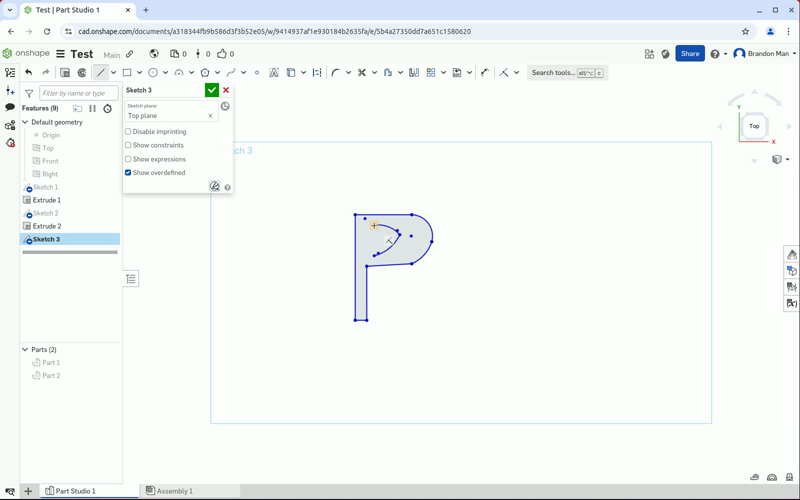
mouse_move(404, 225)
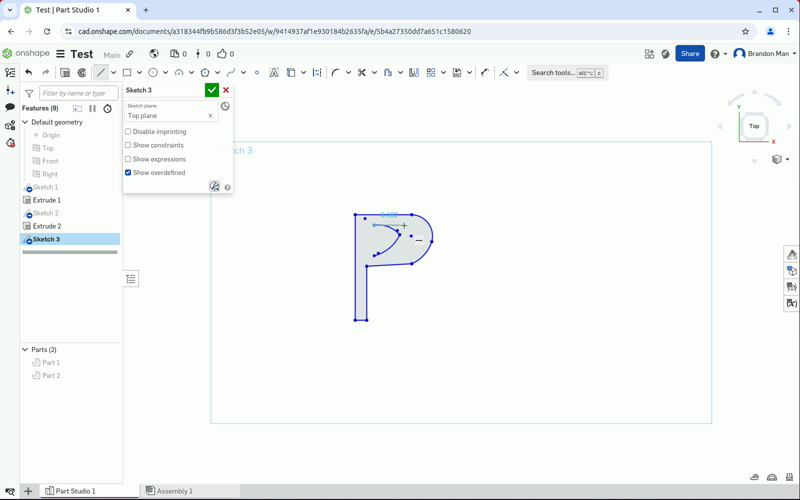
key_down(shift)
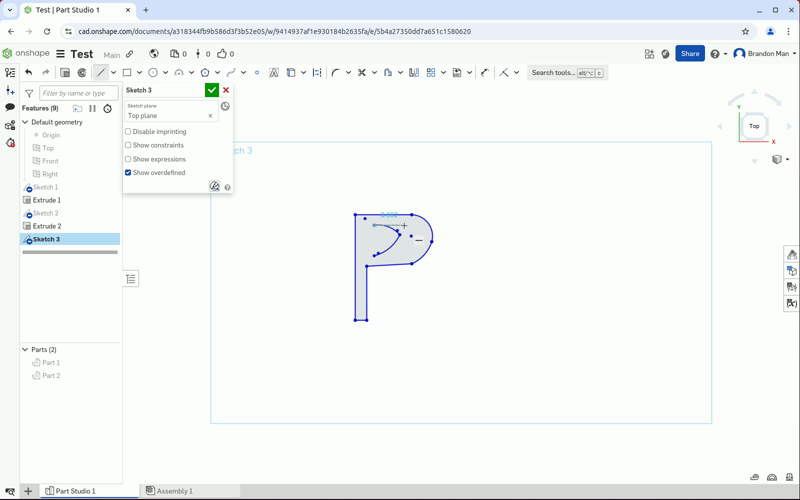
mouse_move(374, 255)
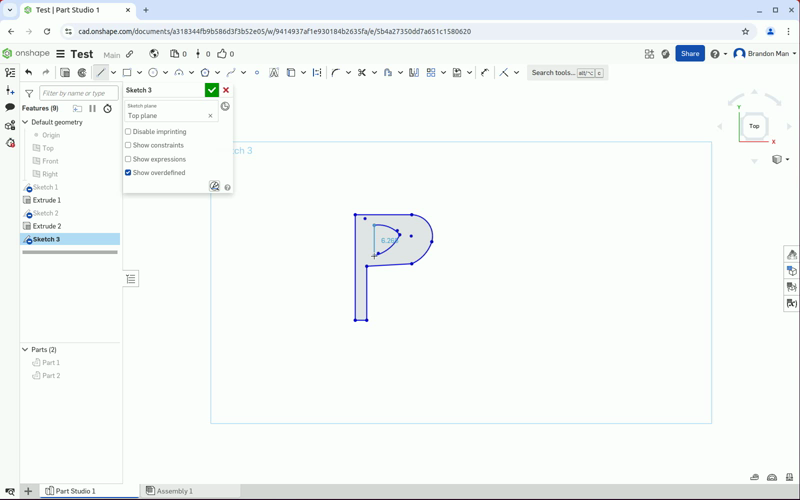
scroll(6)
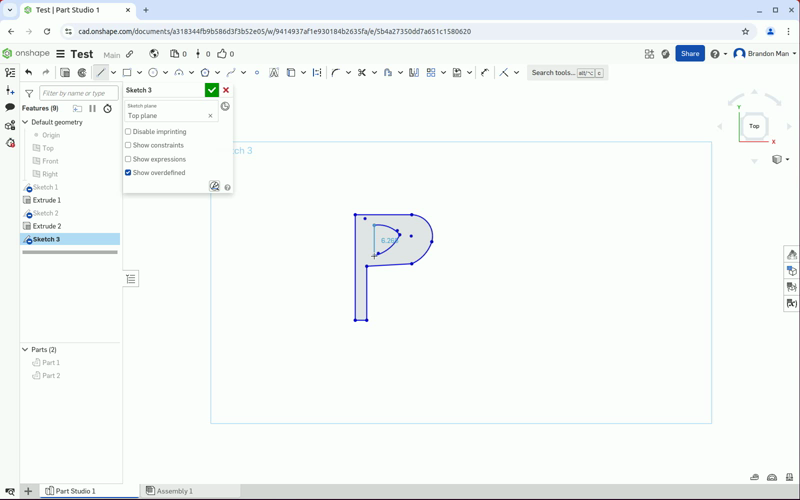
scroll(6)
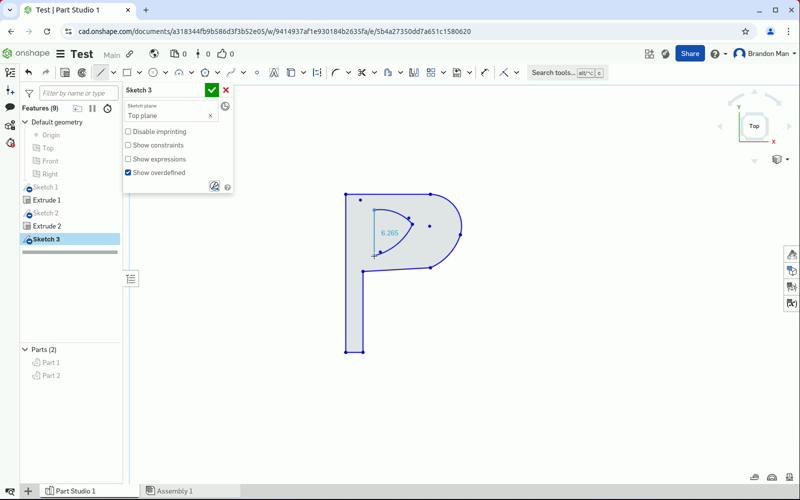
scroll(6)
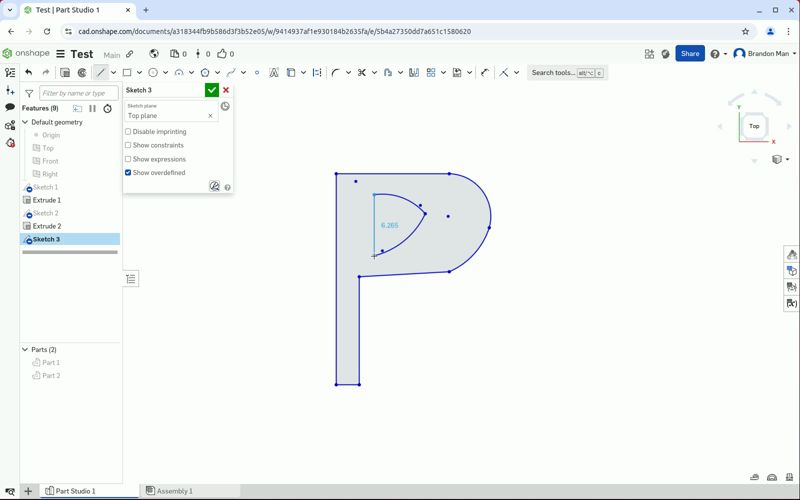
scroll(6)
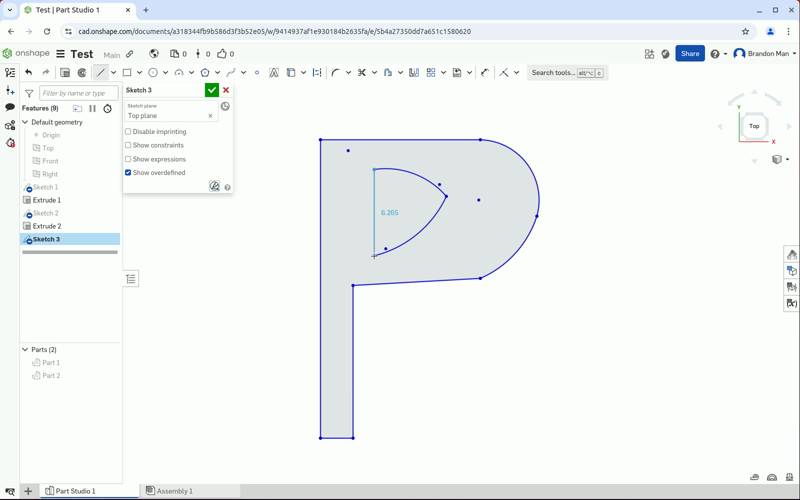
scroll(6)
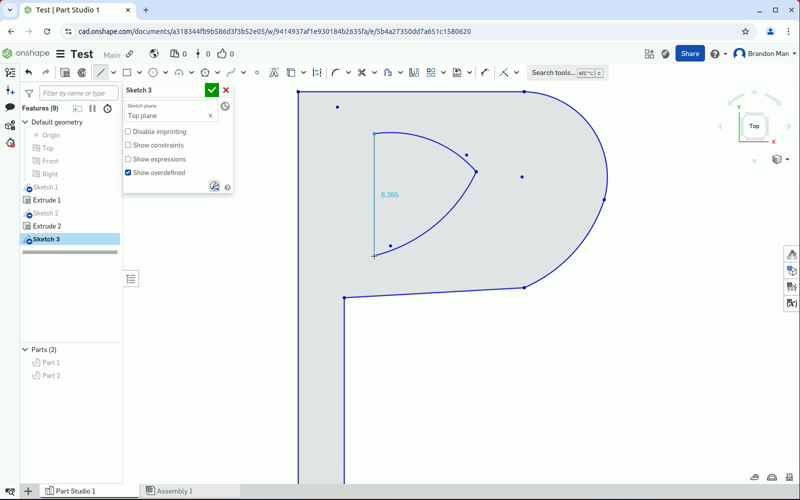
scroll(6)
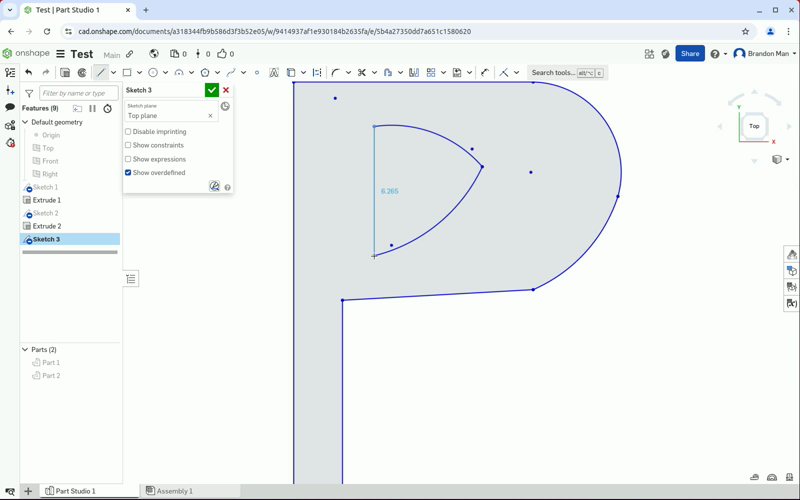
scroll(6)
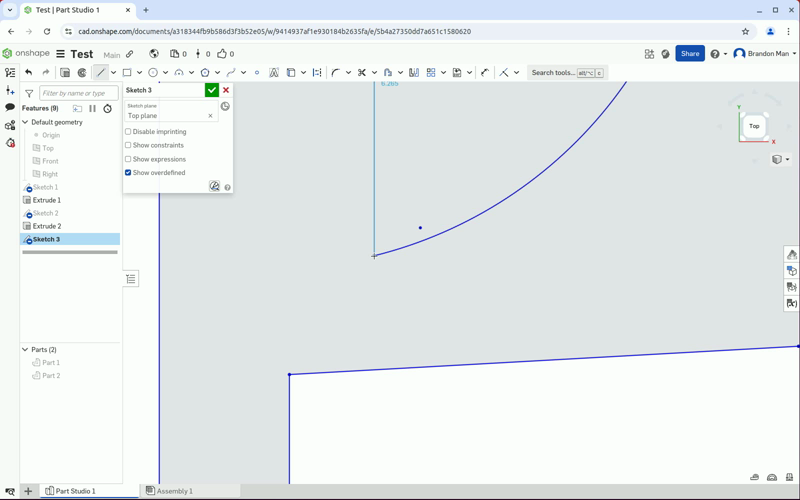
key_up(shift)
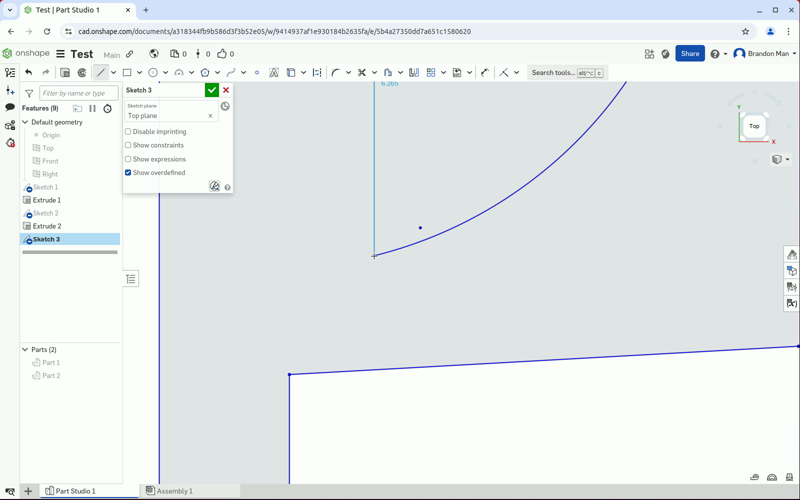
click(374, 255)
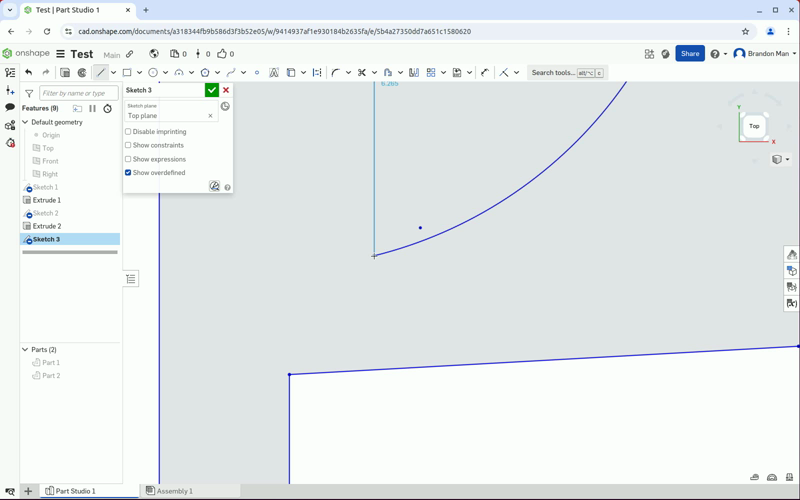
scroll(-6)
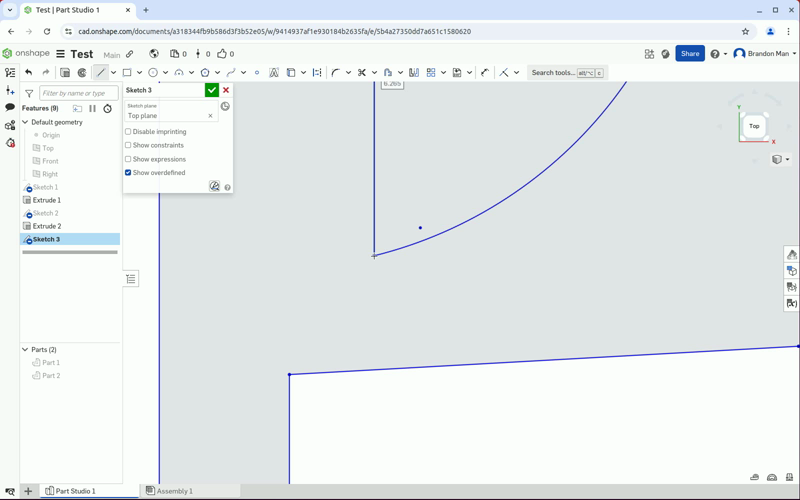
scroll(-6)
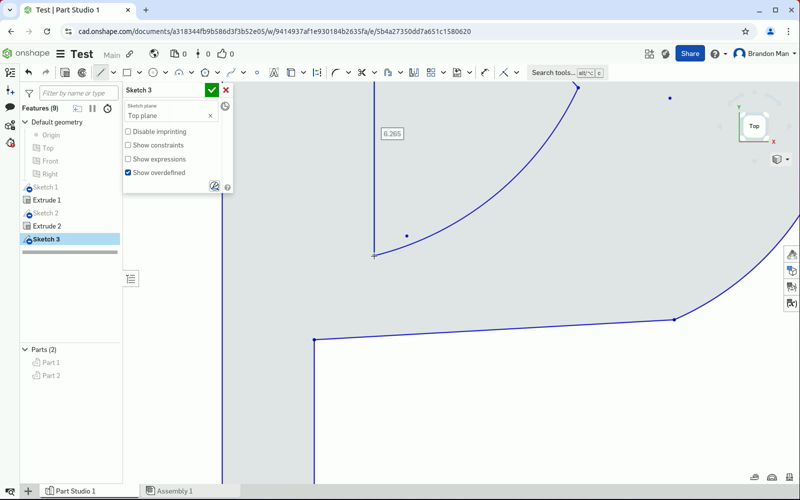
scroll(-6)
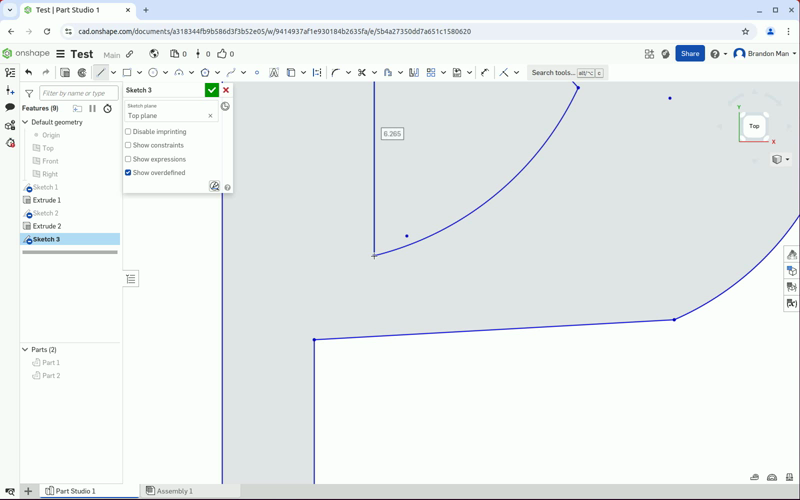
scroll(-6)
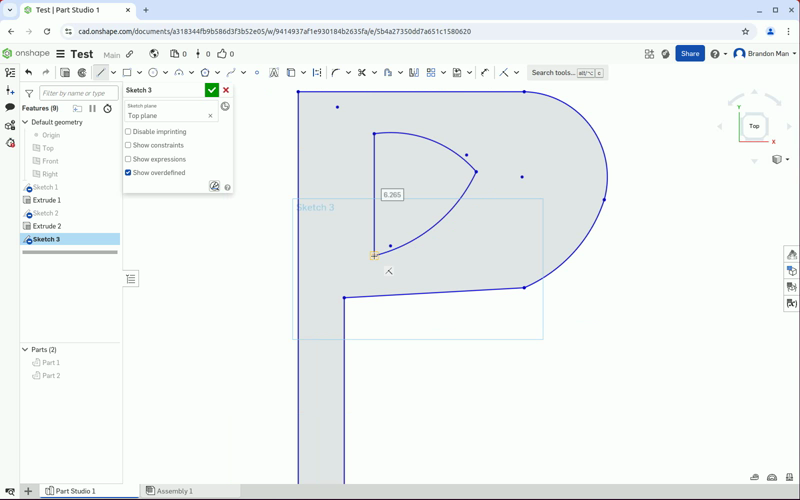
scroll(-6)
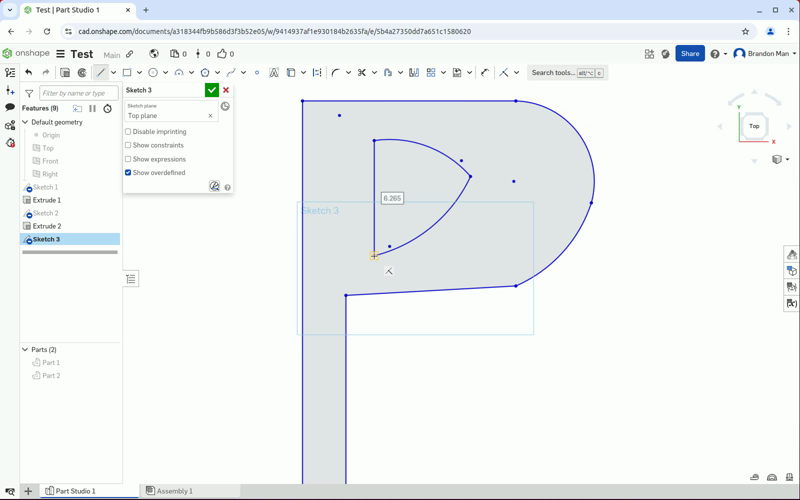
scroll(-6)
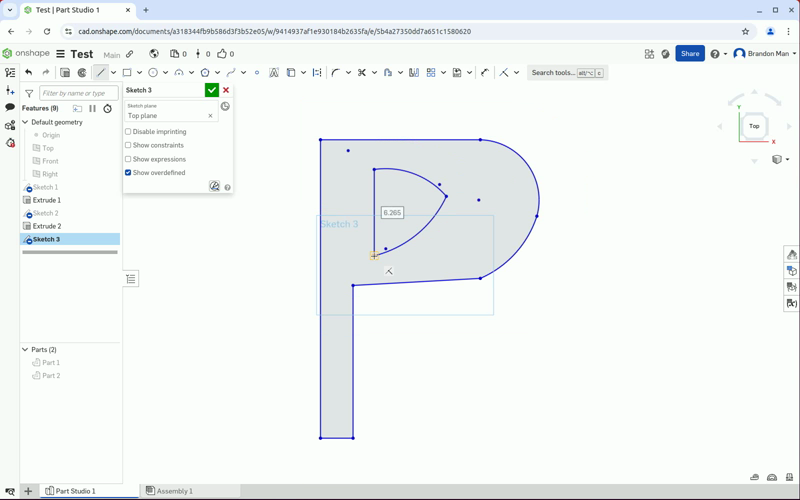
scroll(-6)
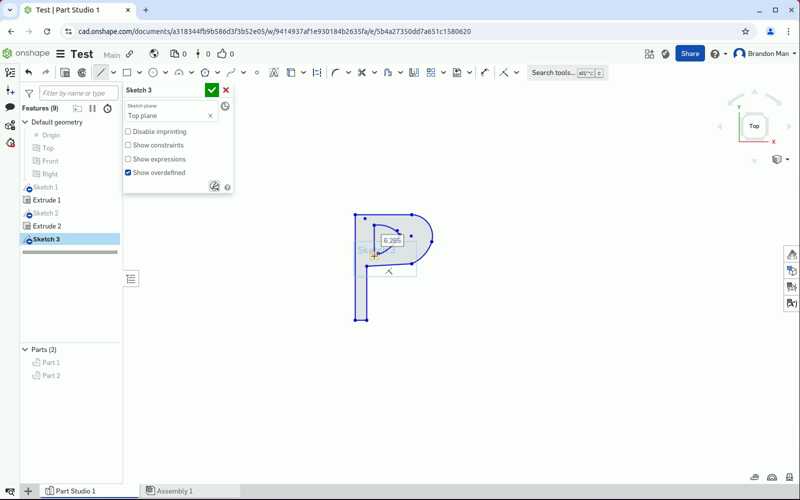
key(esc)
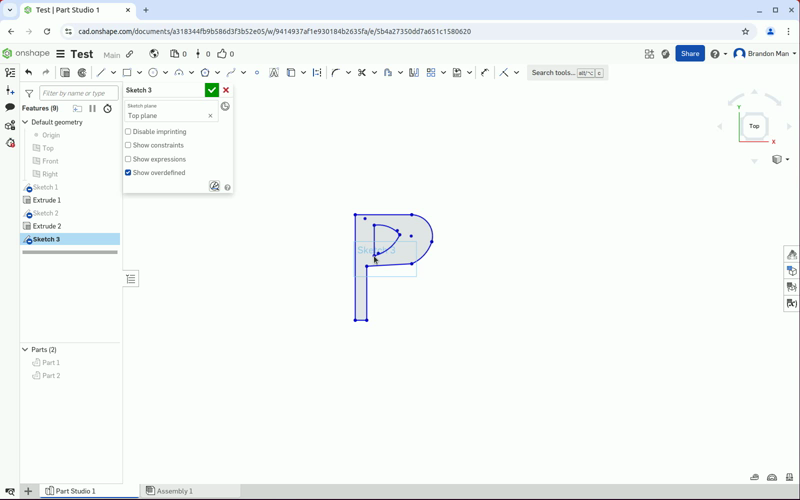
mouse_move(358, 246)
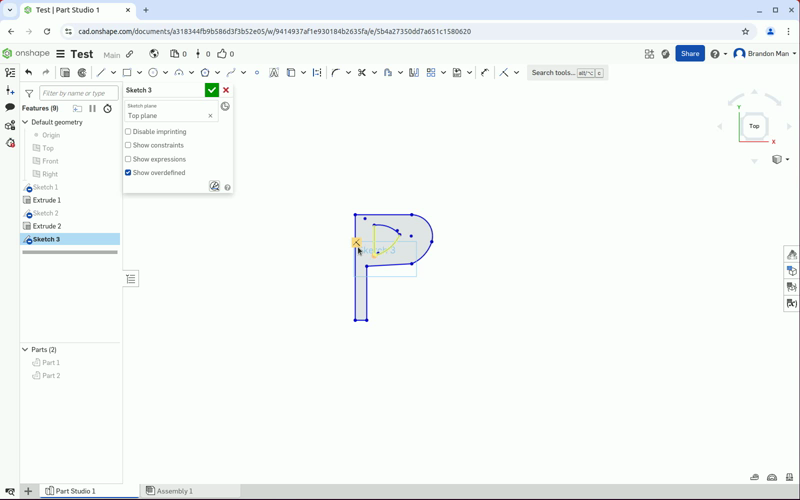
click(358, 246)
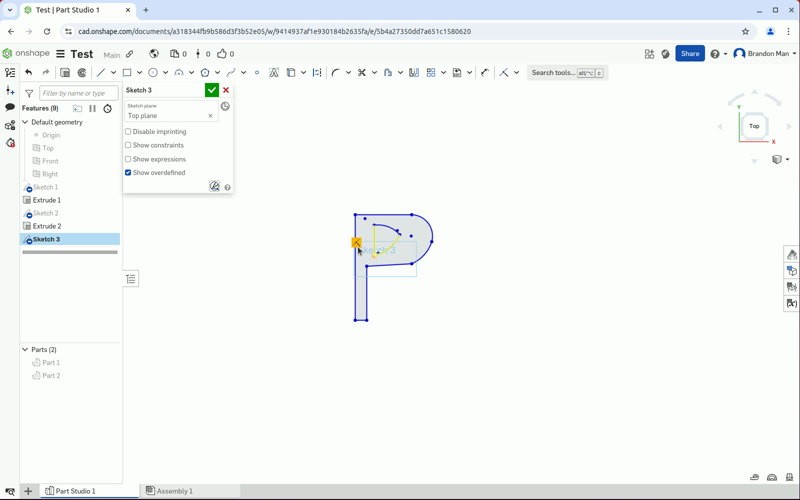
mouse_move(73, 352)
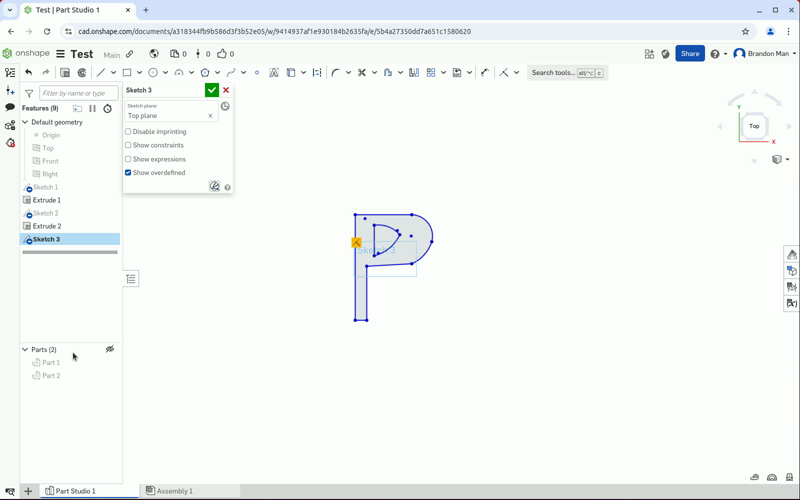
key(shift+y)
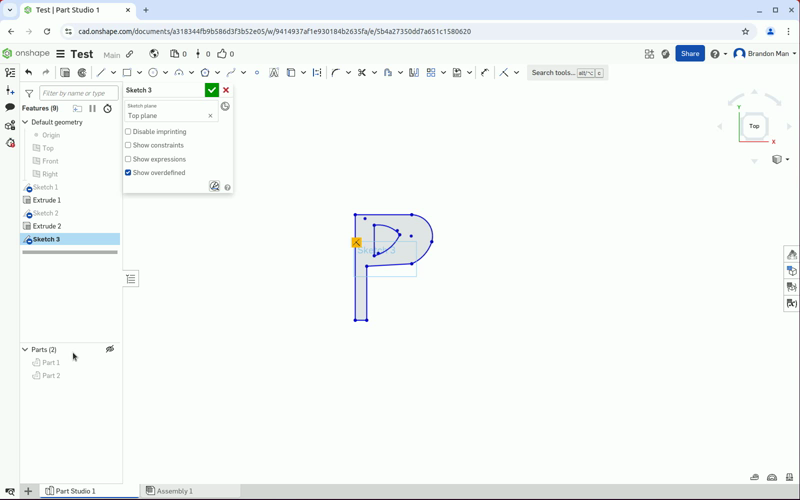
key(shift+e)
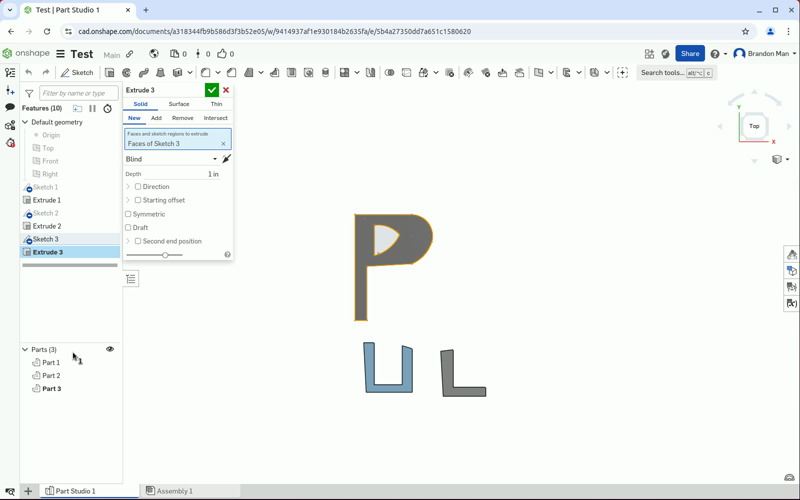
mouse_move(143, 106)
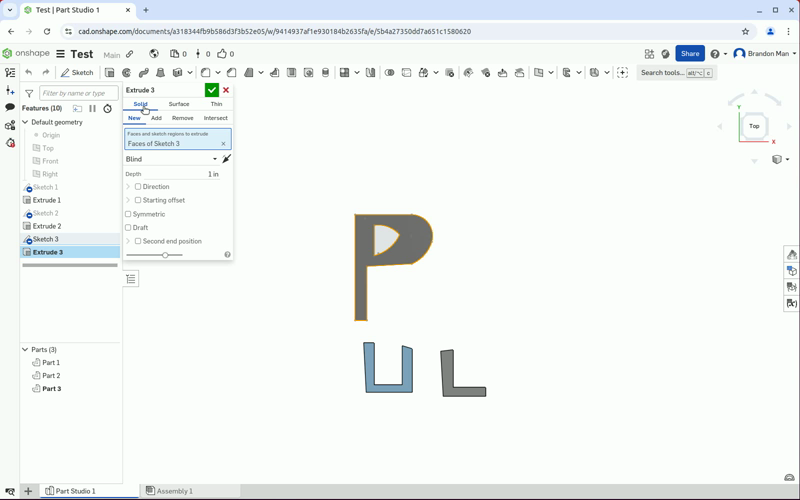
click(143, 106)
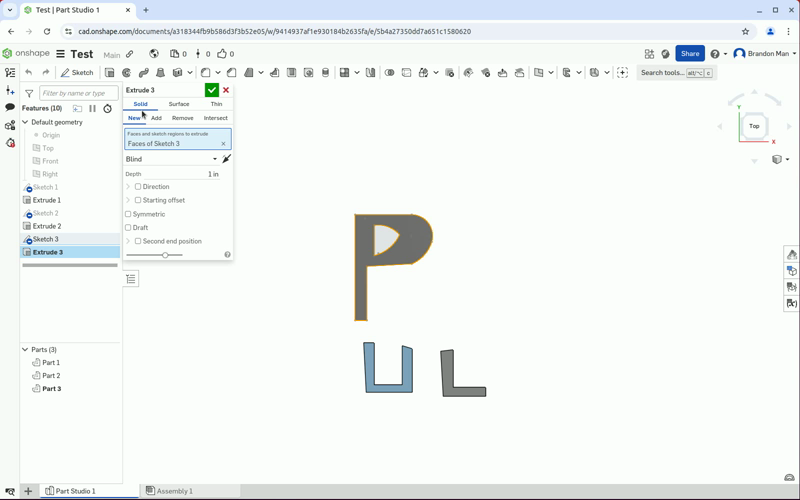
mouse_move(137, 120)
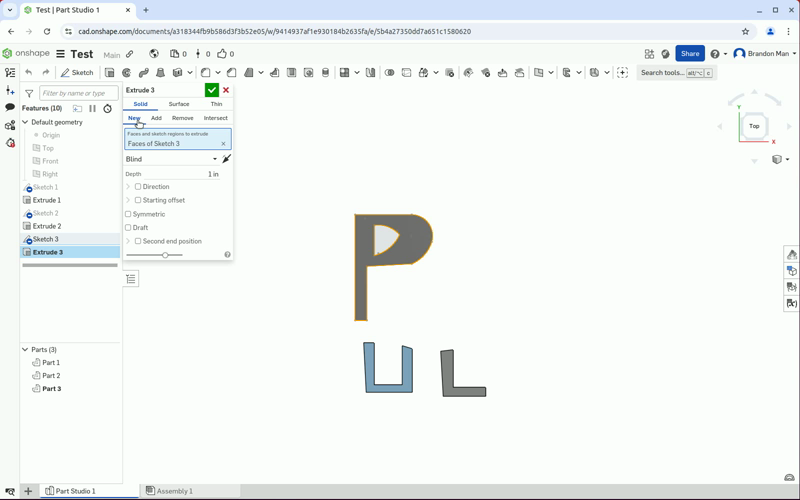
click(137, 120)
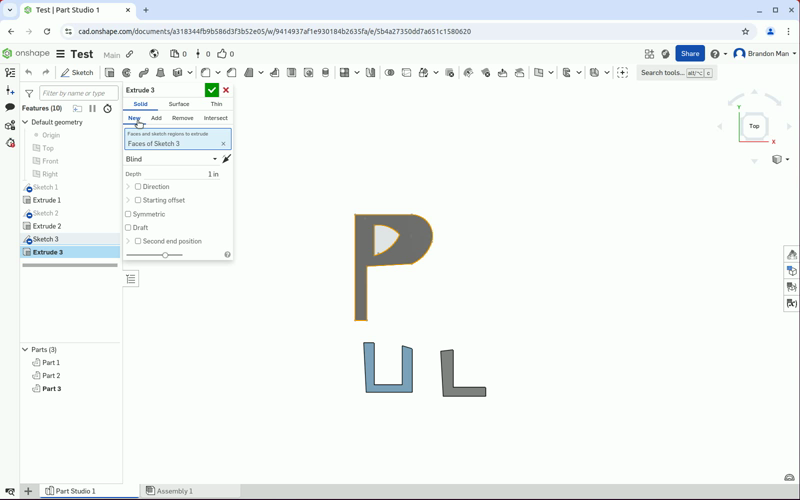
key(tab, 4)
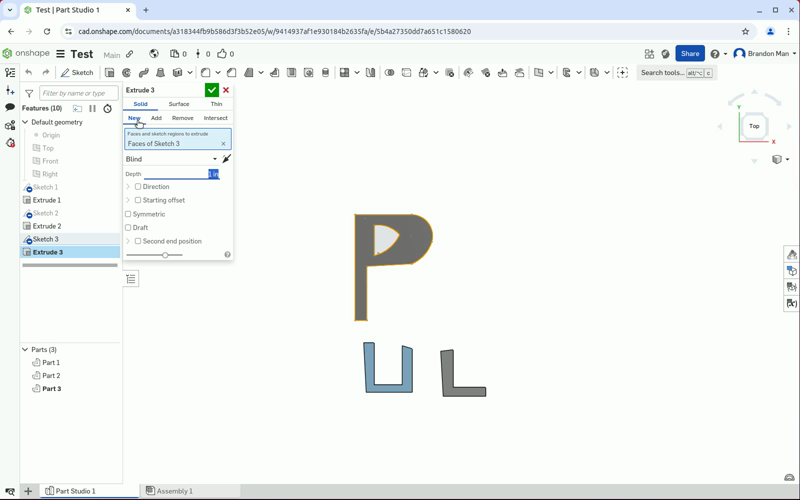
text(7.703)
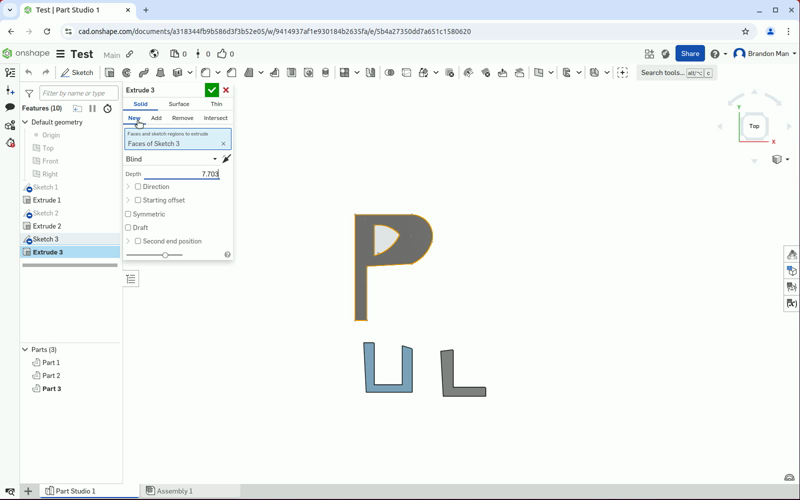
key(enter)
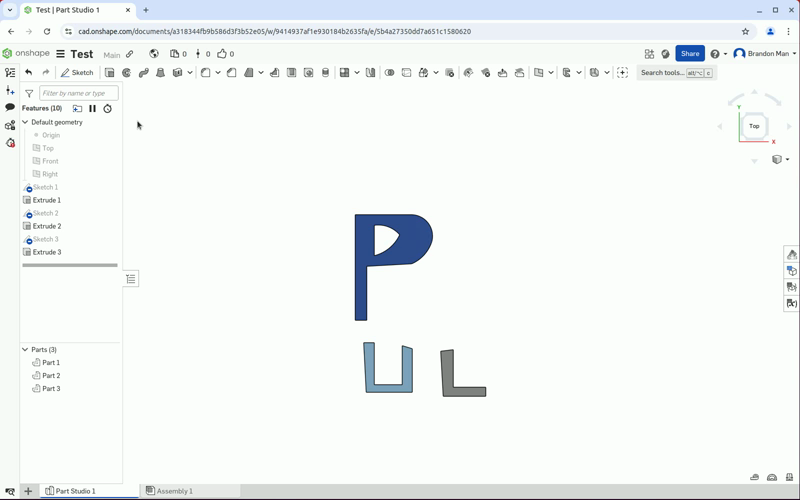
key(shift+h)
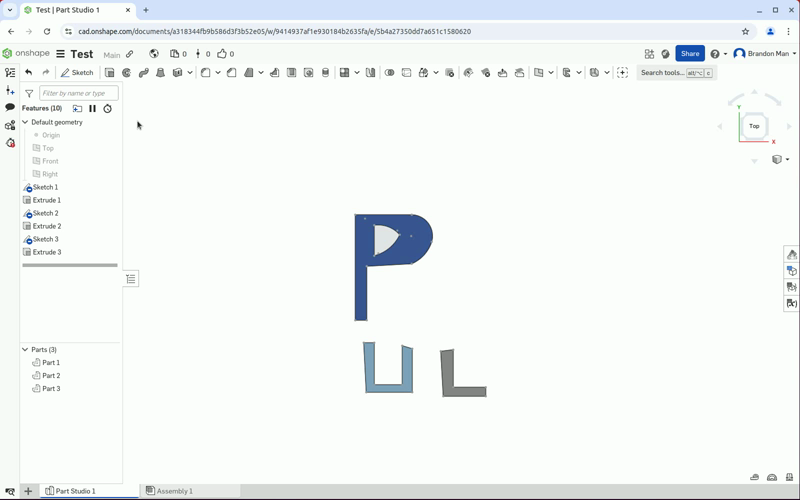
key(shift+h)
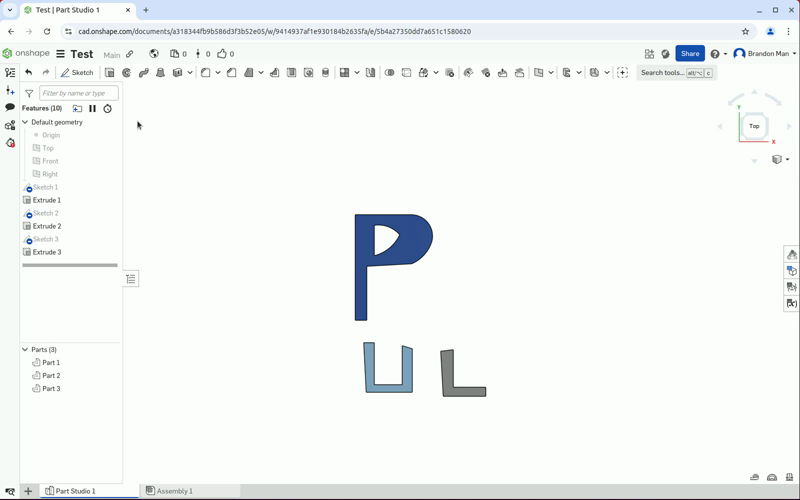
mouse_move(73, 189)
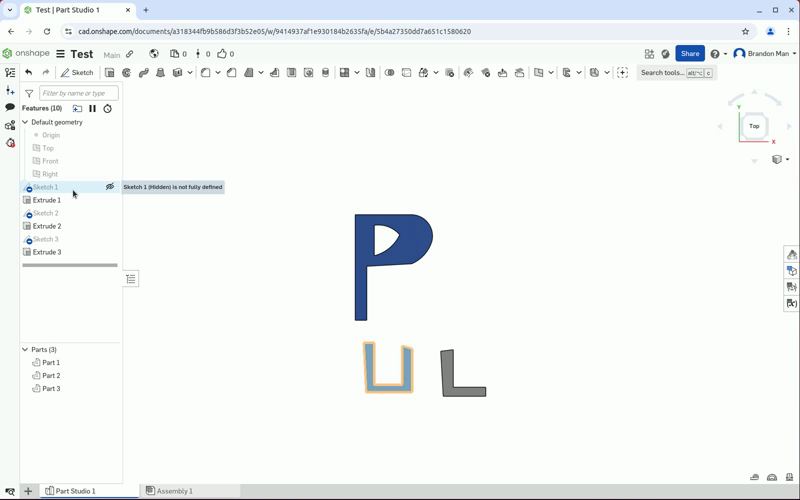
click(73, 189)
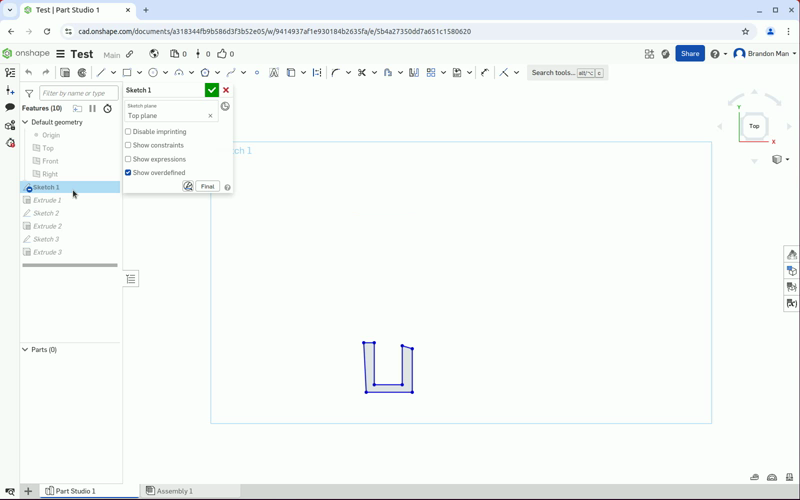
mouse_move(229, 92)
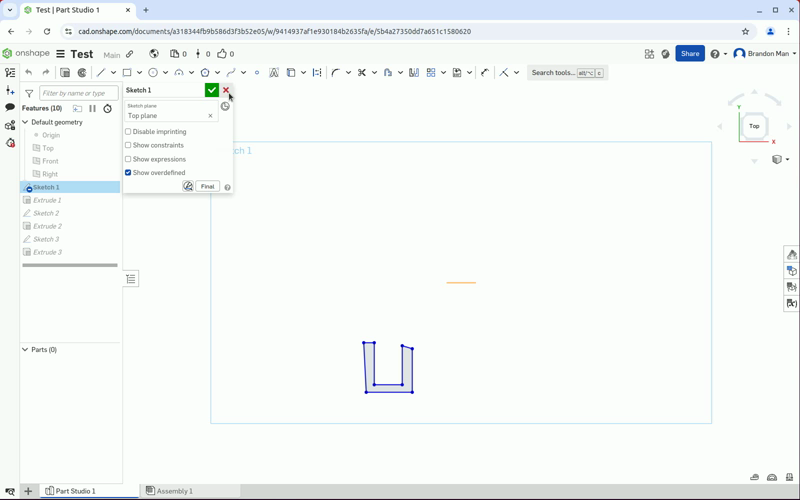
click(229, 92)
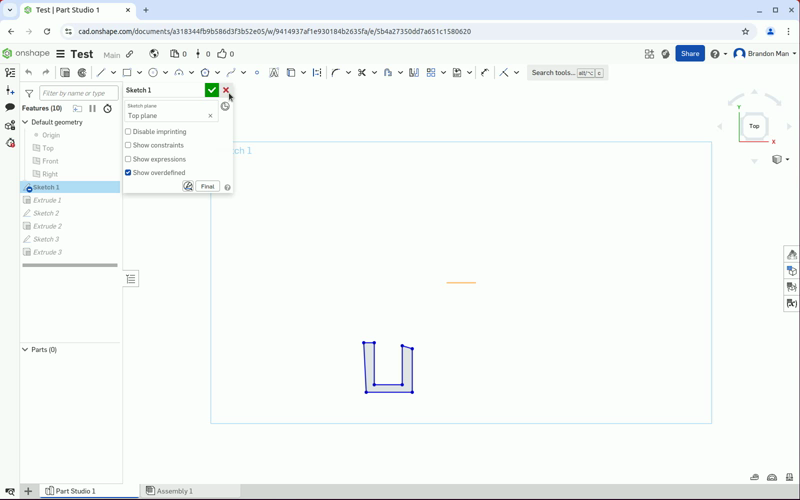
key(shift+s)
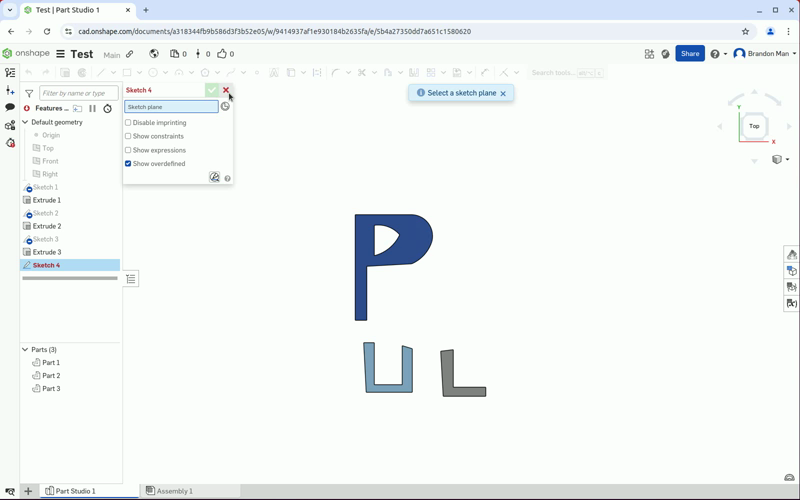
mouse_move(73, 150)
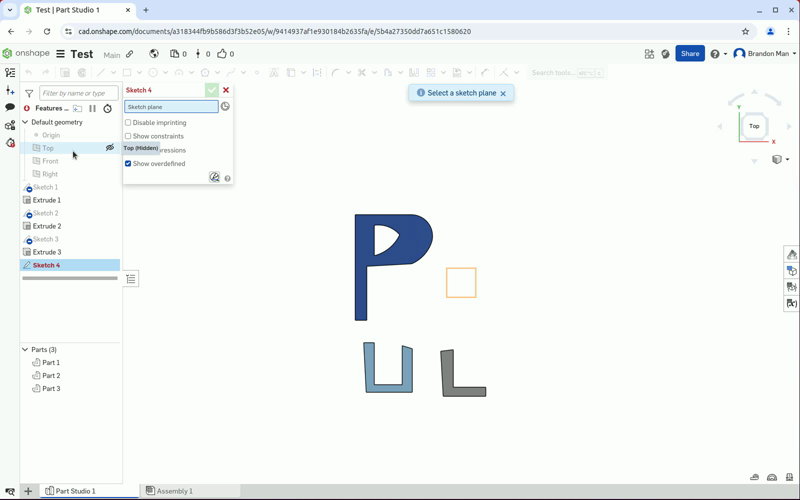
click(73, 150)
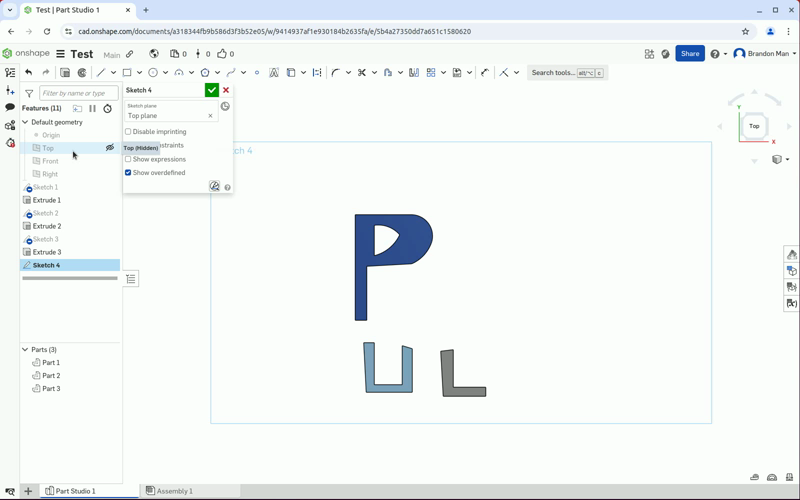
mouse_move(73, 352)
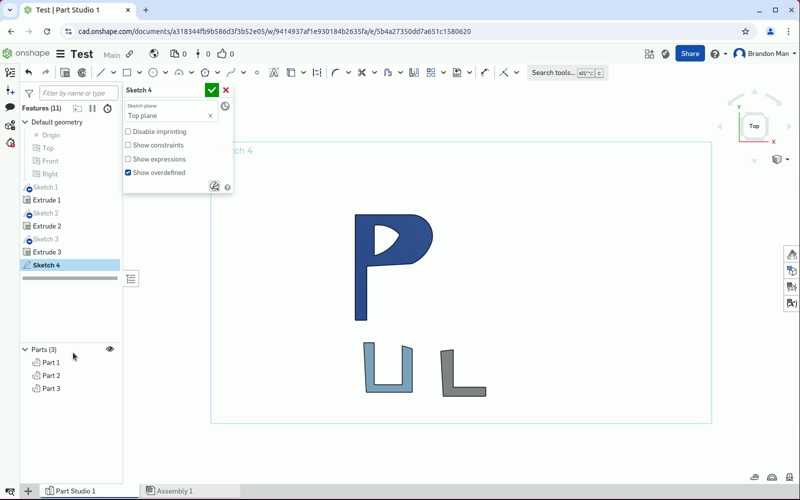
key(y)
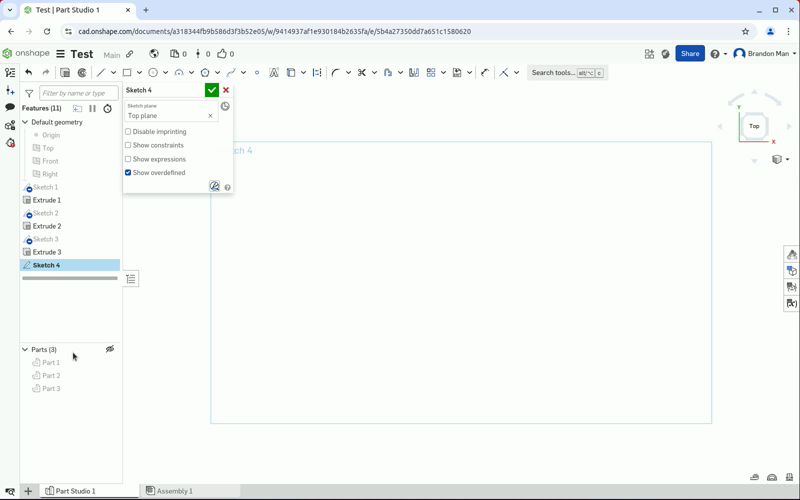
key(l)
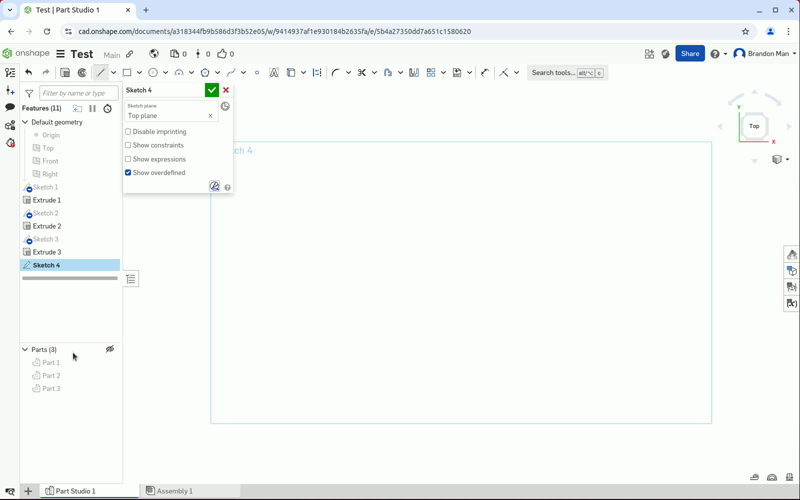
key_down(shift)
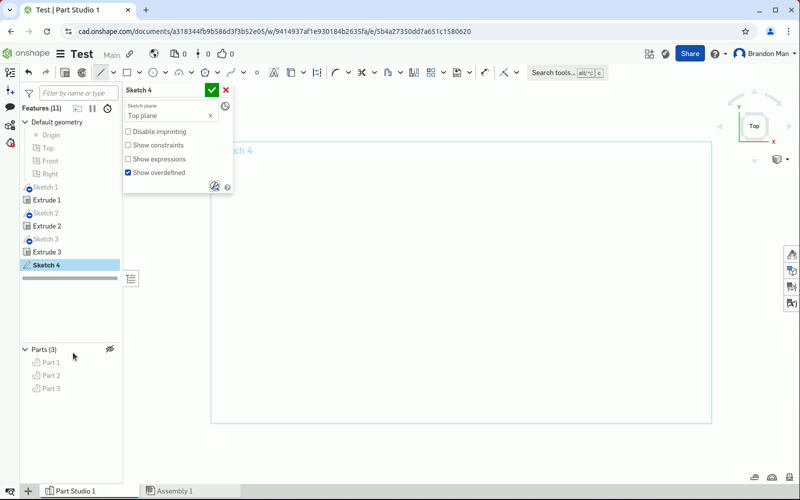
mouse_move(423, 318)
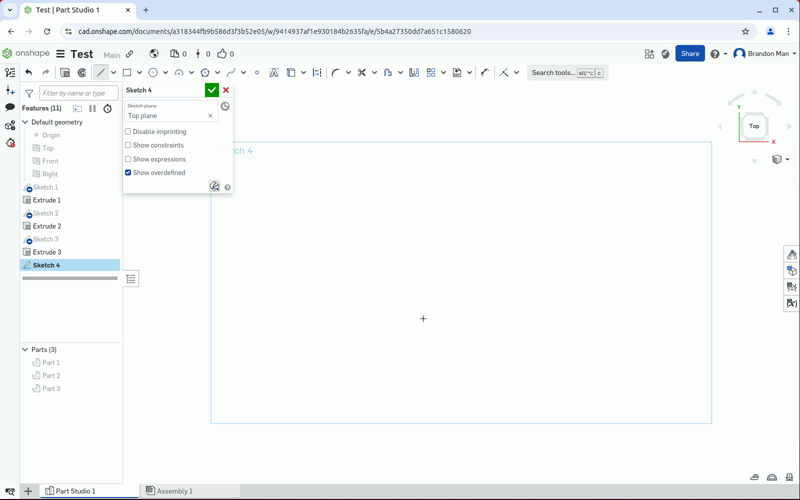
click(423, 318)
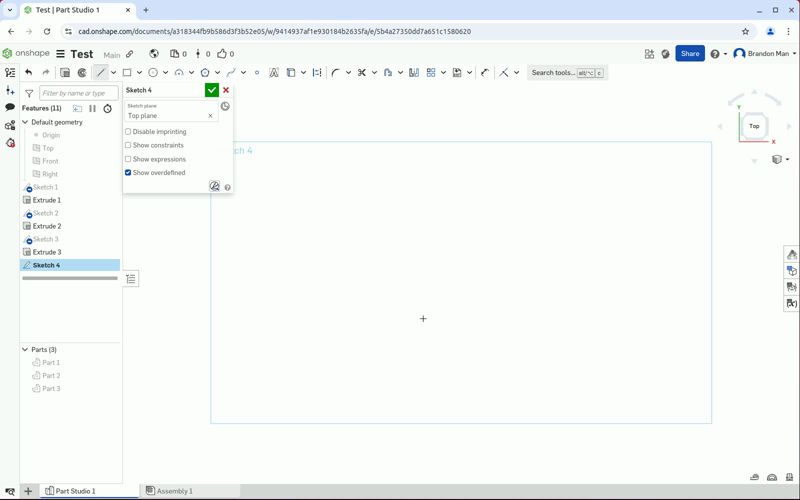
key_up(shift)
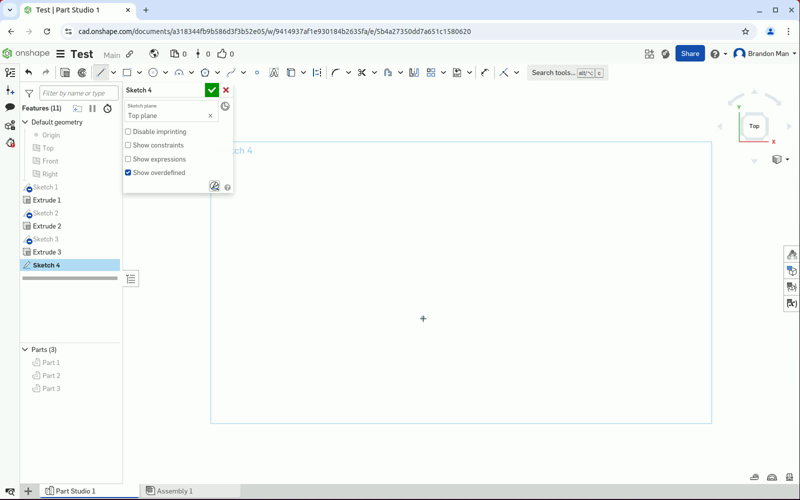
key_down(shift)
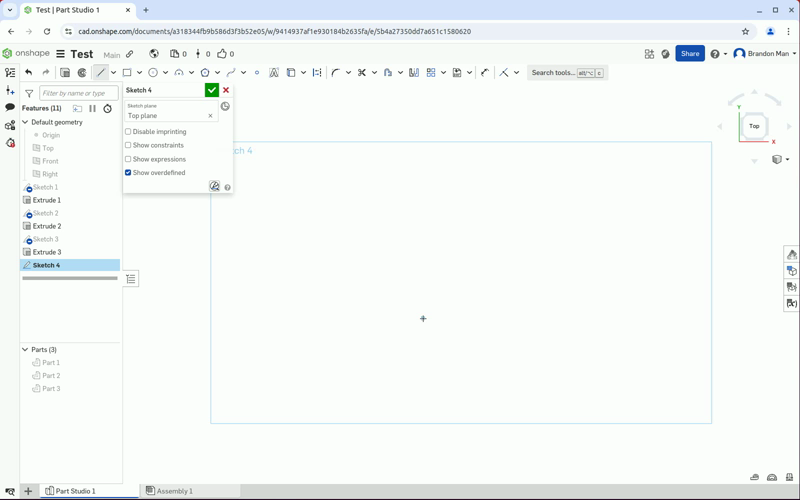
mouse_move(453, 318)
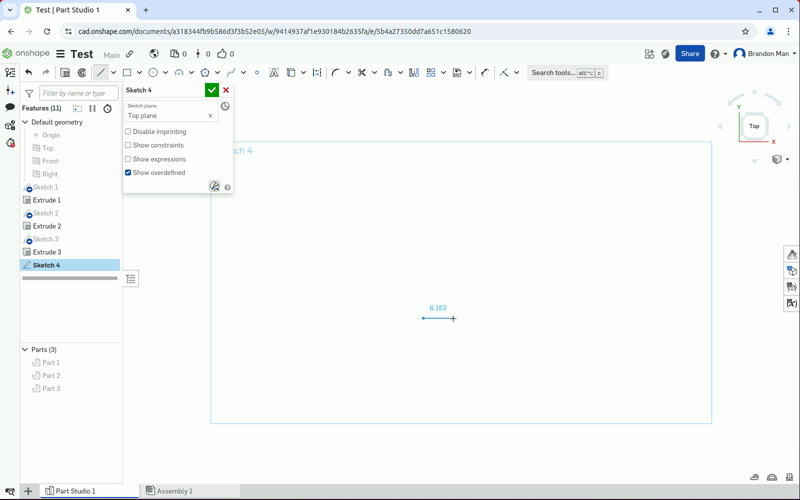
mouse_move(443, 321)
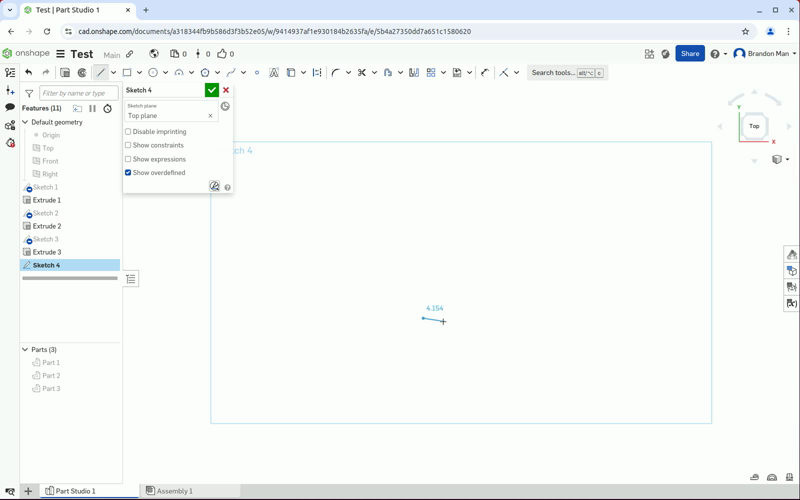
click(443, 321)
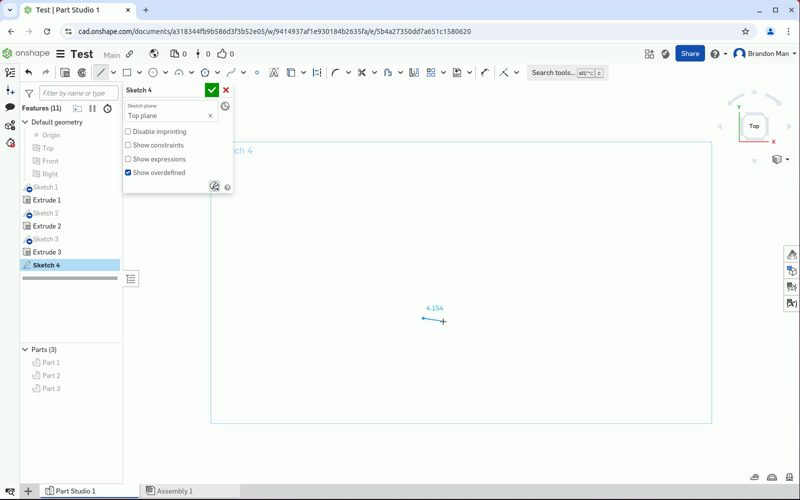
key_up(shift)
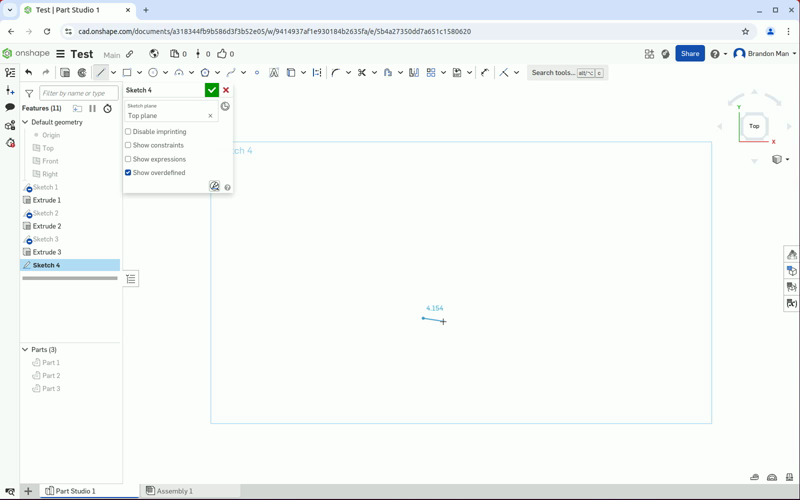
key_down(shift)
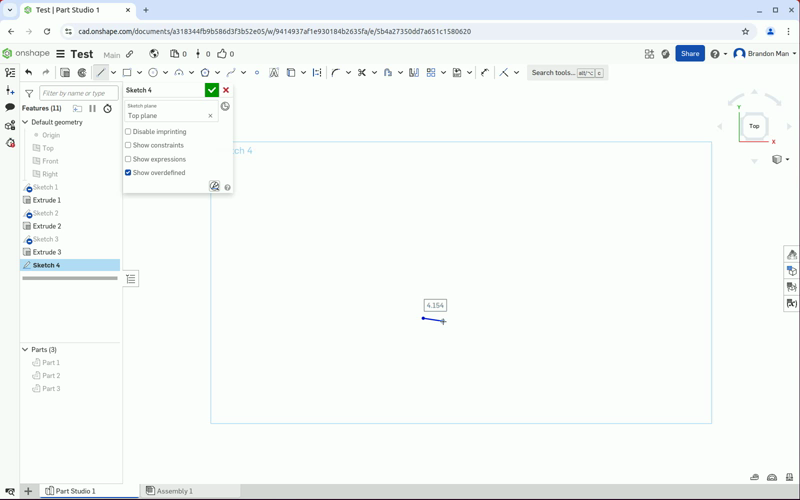
mouse_move(473, 321)
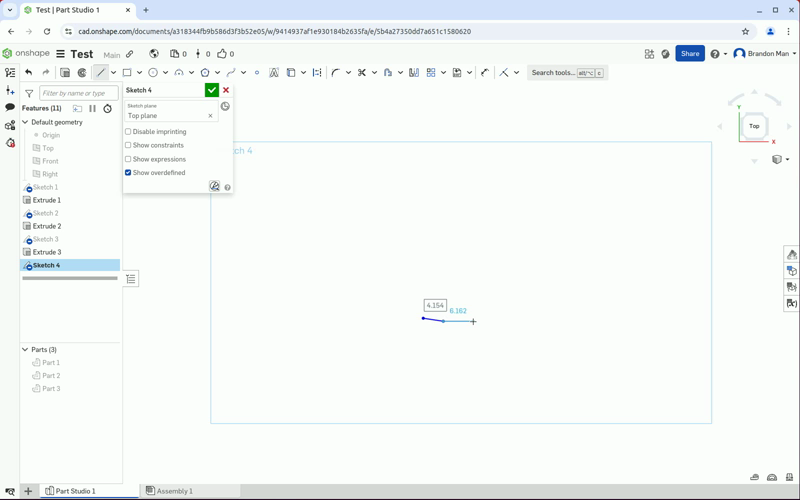
mouse_move(461, 269)
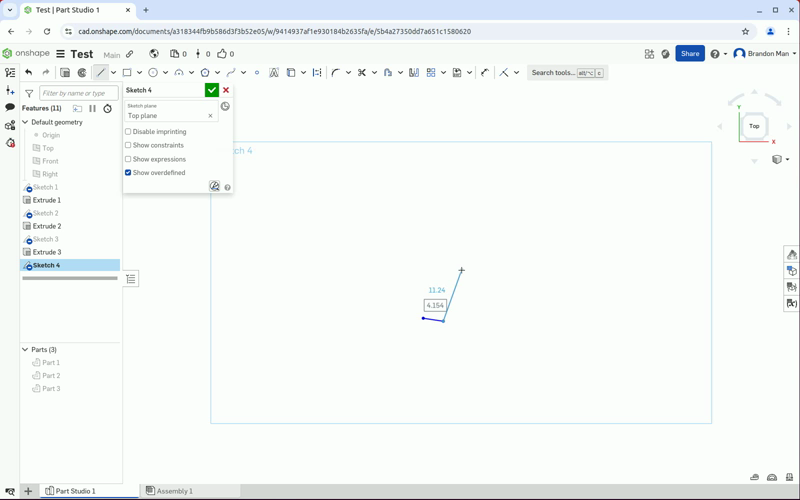
click(461, 269)
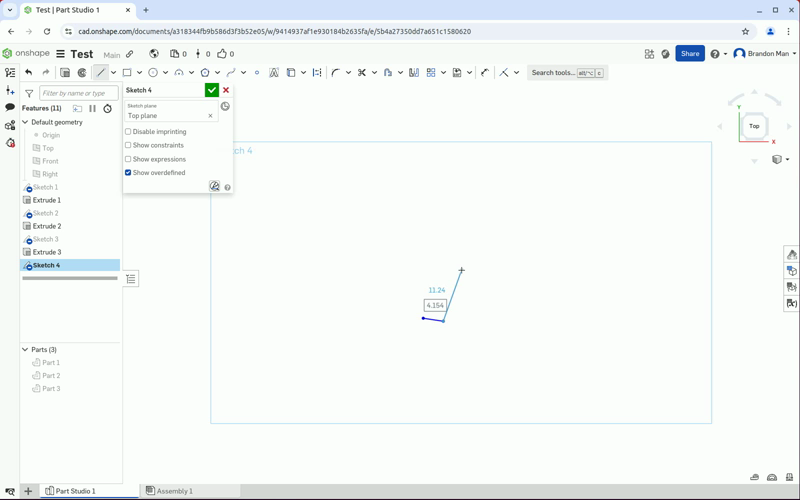
key_up(shift)
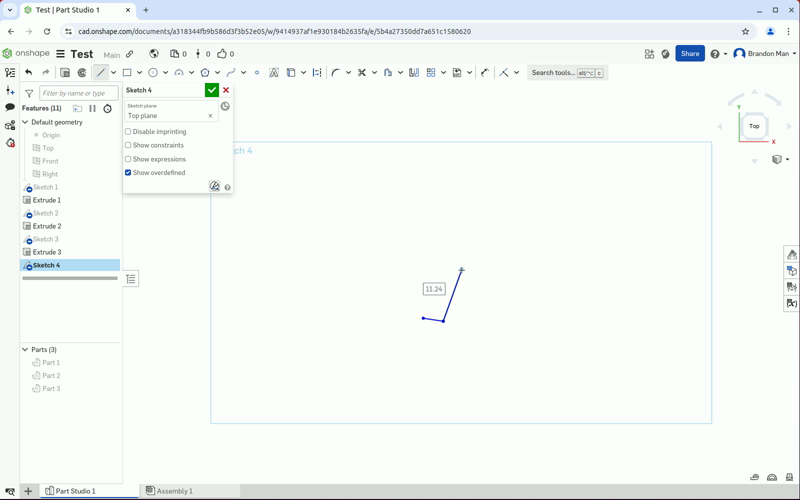
key_down(shift)
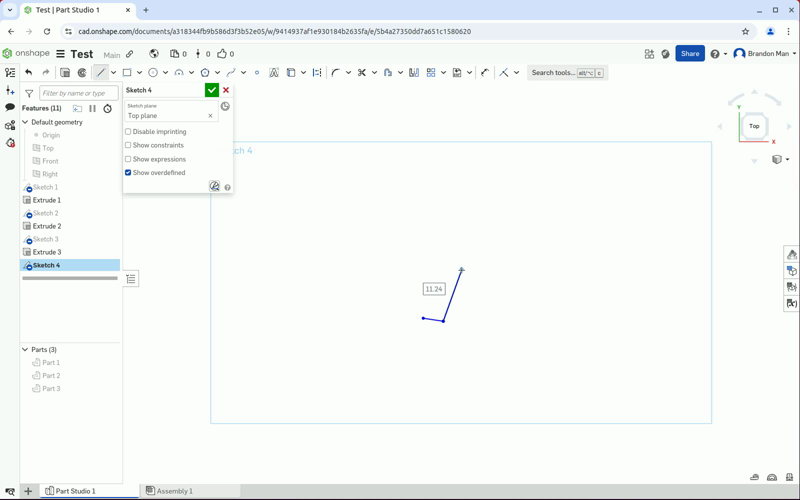
mouse_move(491, 269)
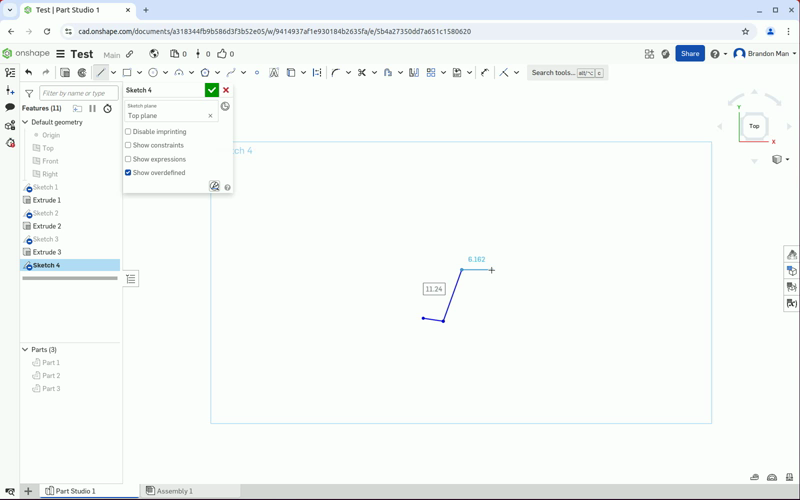
mouse_move(480, 318)
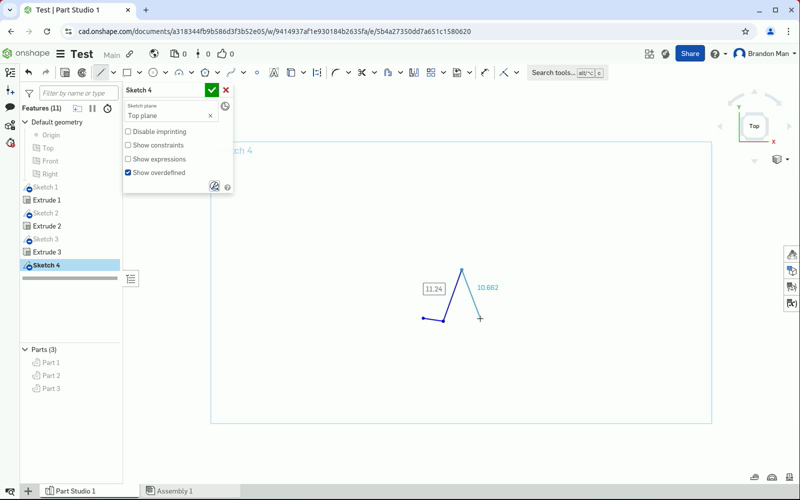
click(480, 318)
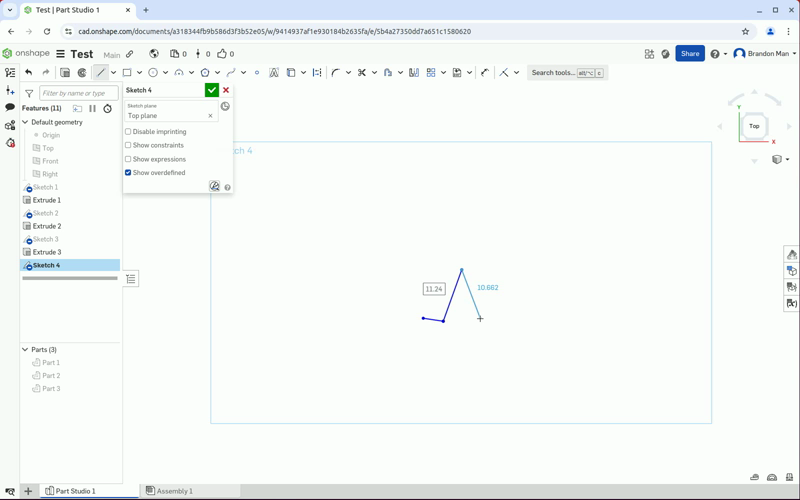
key_up(shift)
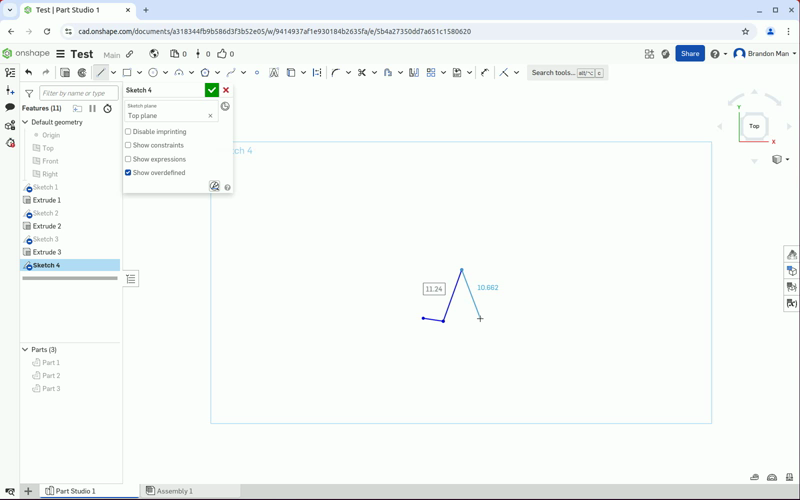
key_down(shift)
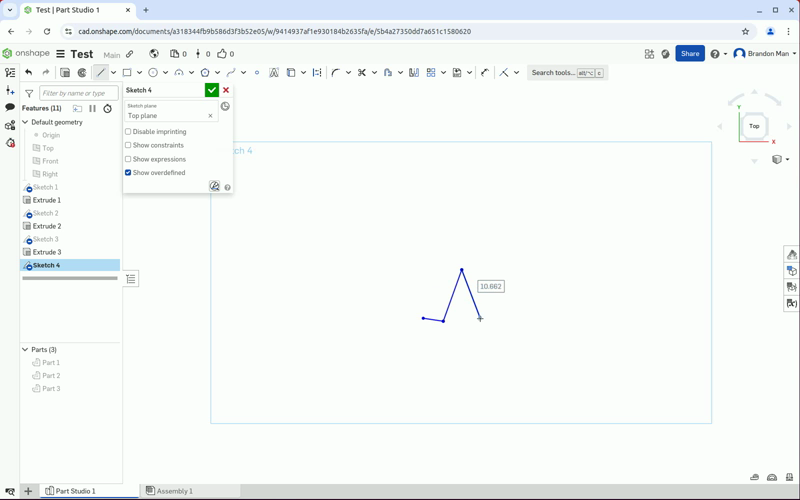
mouse_move(510, 318)
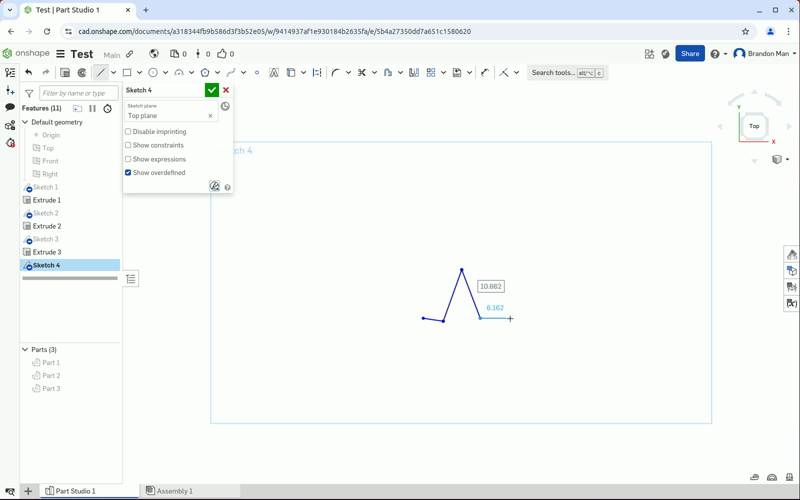
mouse_move(499, 318)
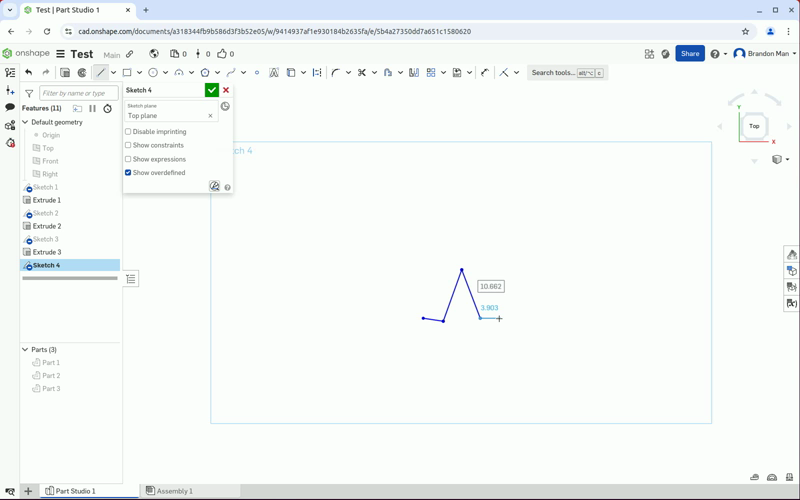
click(499, 318)
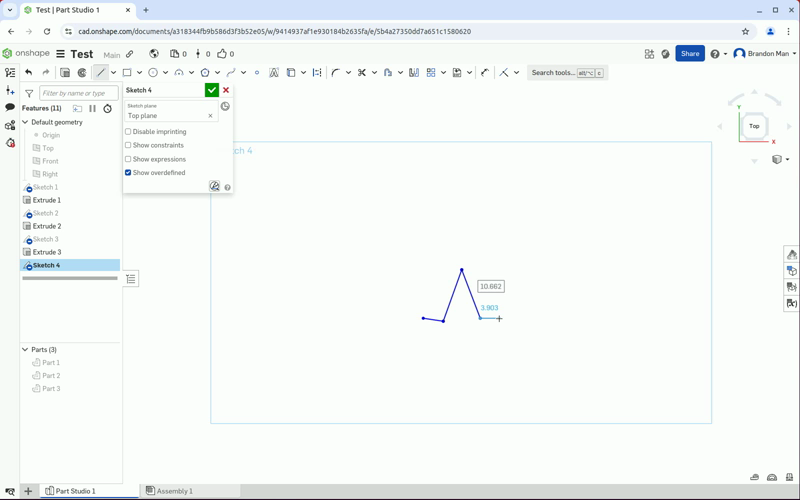
key_up(shift)
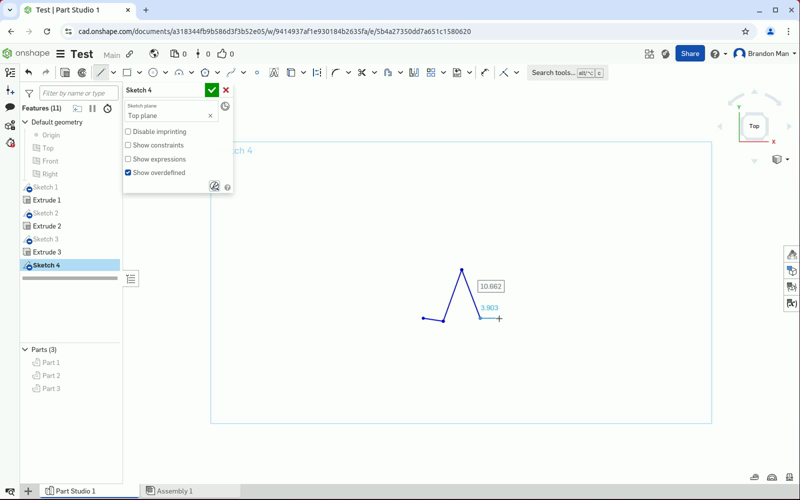
key_down(shift)
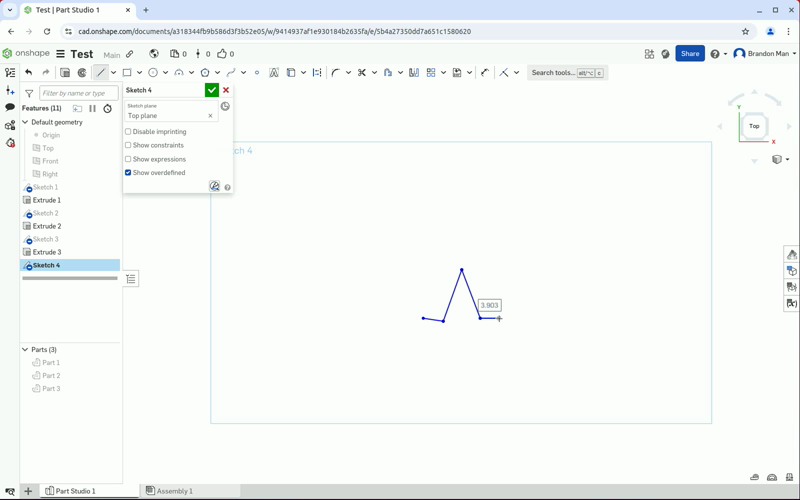
mouse_move(464, 213)
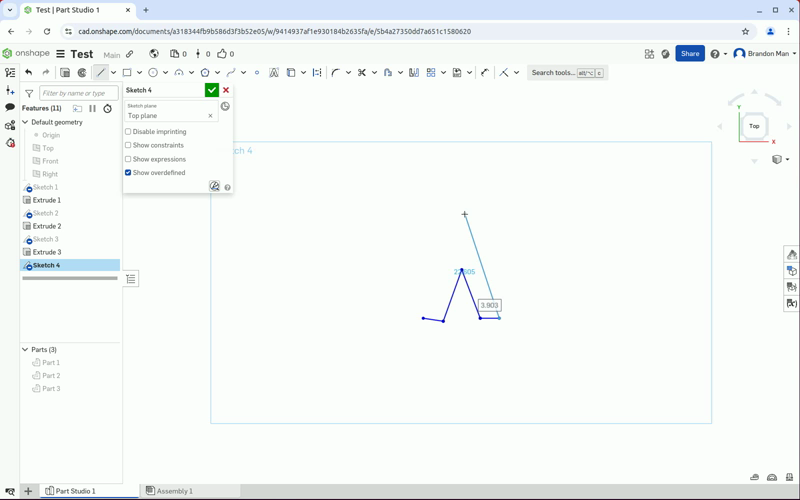
click(464, 213)
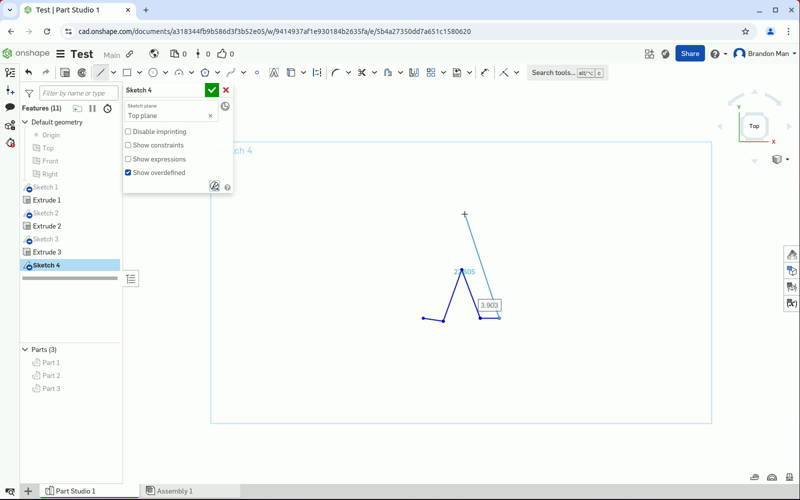
key_up(shift)
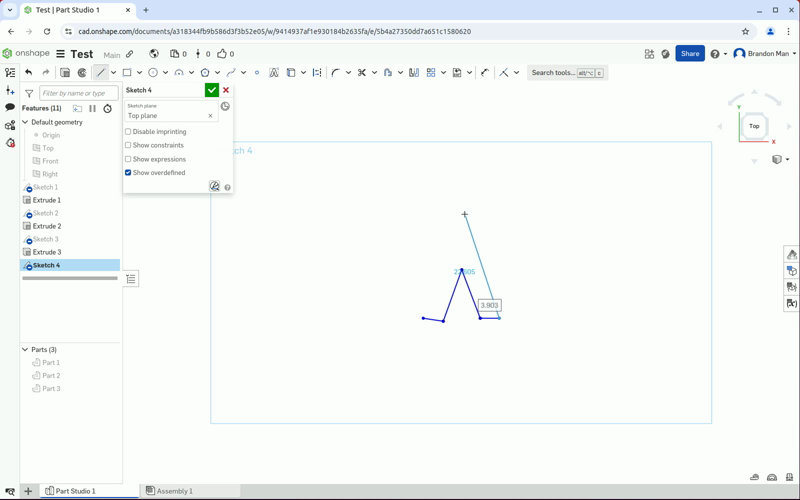
key_down(shift)
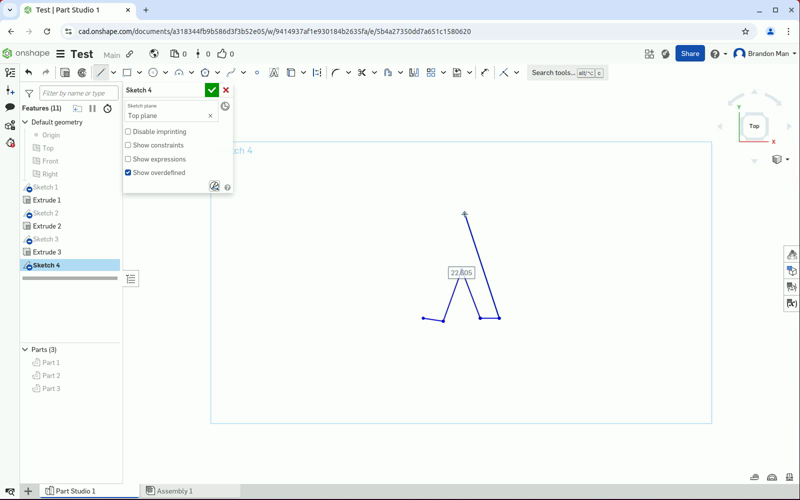
mouse_move(423, 318)
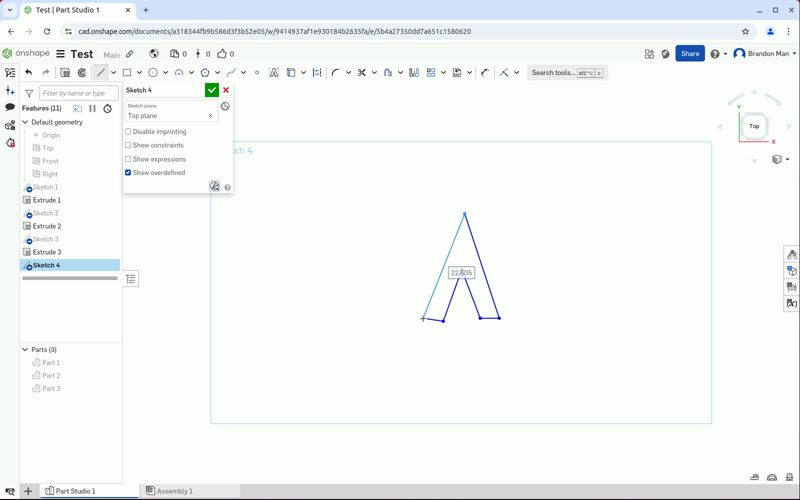
key_up(shift)
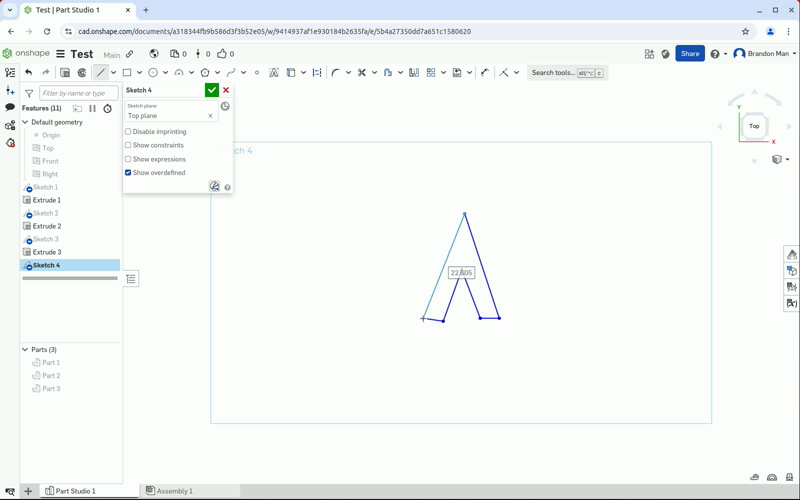
click(423, 318)
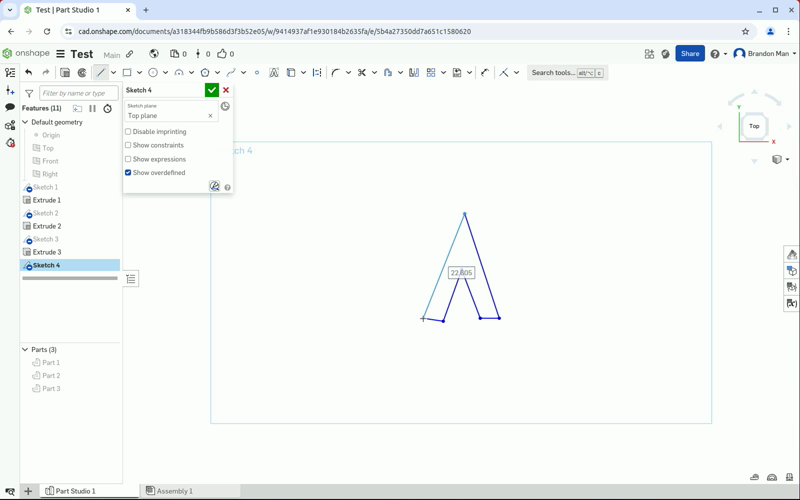
key(esc)
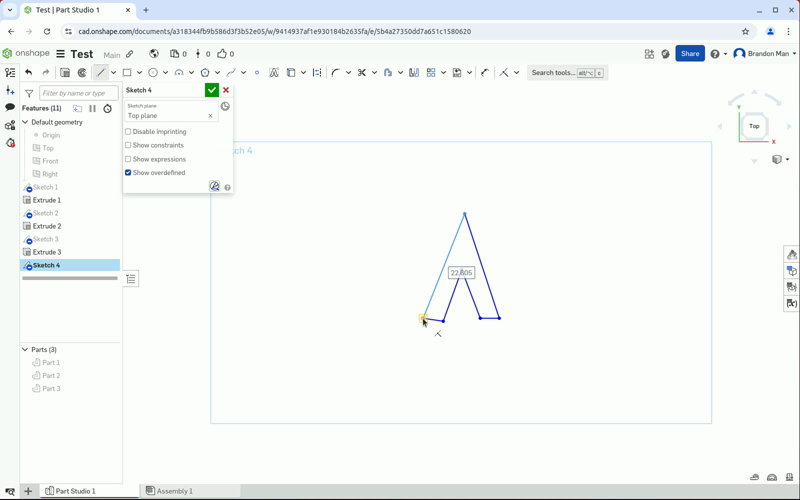
key(l)
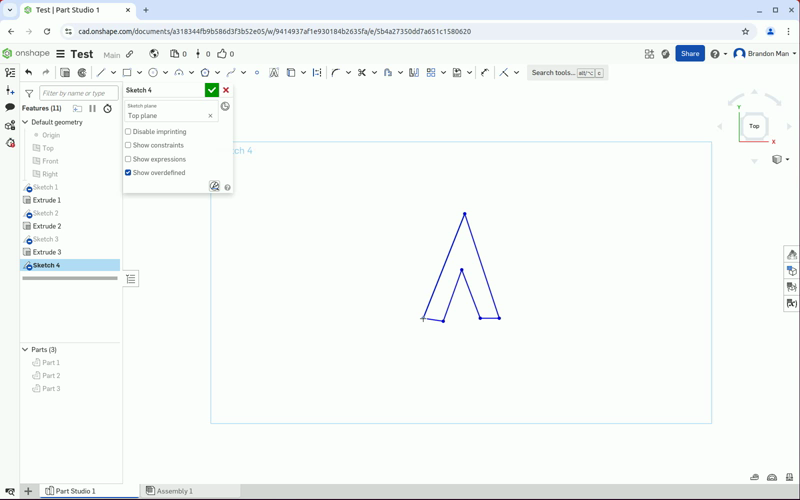
key_down(shift)
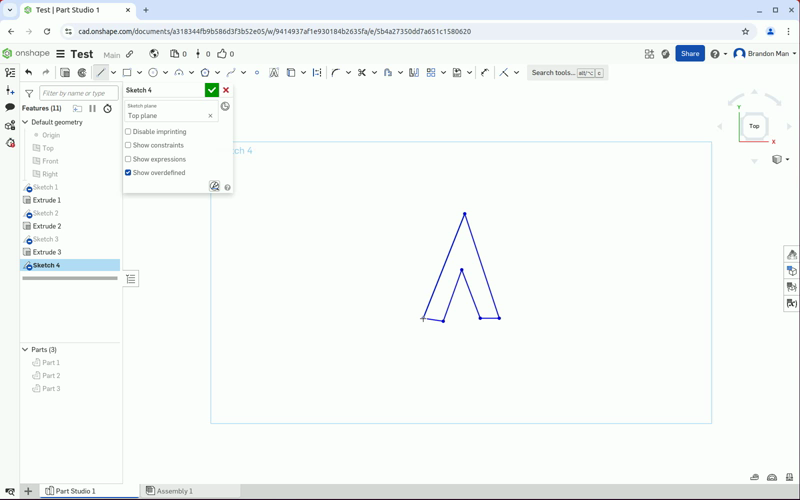
mouse_move(454, 263)
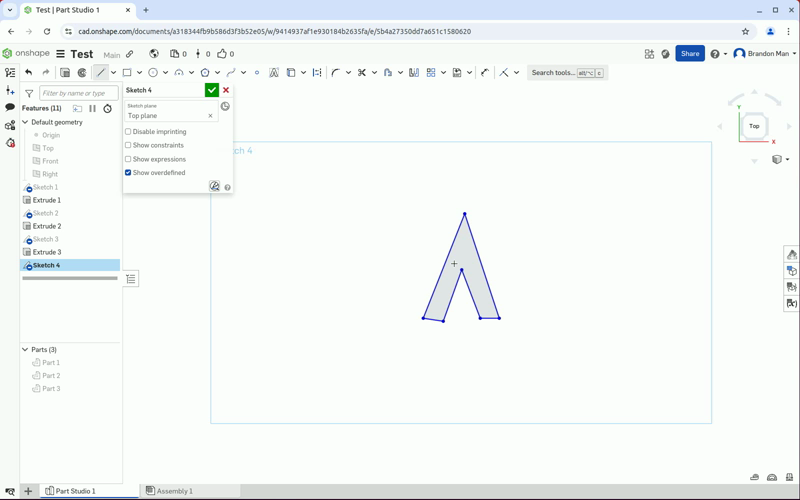
click(454, 263)
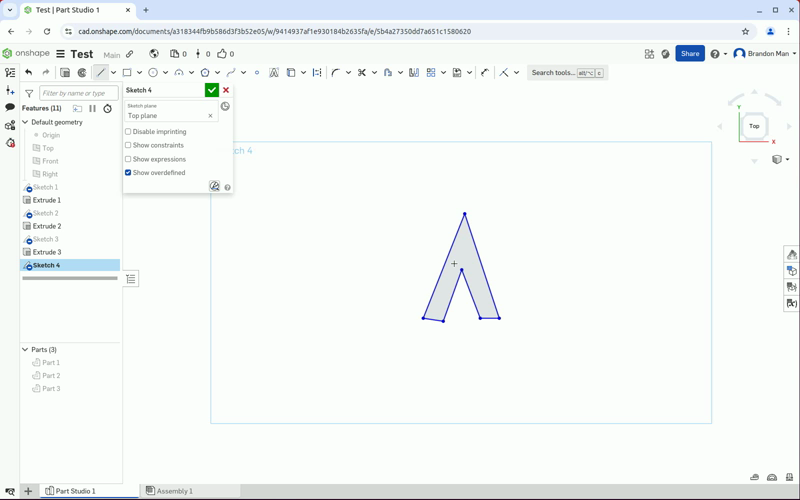
key_up(shift)
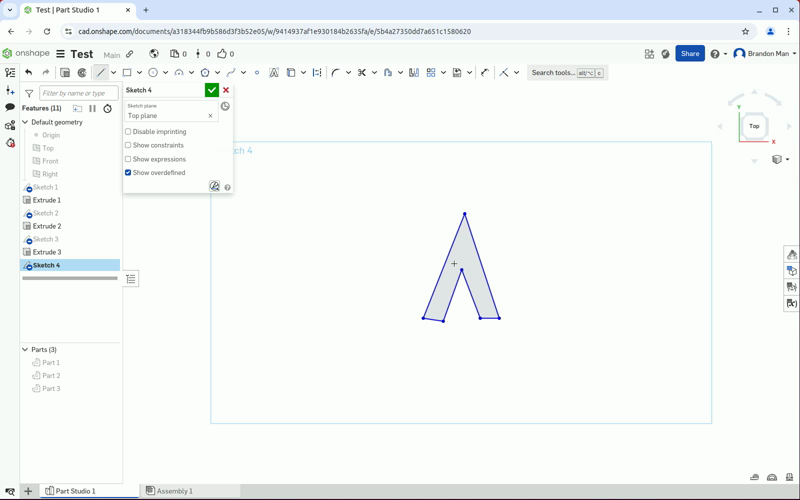
key_down(shift)
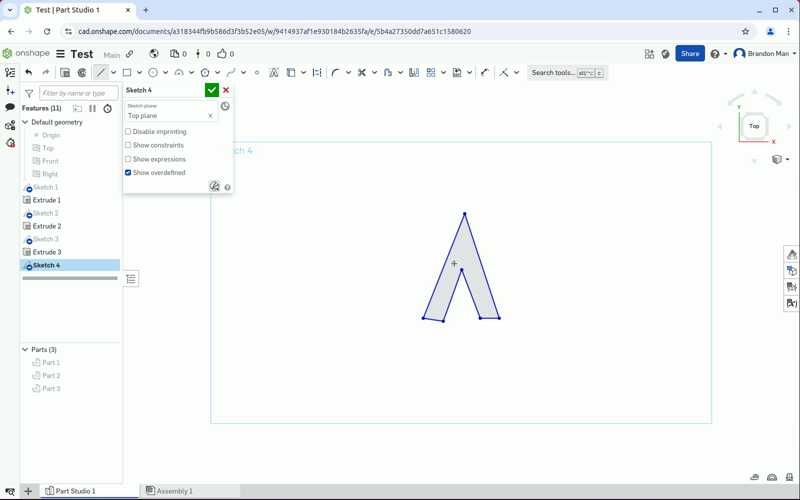
mouse_move(484, 263)
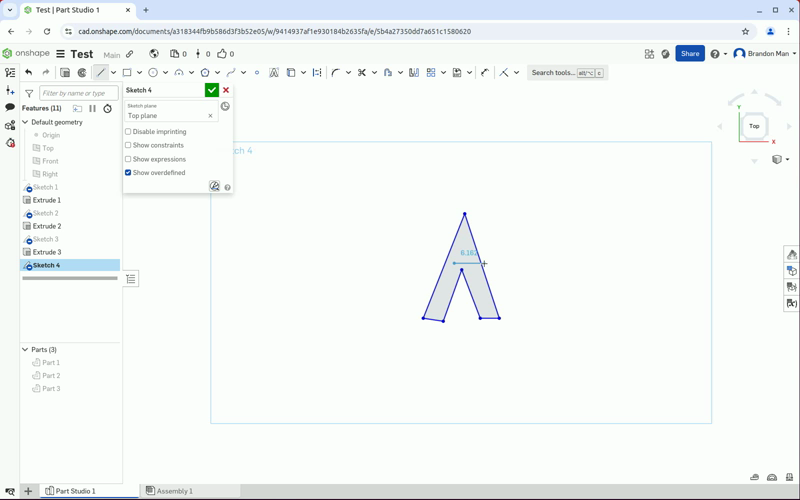
mouse_move(464, 263)
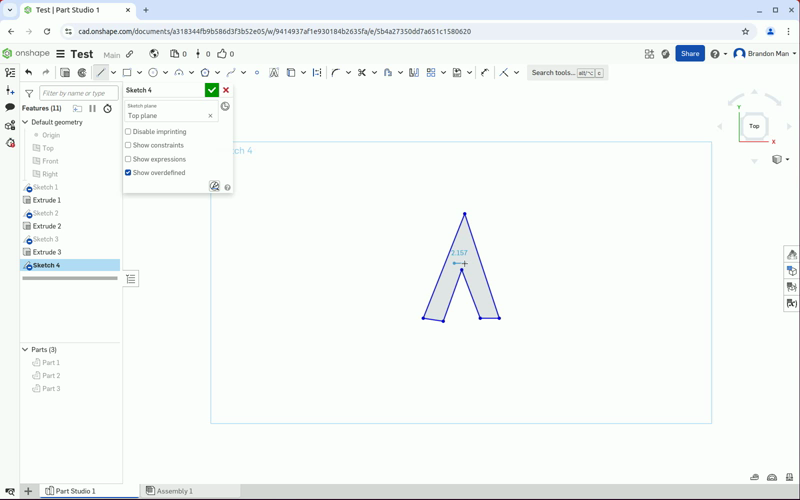
click(464, 263)
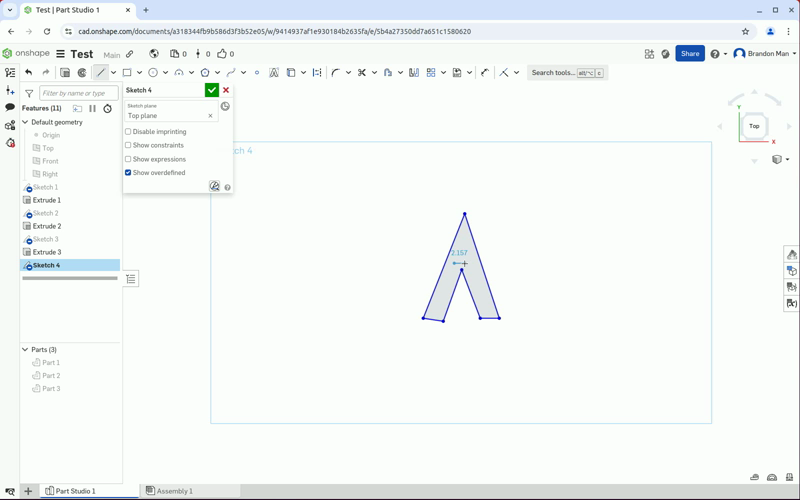
key_up(shift)
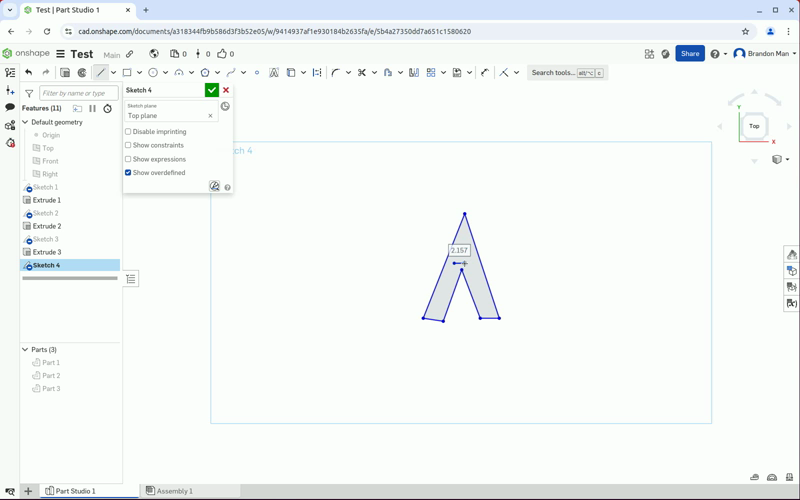
key_down(shift)
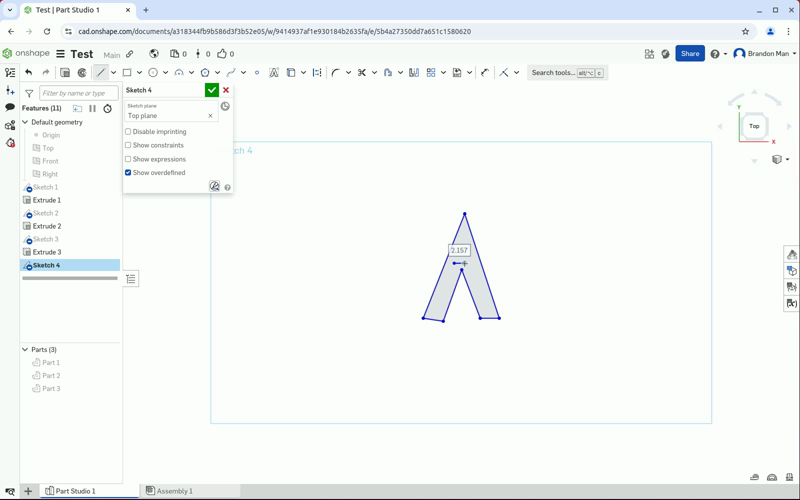
mouse_move(495, 263)
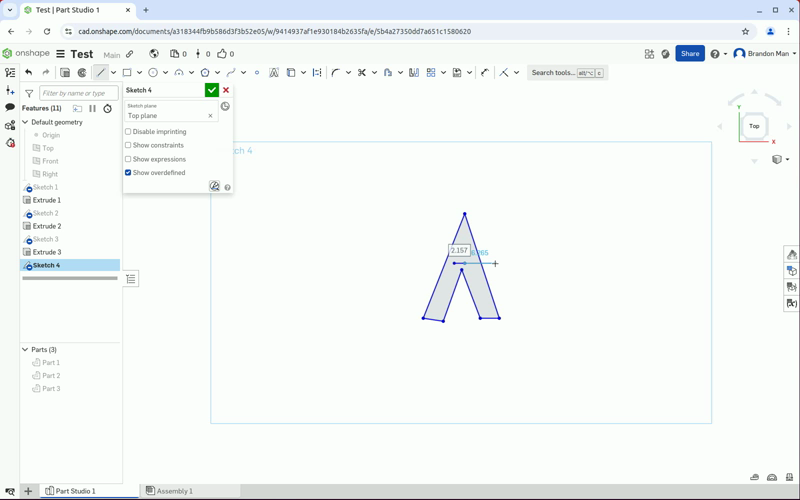
mouse_move(461, 243)
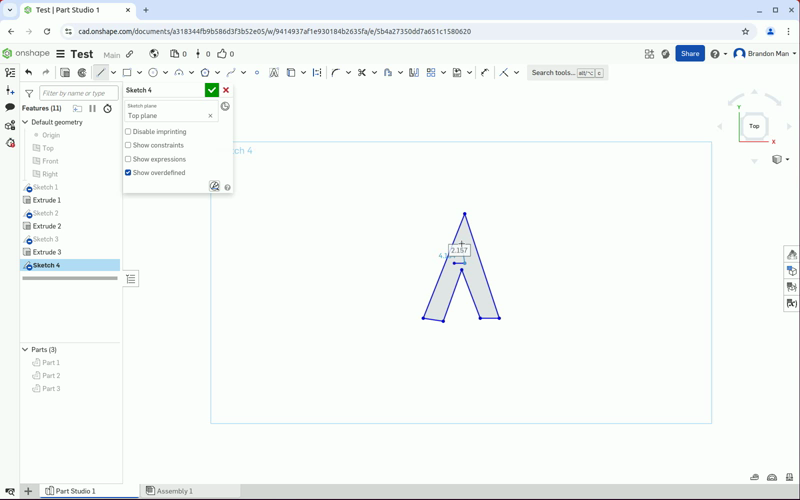
click(461, 243)
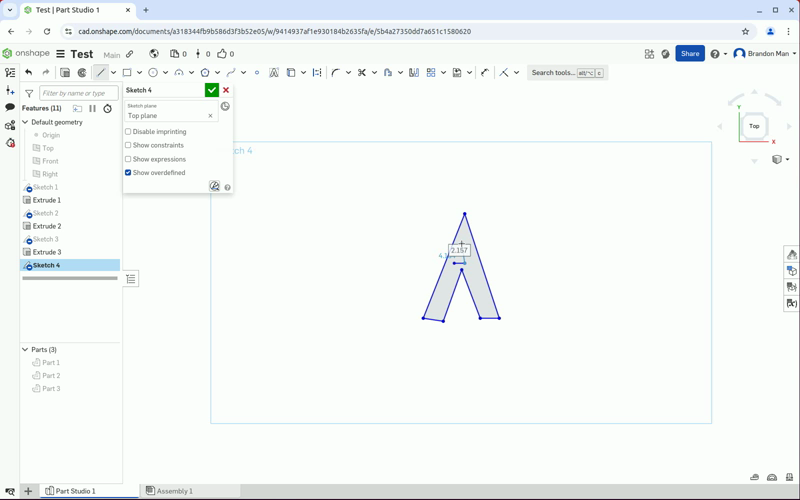
key_up(shift)
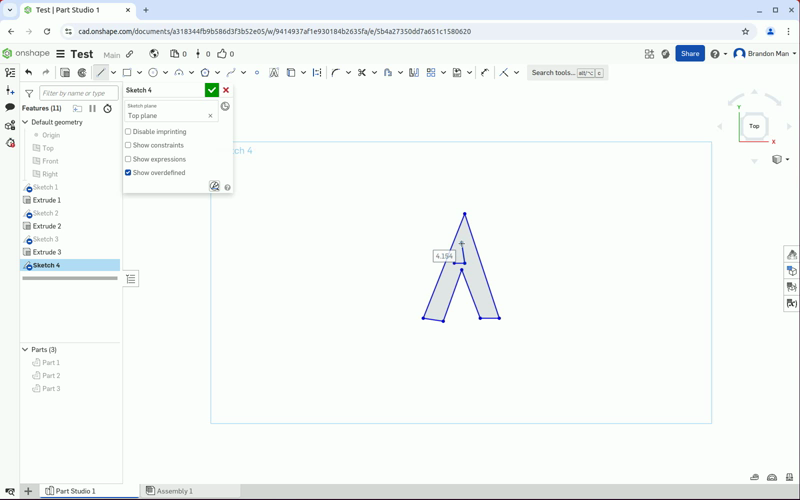
mouse_move(491, 243)
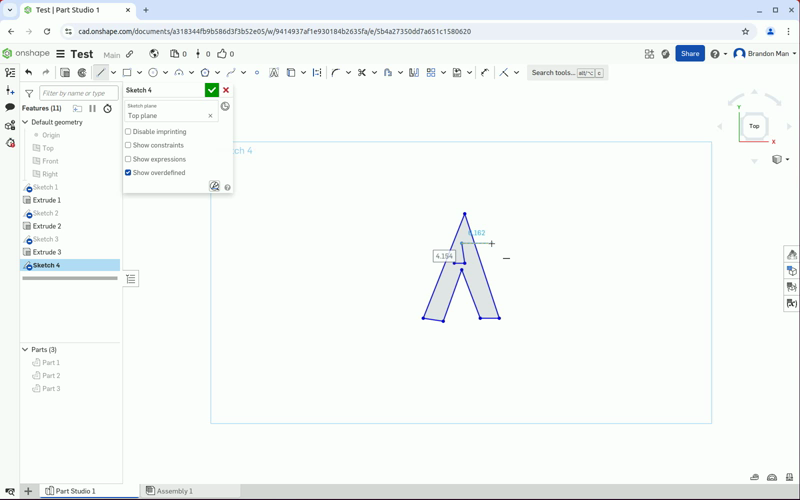
key_down(shift)
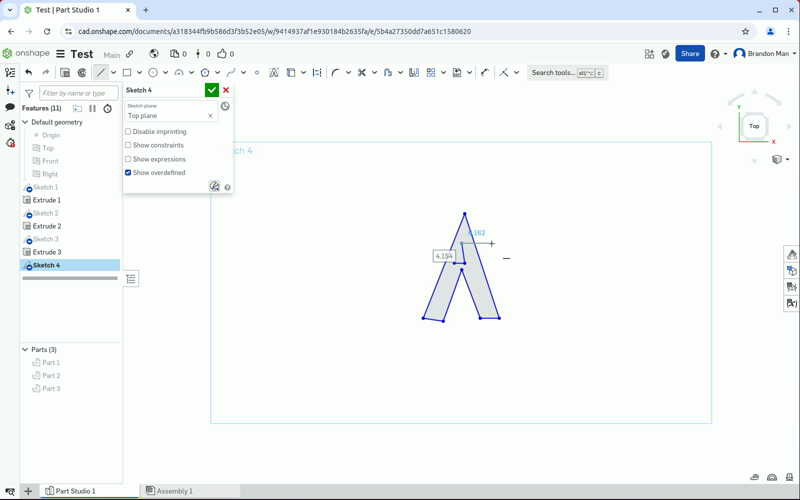
mouse_move(454, 263)
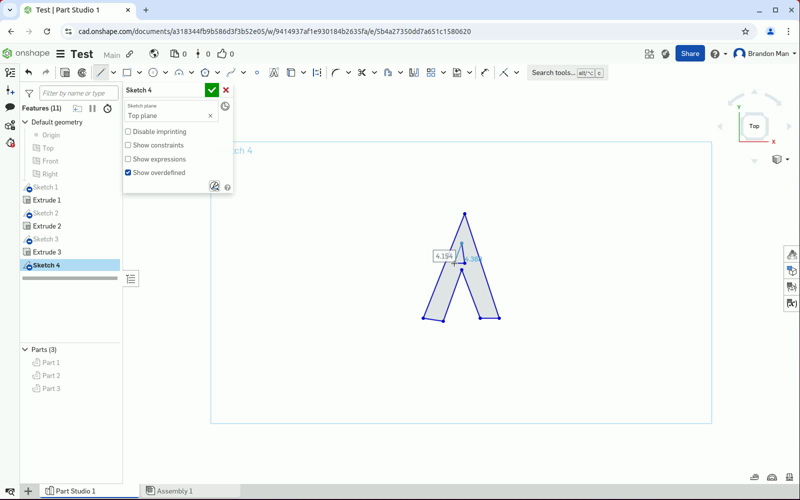
key_up(shift)
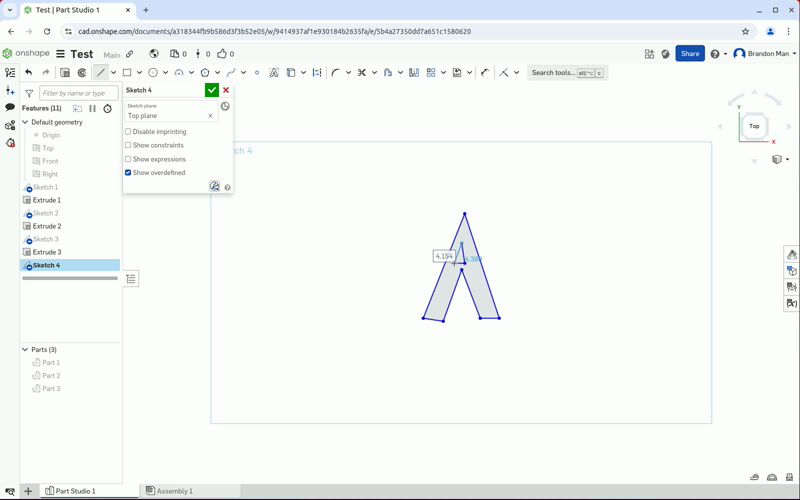
click(454, 263)
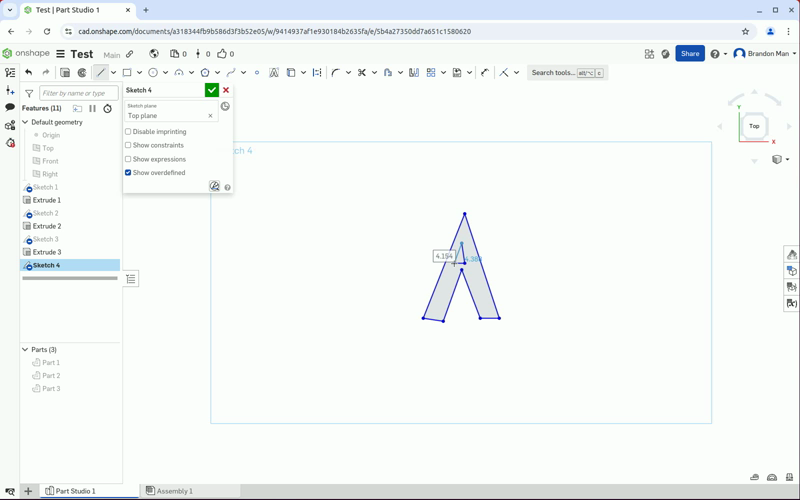
key(esc)
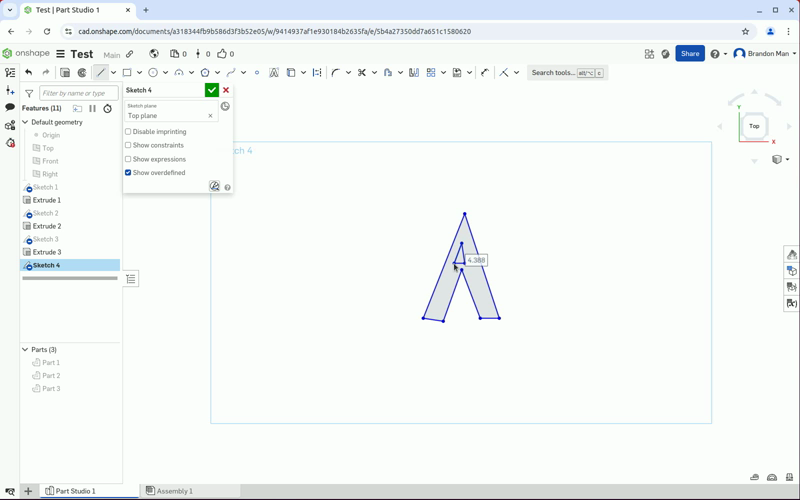
mouse_move(443, 306)
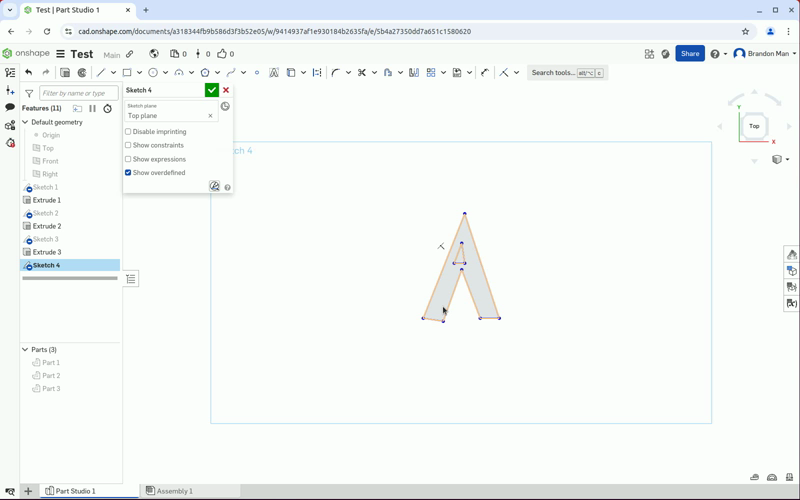
click(443, 306)
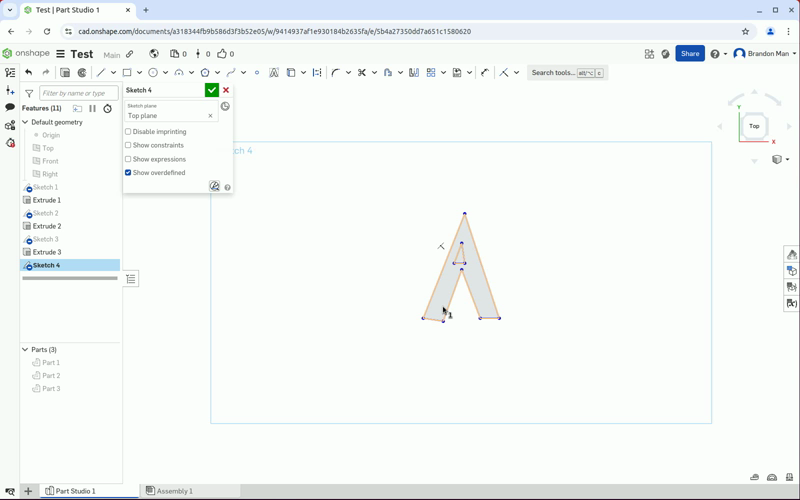
mouse_move(73, 352)
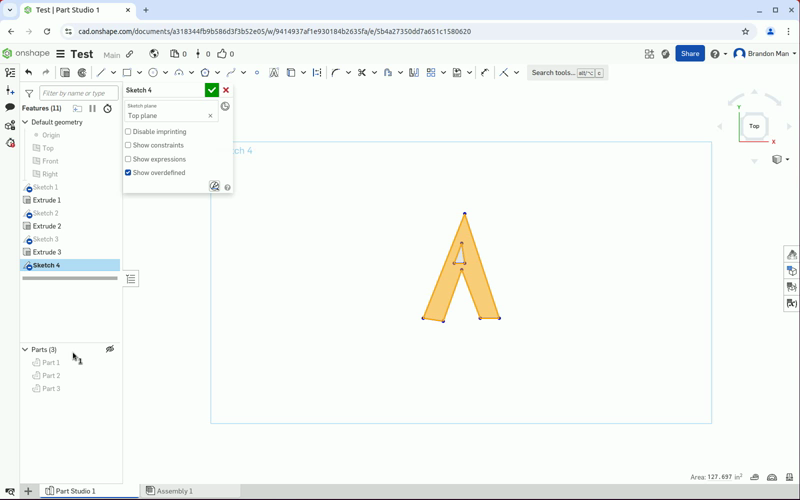
key(shift+y)
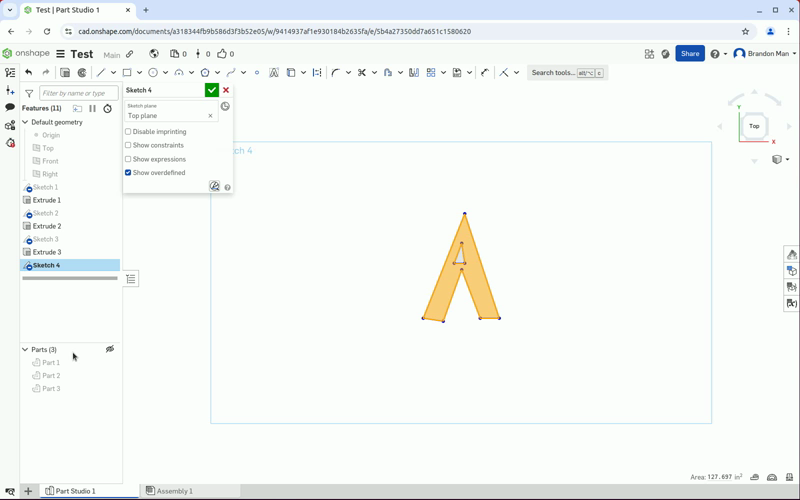
key(shift+e)
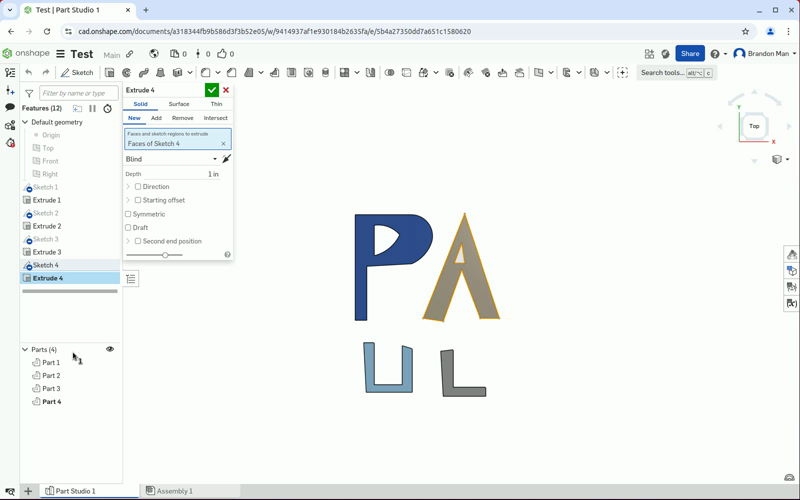
mouse_move(143, 106)
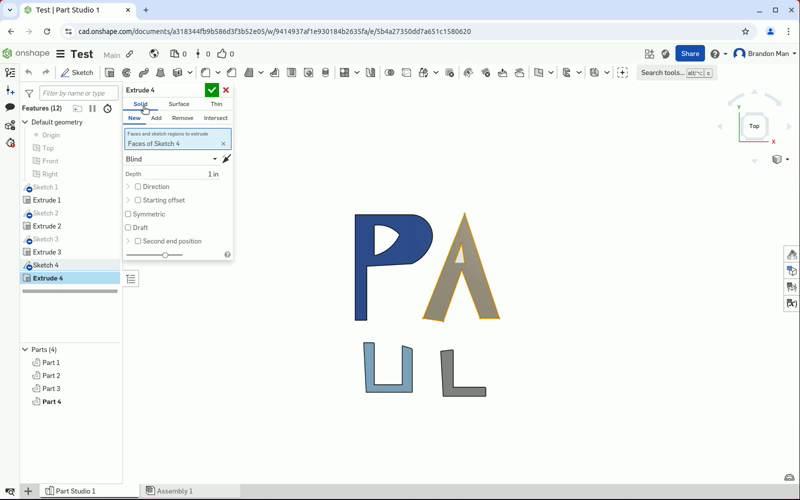
click(143, 106)
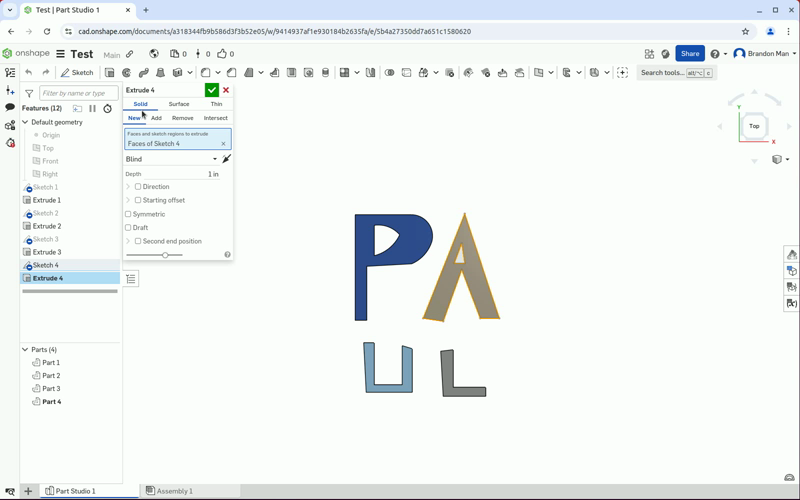
mouse_move(137, 120)
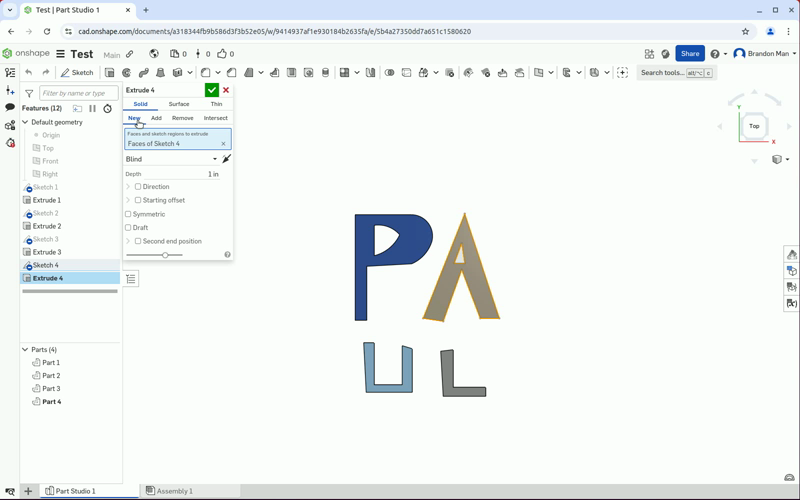
click(137, 120)
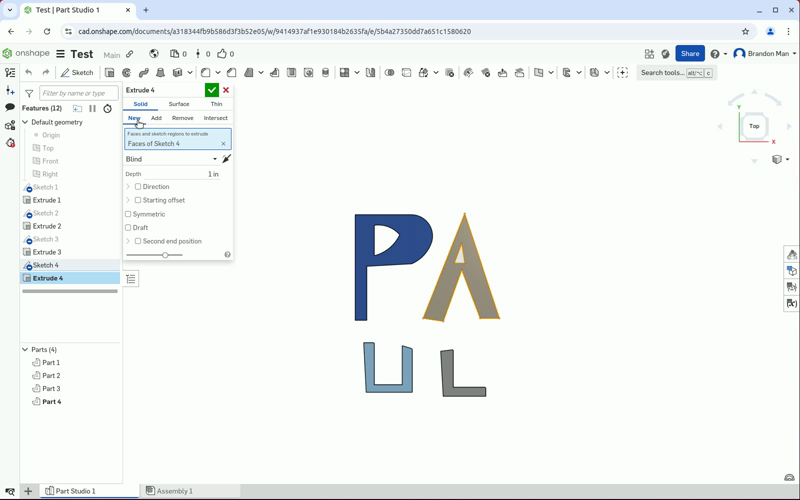
key(tab, 4)
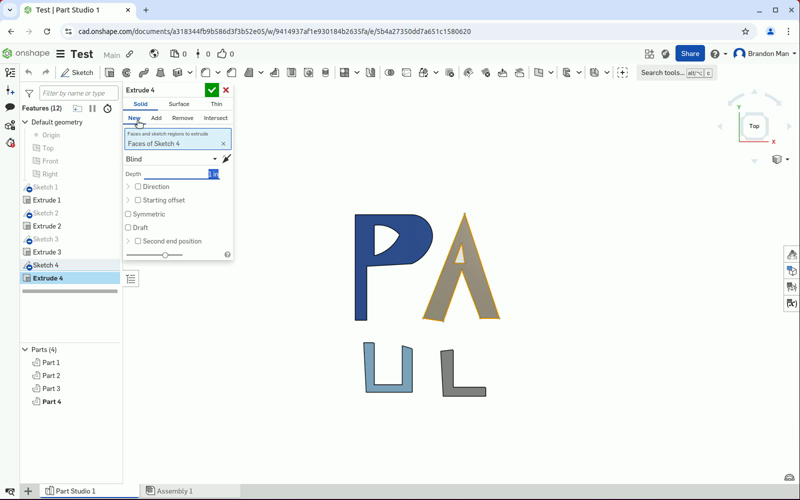
text(7.703)
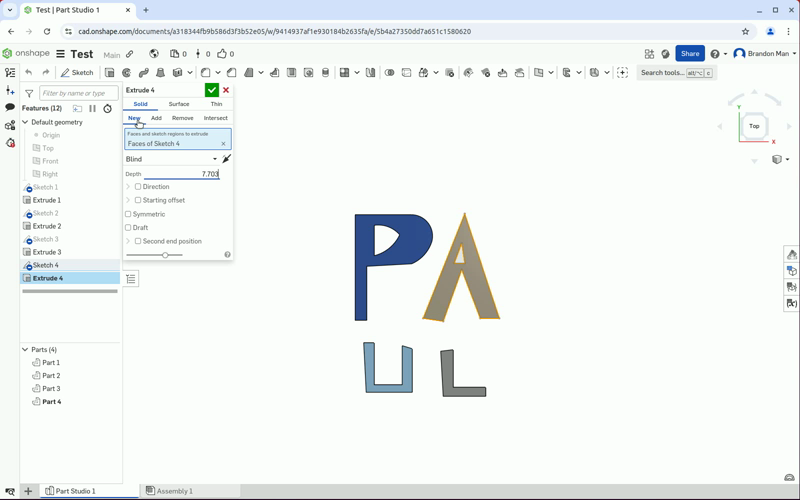
key(enter)
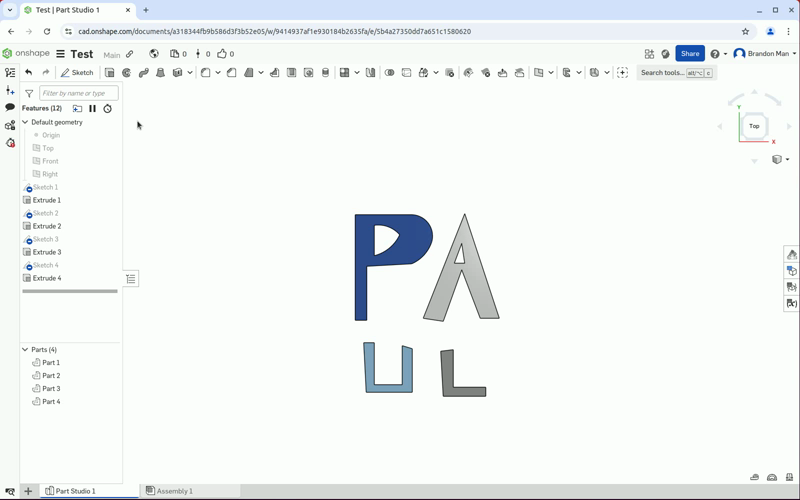
key(shift+h)
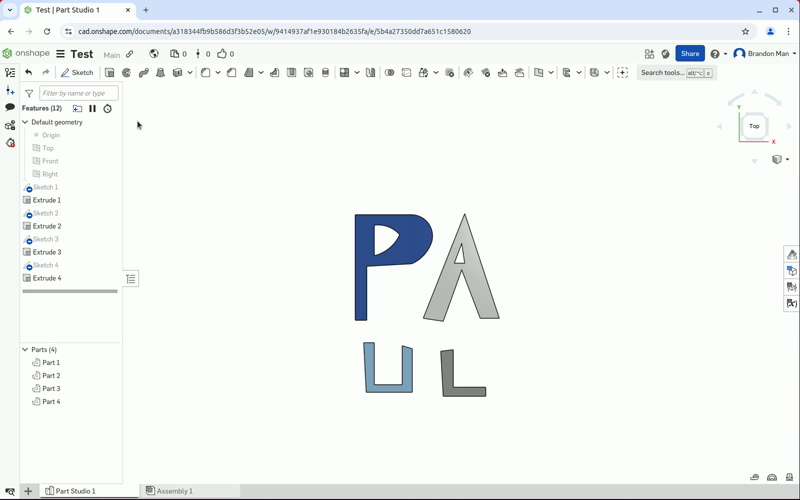
key(shift+h)
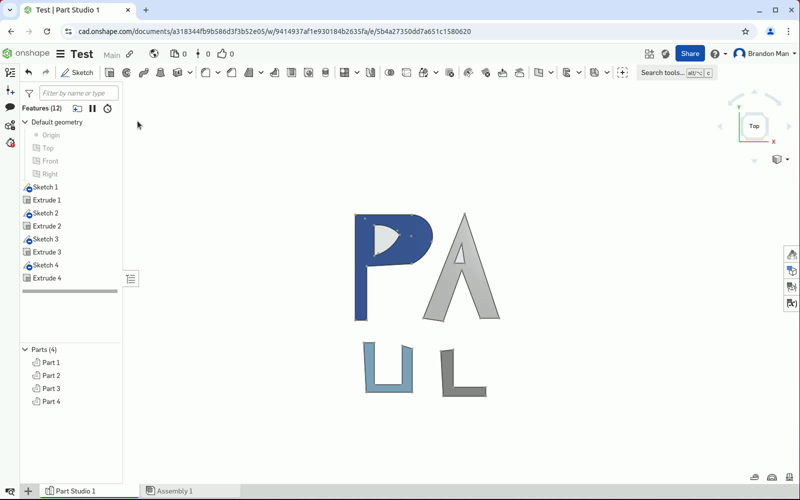
key(shift+7)
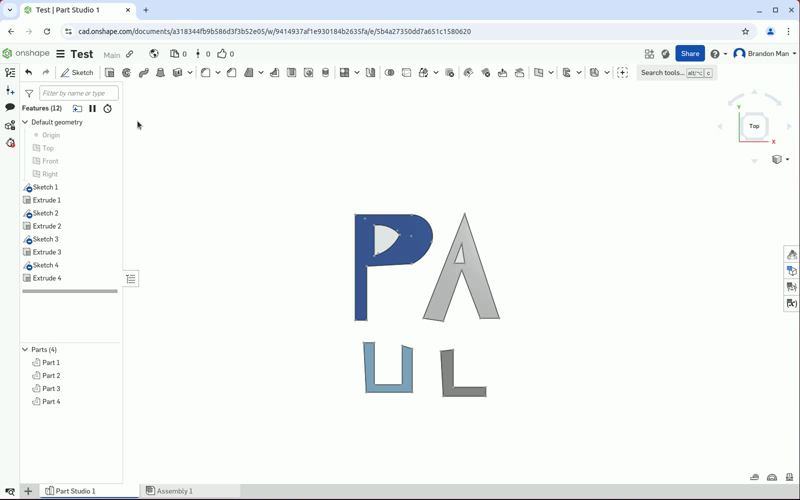
key(up, 3)
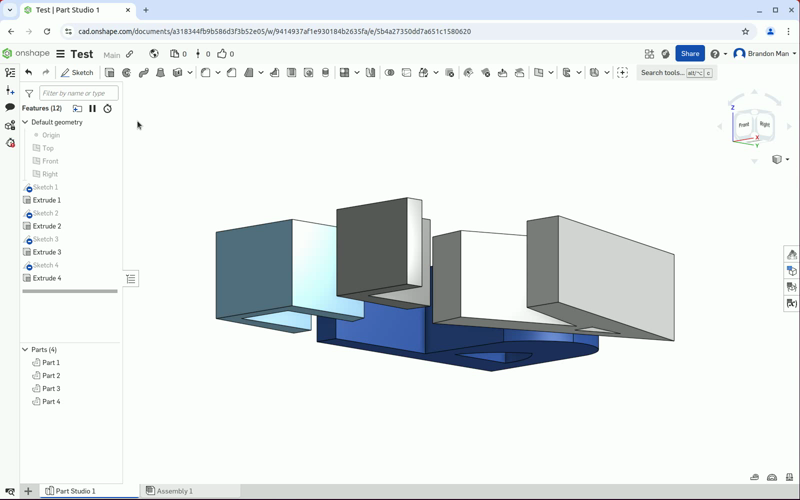
key(left, 3)
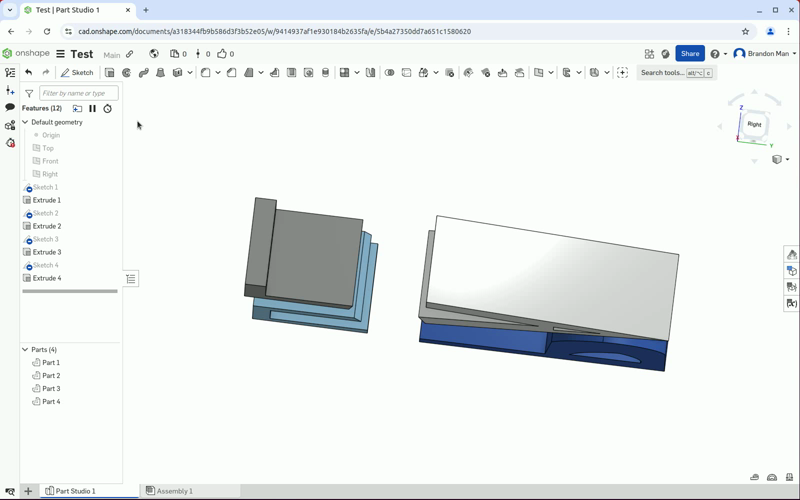
key(right, 3)
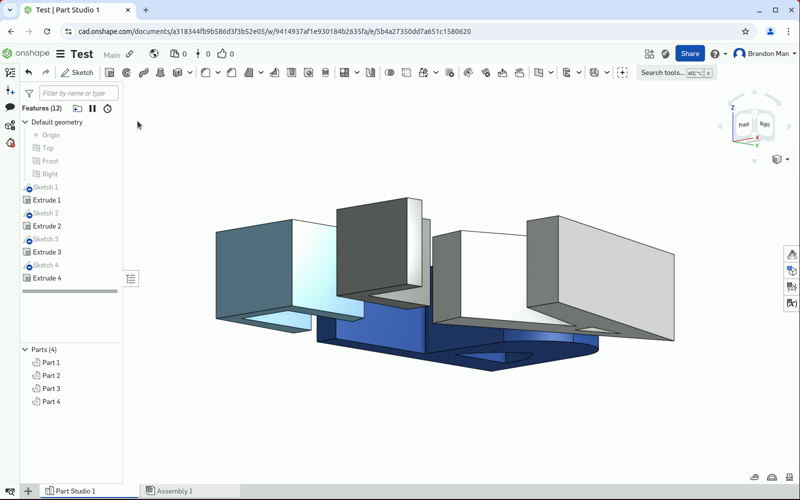
key(down, 3)
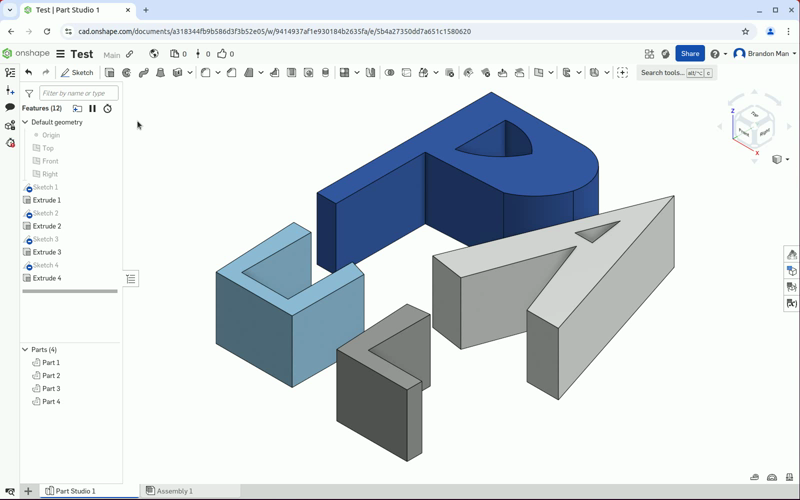
mouse_move(73, 189)
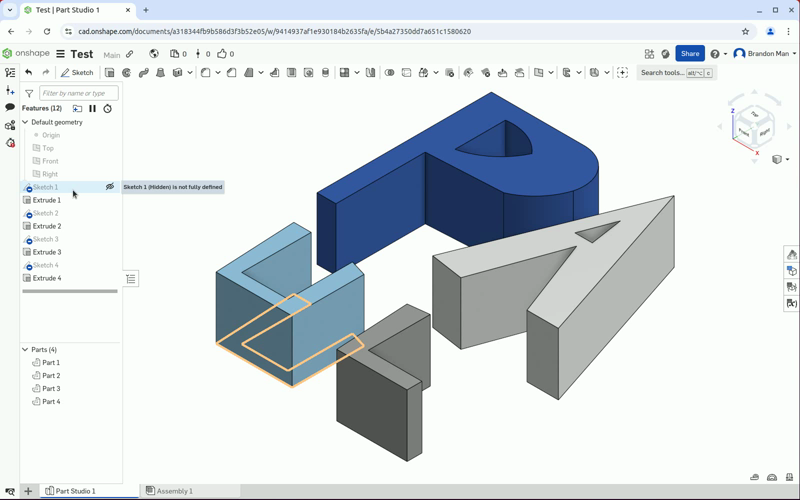
click(73, 189)